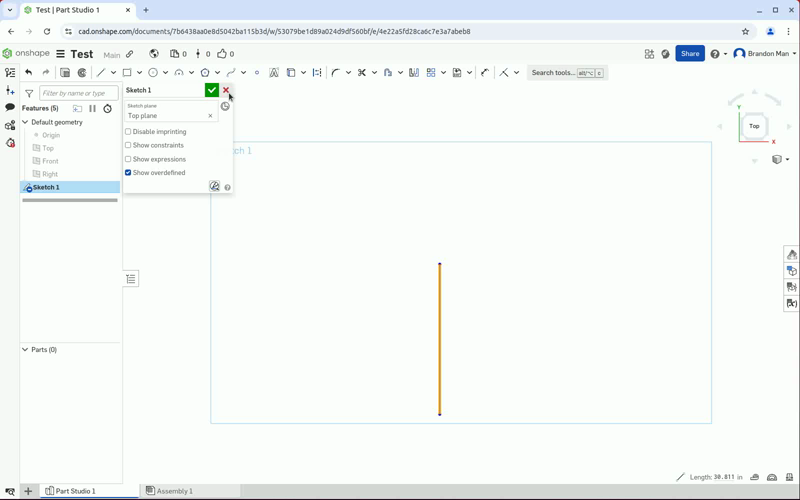
key(shift+h)
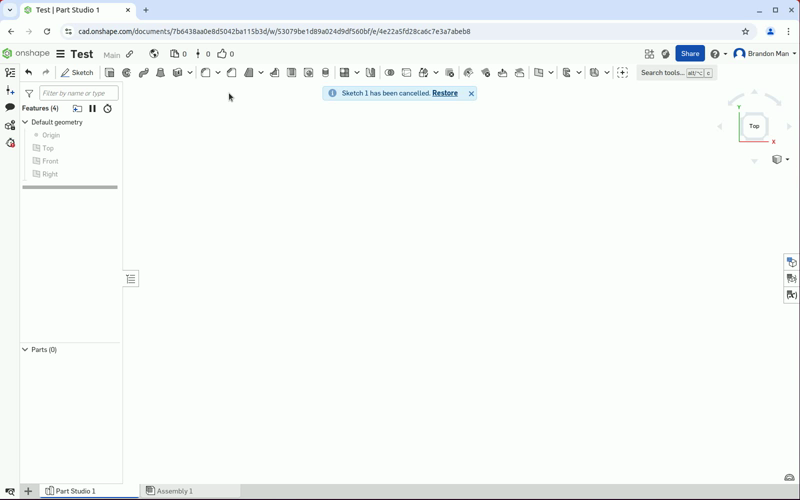
mouse_move(73, 352)
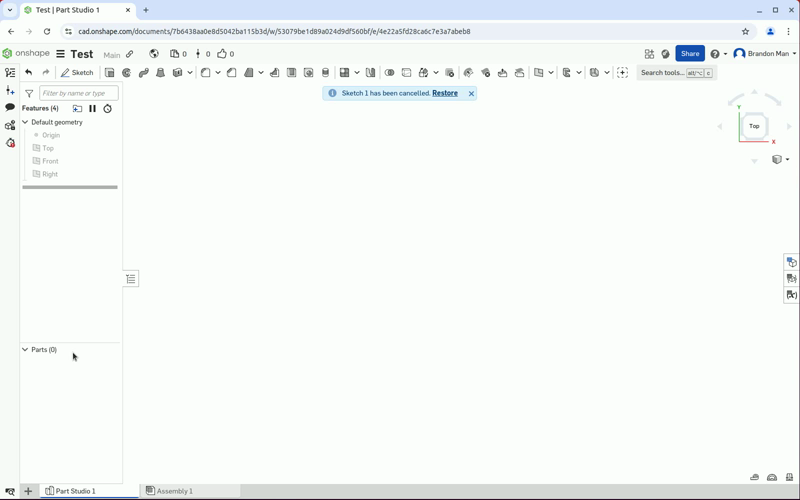
key(y)
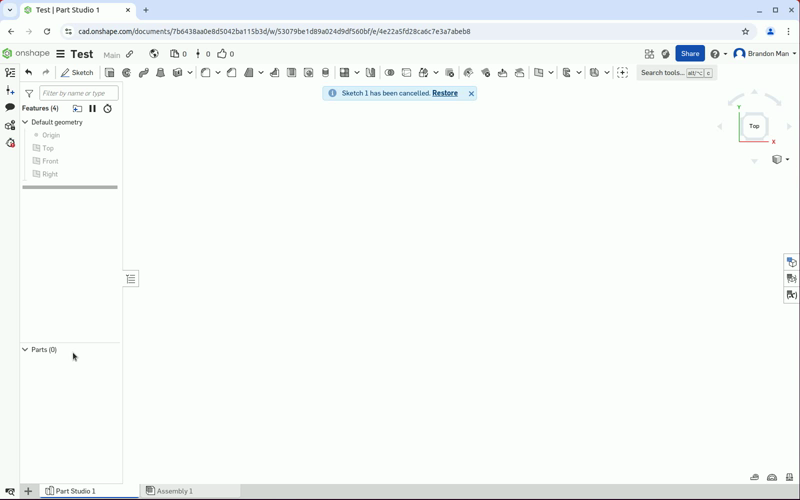
key(shift+p)
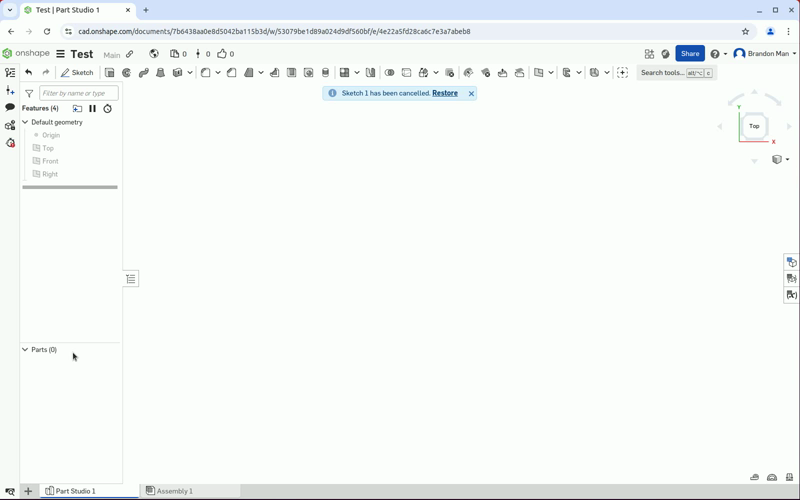
key(space)
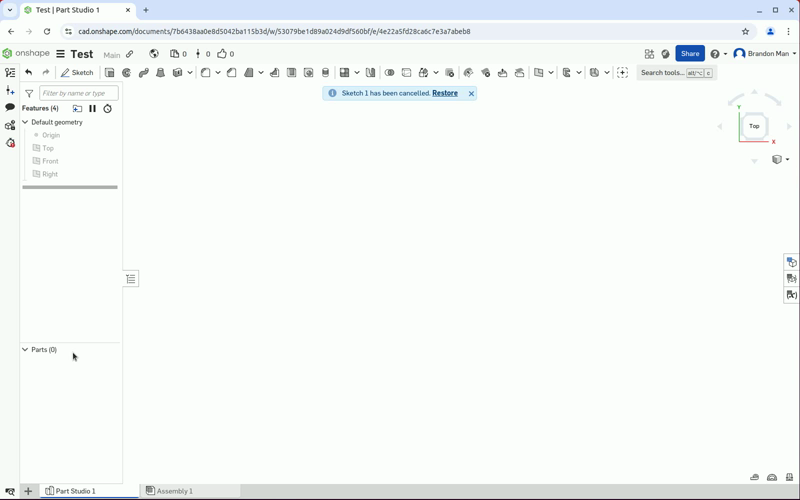
key_down(shift)
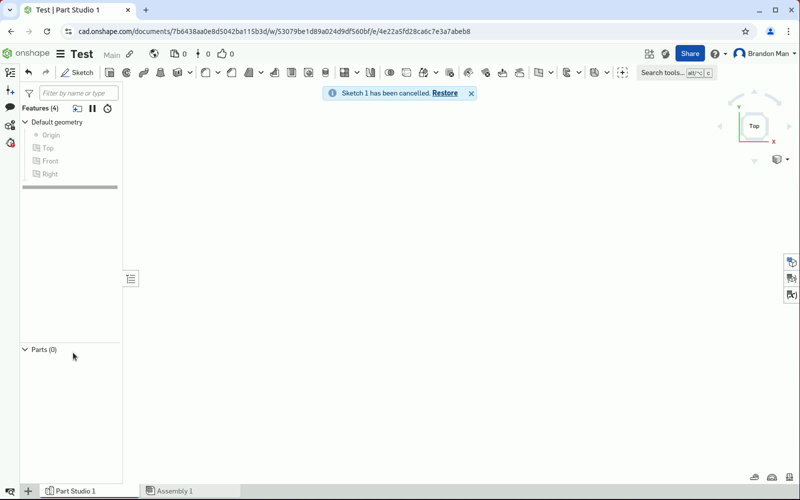
key(up)
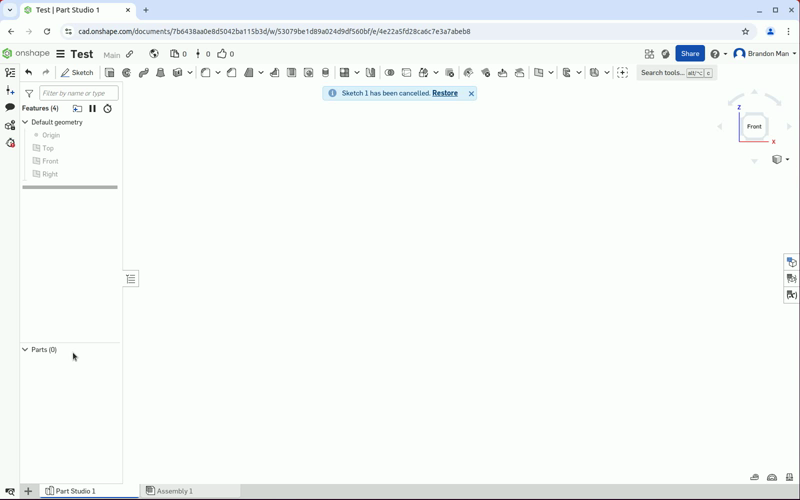
key_up(shift)
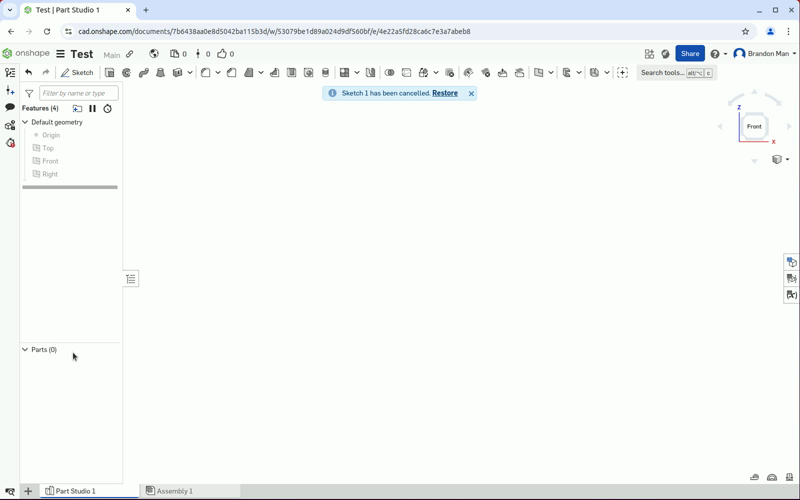
mouse_move(73, 352)
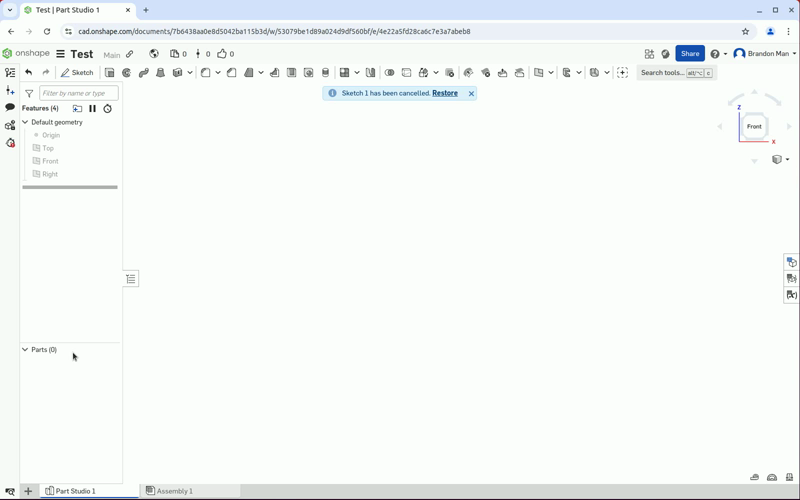
key(shift+y)
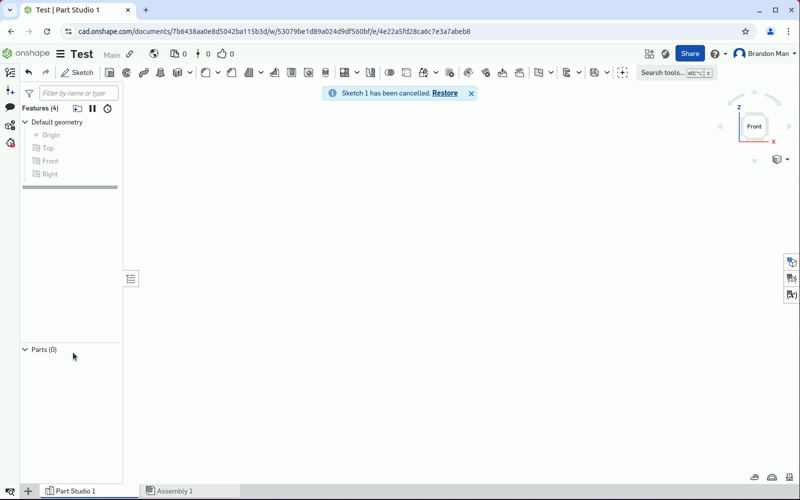
key(shift+s)
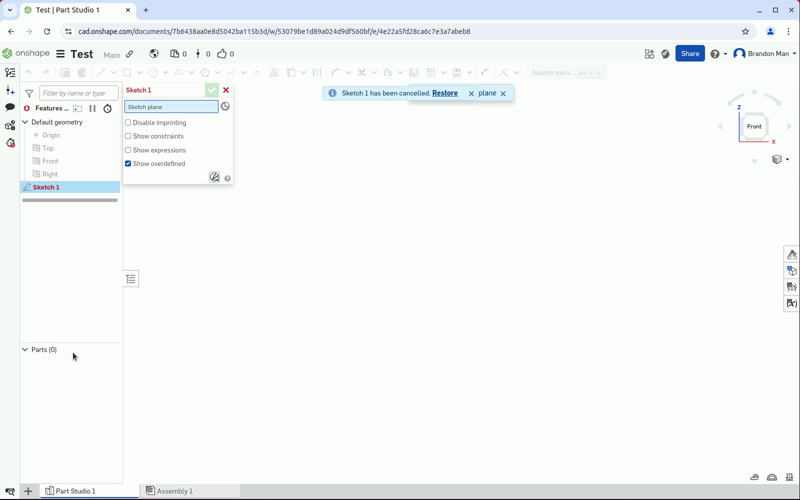
mouse_move(73, 163)
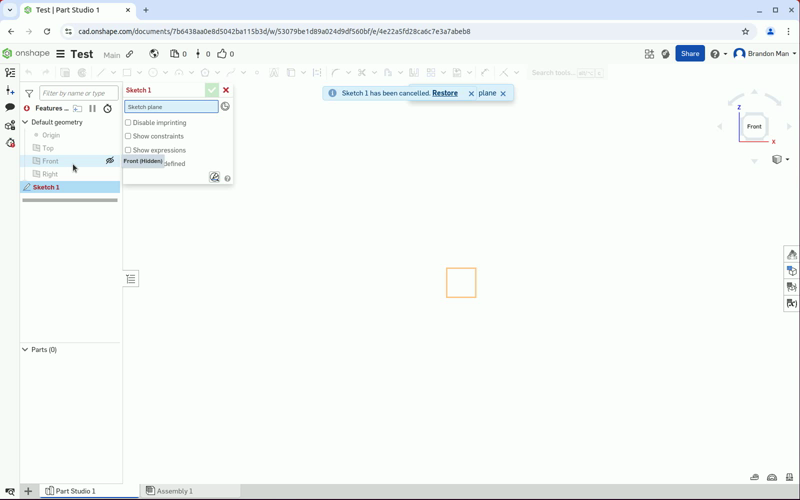
click(73, 163)
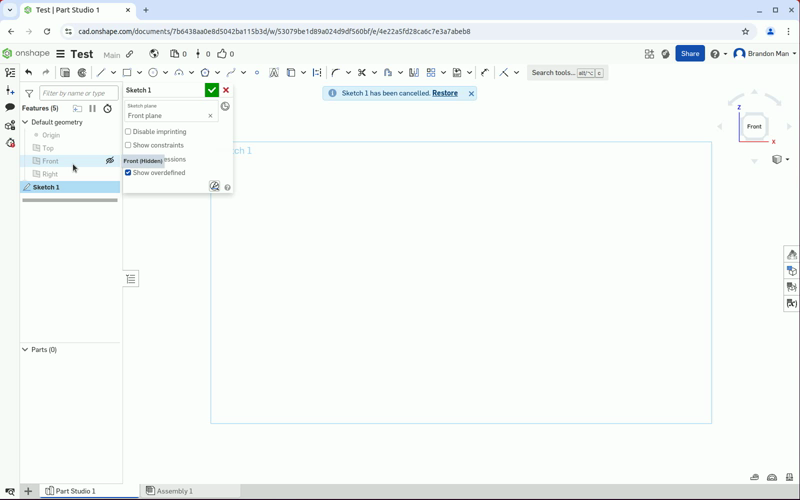
mouse_move(73, 352)
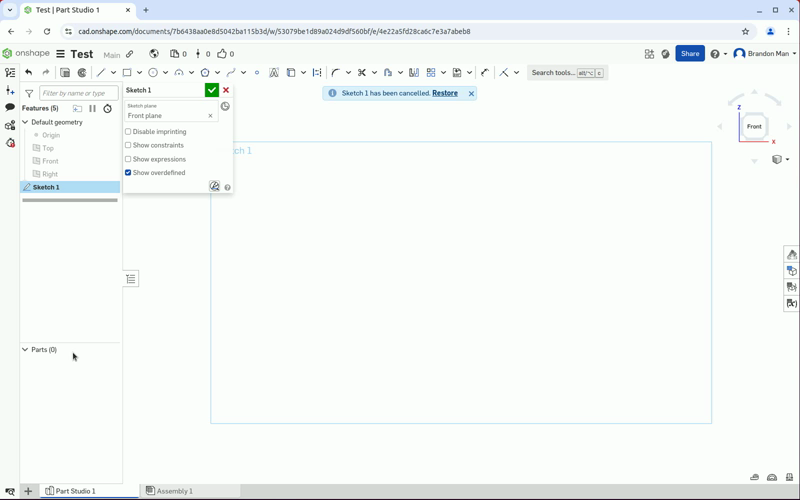
key(y)
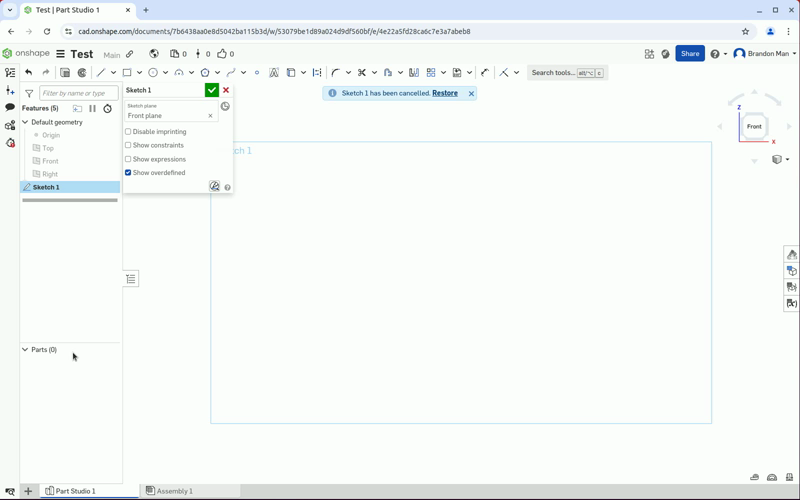
key(l)
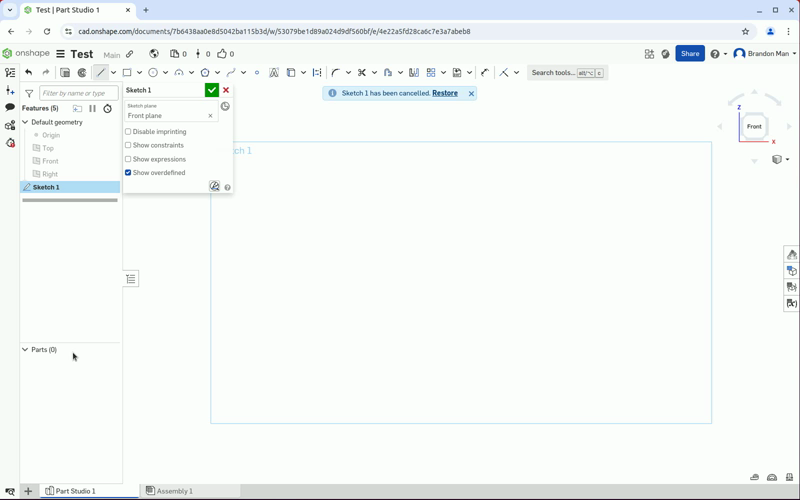
key_down(shift)
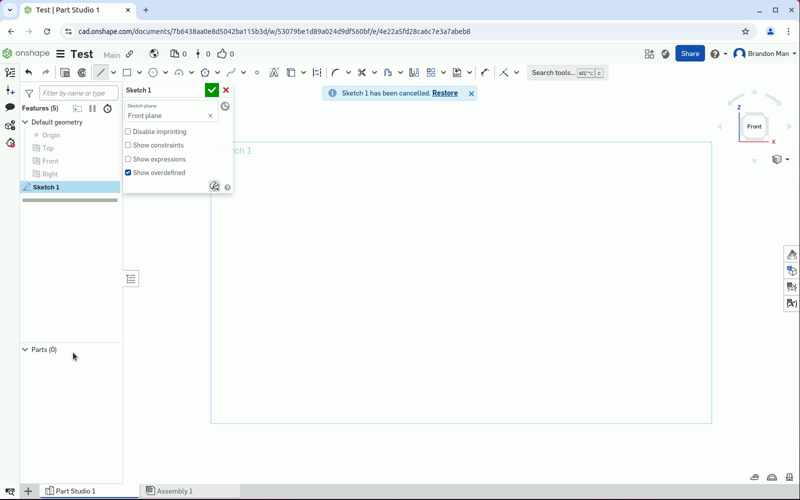
mouse_move(460, 246)
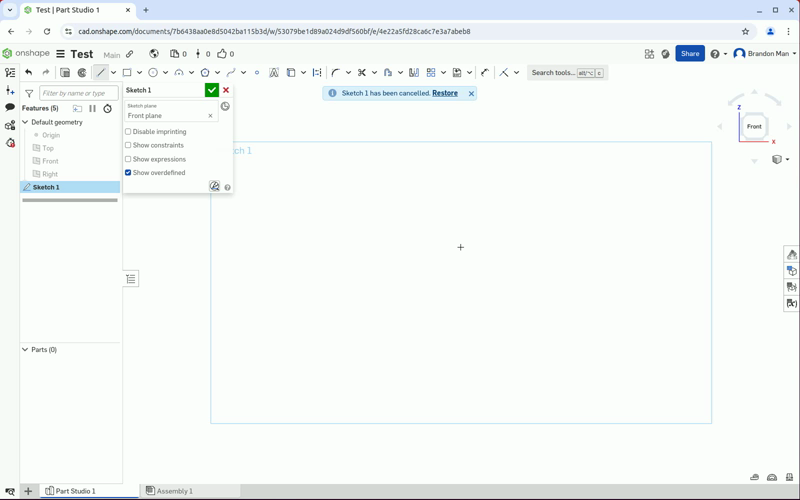
click(460, 246)
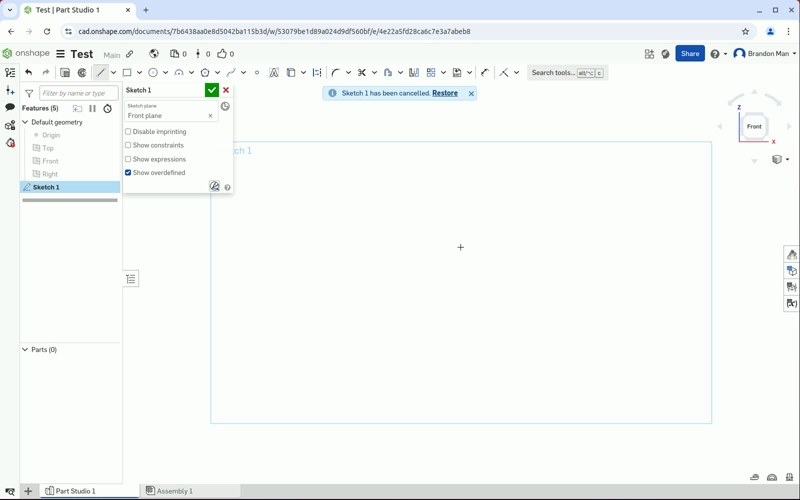
key_up(shift)
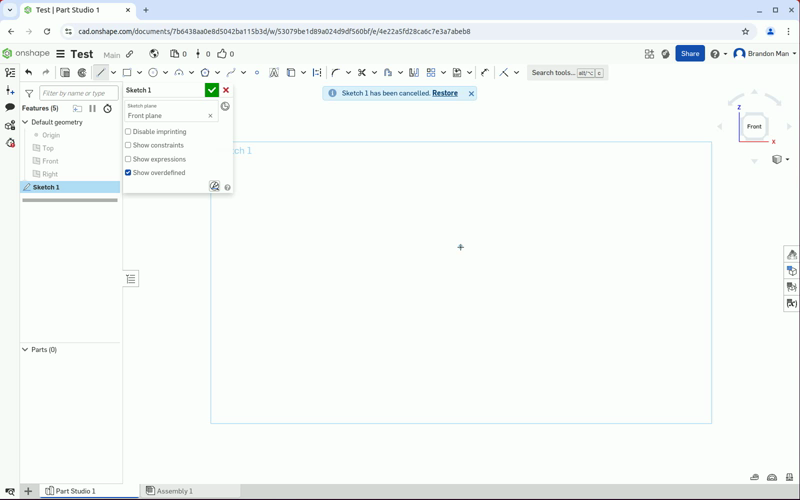
key_down(shift)
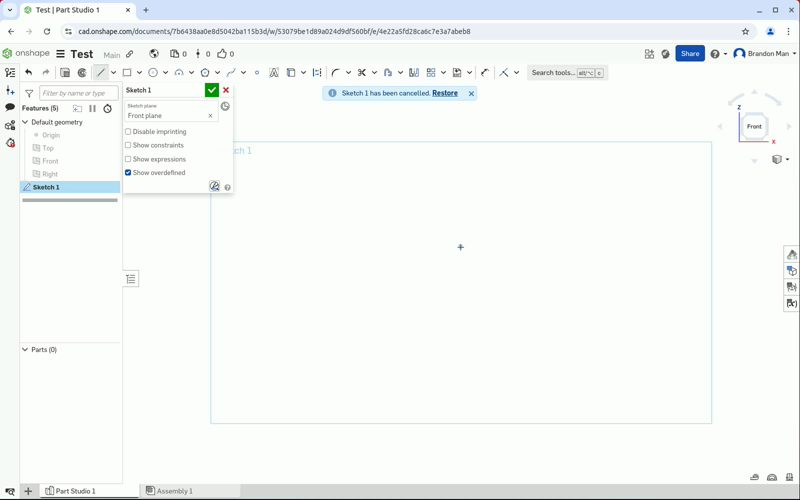
mouse_move(490, 246)
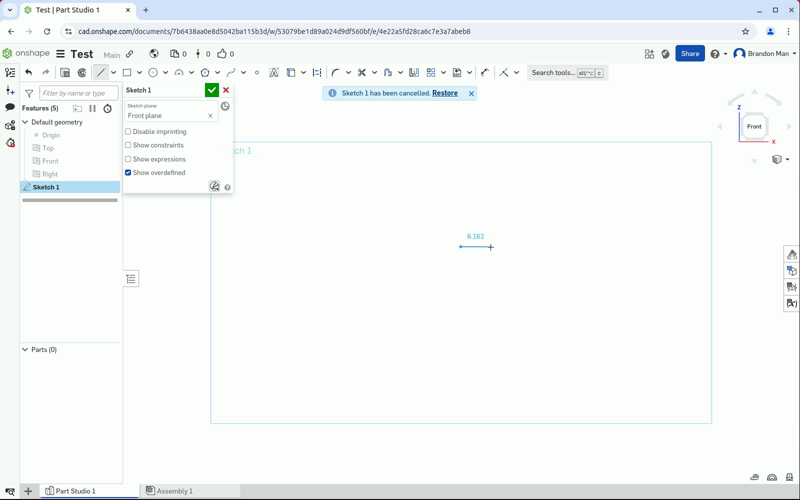
mouse_move(472, 237)
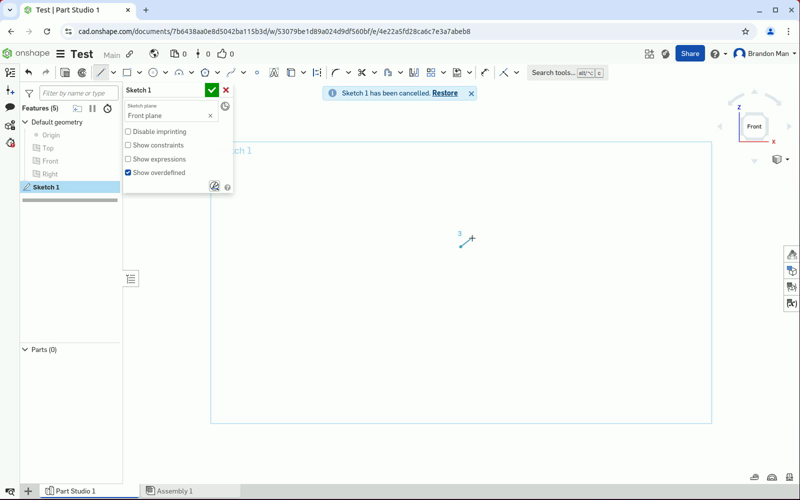
click(472, 237)
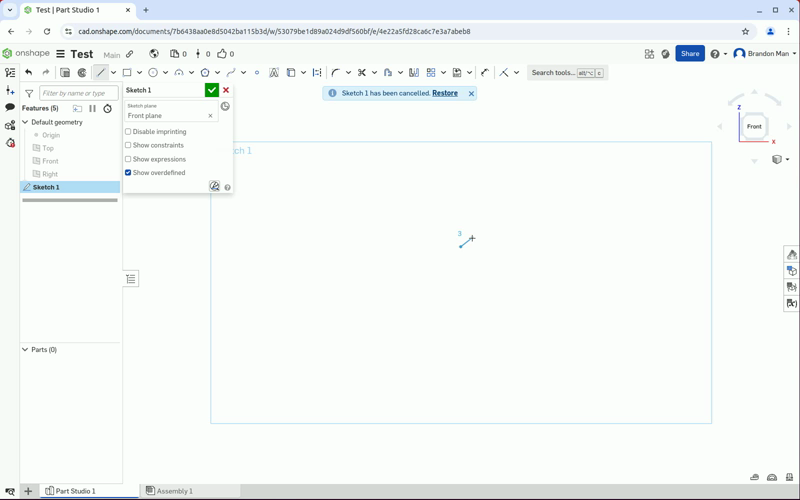
key_up(shift)
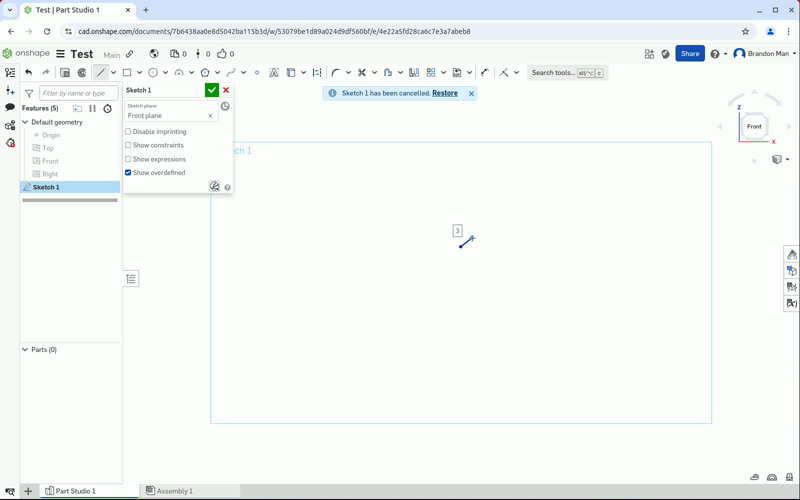
key_down(shift)
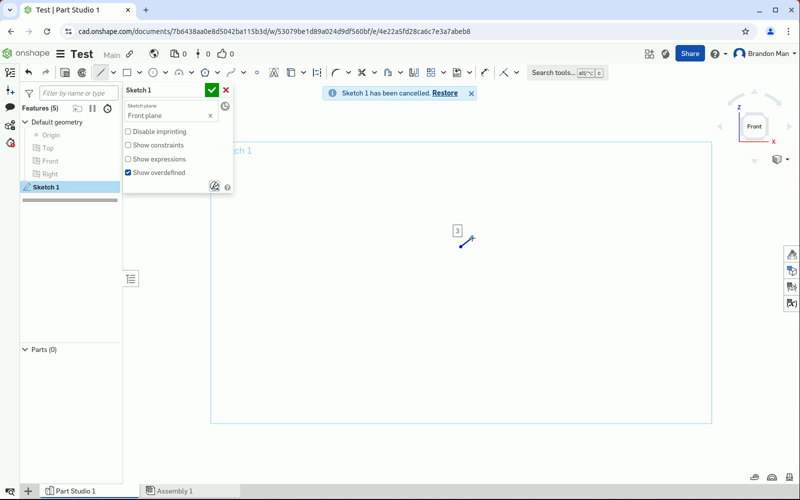
mouse_move(502, 237)
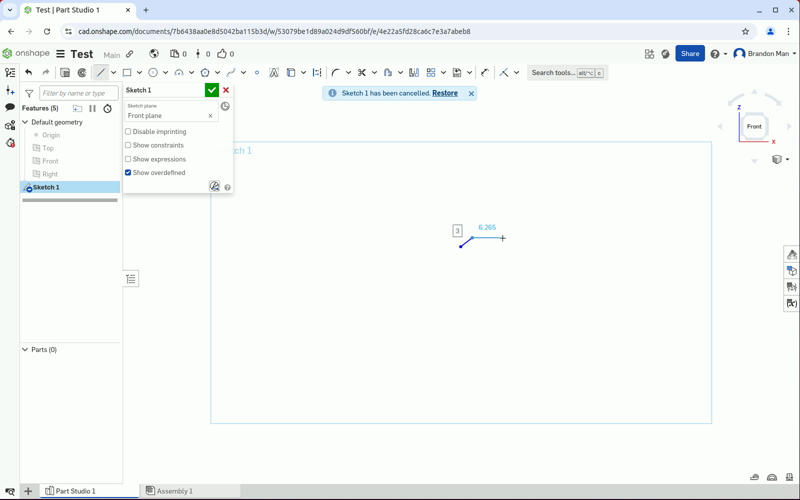
mouse_move(484, 246)
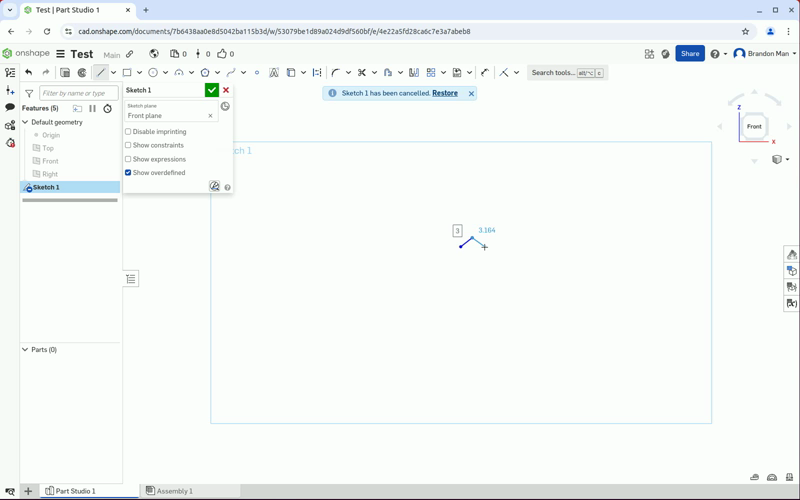
click(484, 246)
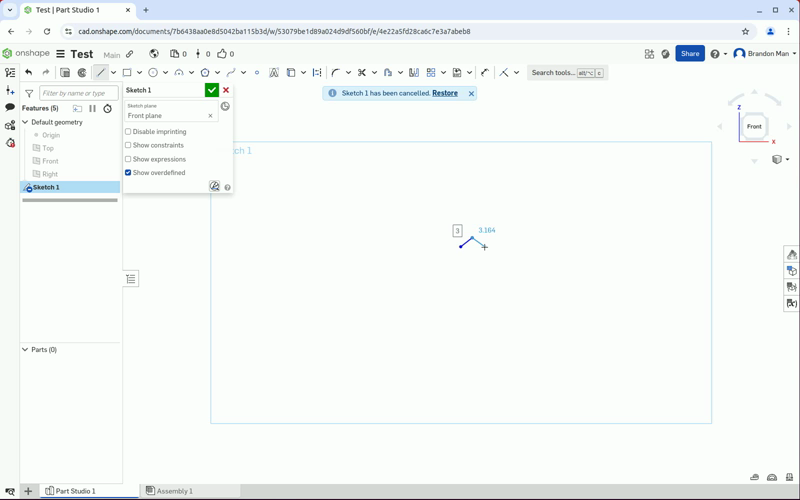
key_up(shift)
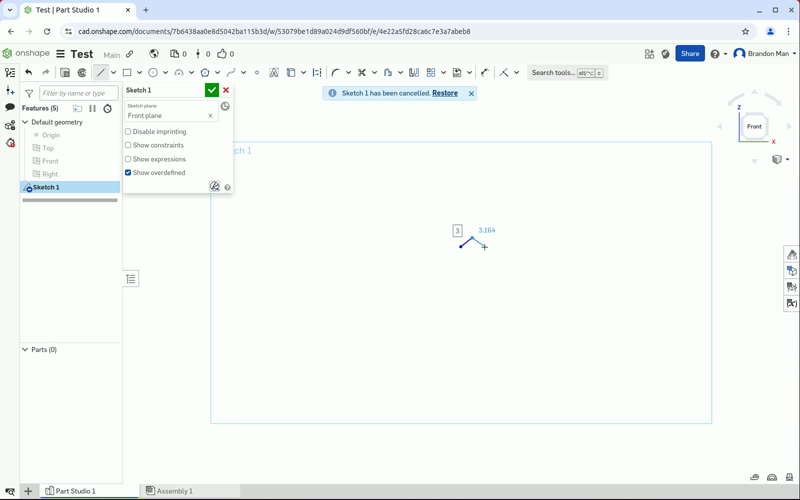
key_down(shift)
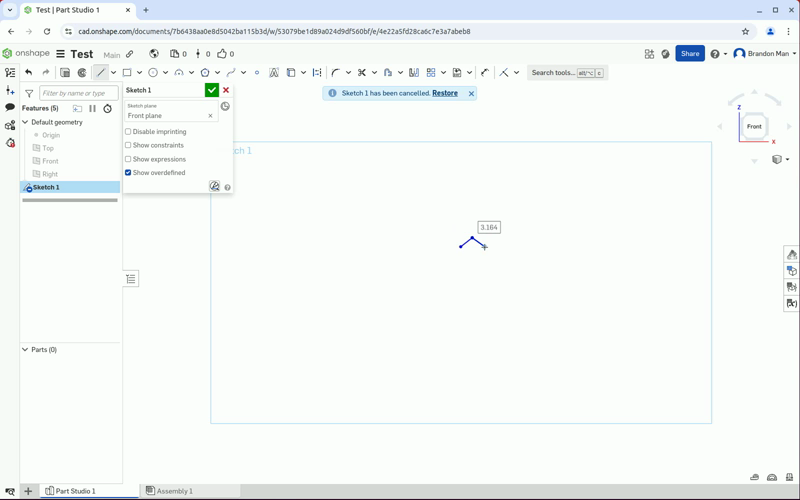
mouse_move(514, 246)
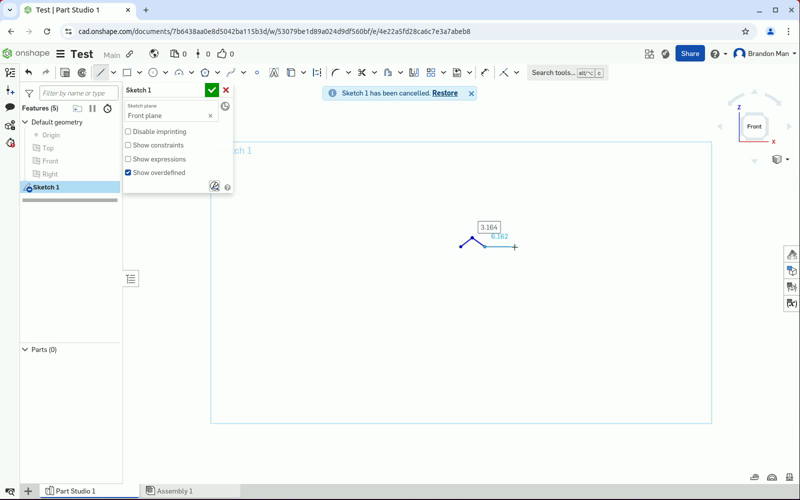
mouse_move(484, 259)
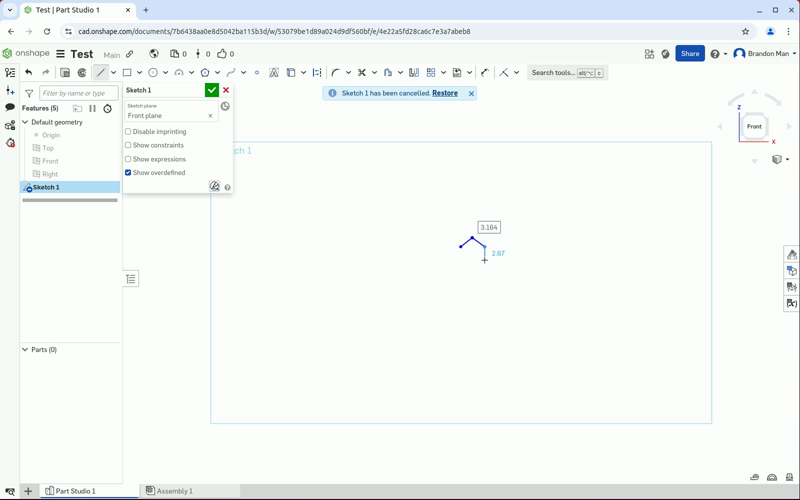
click(484, 259)
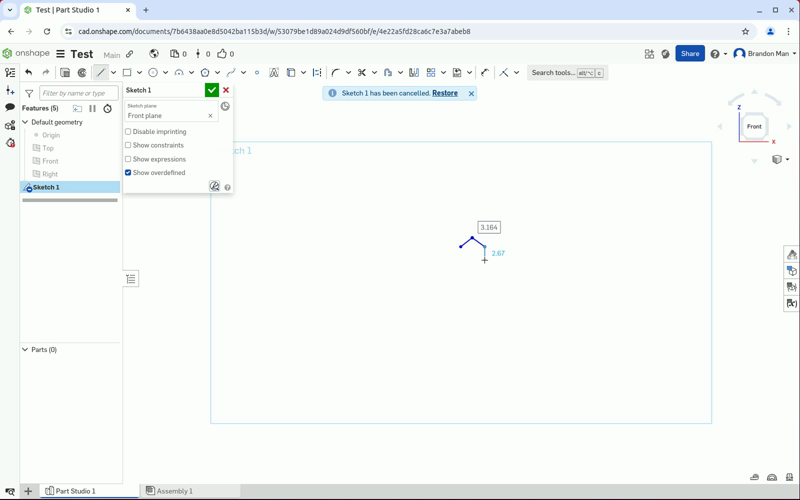
key_up(shift)
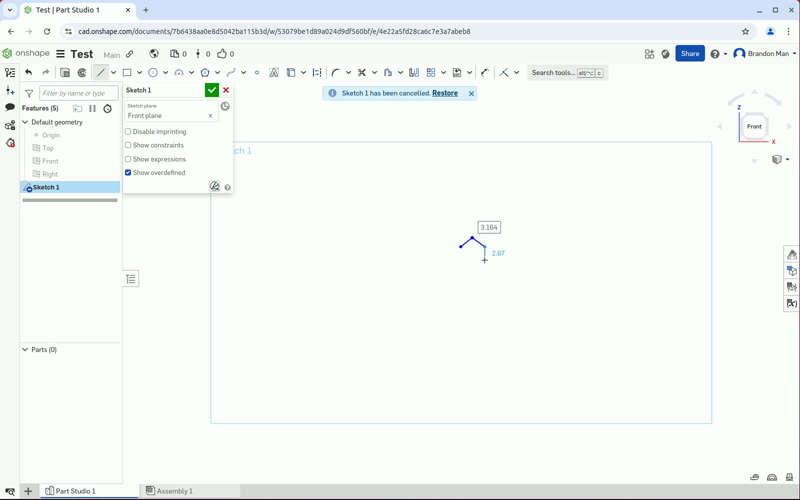
key_down(shift)
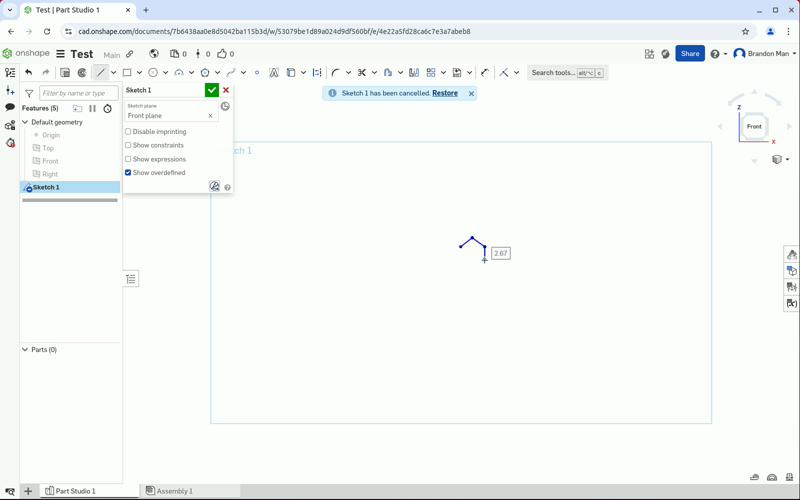
mouse_move(514, 259)
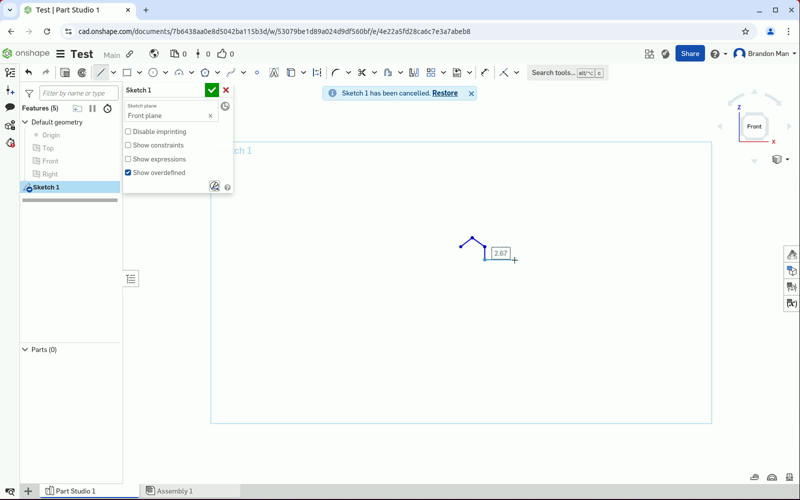
mouse_move(498, 267)
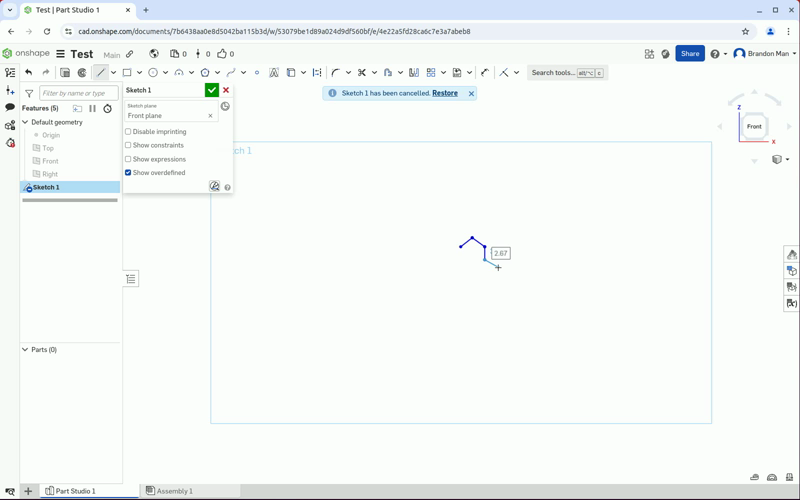
click(498, 267)
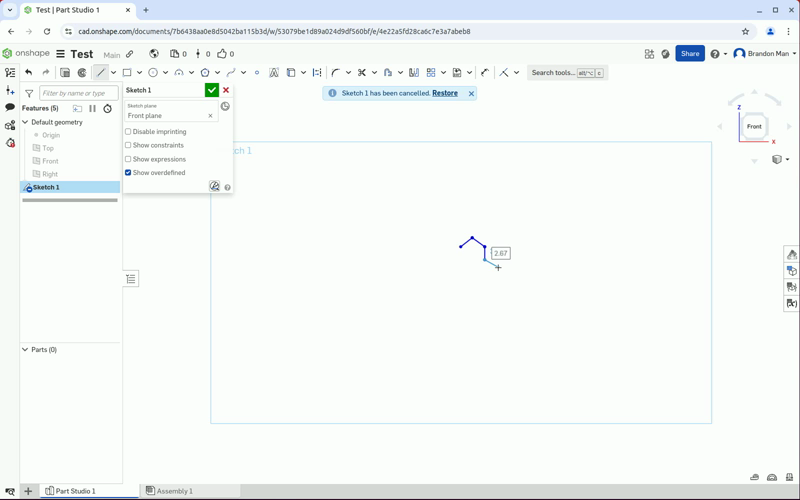
key_up(shift)
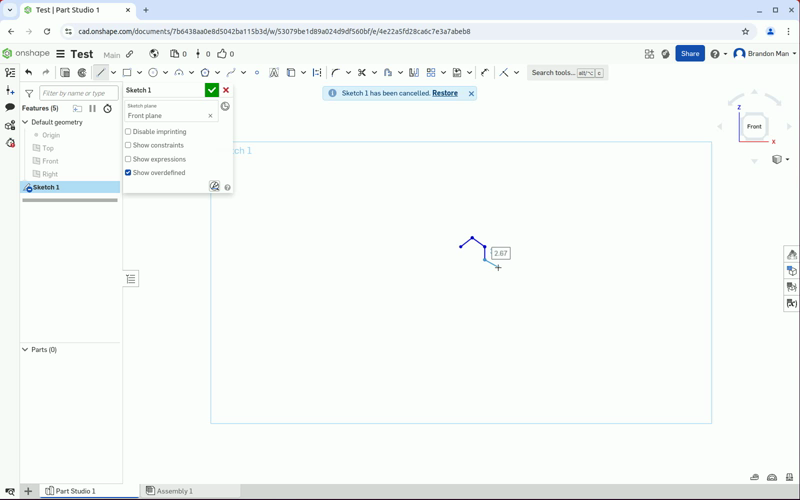
key_down(shift)
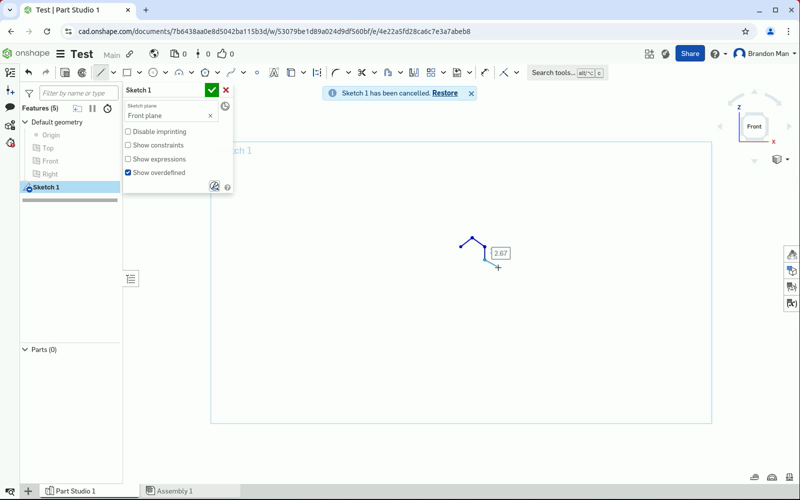
mouse_move(528, 267)
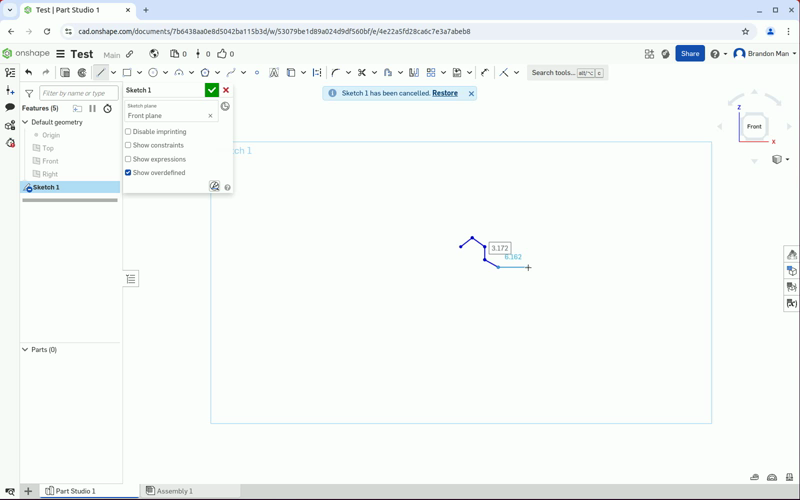
mouse_move(498, 282)
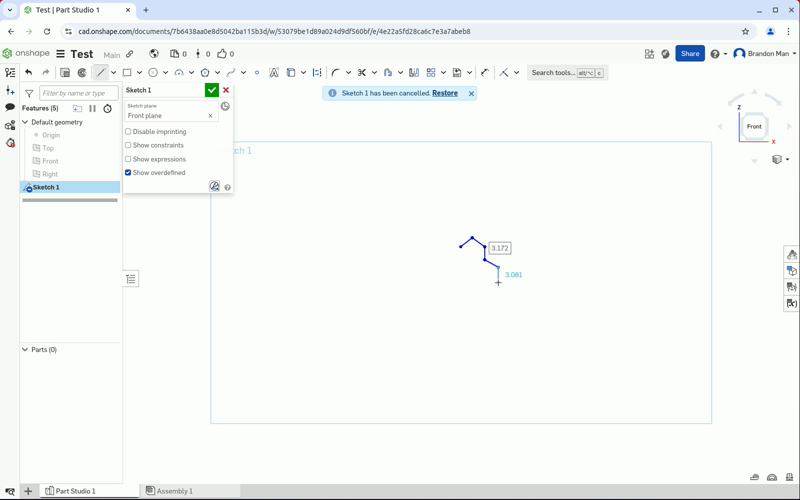
click(498, 282)
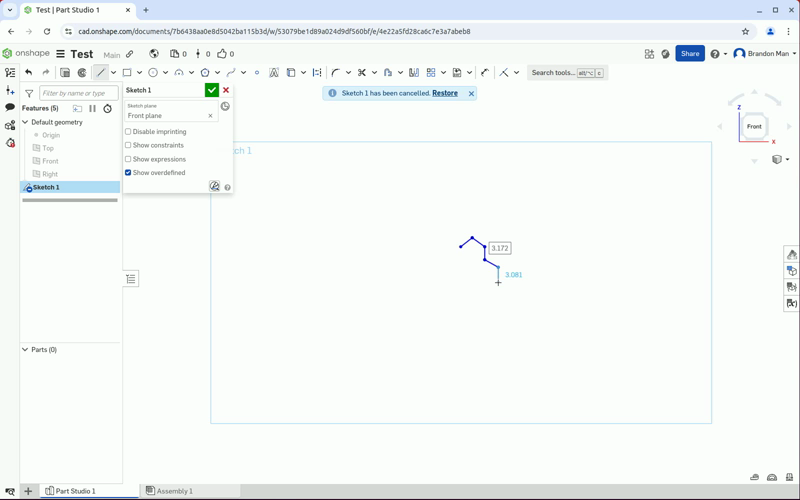
key_up(shift)
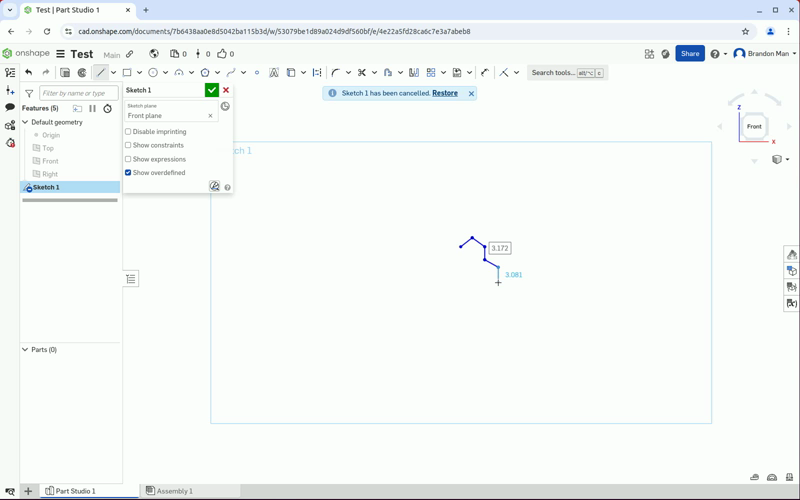
key_down(shift)
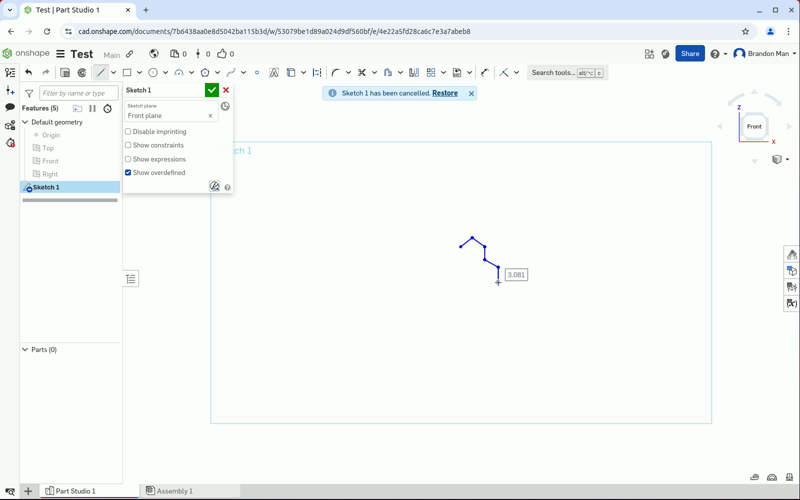
mouse_move(562, 282)
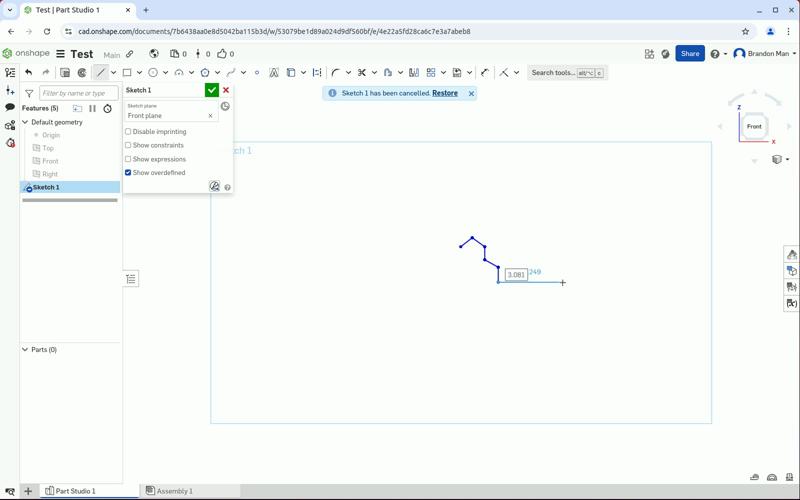
click(562, 282)
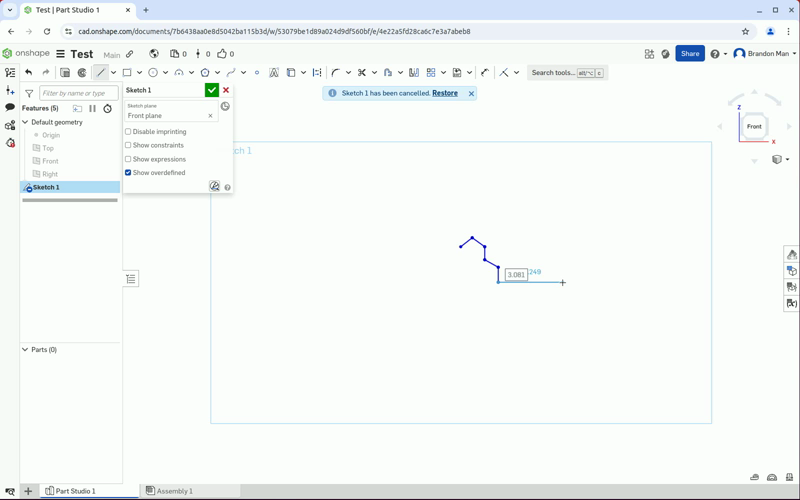
key_up(shift)
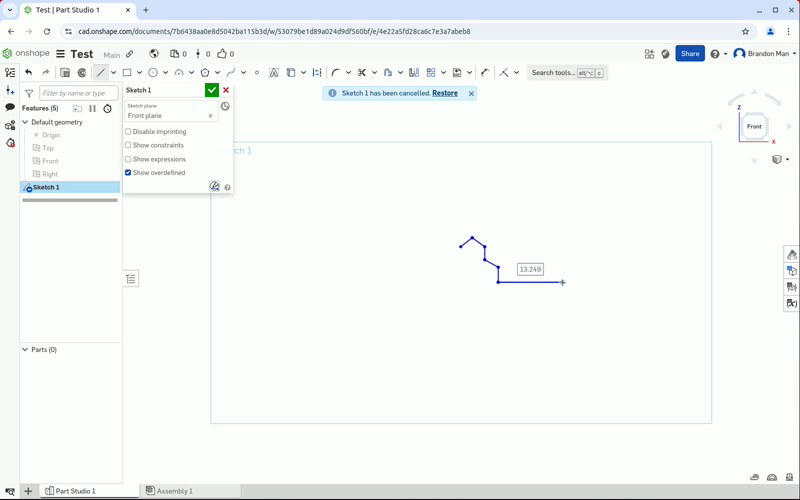
key_down(shift)
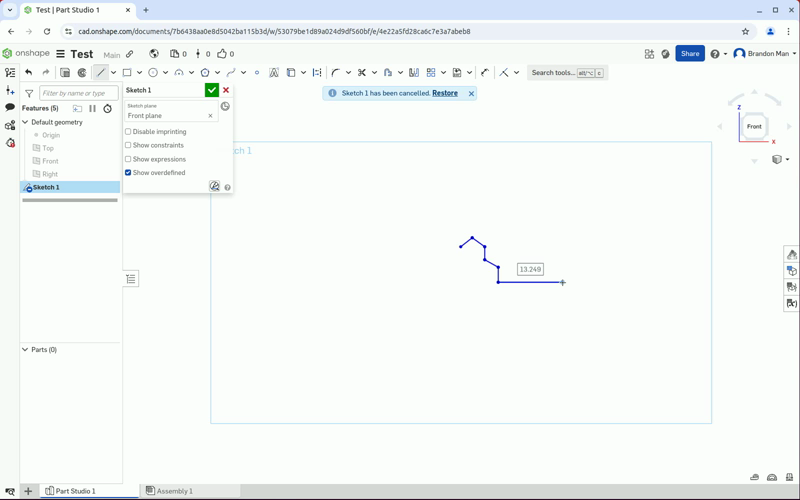
mouse_move(562, 202)
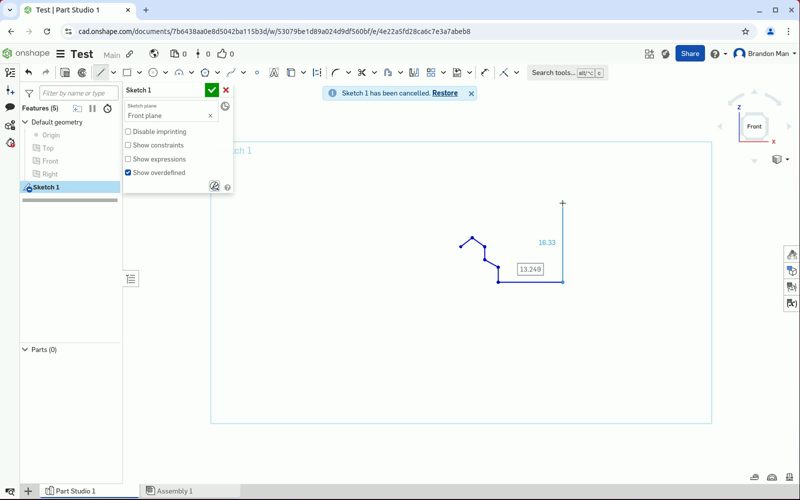
click(562, 202)
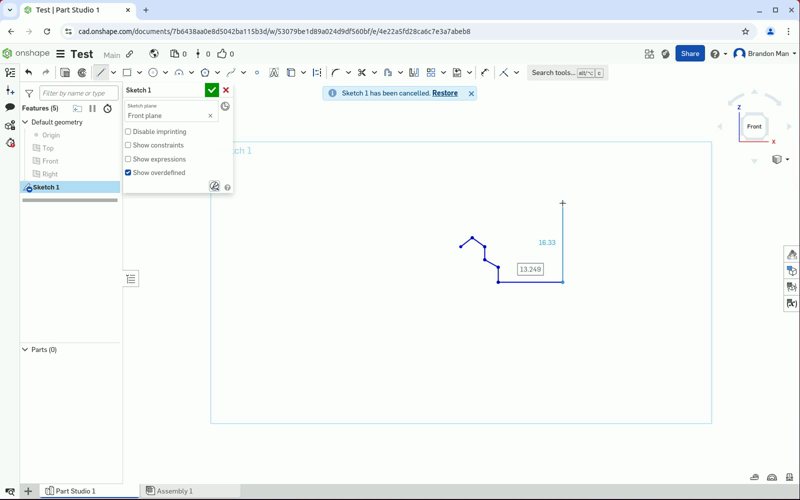
key_up(shift)
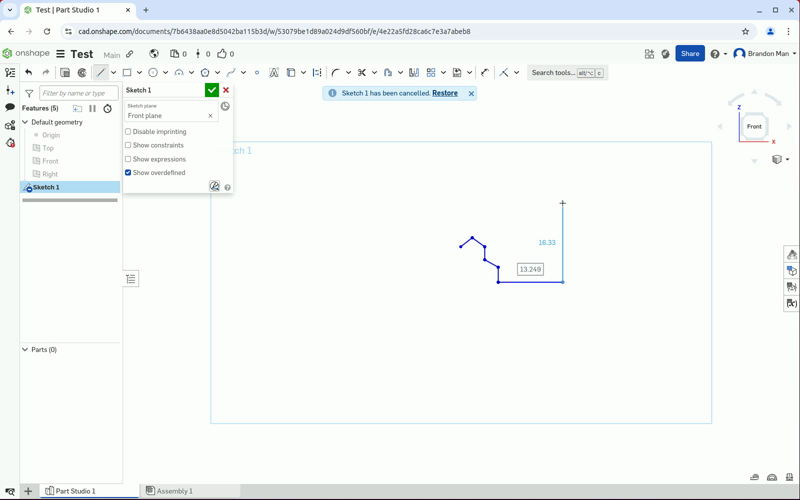
key_down(shift)
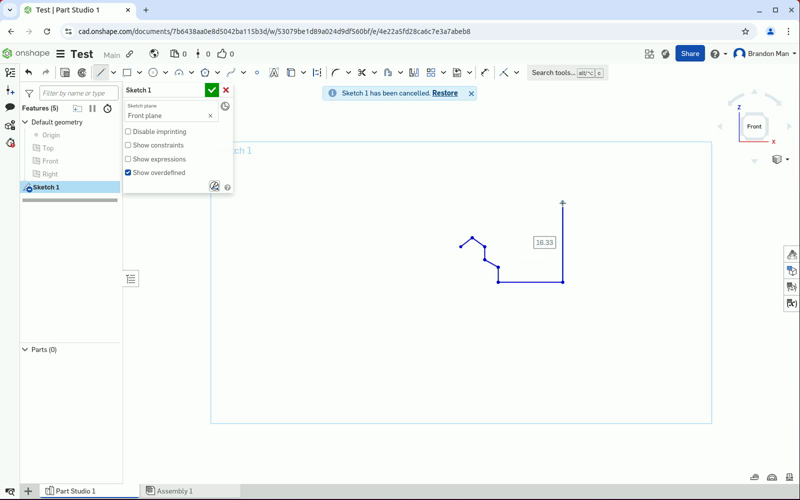
mouse_move(460, 202)
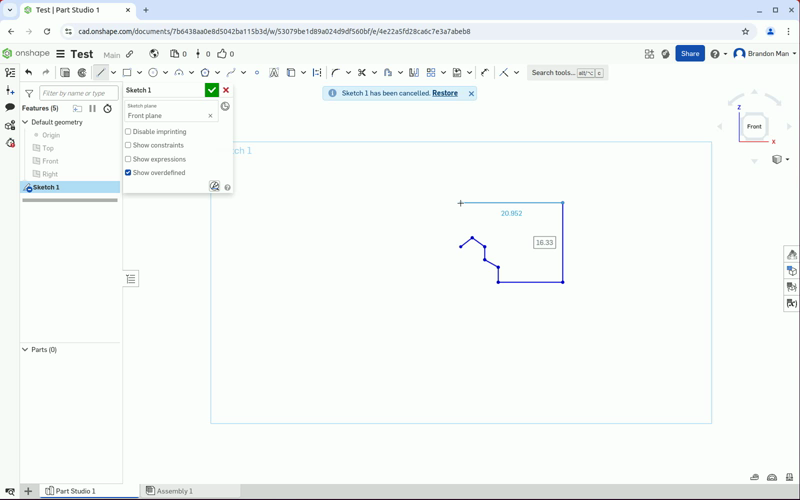
click(460, 202)
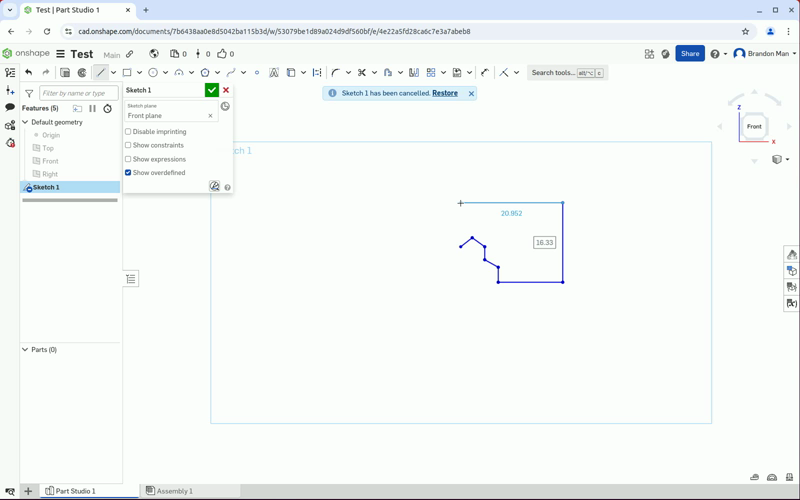
key_up(shift)
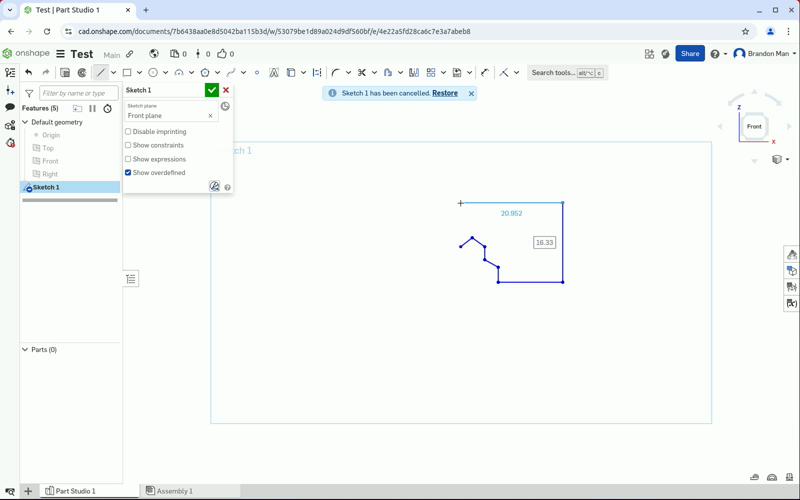
mouse_move(490, 202)
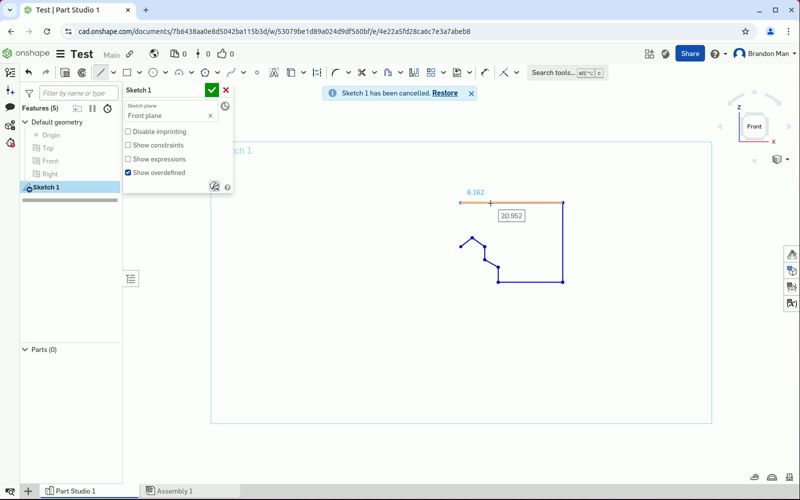
key_down(shift)
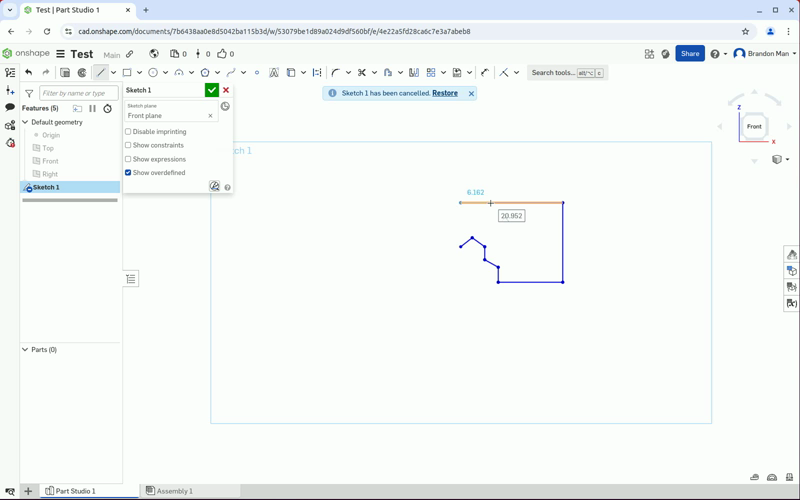
mouse_move(460, 246)
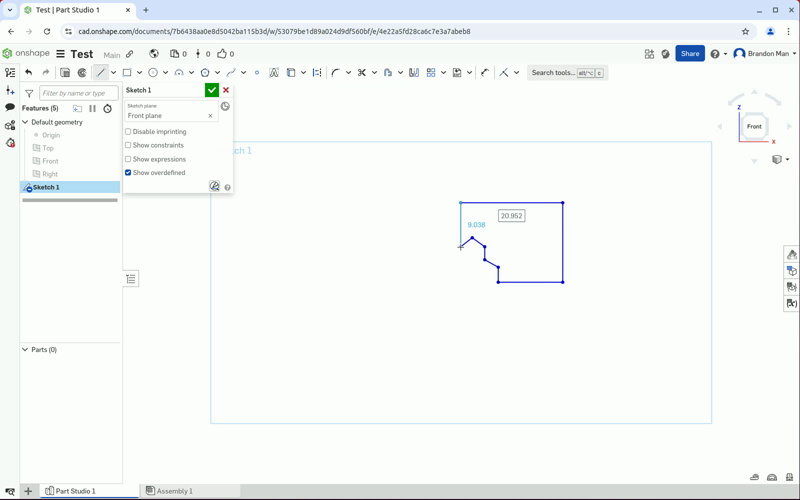
key_up(shift)
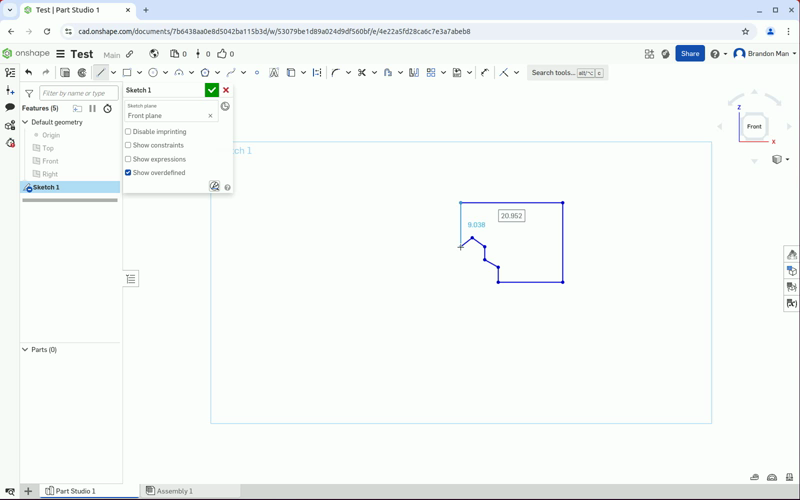
click(460, 246)
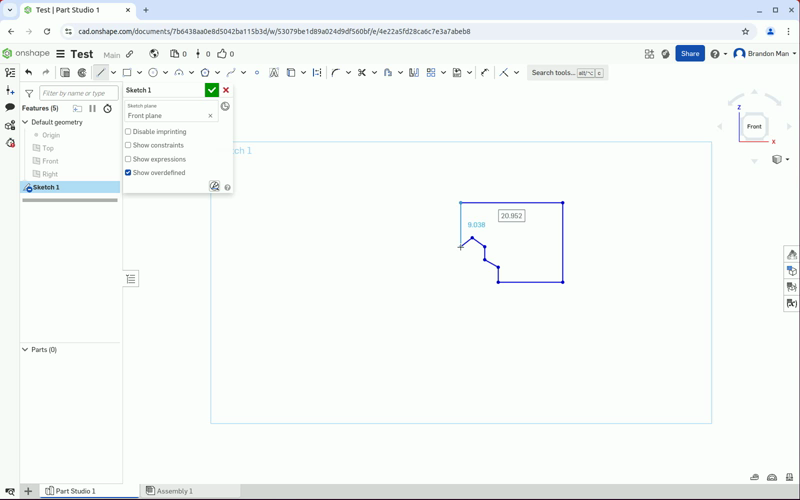
key(esc)
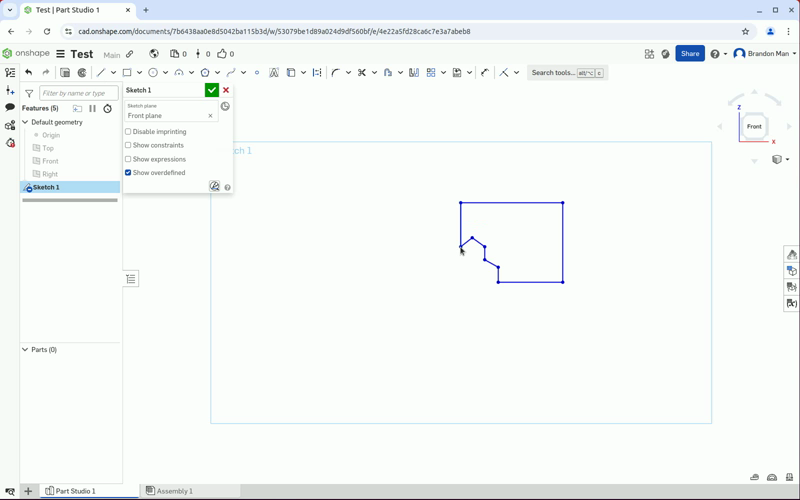
mouse_move(533, 235)
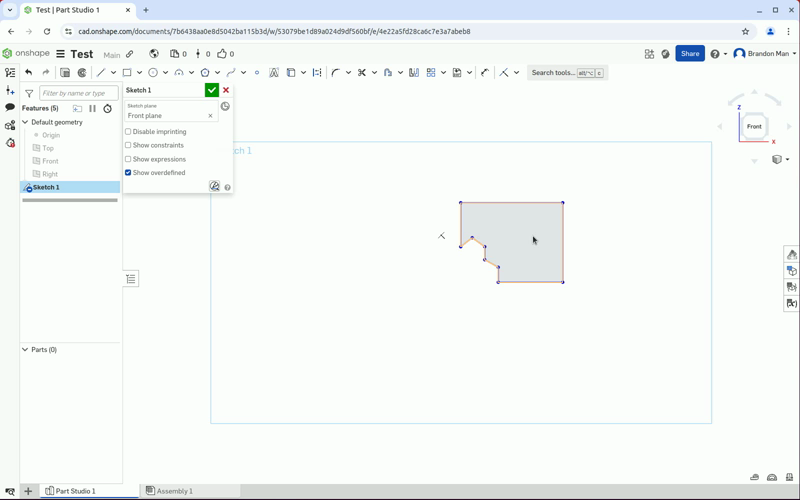
click(533, 235)
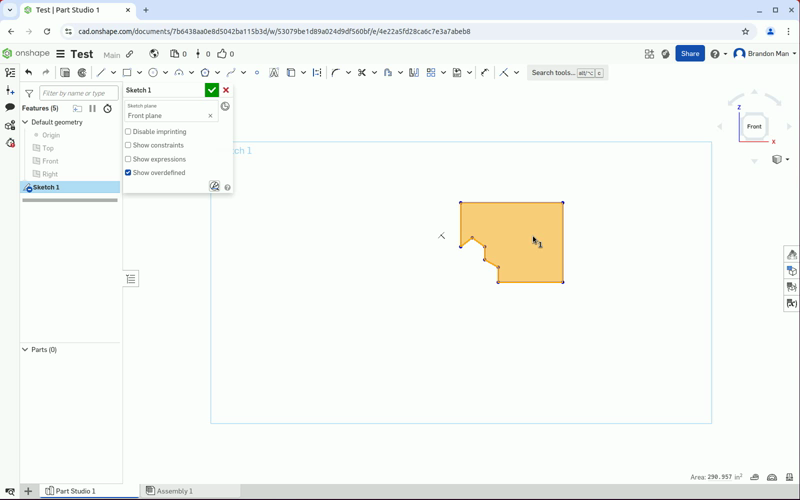
mouse_move(73, 352)
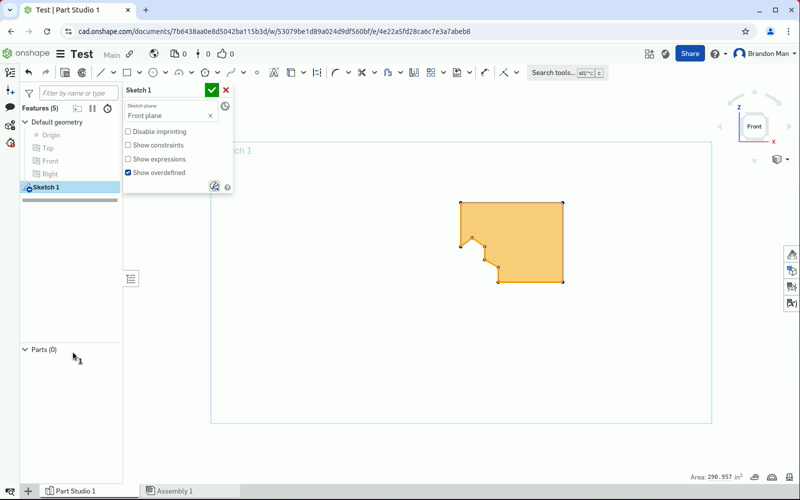
key(shift+y)
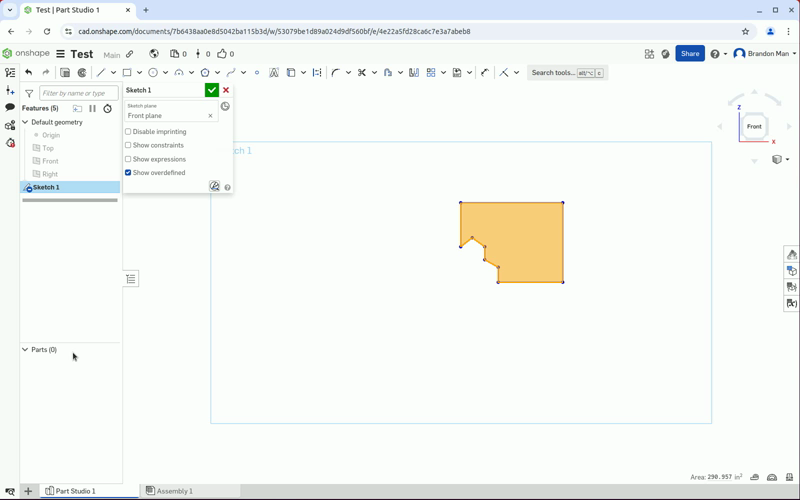
key(shift+e)
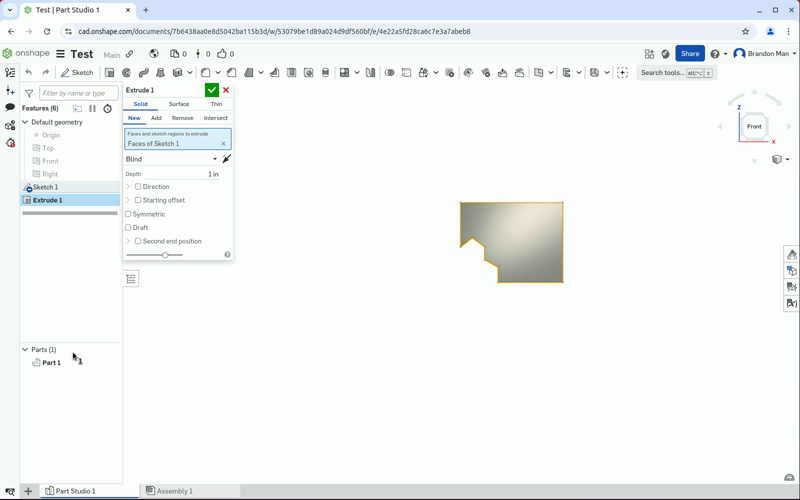
mouse_move(143, 106)
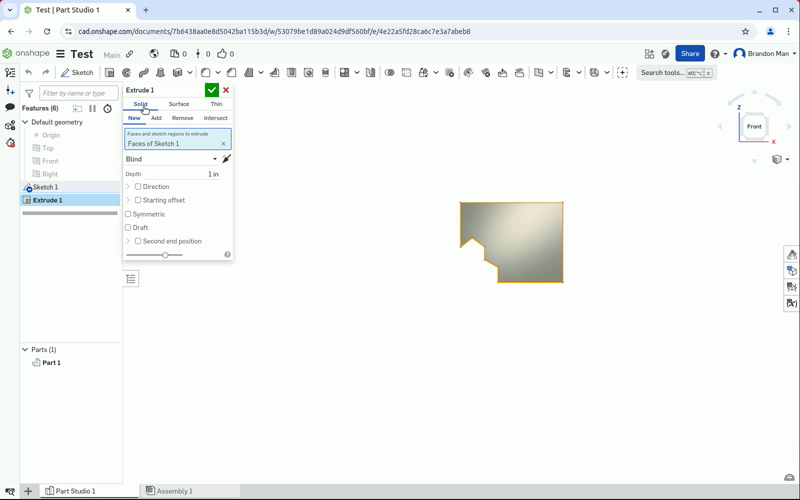
click(143, 106)
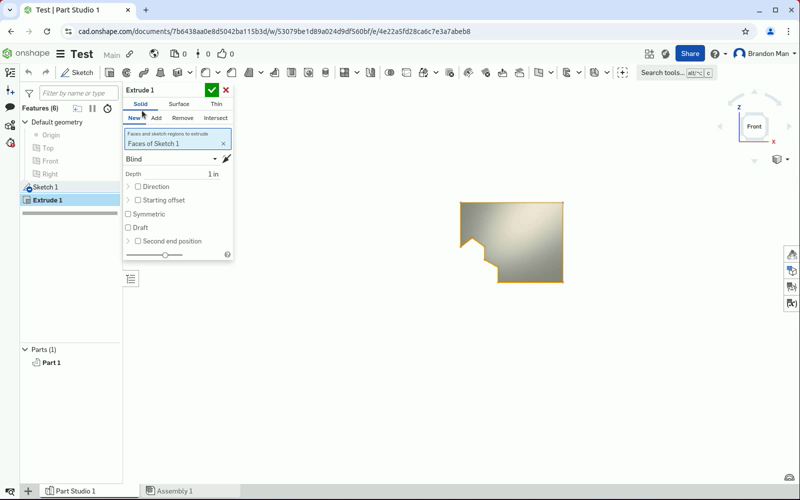
mouse_move(137, 120)
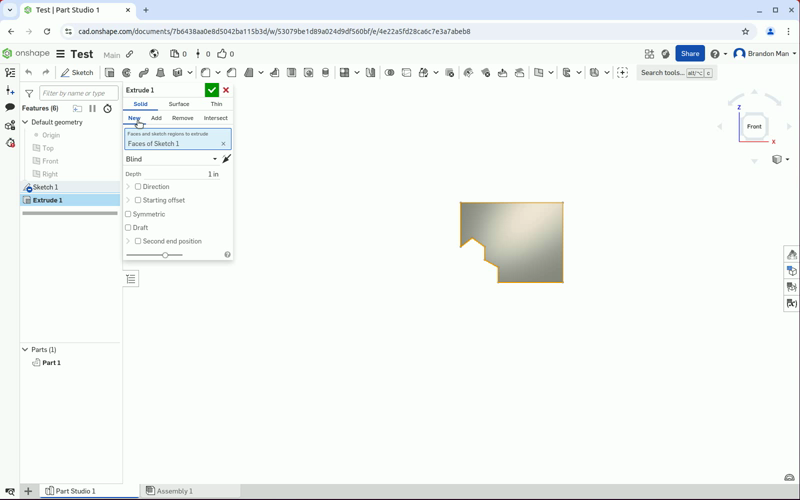
click(137, 120)
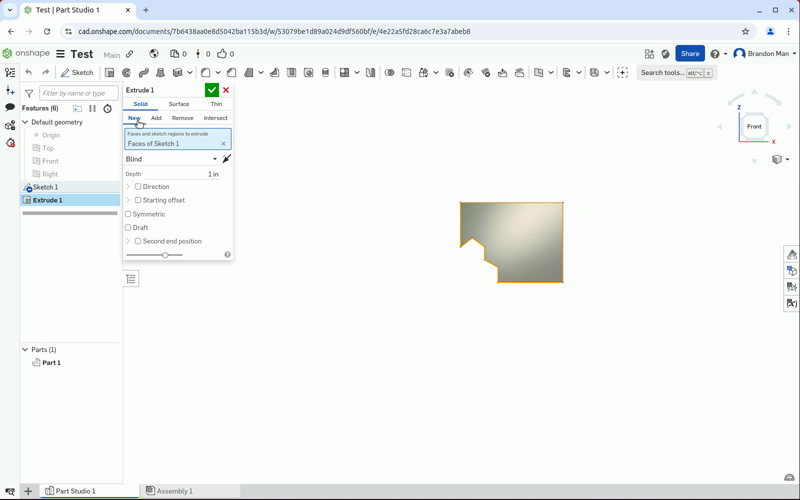
key(tab, 4)
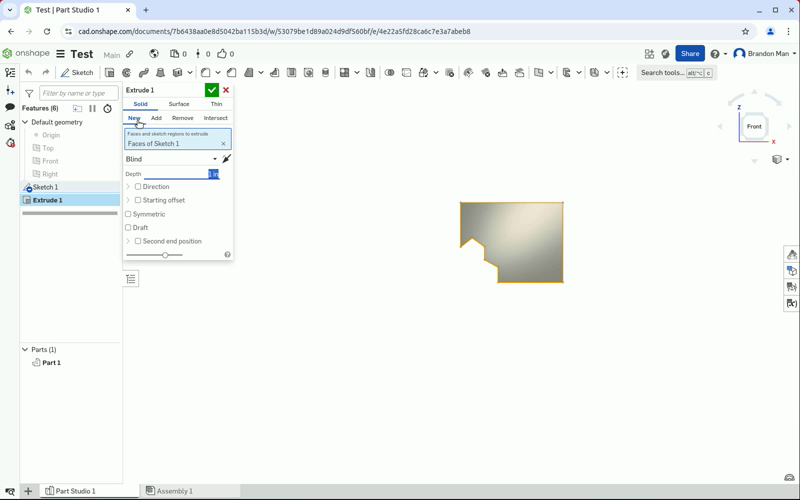
text(5.536)
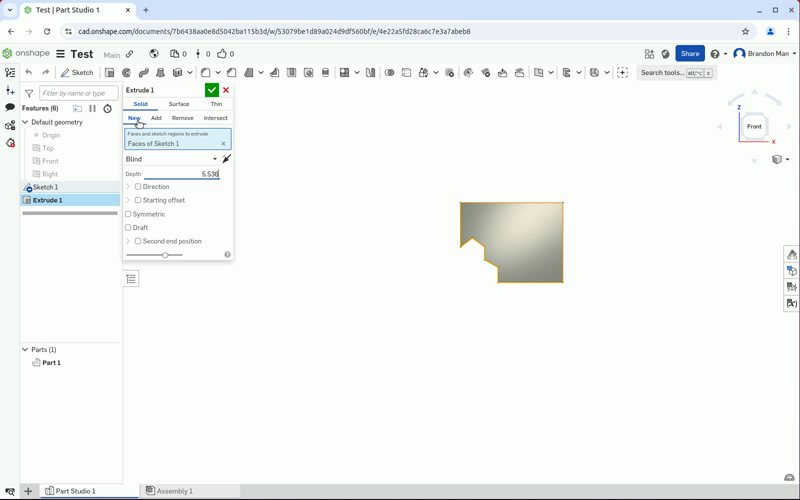
key(enter)
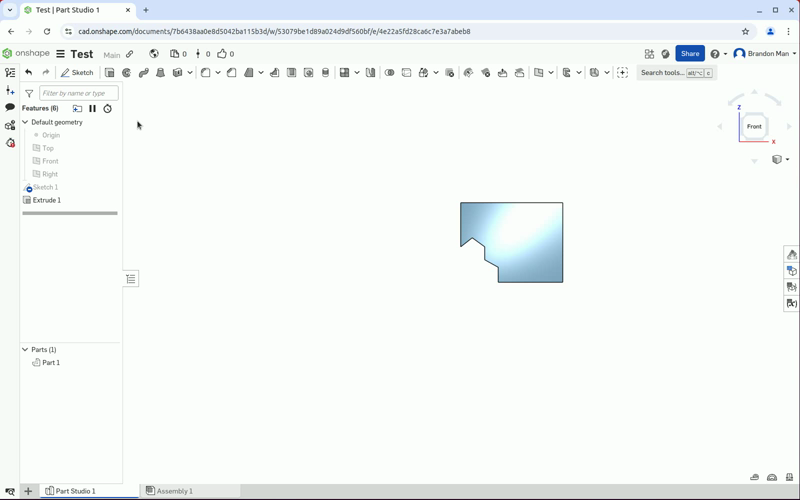
key(shift+h)
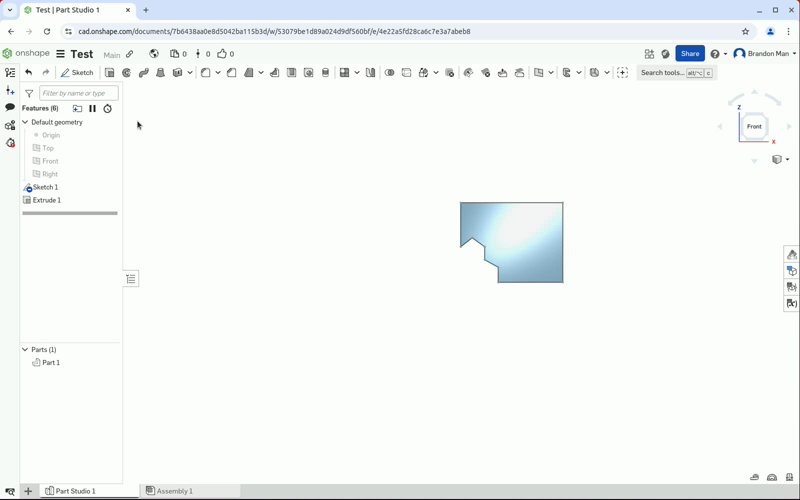
key(shift+h)
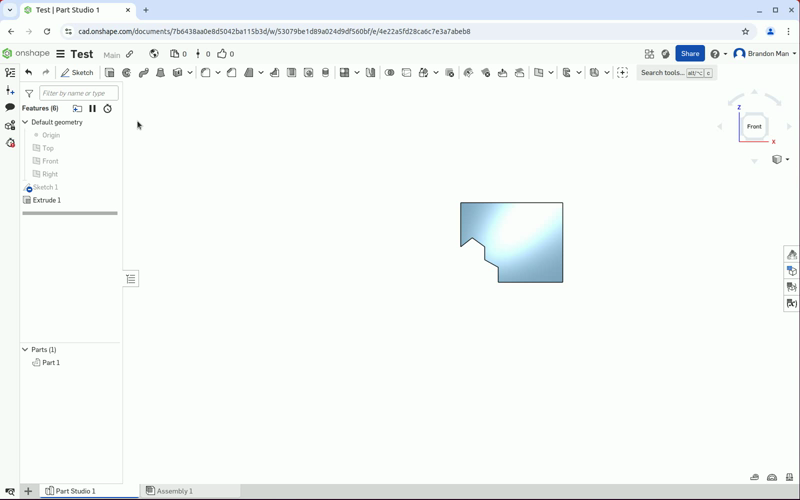
mouse_move(73, 189)
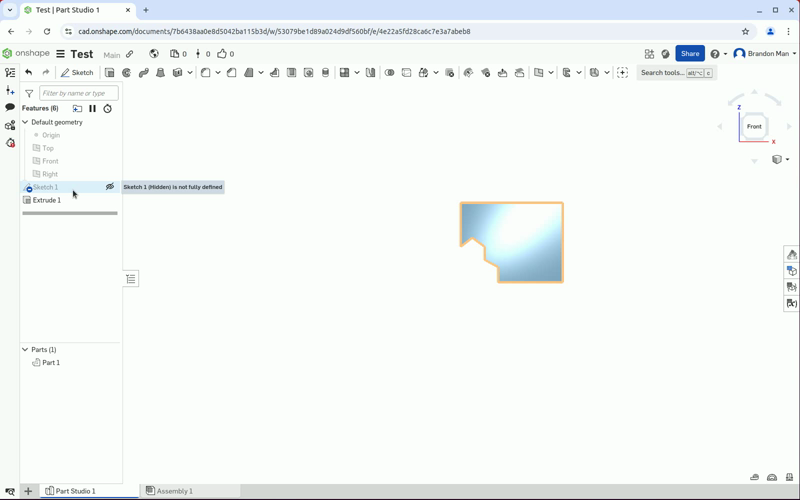
click(73, 189)
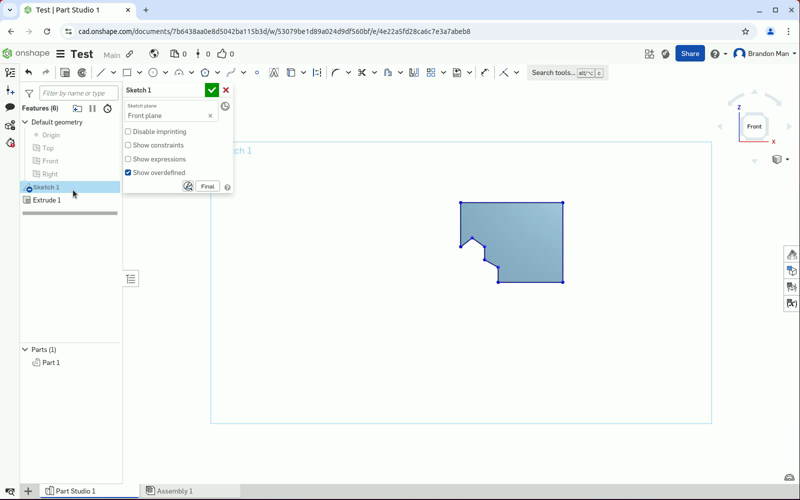
mouse_move(229, 92)
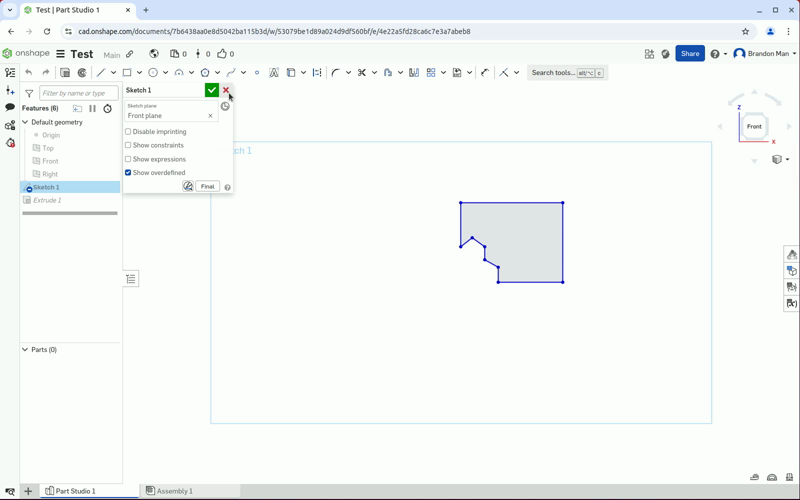
click(229, 92)
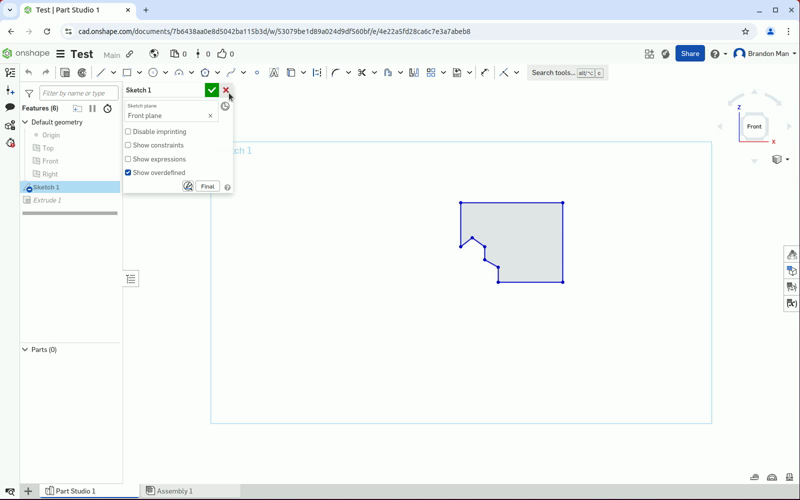
key(shift+s)
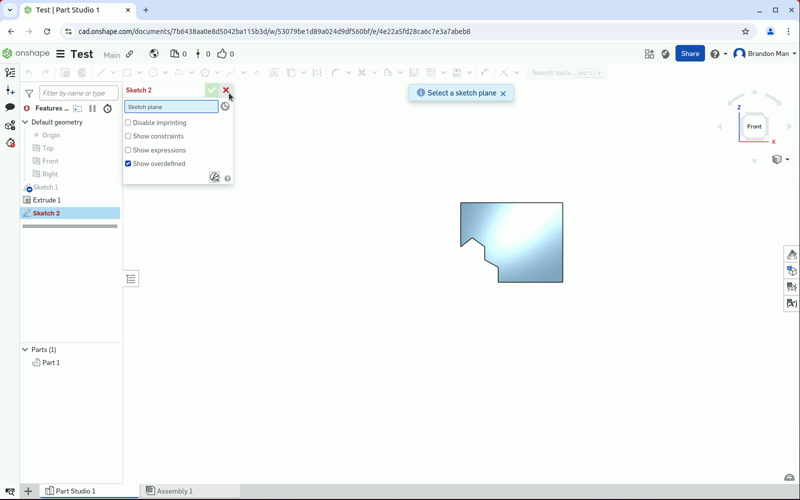
mouse_move(73, 163)
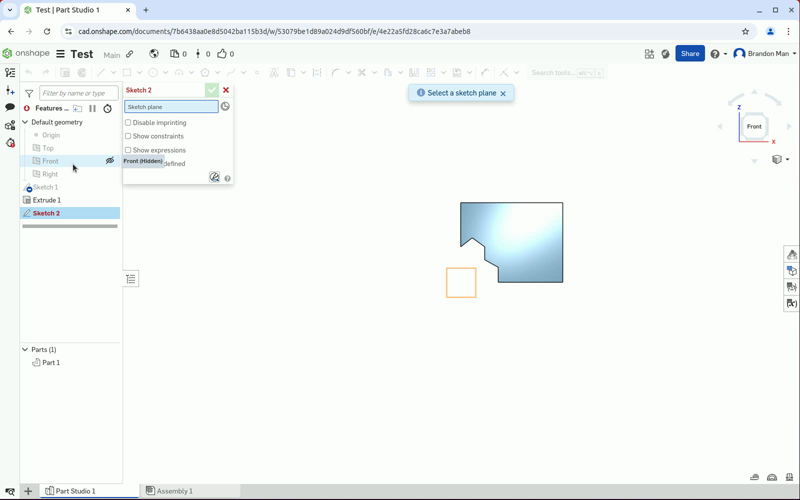
click(73, 163)
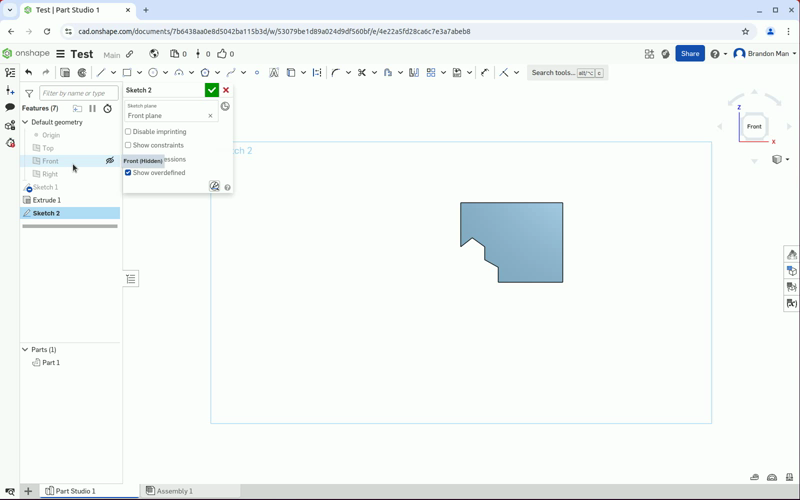
mouse_move(73, 352)
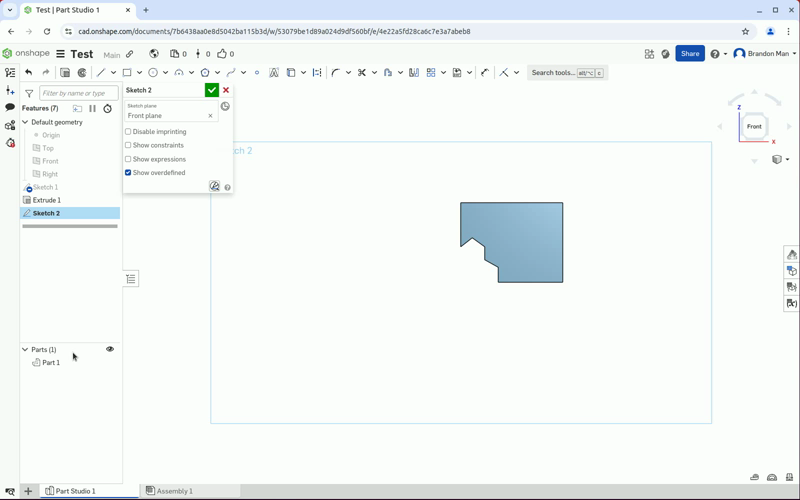
key(y)
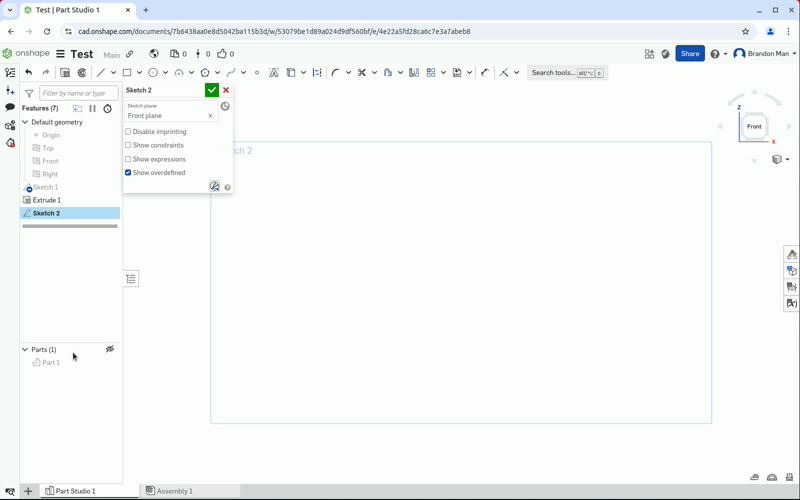
key(l)
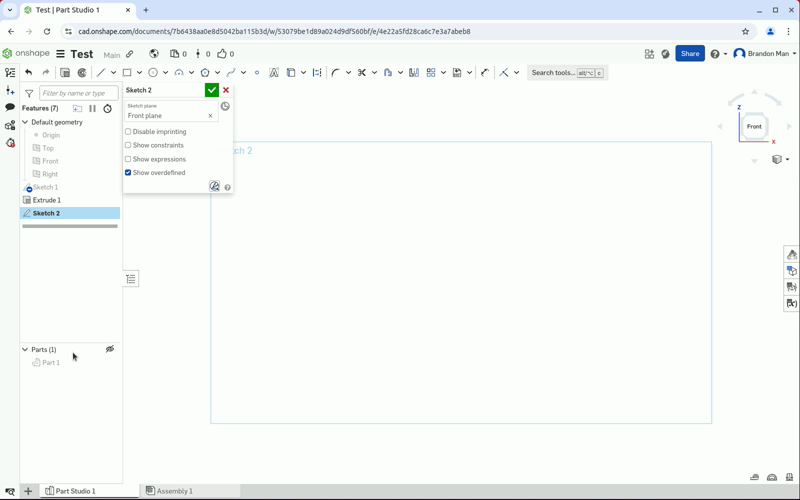
key_down(shift)
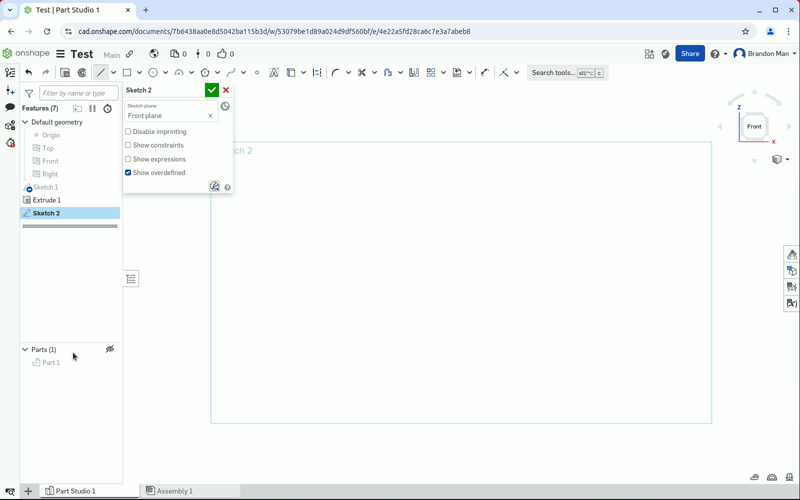
mouse_move(460, 395)
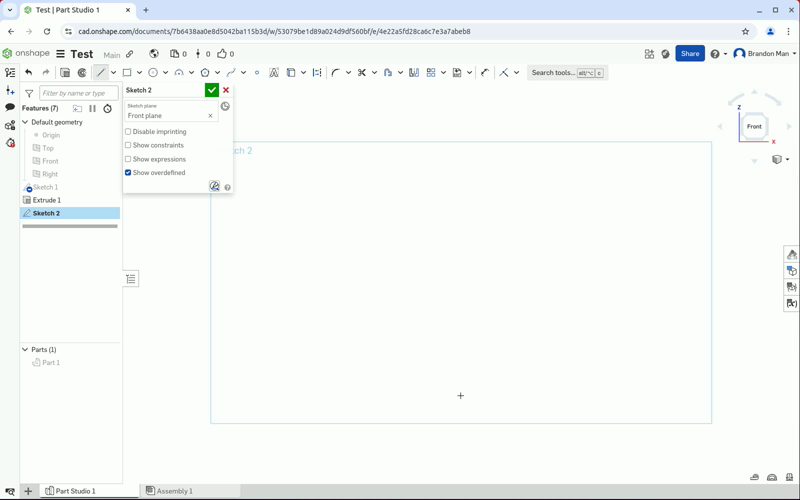
click(460, 395)
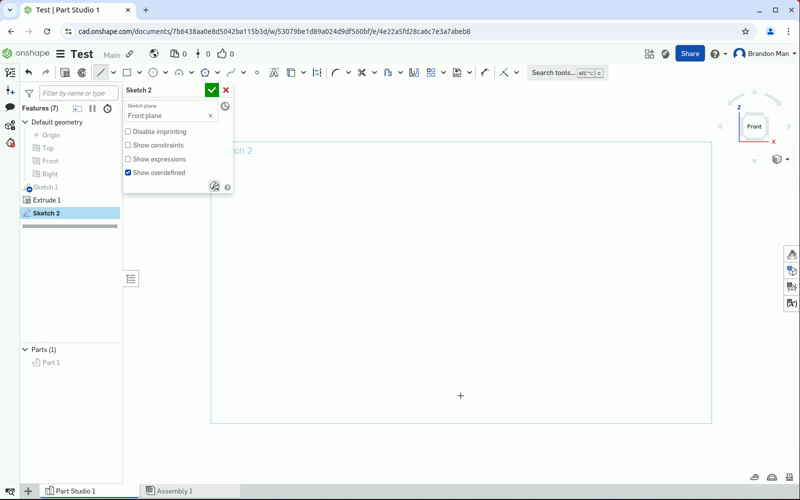
key_up(shift)
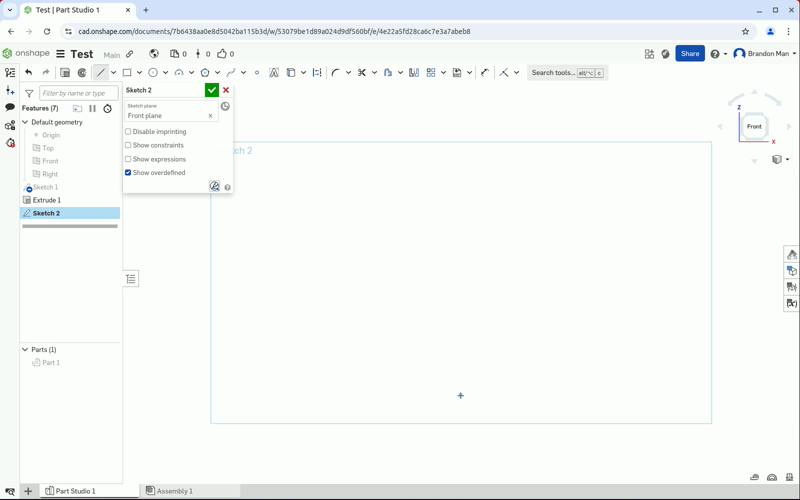
key_down(shift)
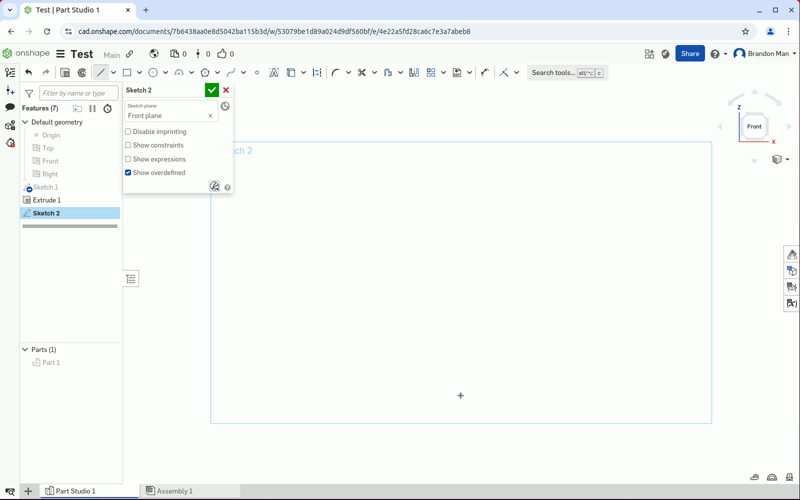
mouse_move(563, 395)
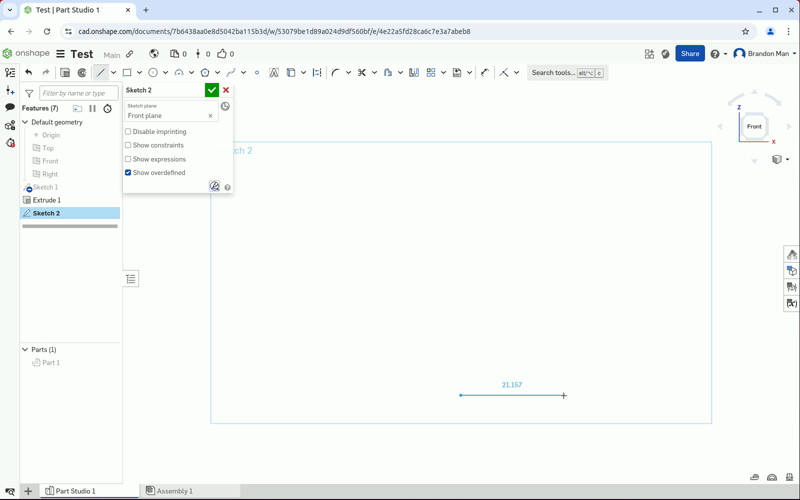
click(563, 395)
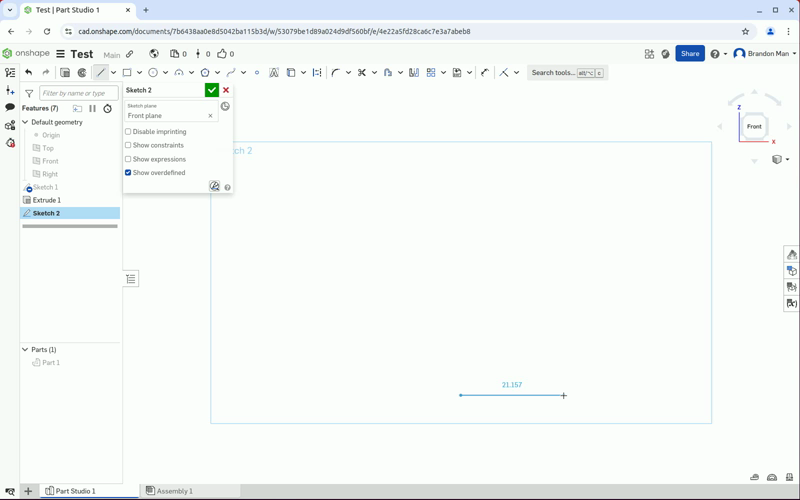
key_up(shift)
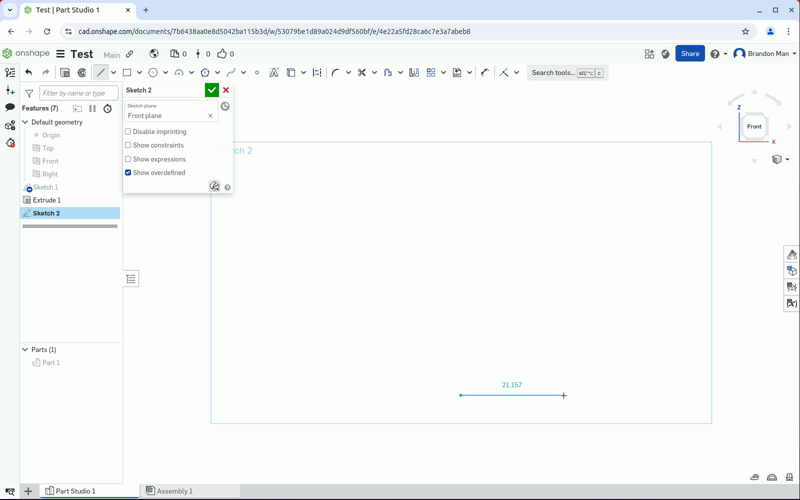
key_down(shift)
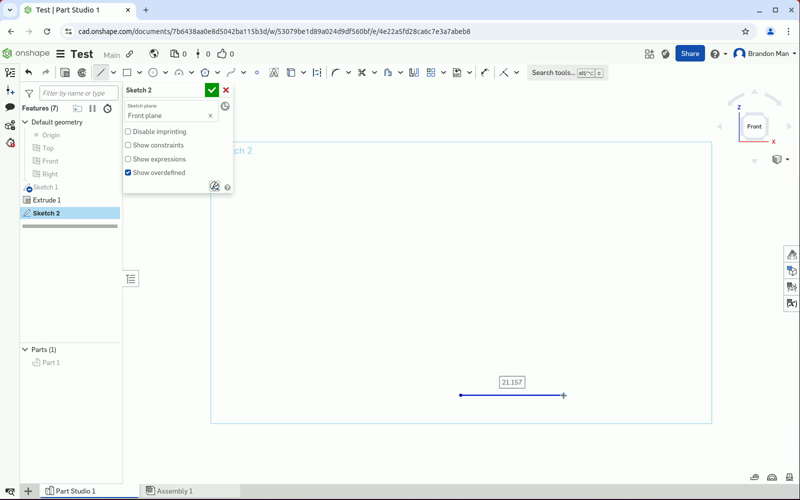
mouse_move(563, 282)
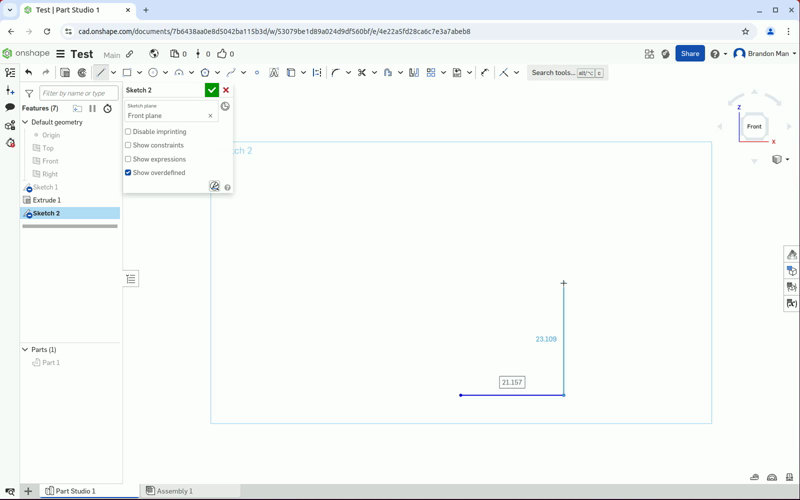
click(563, 282)
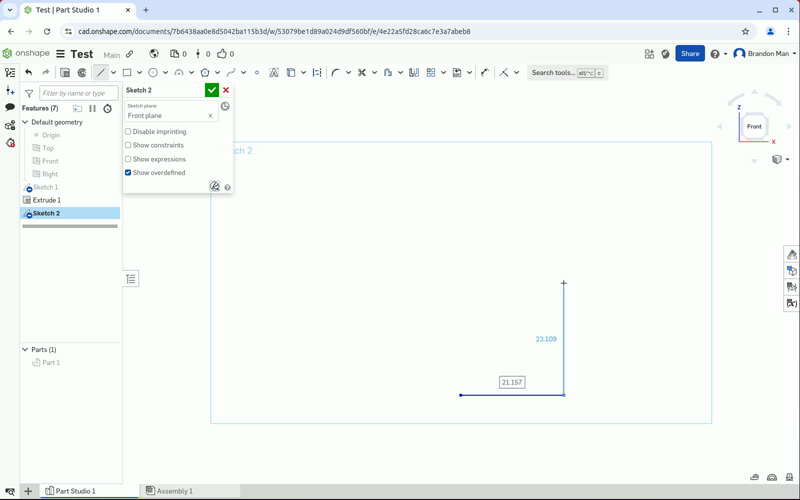
key_up(shift)
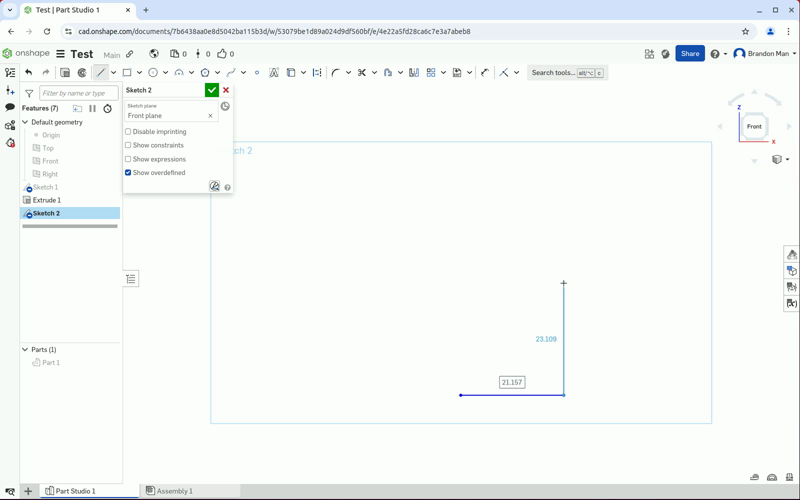
key_down(shift)
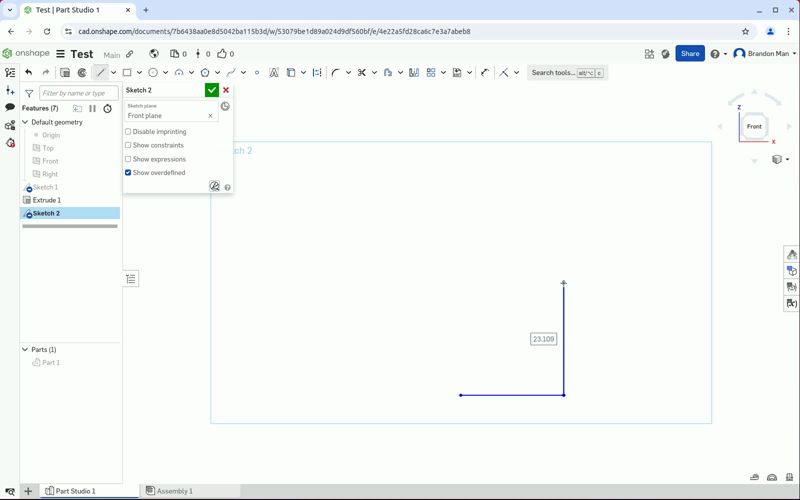
mouse_move(498, 282)
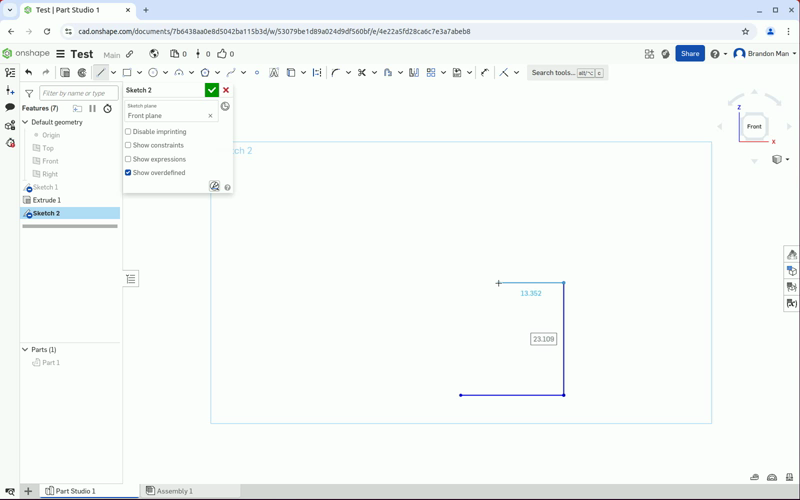
click(498, 282)
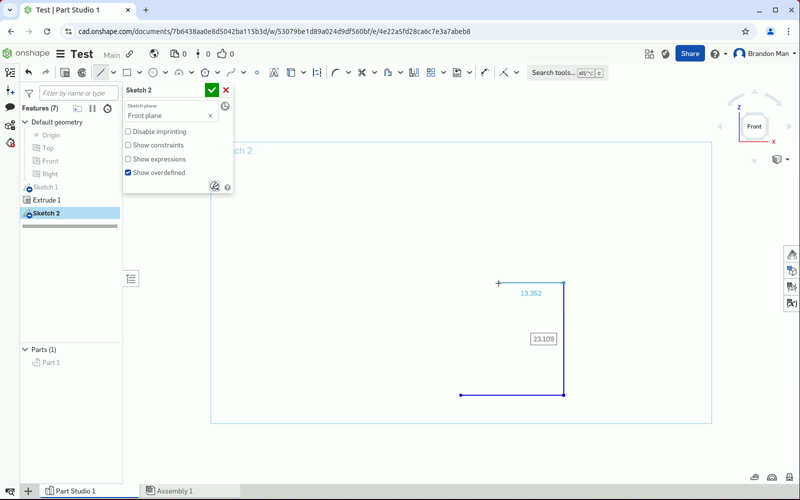
key_up(shift)
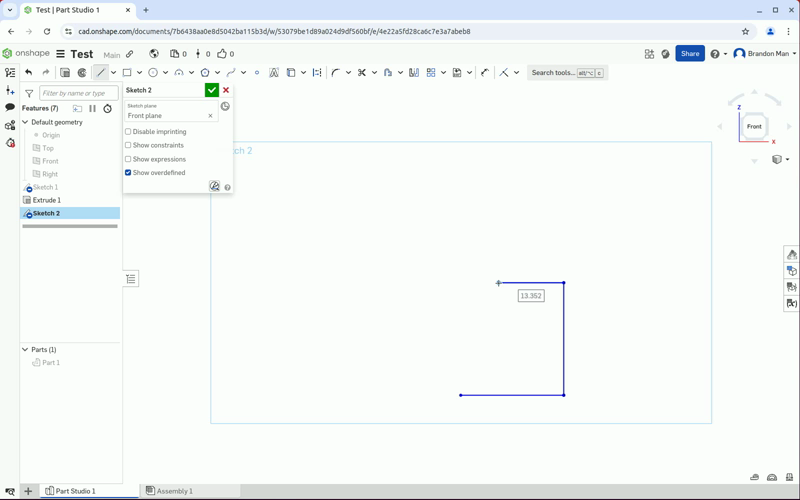
key_down(shift)
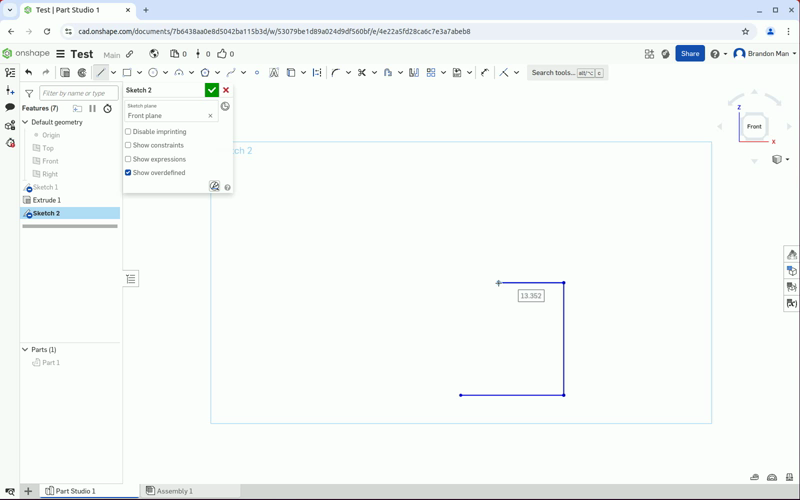
mouse_move(528, 282)
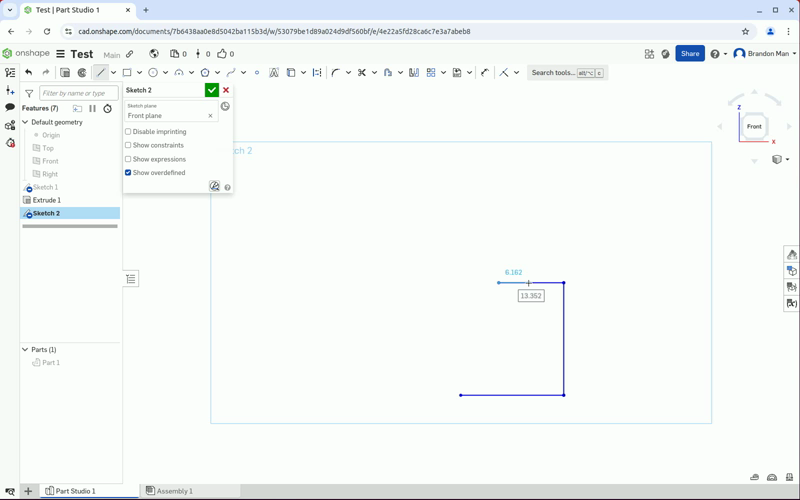
mouse_move(498, 295)
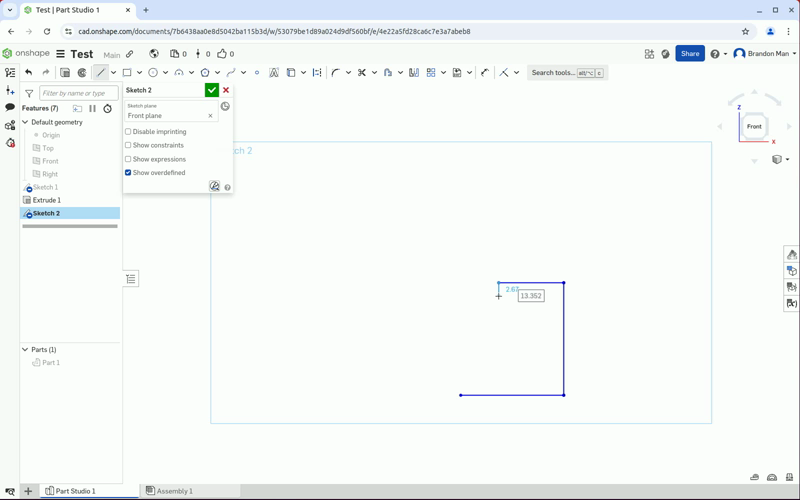
click(498, 295)
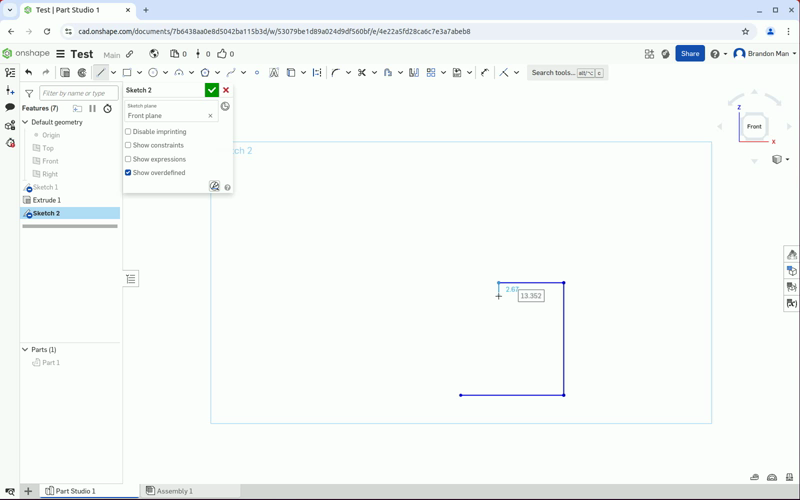
key_up(shift)
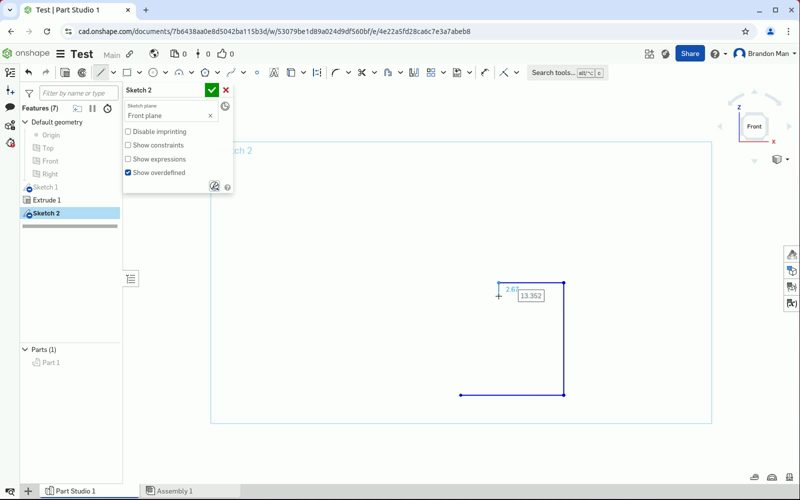
key_down(shift)
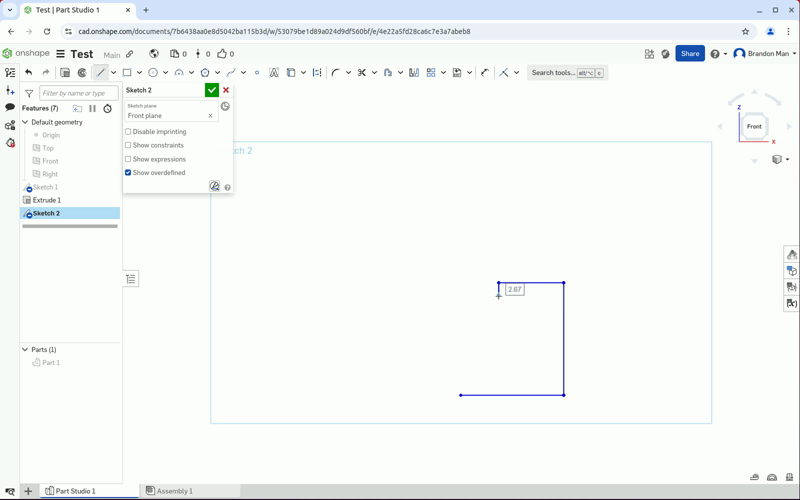
mouse_move(528, 295)
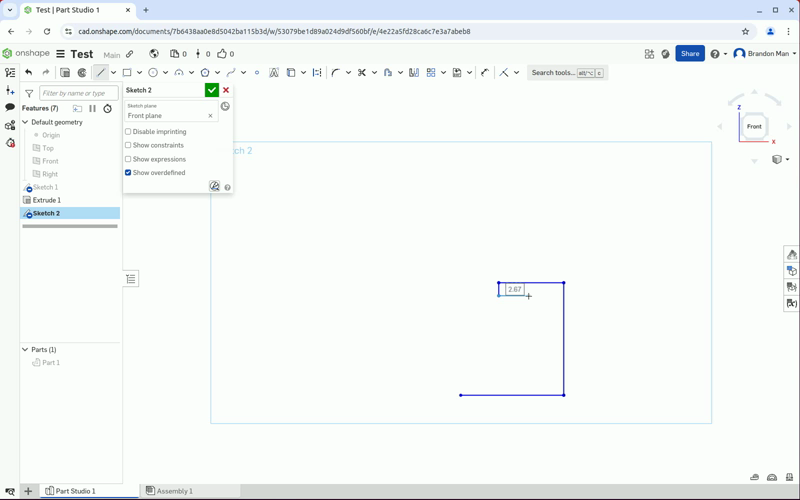
mouse_move(484, 304)
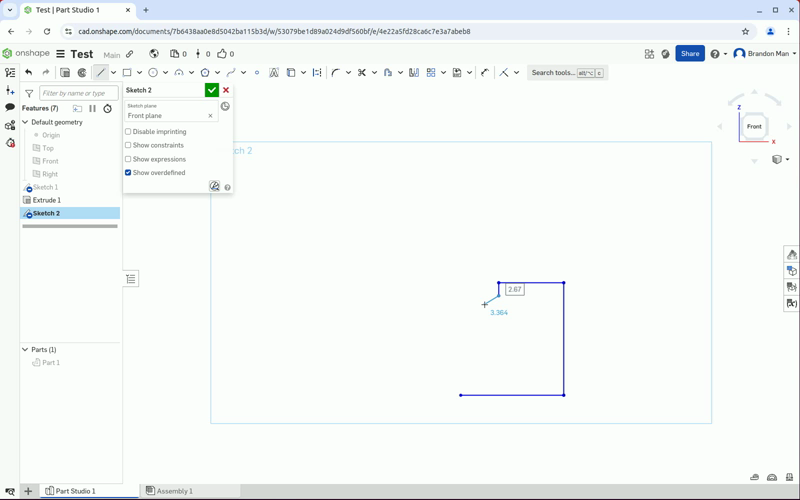
click(484, 304)
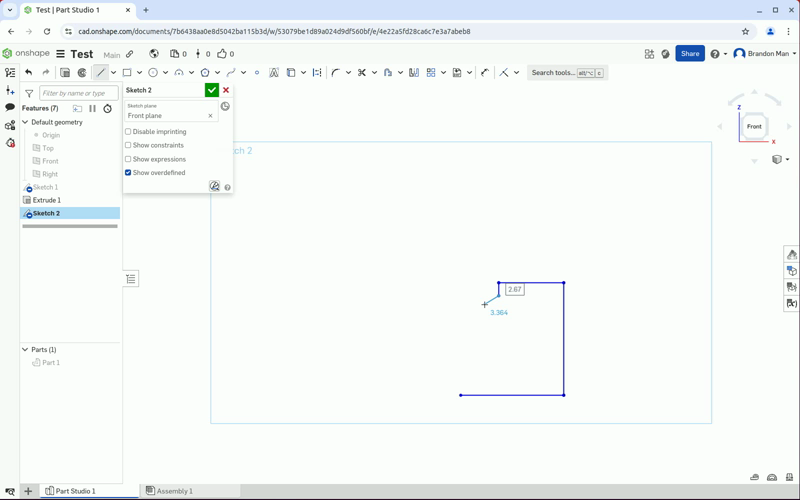
key_up(shift)
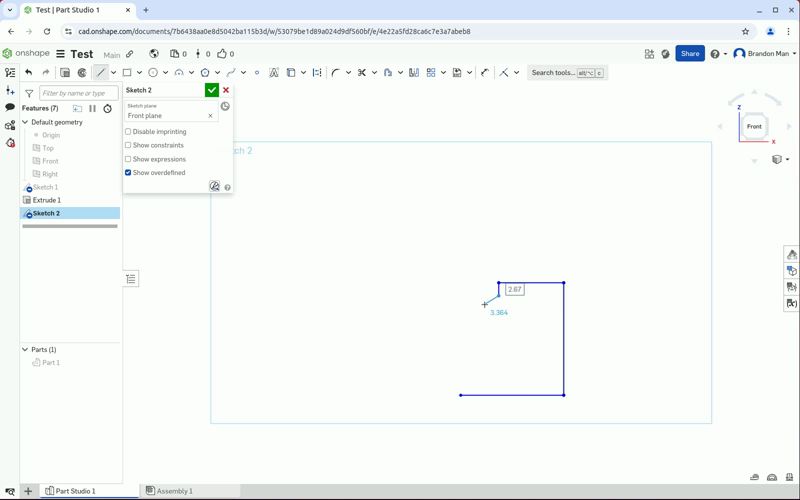
key_down(shift)
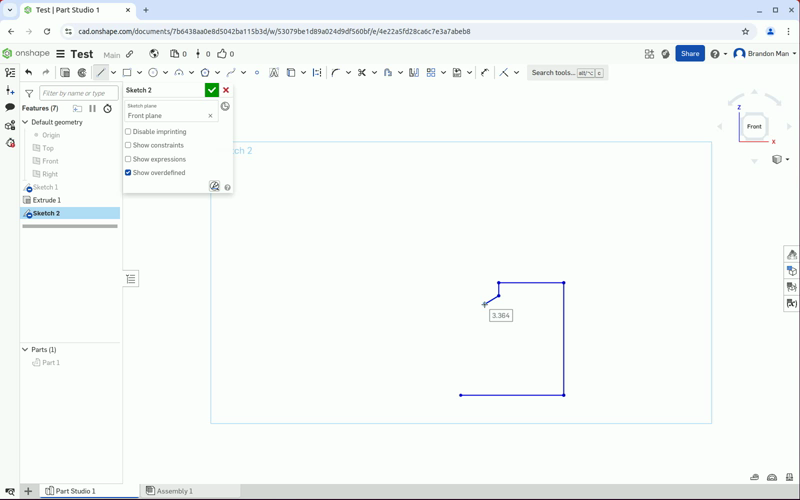
mouse_move(514, 304)
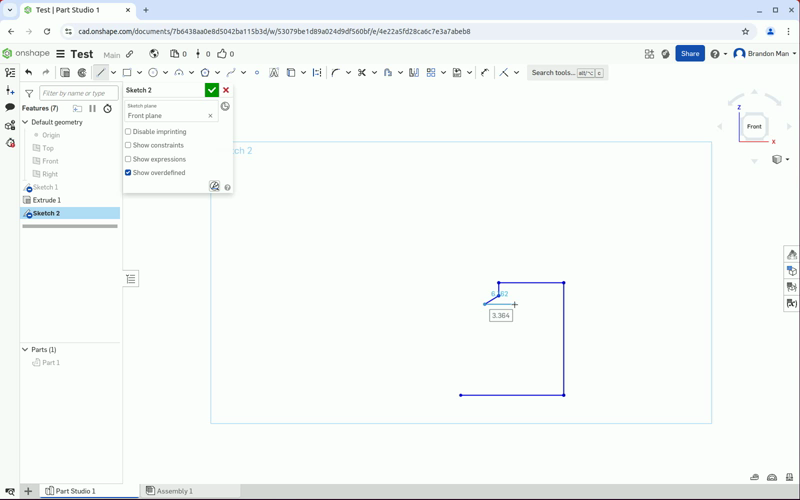
mouse_move(484, 316)
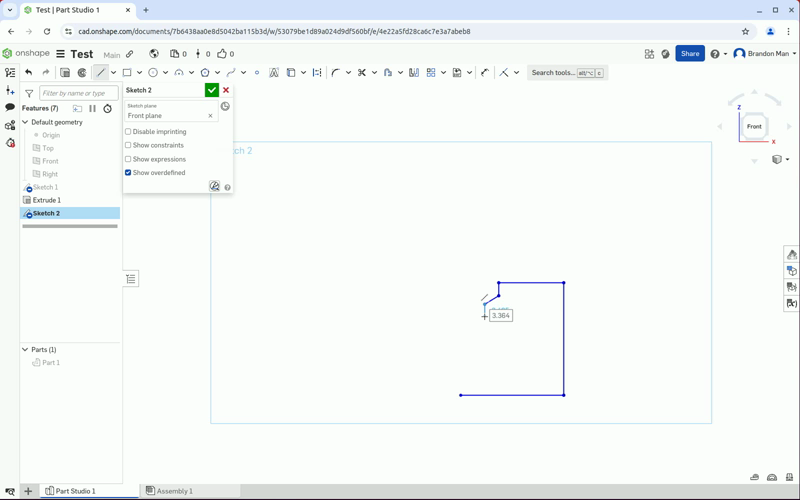
click(484, 316)
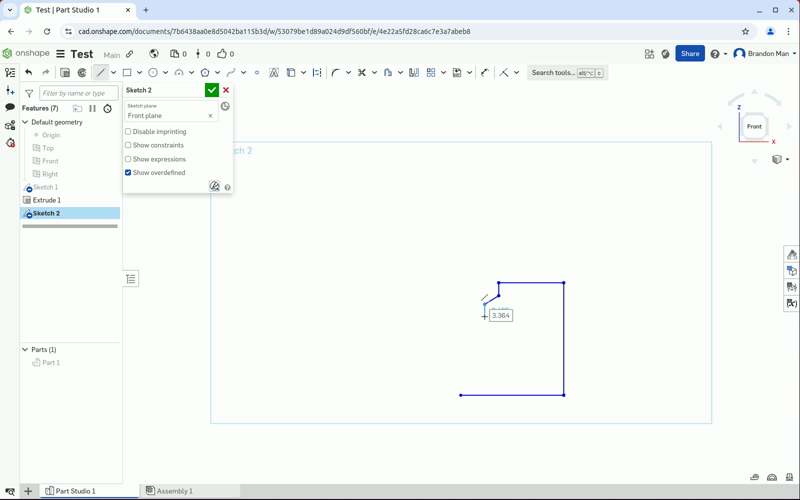
key_up(shift)
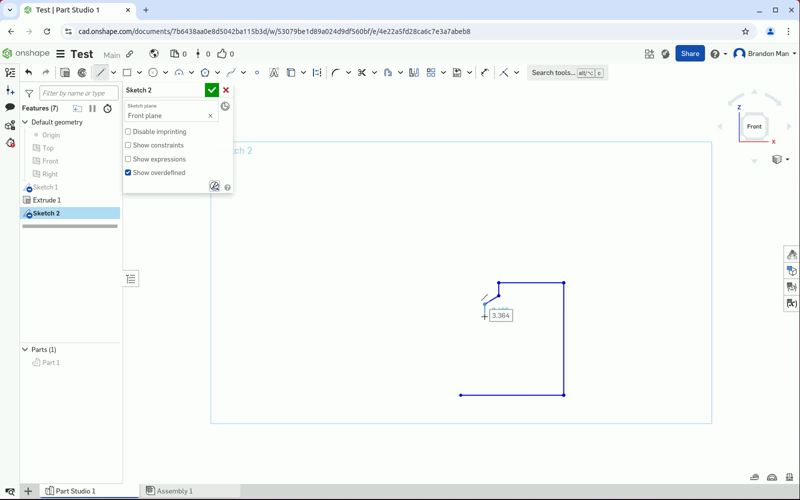
key_down(shift)
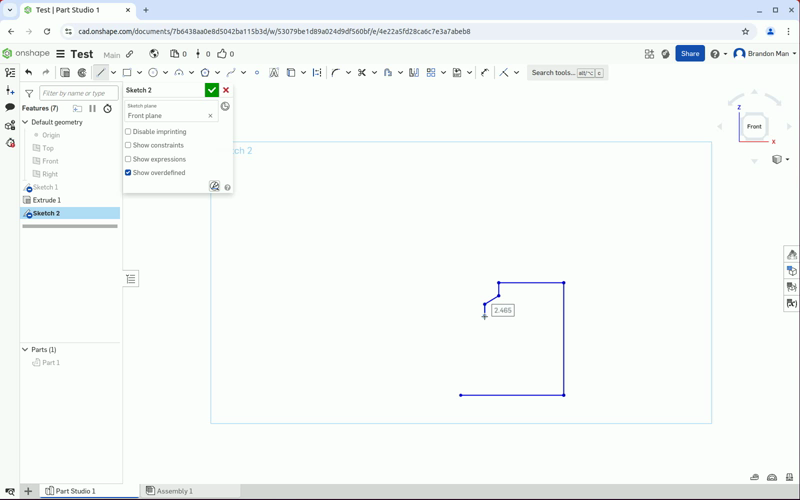
mouse_move(514, 316)
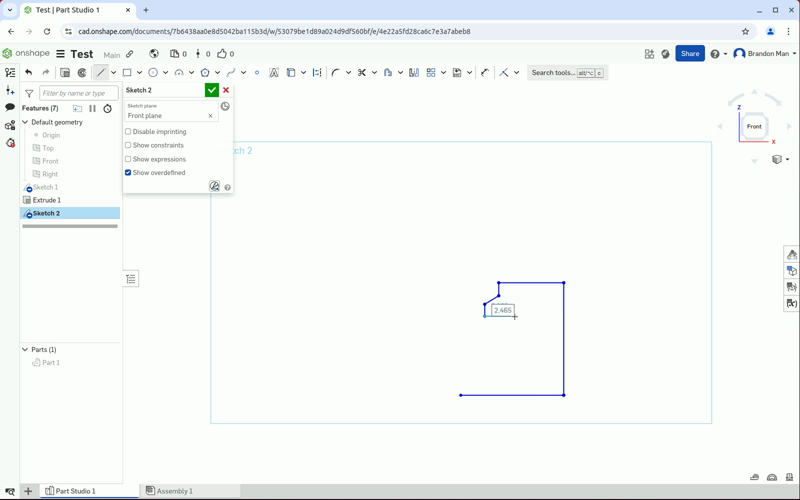
mouse_move(472, 325)
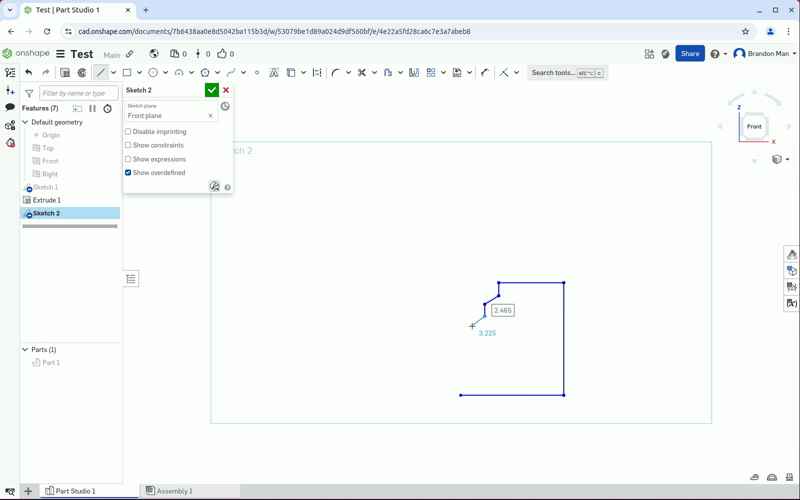
click(472, 325)
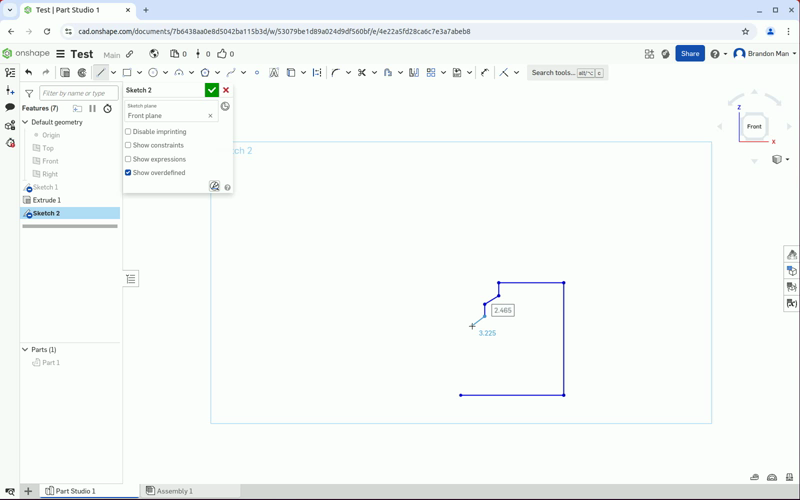
key_up(shift)
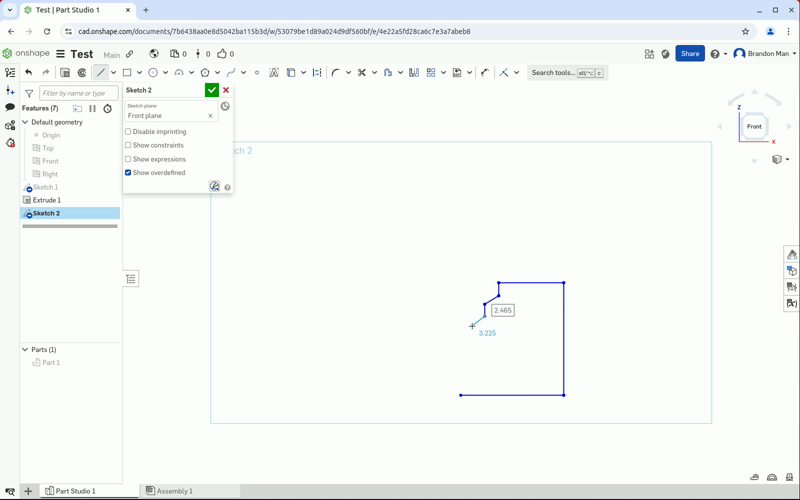
key_down(shift)
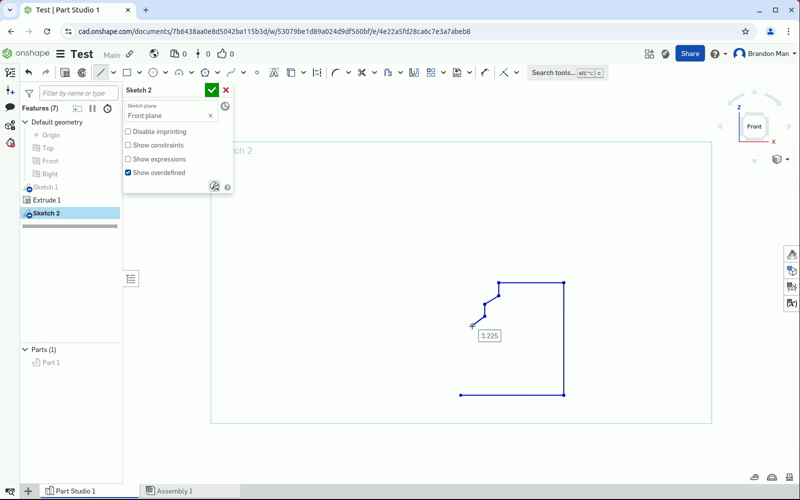
mouse_move(502, 325)
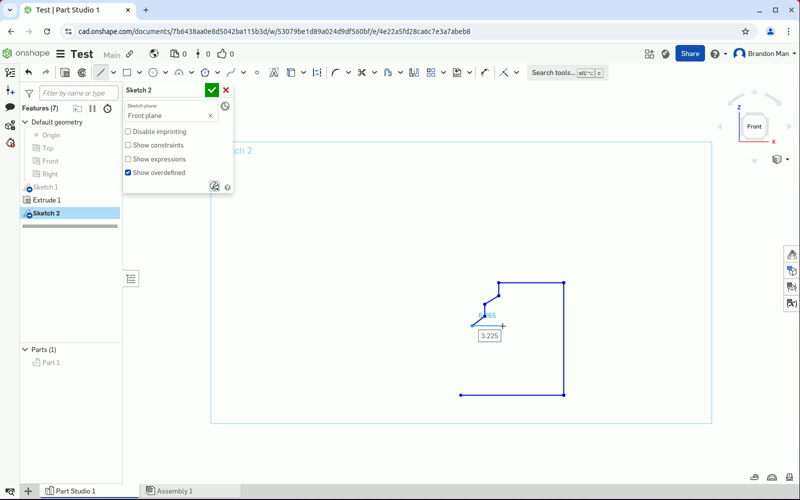
mouse_move(460, 316)
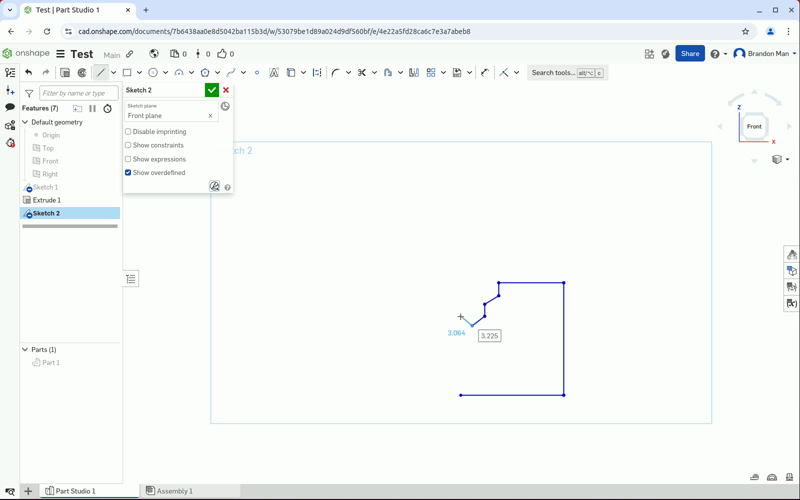
click(460, 316)
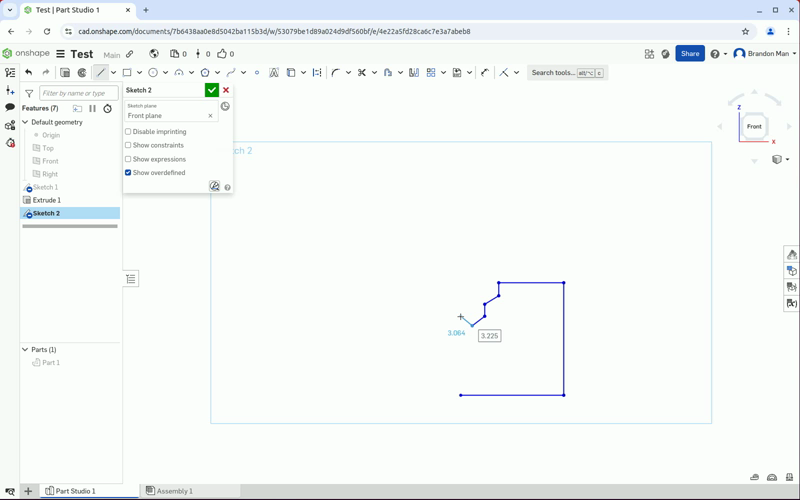
key_up(shift)
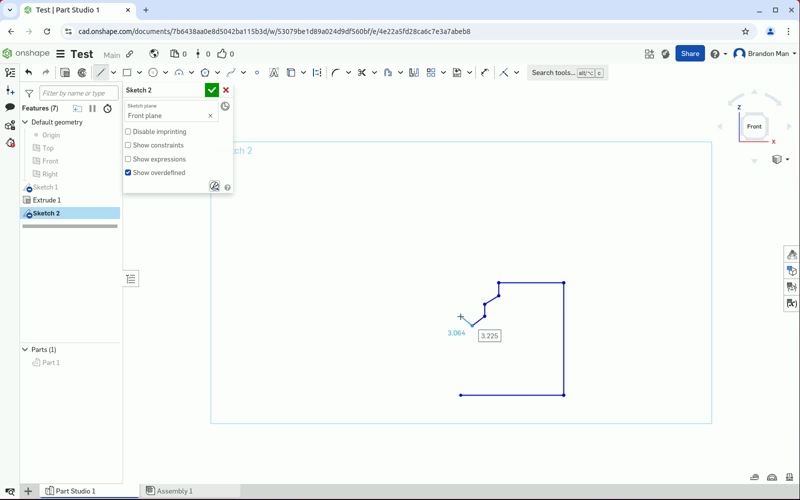
key_down(shift)
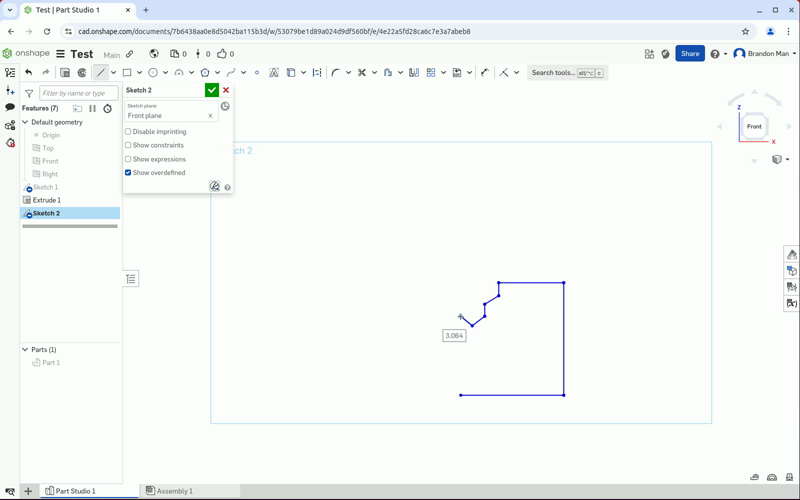
mouse_move(460, 395)
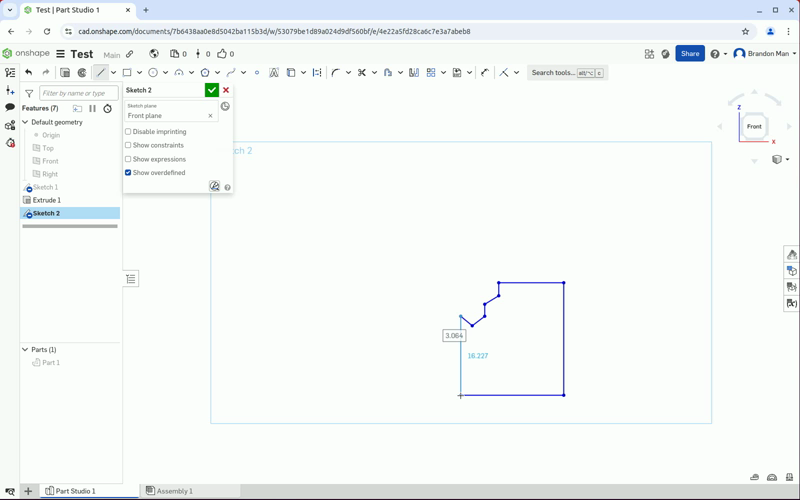
key_up(shift)
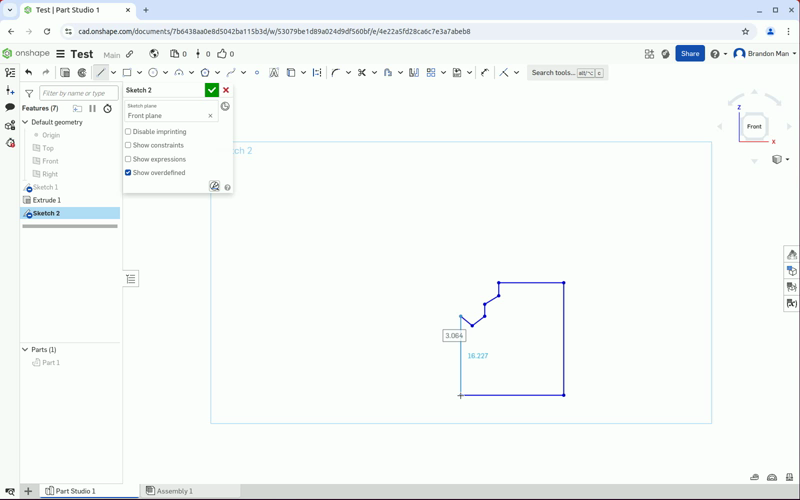
click(460, 395)
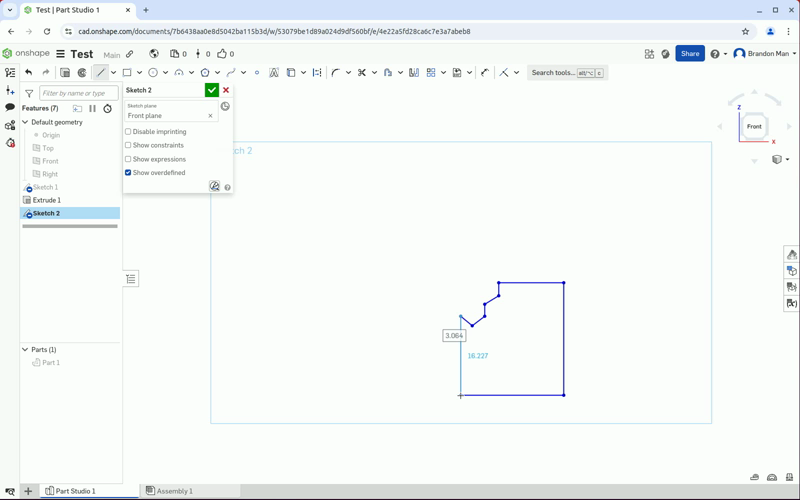
key(esc)
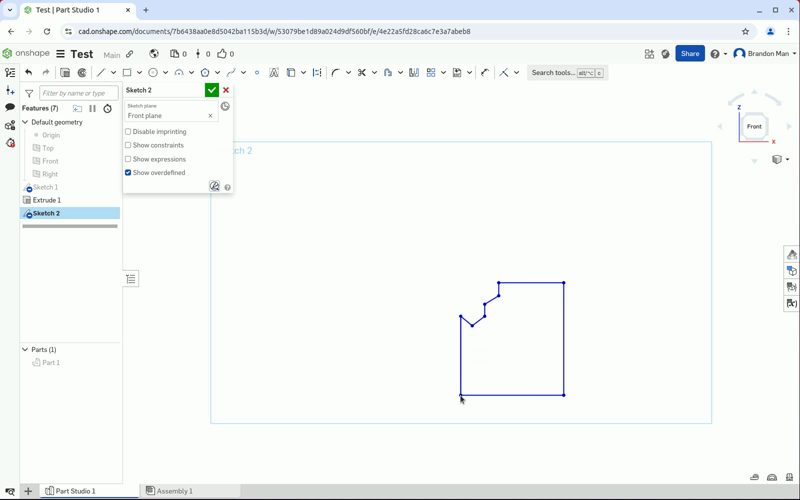
mouse_move(539, 297)
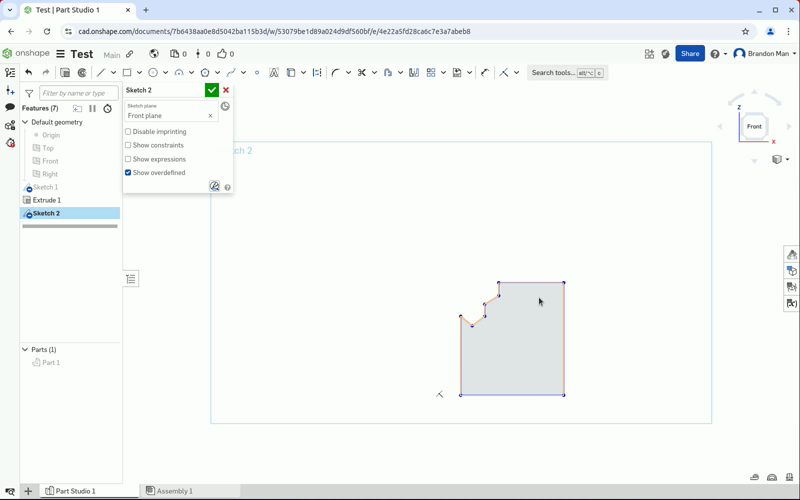
click(539, 297)
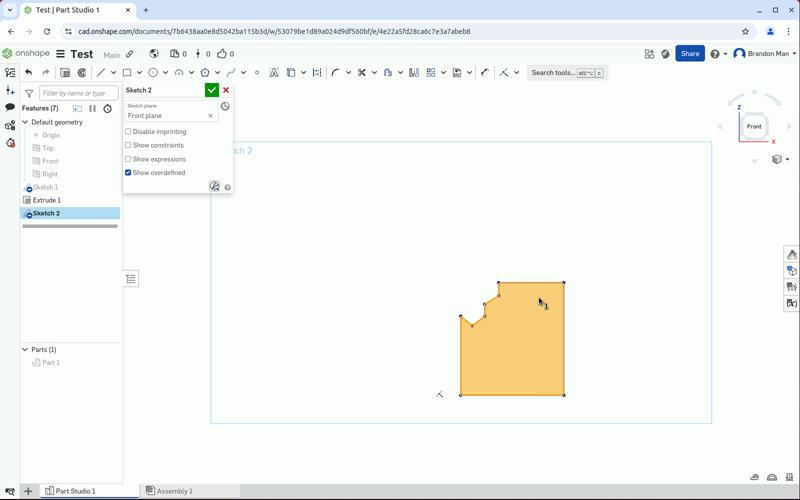
mouse_move(73, 352)
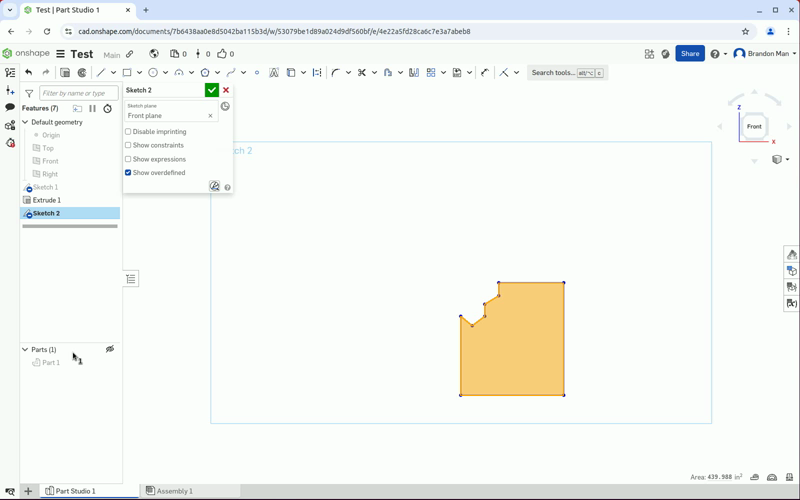
key(shift+y)
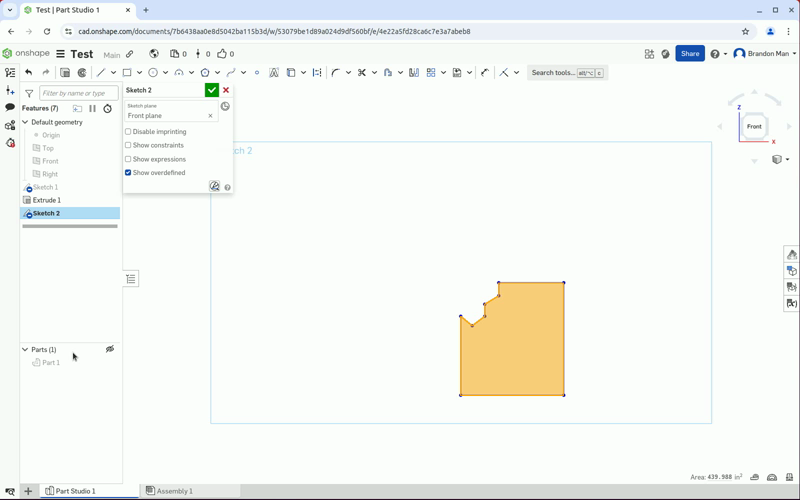
key(shift+e)
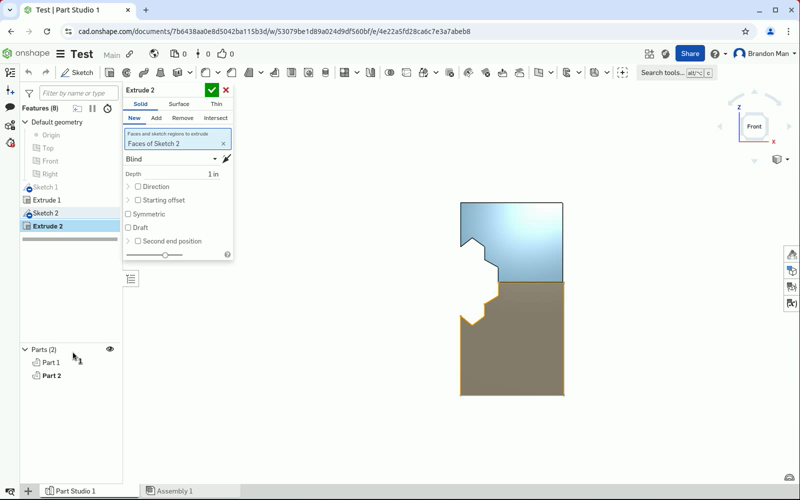
mouse_move(143, 106)
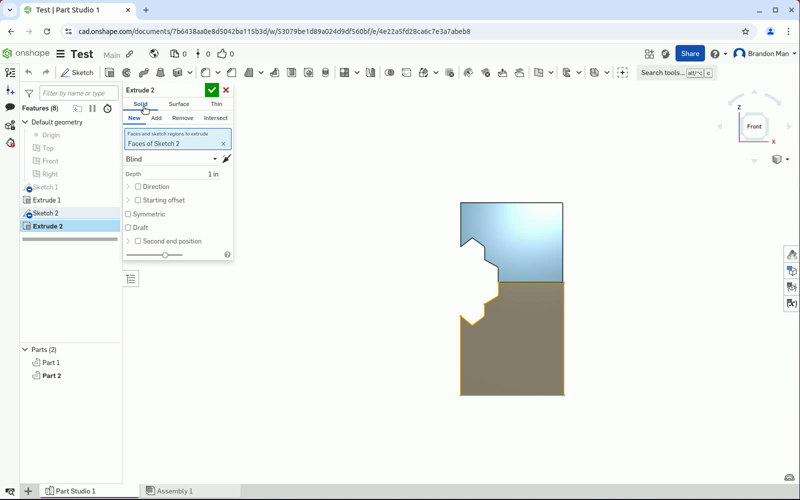
click(143, 106)
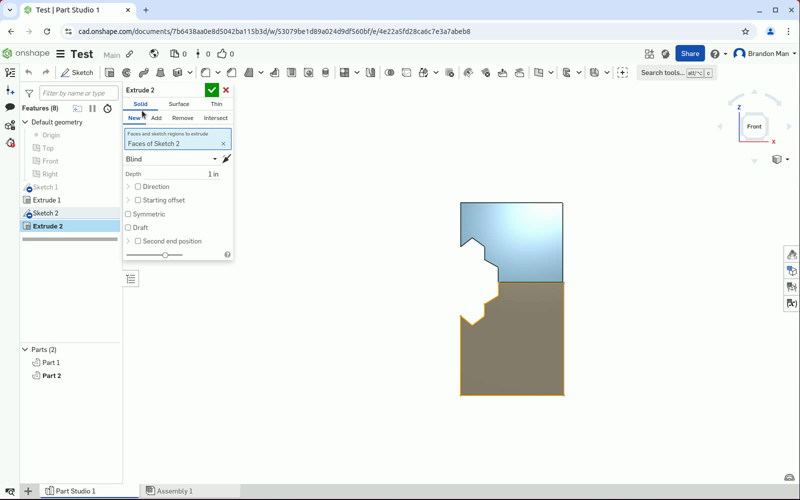
mouse_move(137, 120)
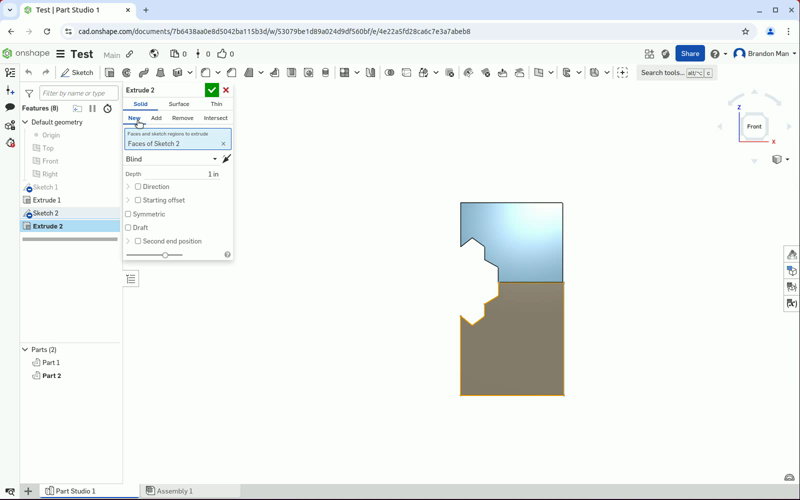
click(137, 120)
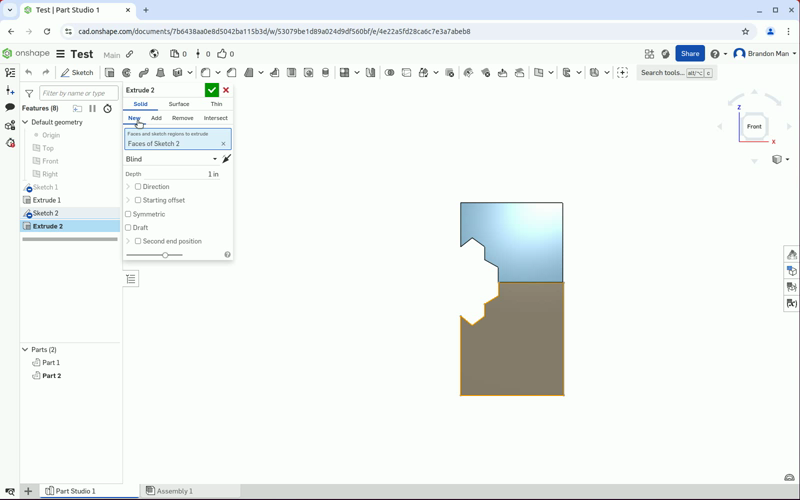
key(tab, 4)
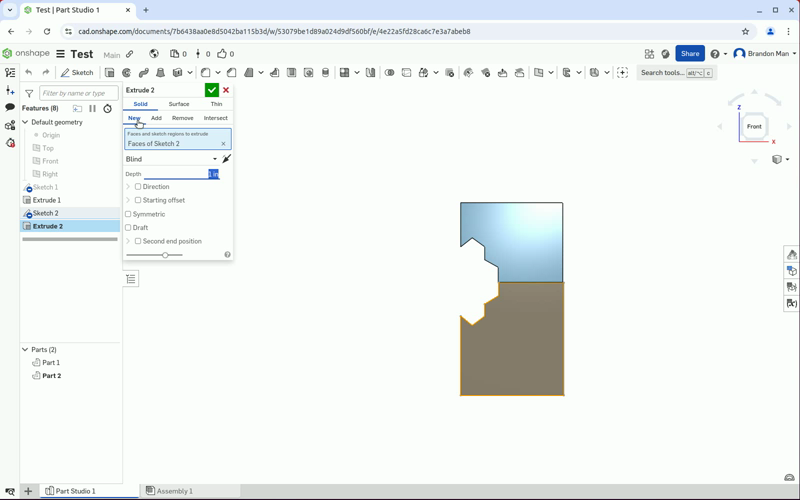
text(5.536)
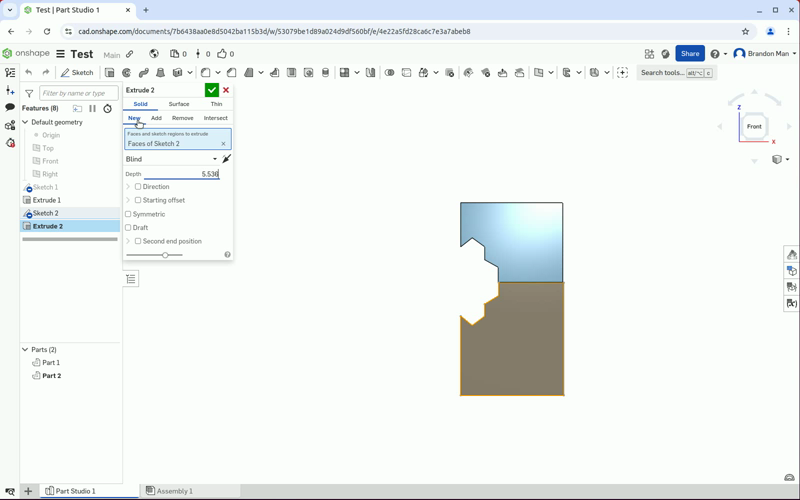
key(enter)
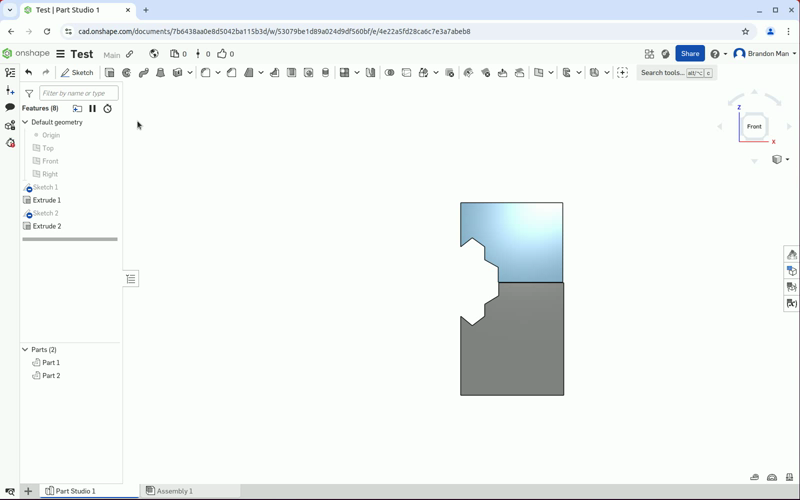
key(shift+h)
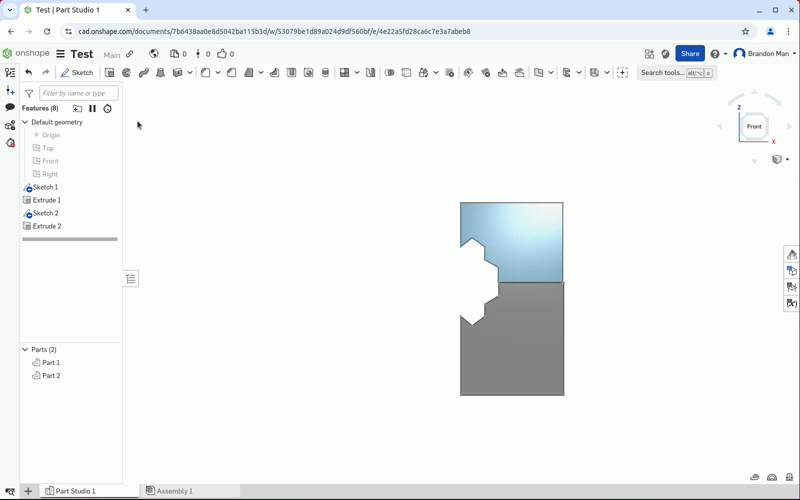
key(shift+h)
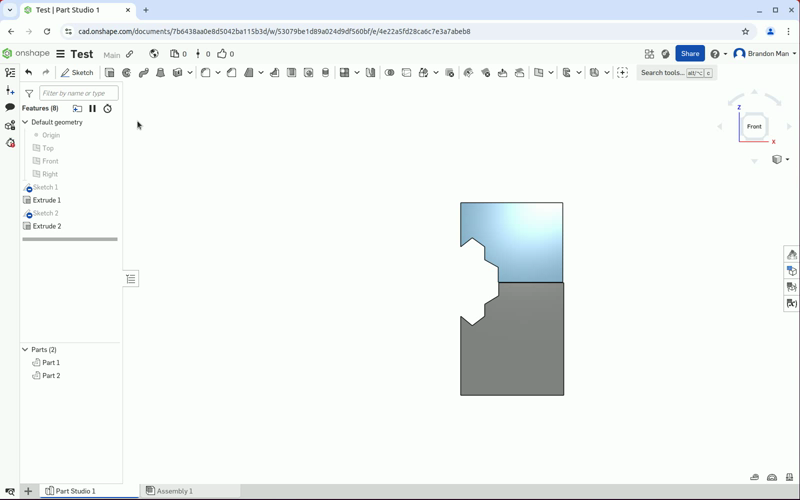
mouse_move(73, 189)
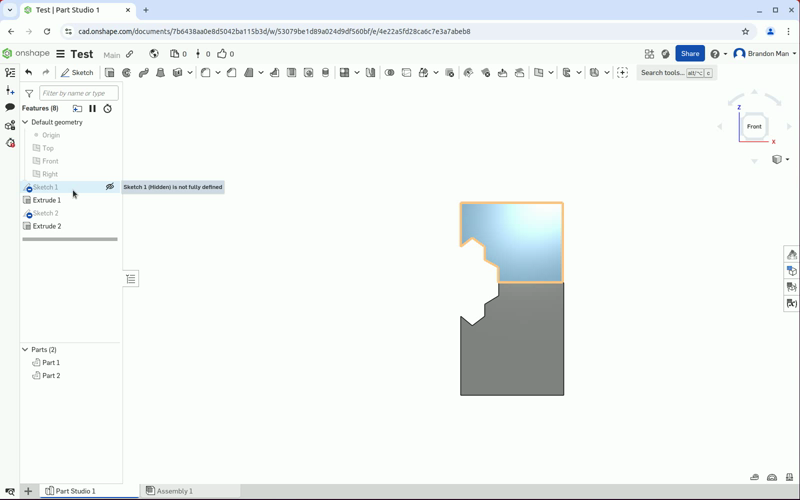
click(73, 189)
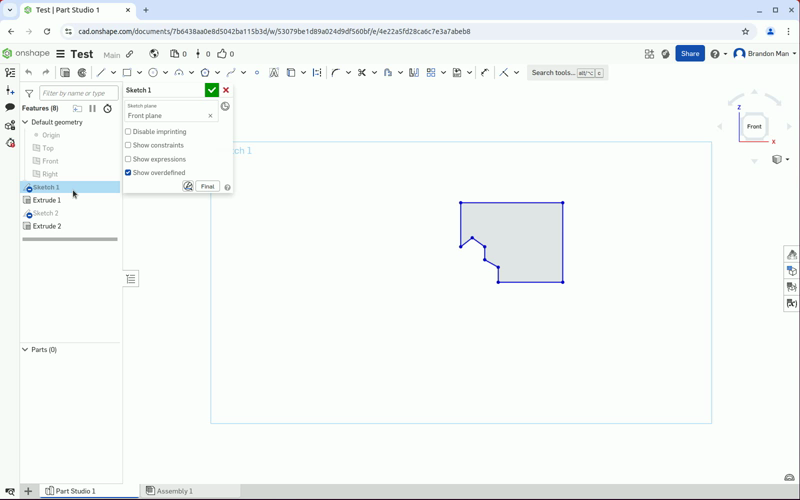
mouse_move(229, 92)
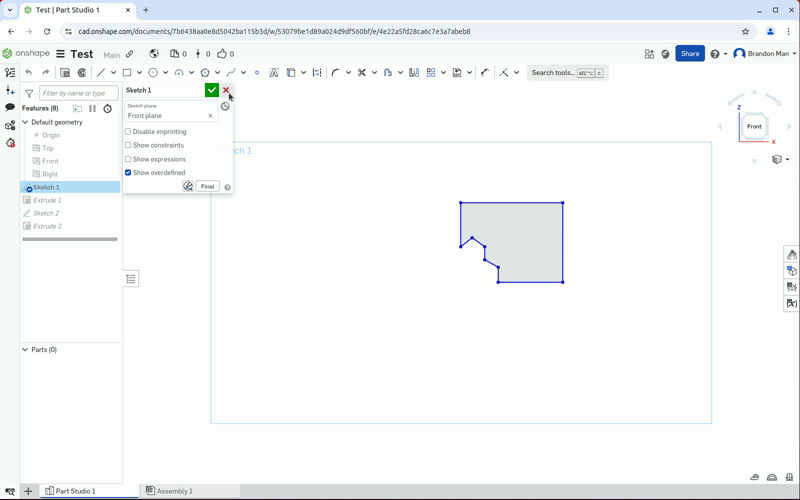
click(229, 92)
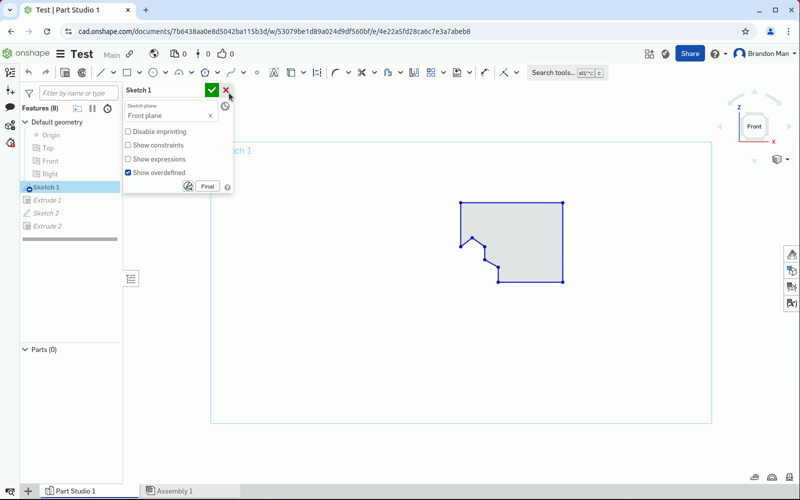
key(shift+s)
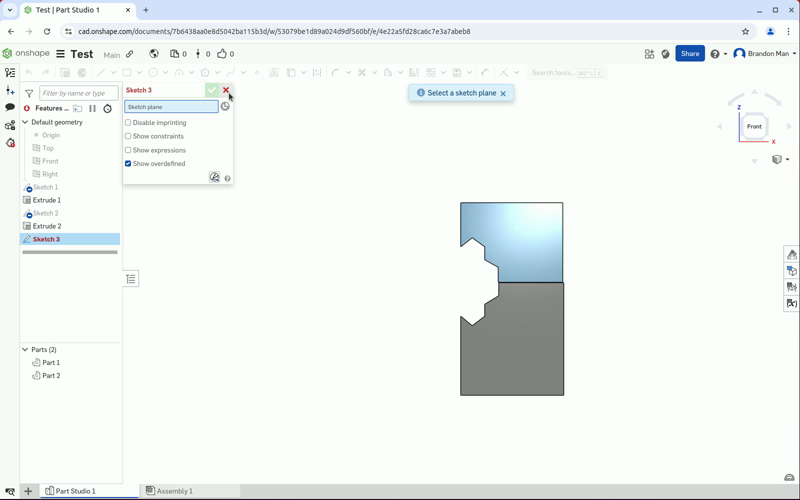
mouse_move(73, 163)
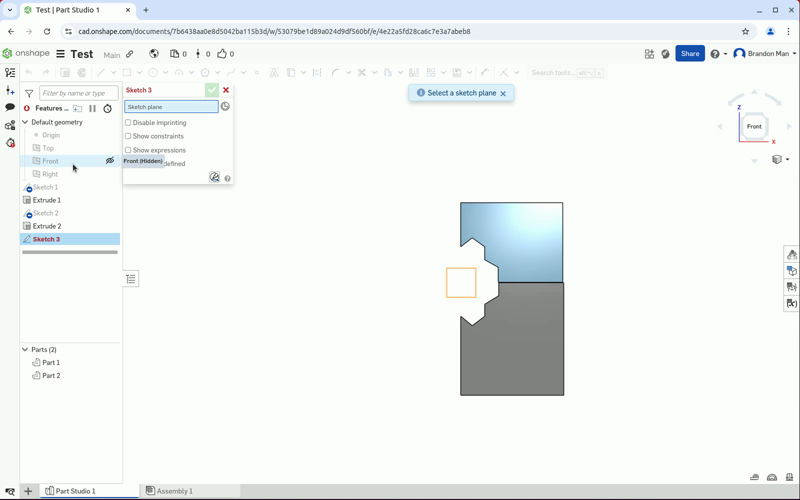
click(73, 163)
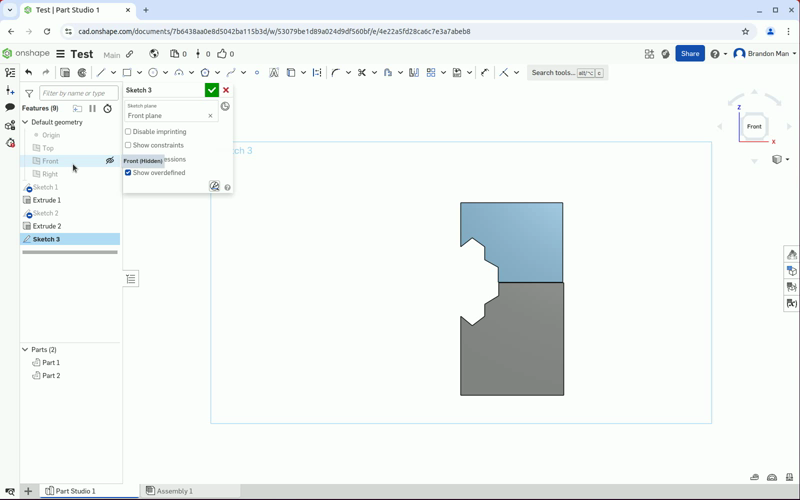
mouse_move(73, 352)
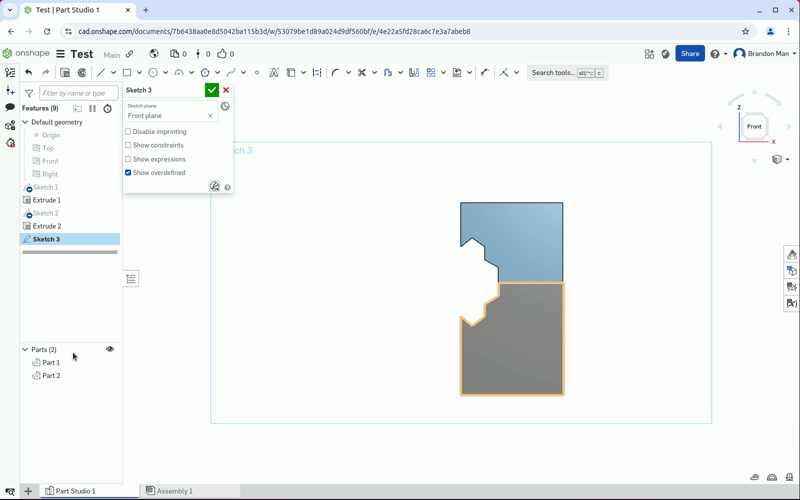
key(y)
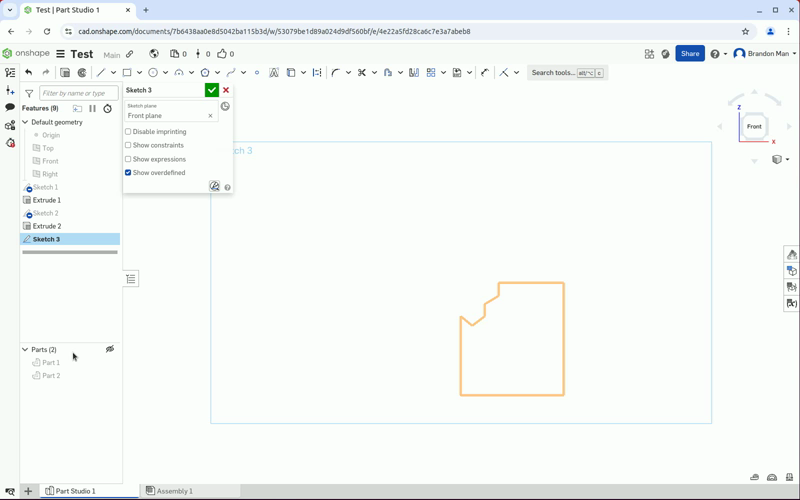
key(l)
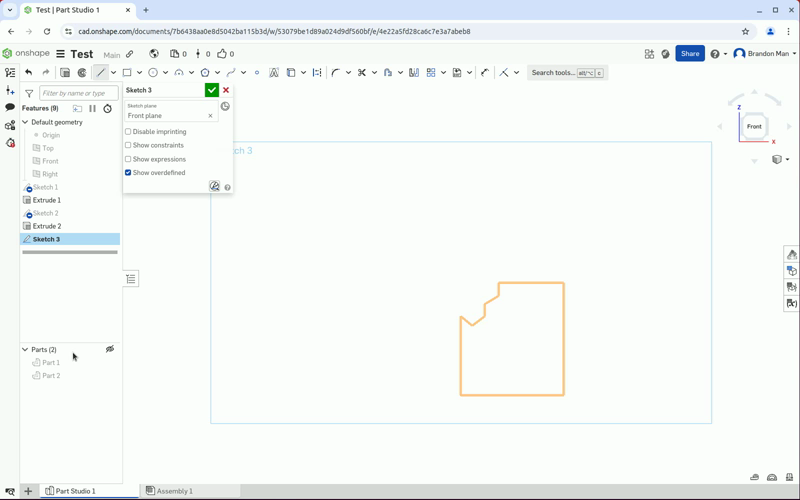
key_down(shift)
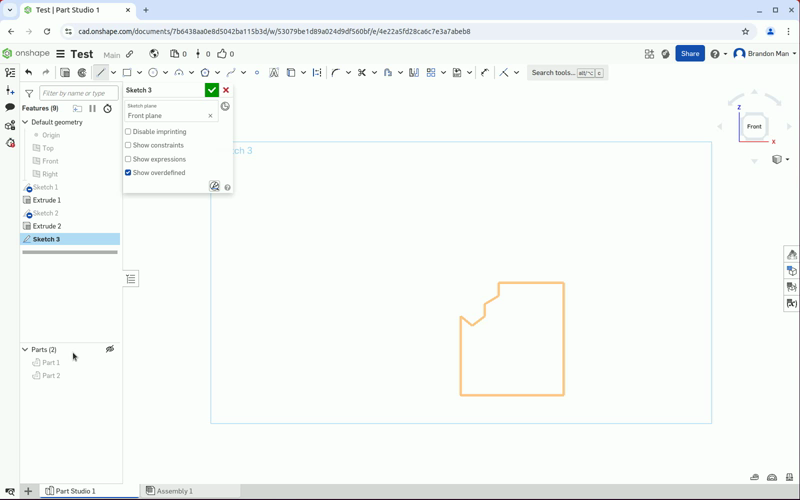
mouse_move(369, 395)
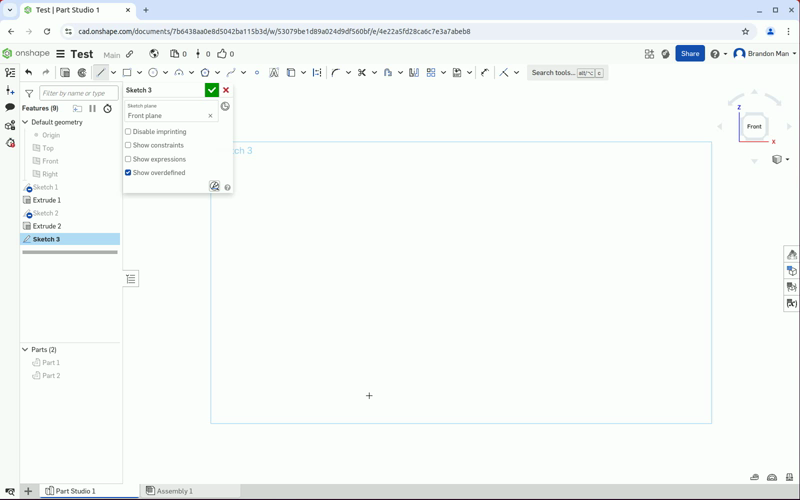
click(369, 395)
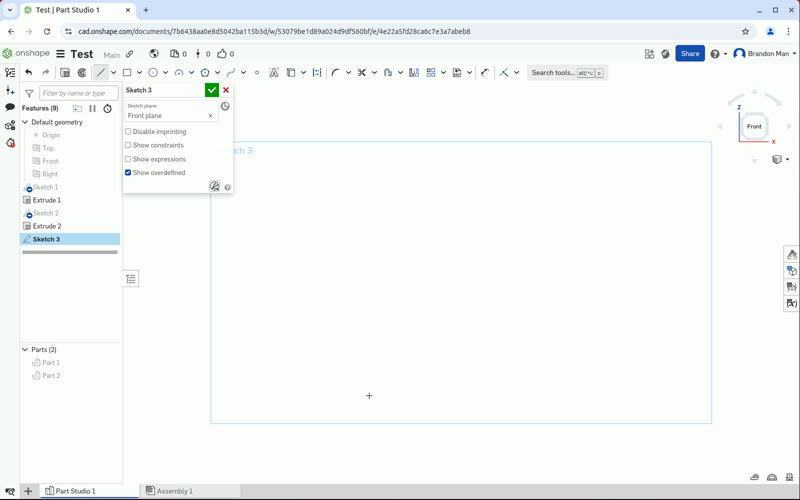
key_up(shift)
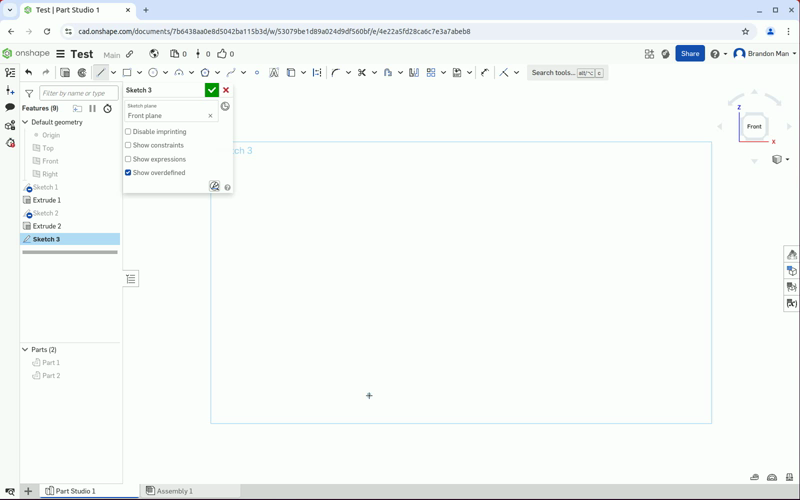
key_down(shift)
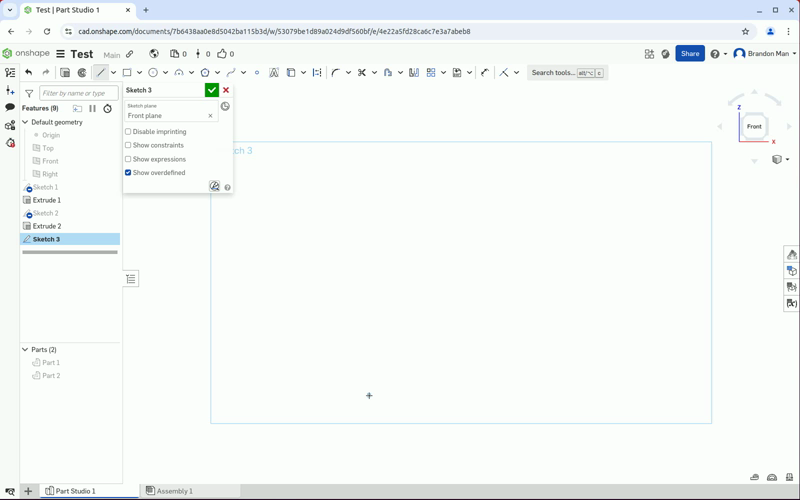
mouse_move(460, 395)
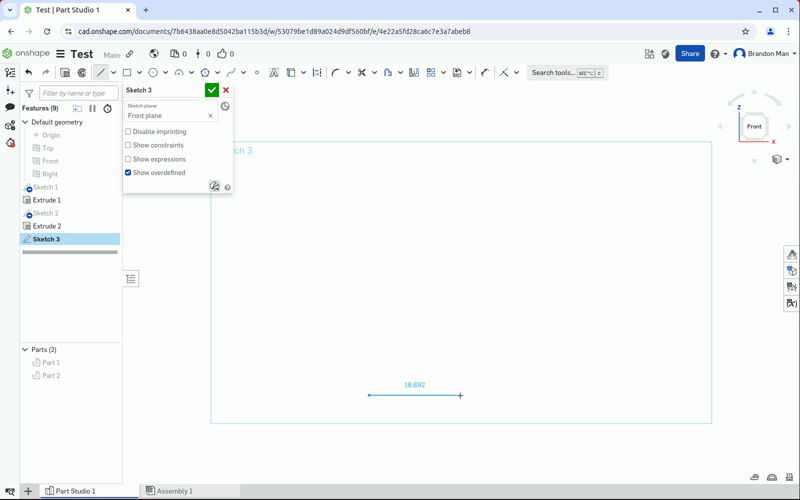
click(460, 395)
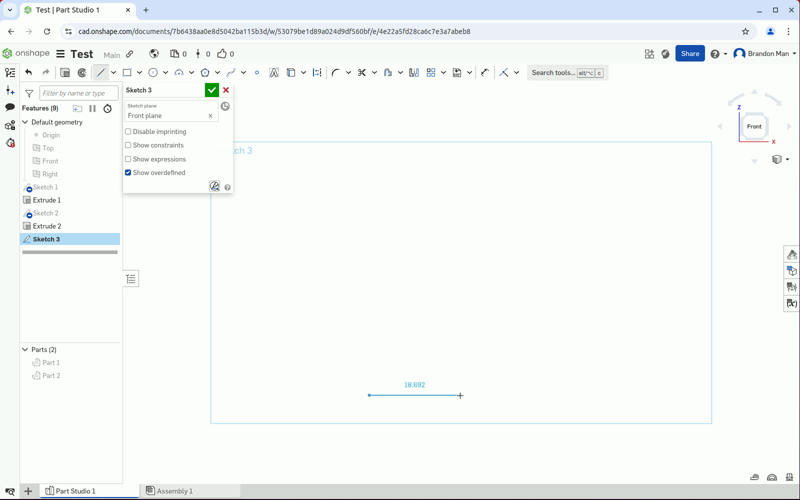
key_up(shift)
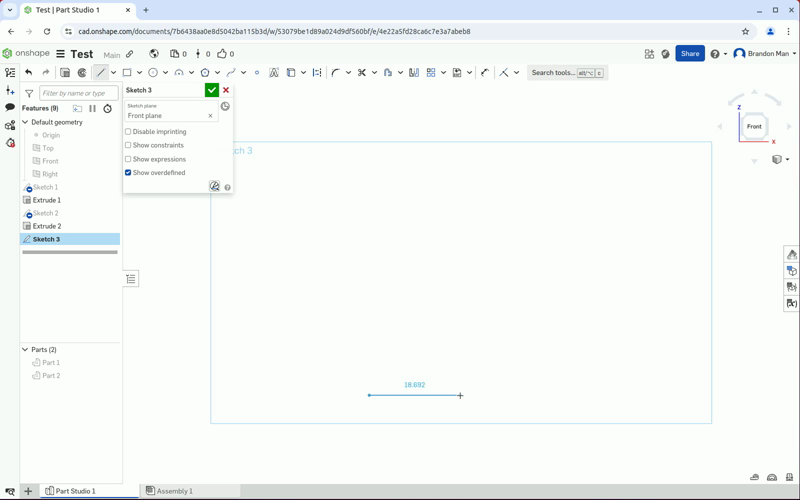
key_down(shift)
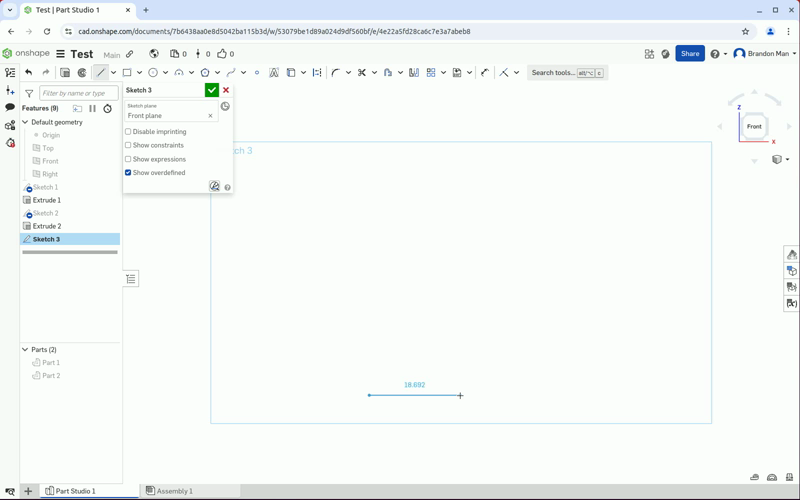
mouse_move(460, 316)
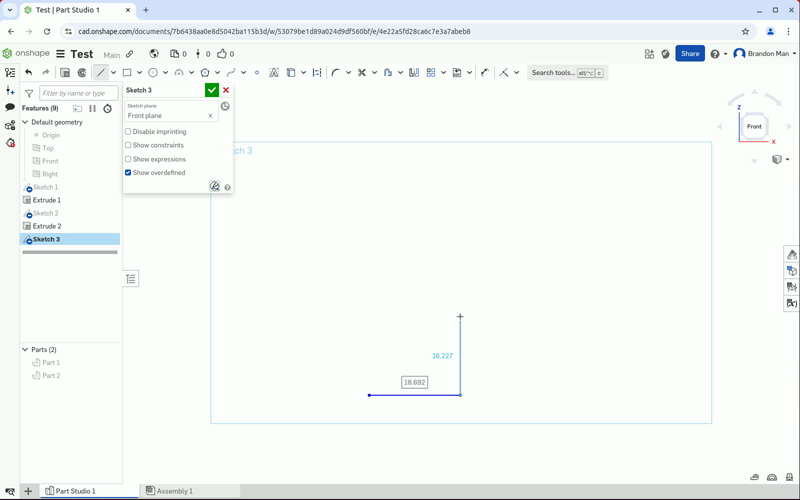
click(460, 316)
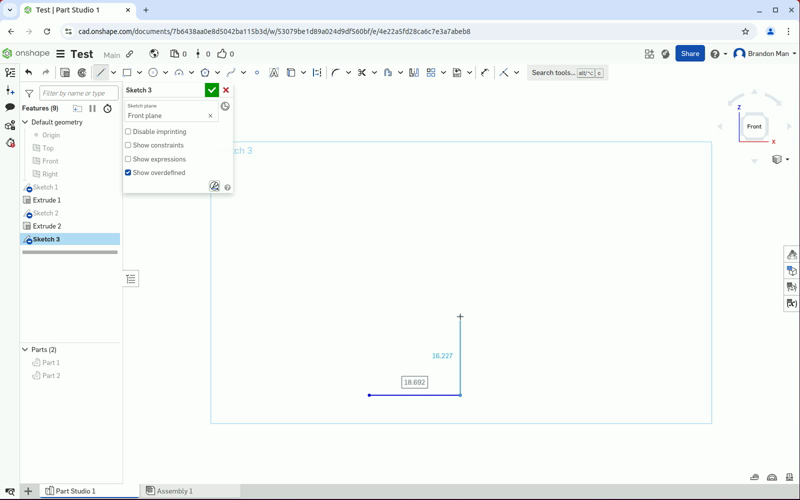
key_up(shift)
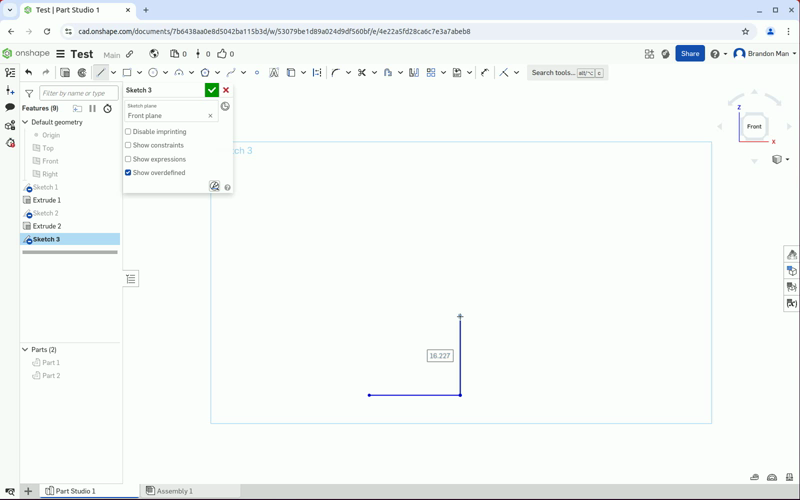
key_down(shift)
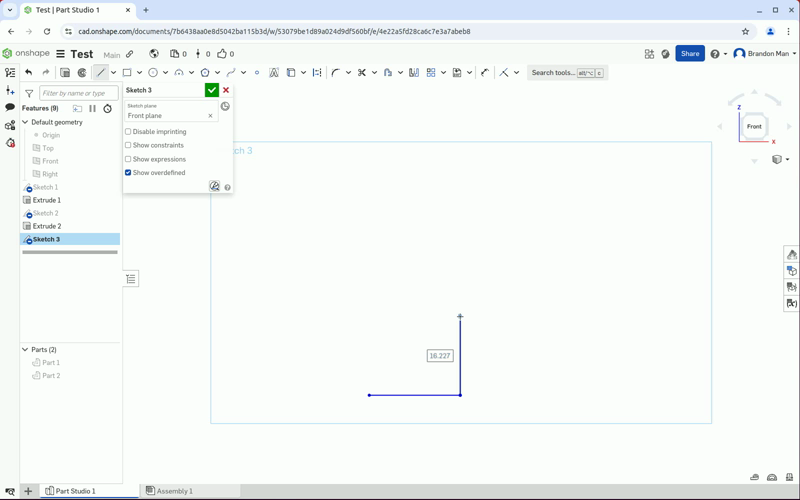
mouse_move(490, 316)
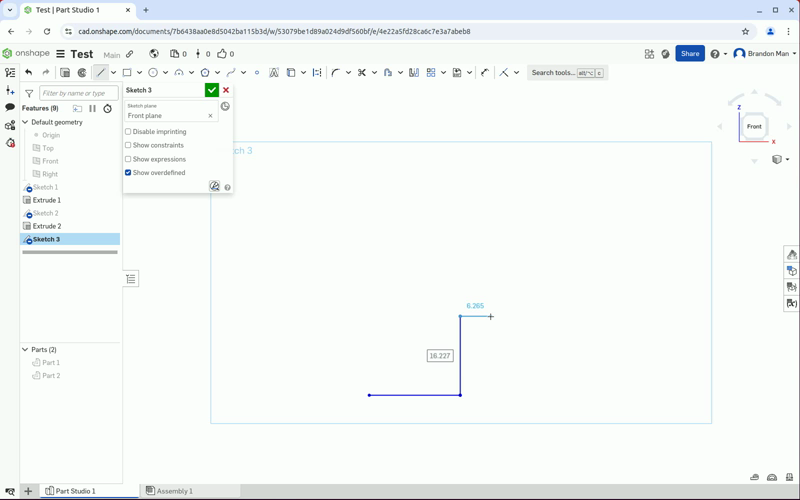
mouse_move(446, 325)
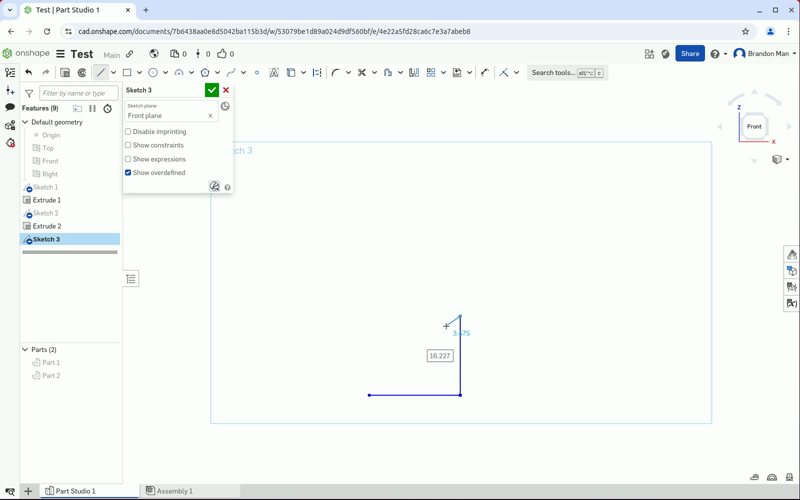
click(446, 325)
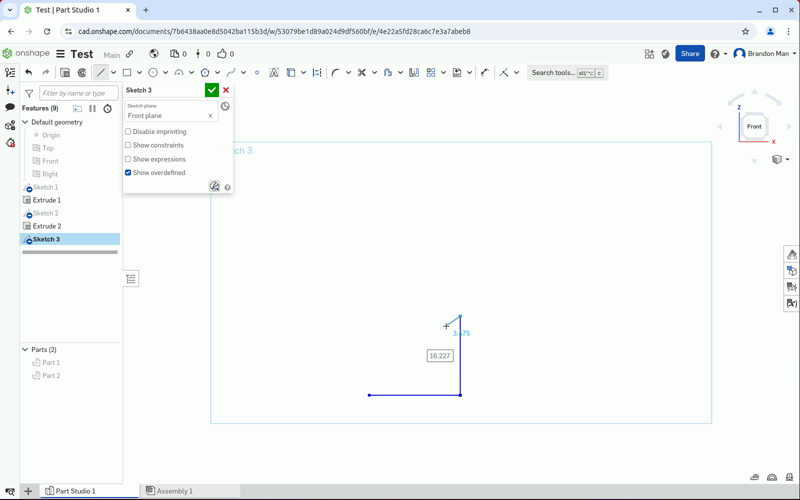
key_up(shift)
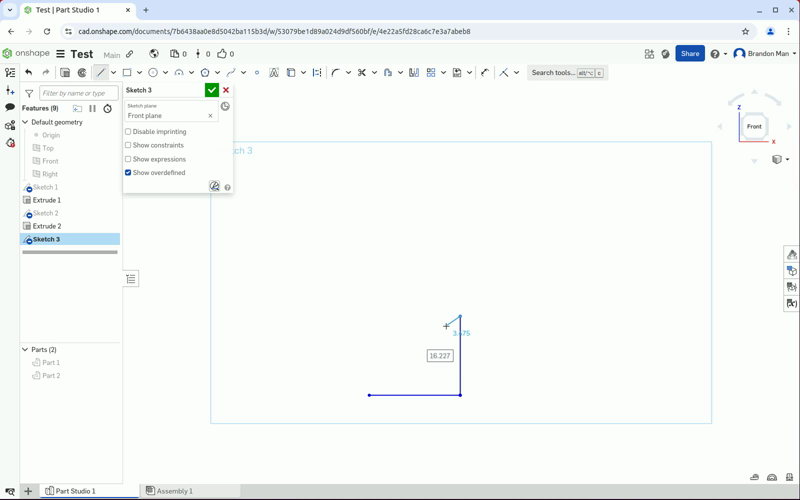
key_down(shift)
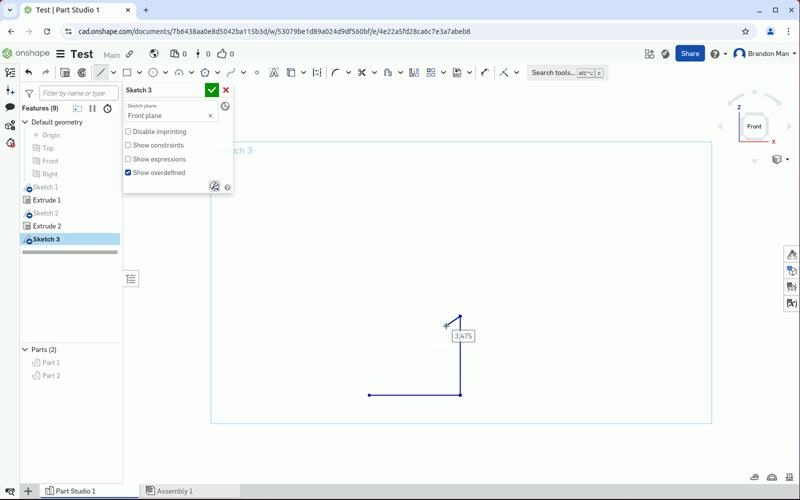
mouse_move(476, 325)
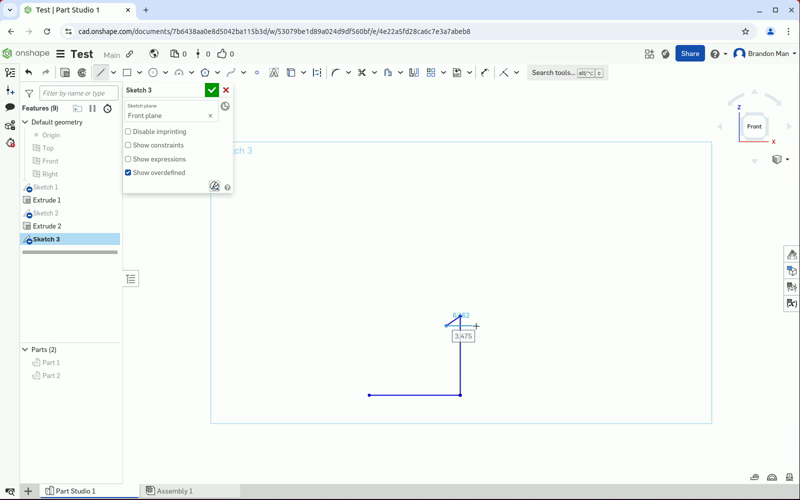
mouse_move(433, 316)
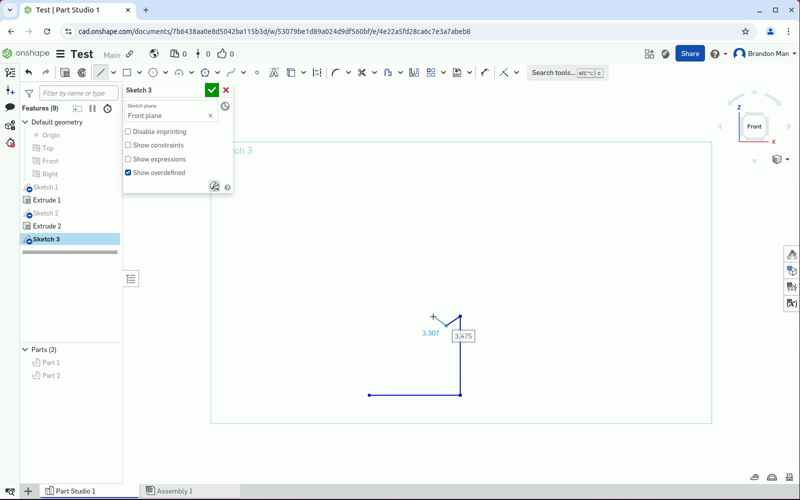
click(433, 316)
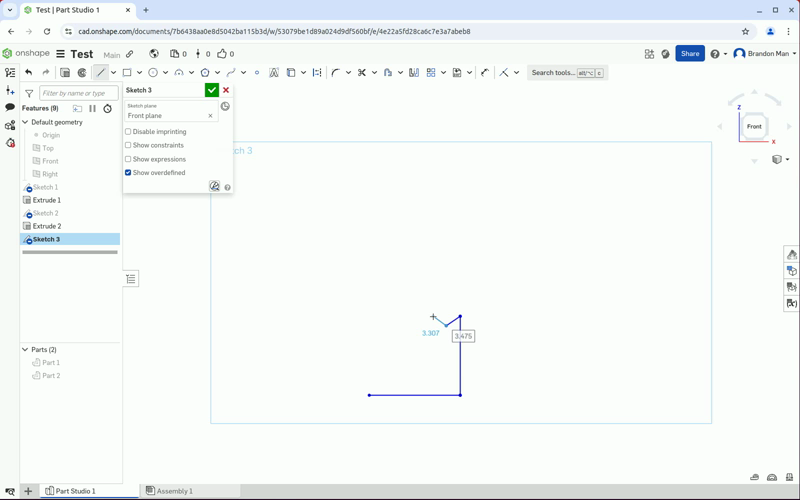
key_up(shift)
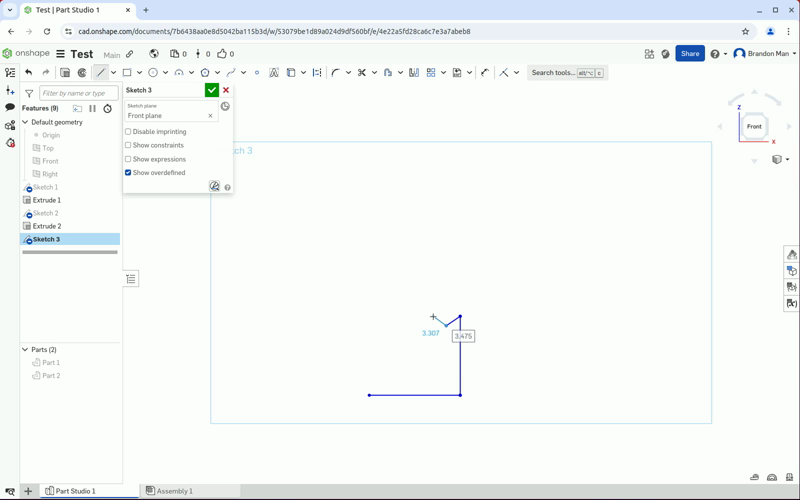
key_down(shift)
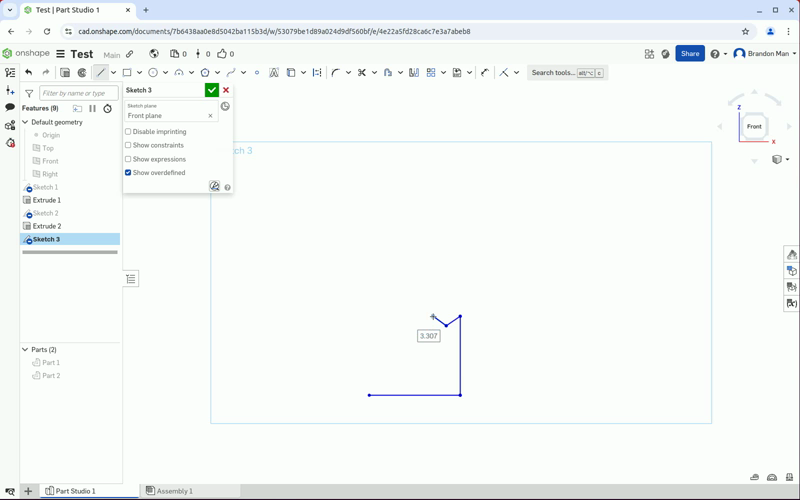
mouse_move(463, 316)
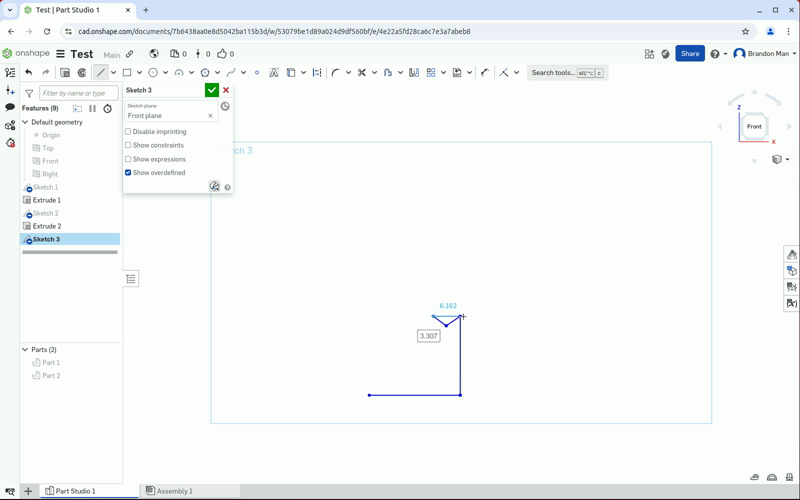
mouse_move(433, 303)
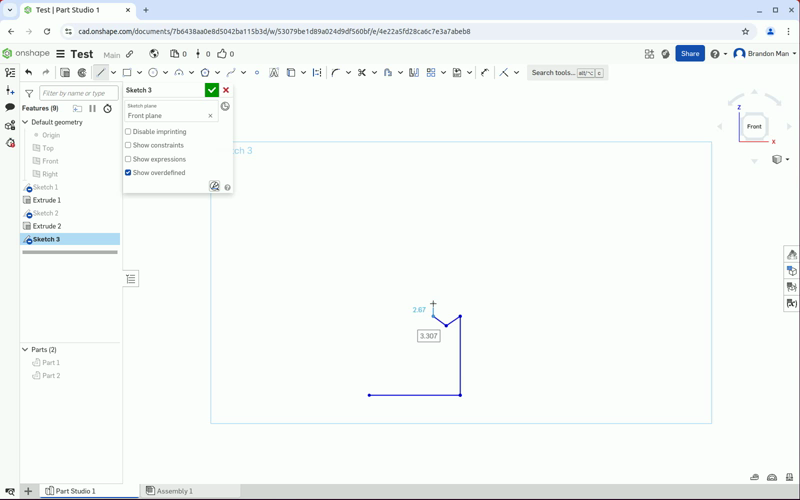
click(433, 303)
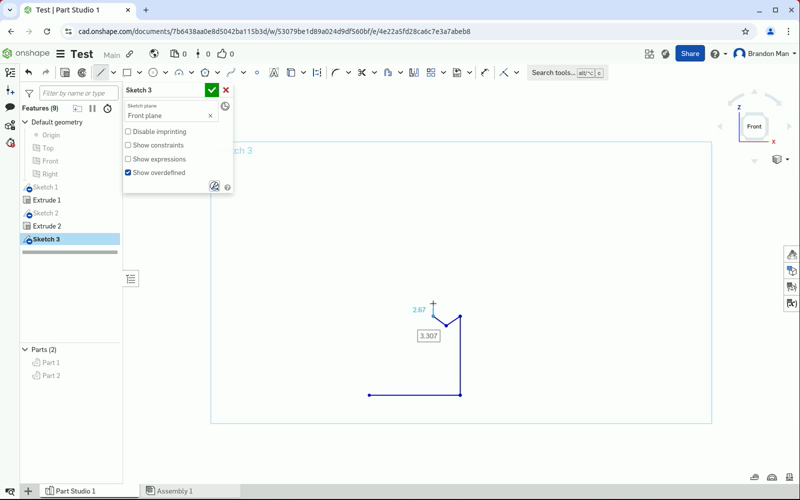
key_up(shift)
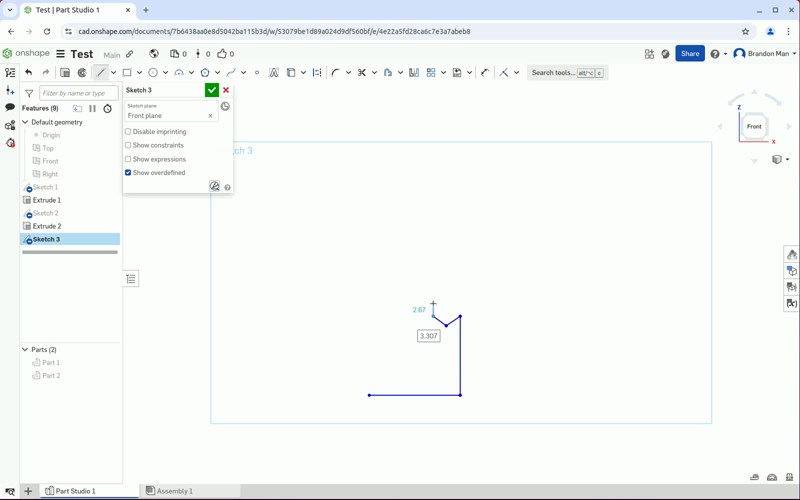
key_down(shift)
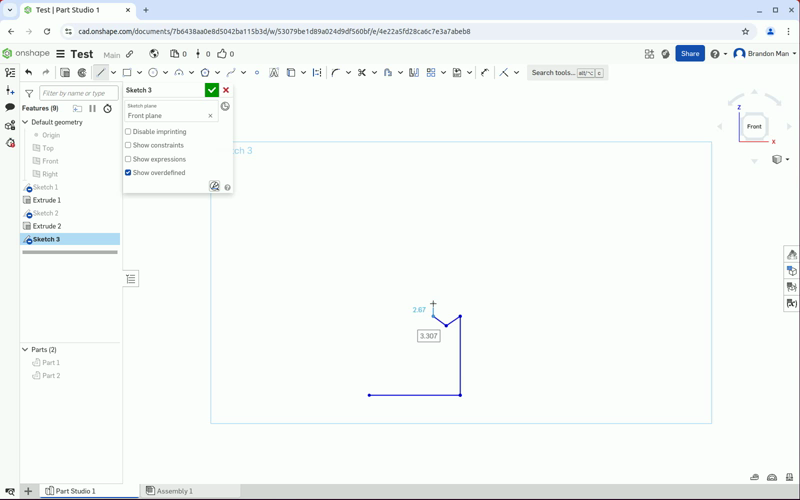
mouse_move(463, 303)
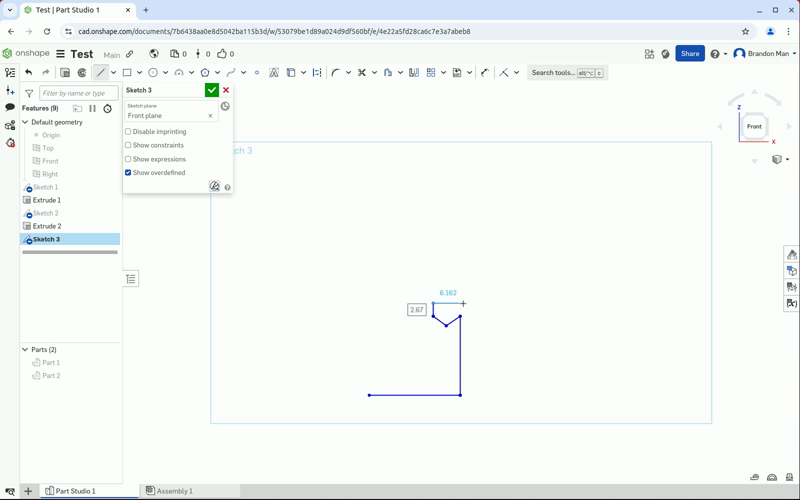
mouse_move(422, 294)
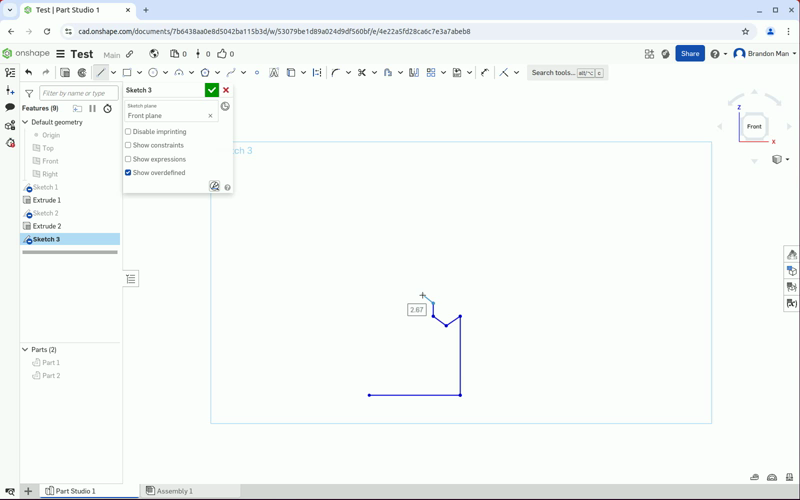
click(422, 294)
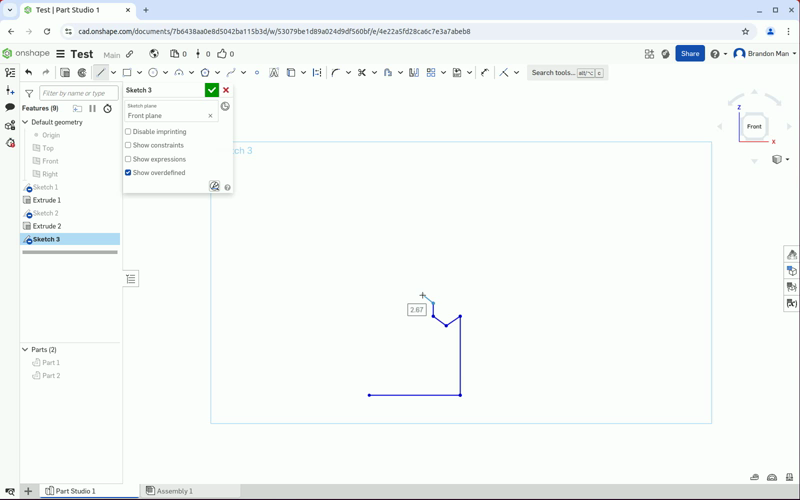
key_up(shift)
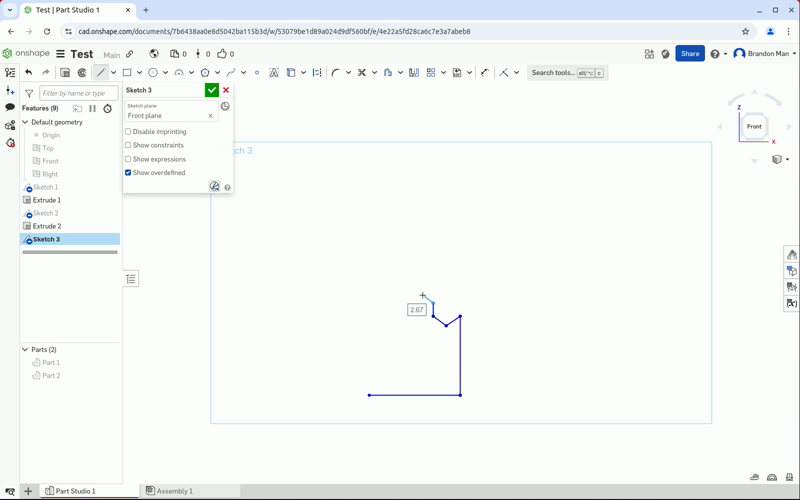
key_down(shift)
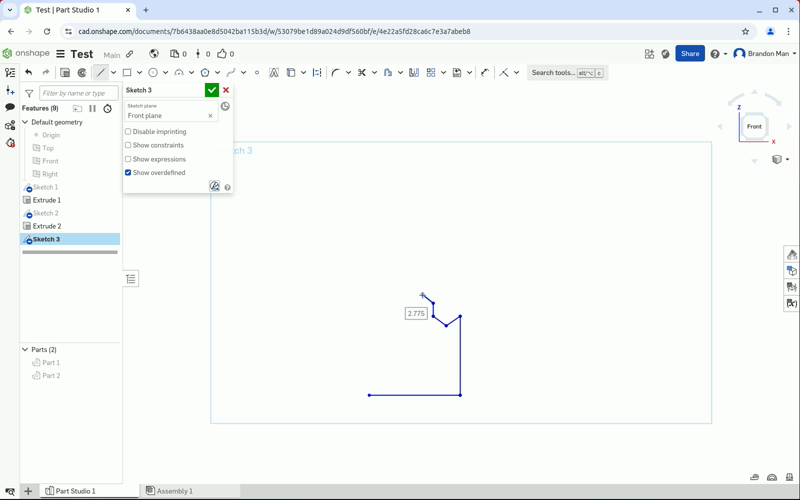
mouse_move(452, 294)
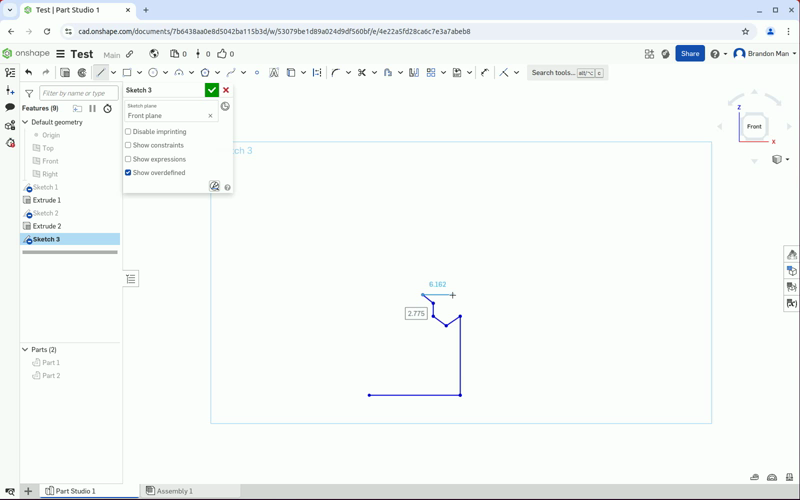
mouse_move(422, 282)
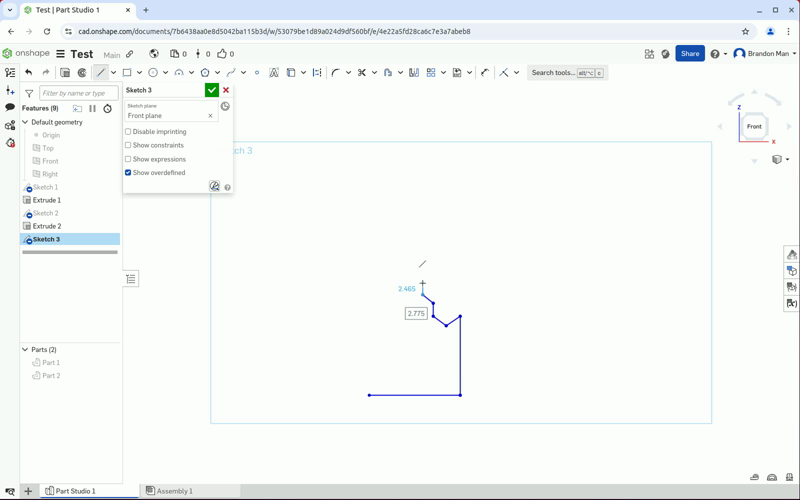
click(422, 282)
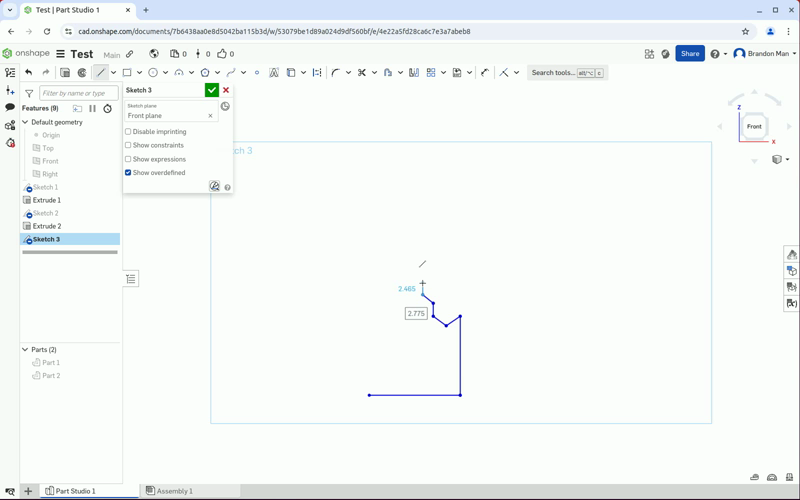
key_up(shift)
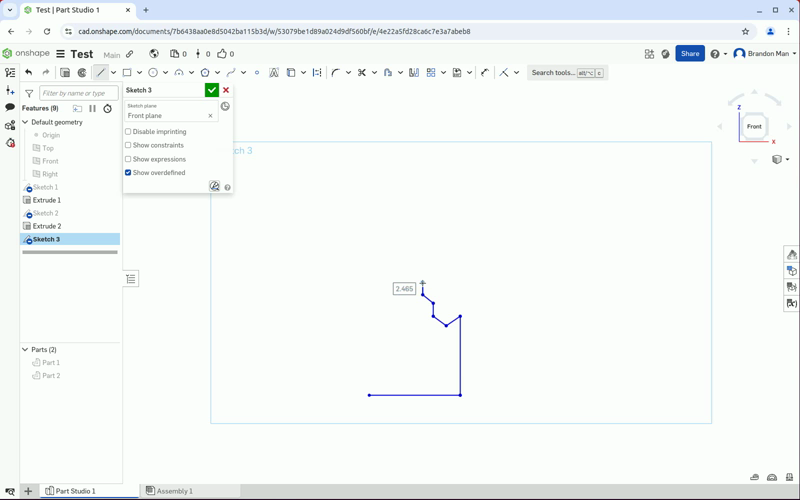
key_down(shift)
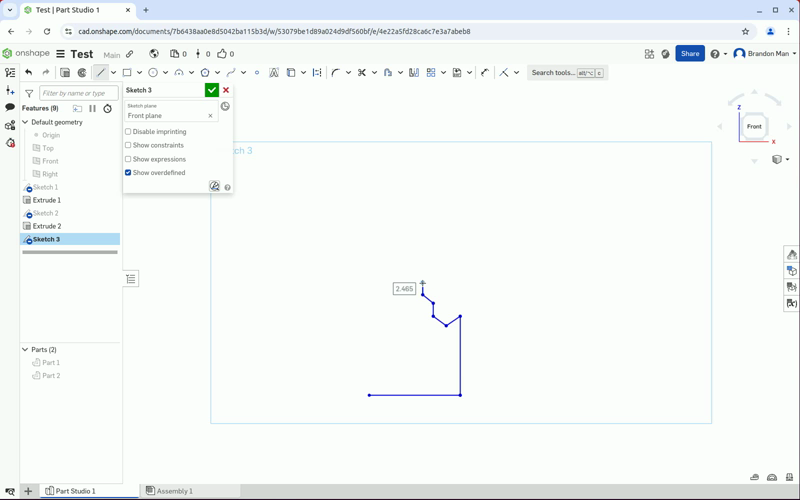
mouse_move(452, 282)
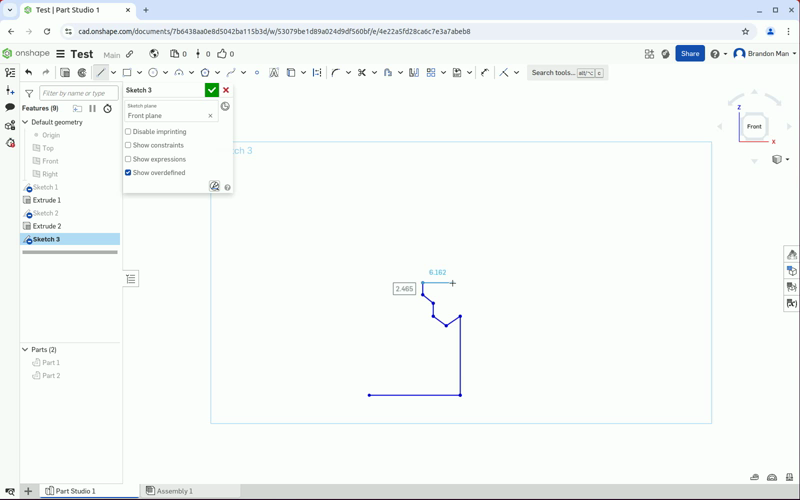
mouse_move(369, 282)
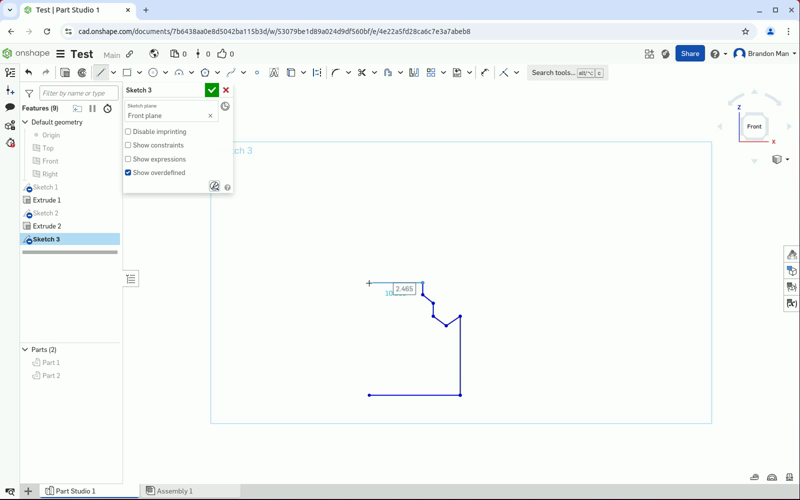
click(369, 282)
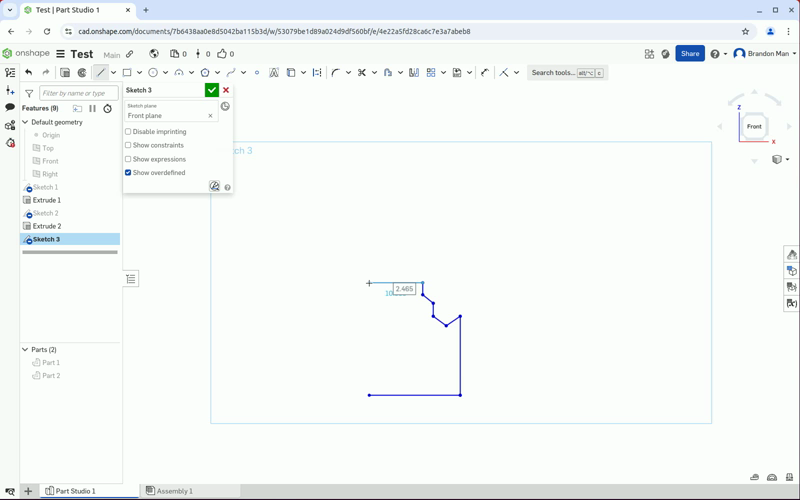
key_up(shift)
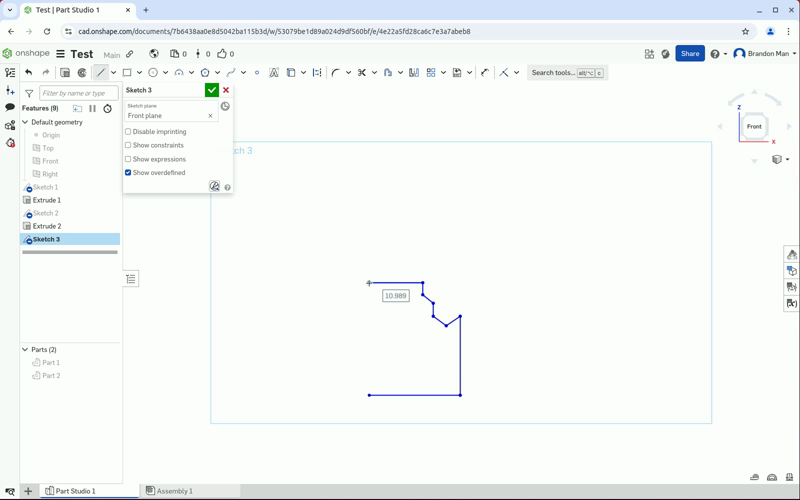
key_down(shift)
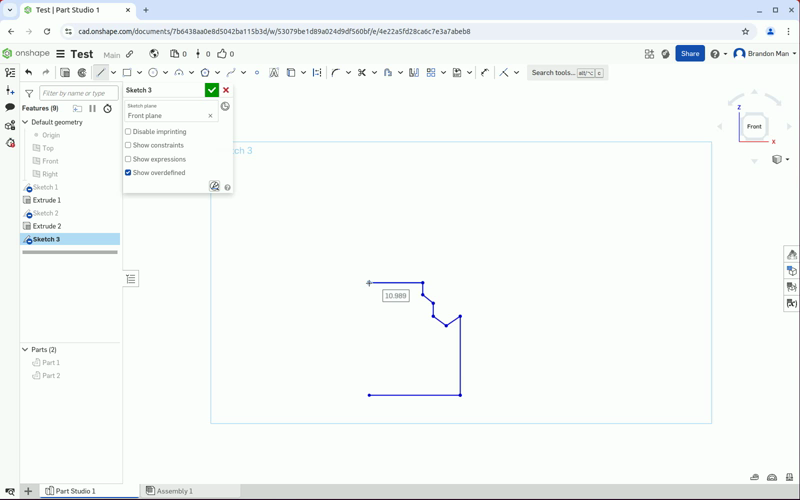
mouse_move(369, 395)
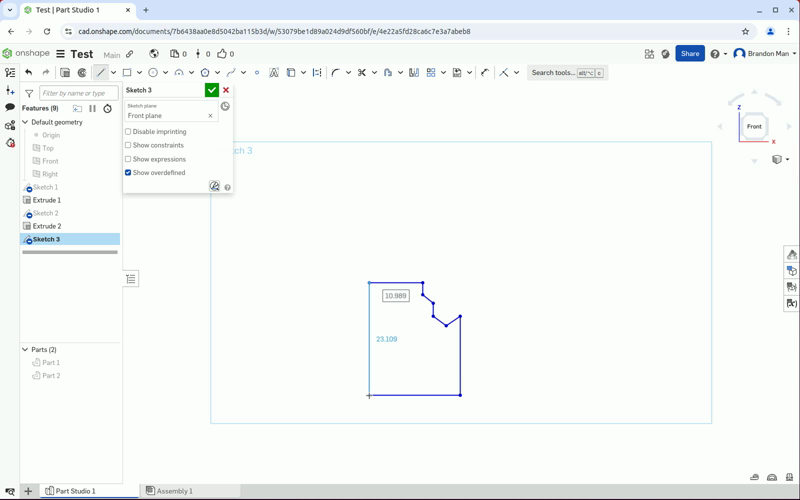
key_up(shift)
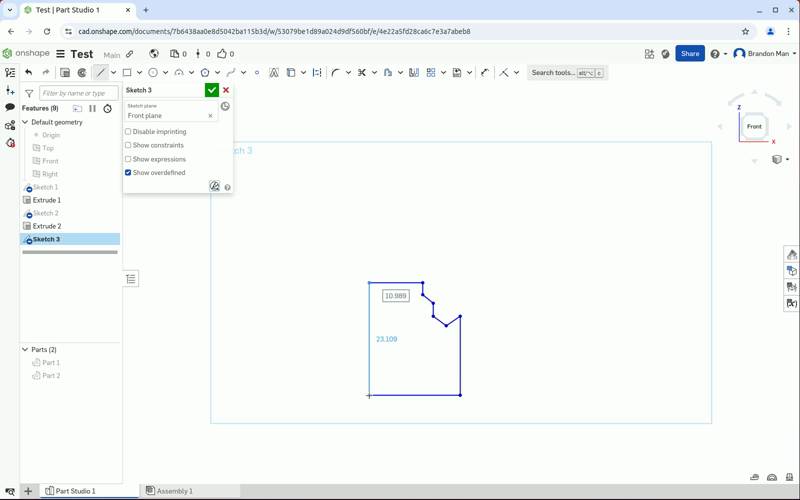
click(369, 395)
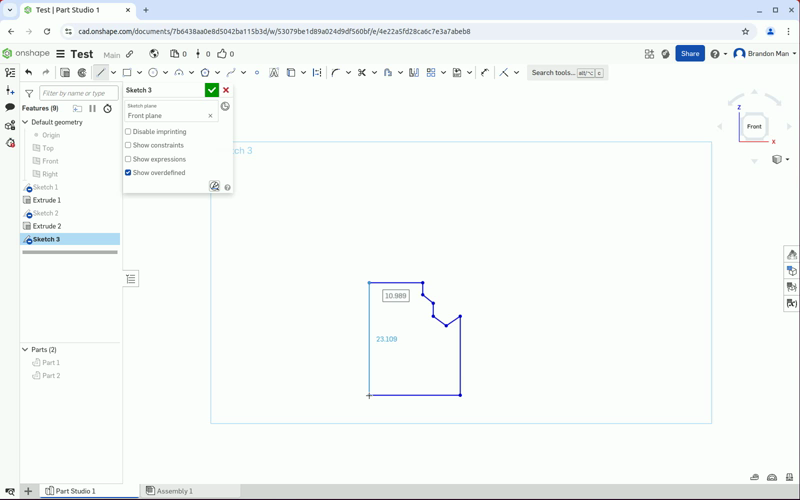
key(esc)
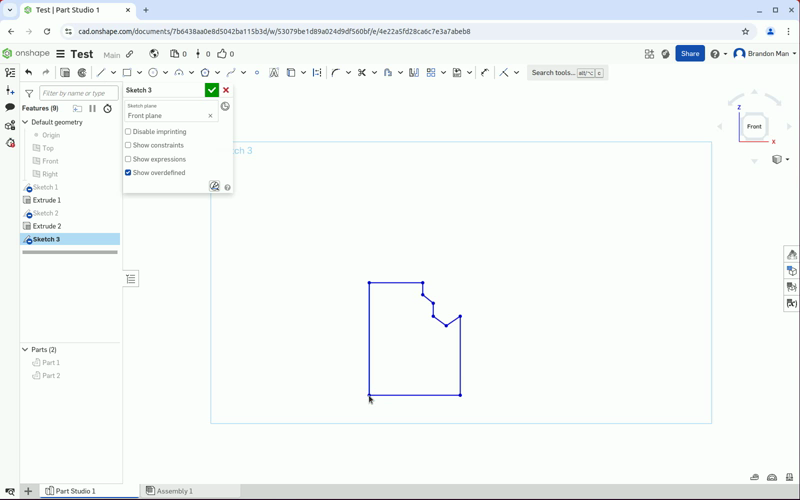
mouse_move(431, 384)
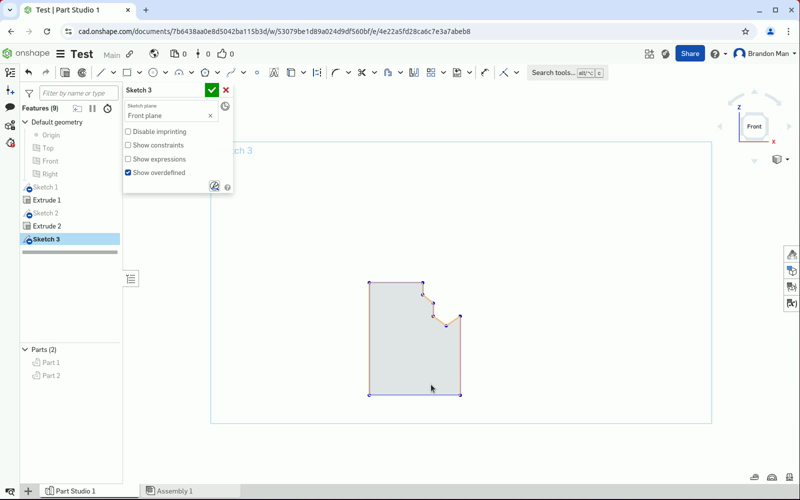
click(431, 384)
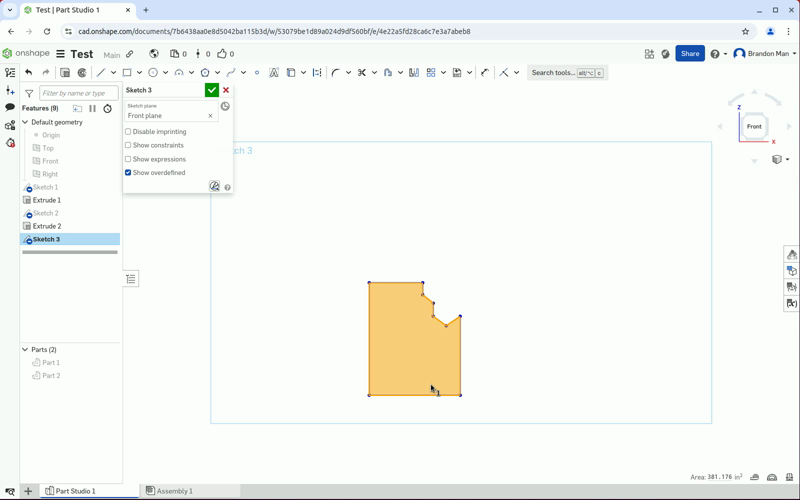
mouse_move(73, 352)
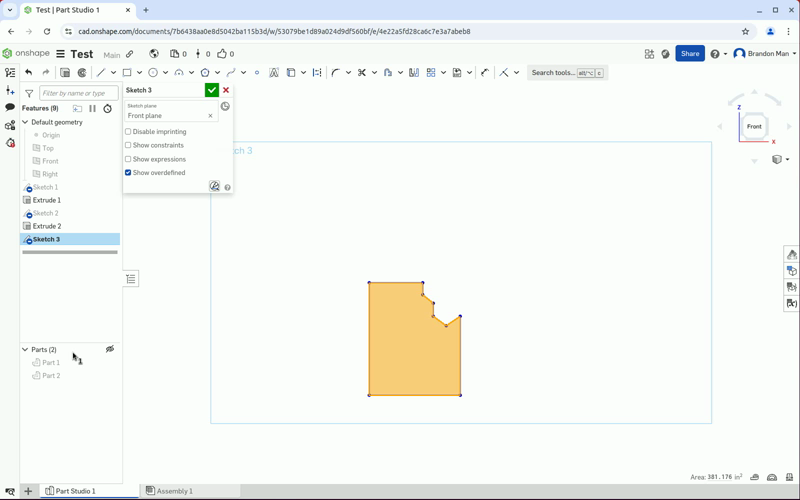
key(shift+y)
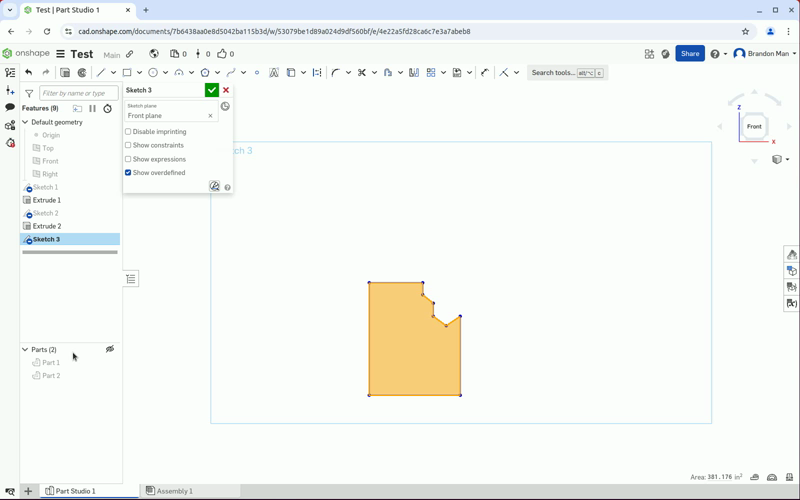
key(shift+e)
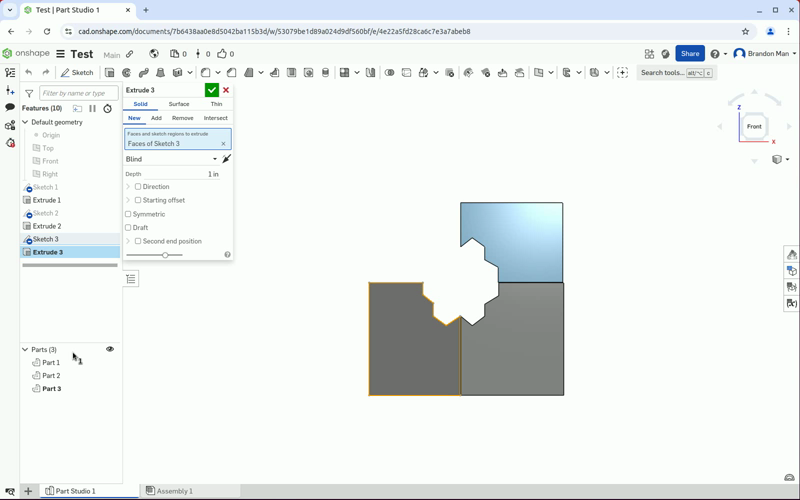
mouse_move(143, 106)
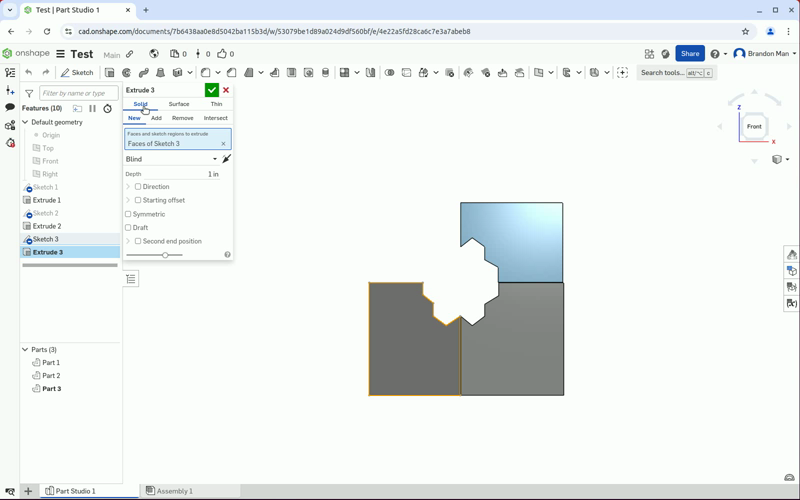
click(143, 106)
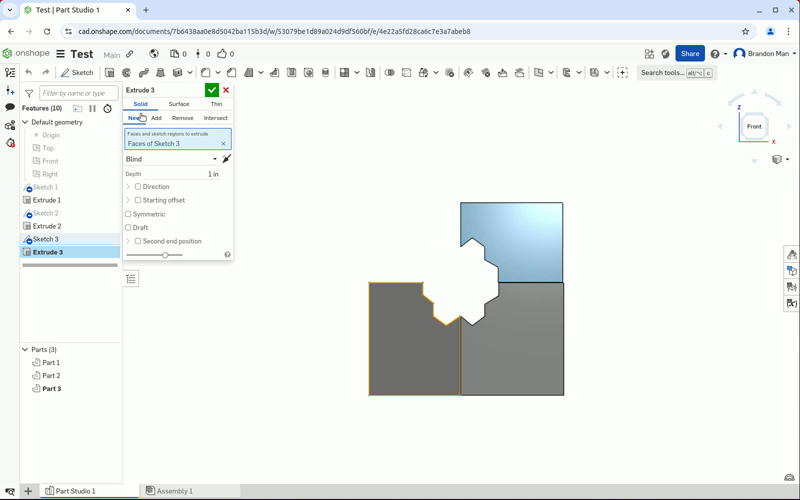
mouse_move(137, 120)
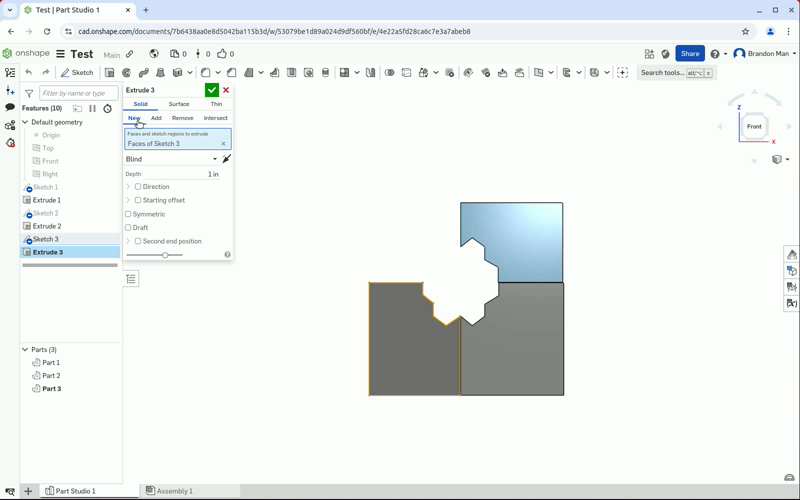
click(137, 120)
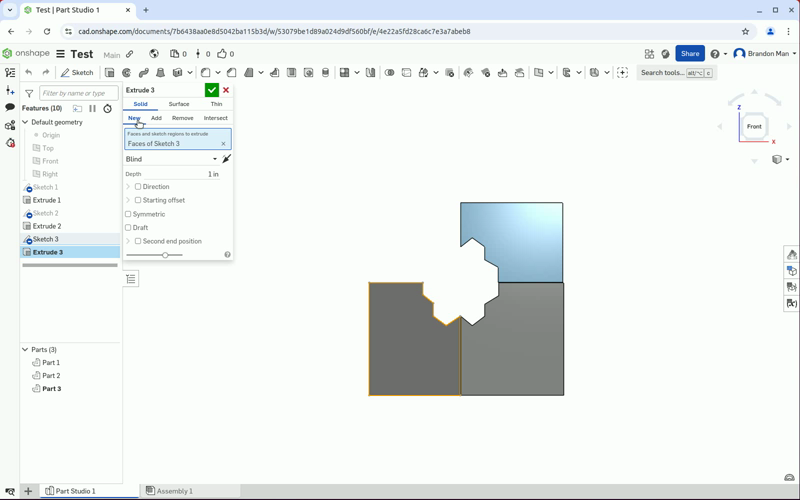
key(tab, 4)
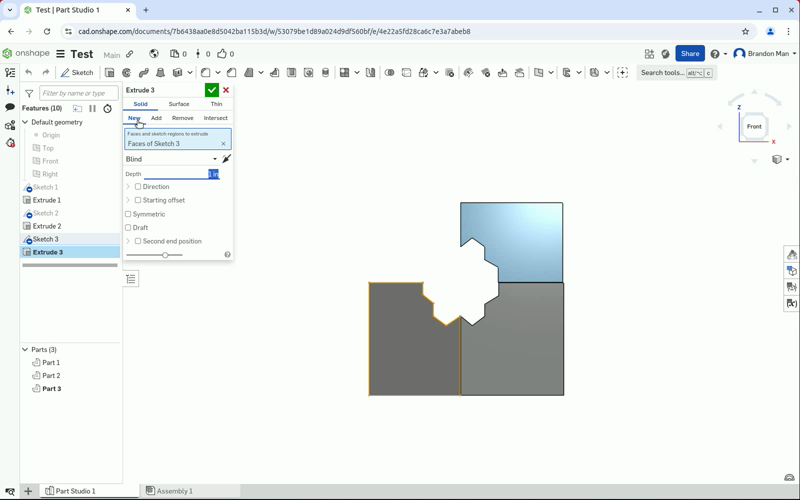
text(5.536)
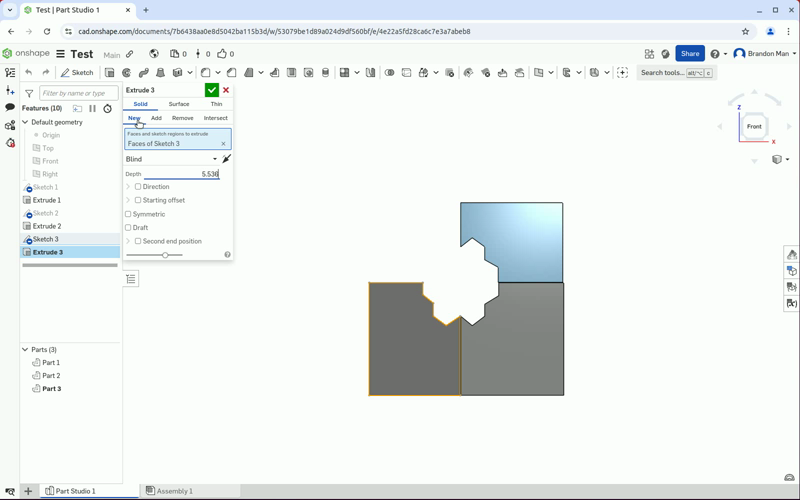
key(enter)
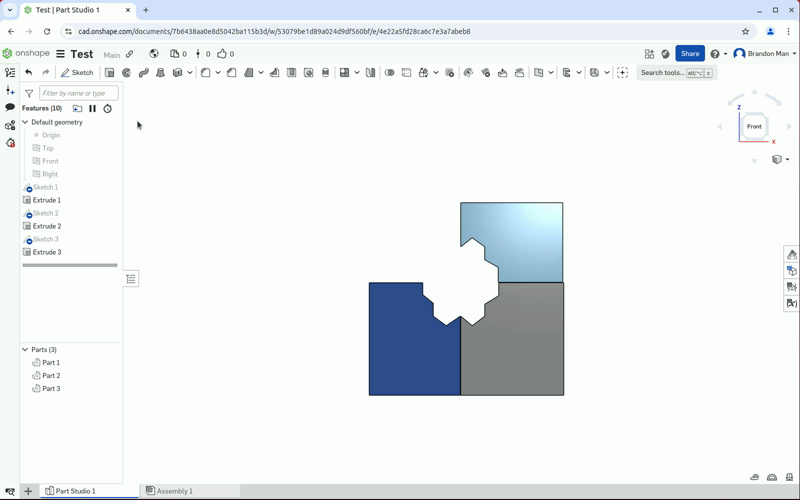
key(shift+h)
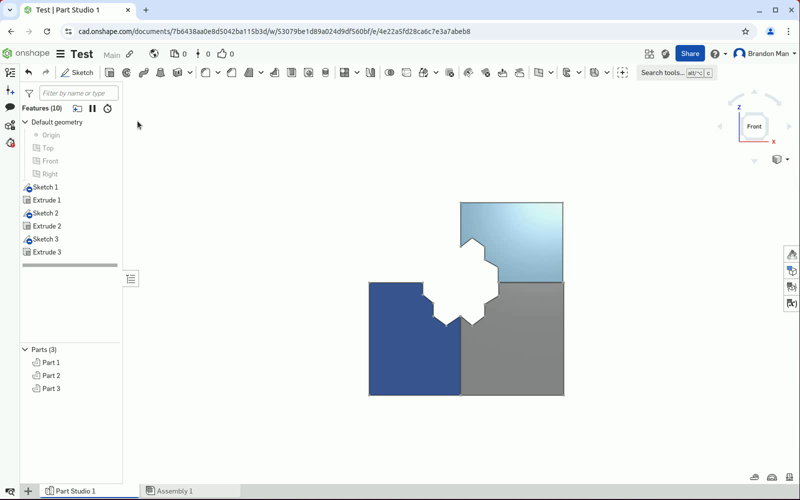
key(shift+h)
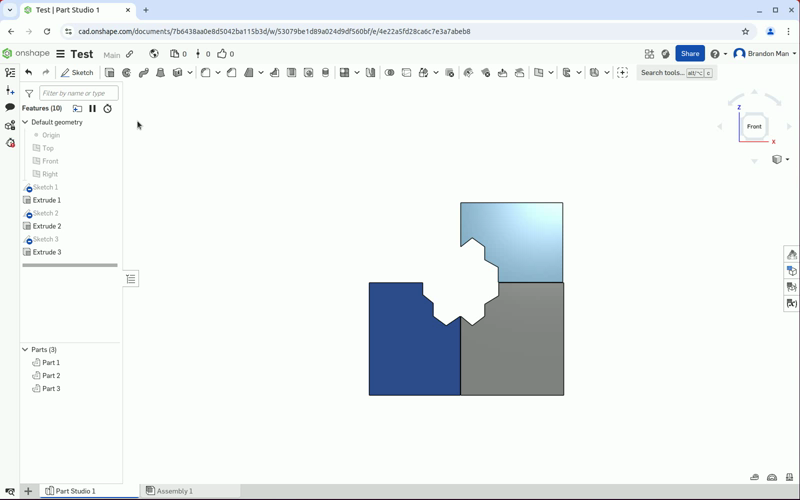
mouse_move(73, 189)
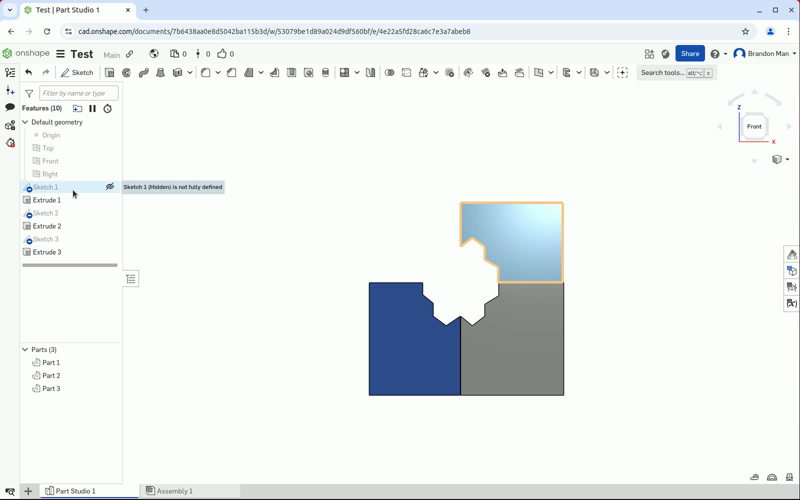
click(73, 189)
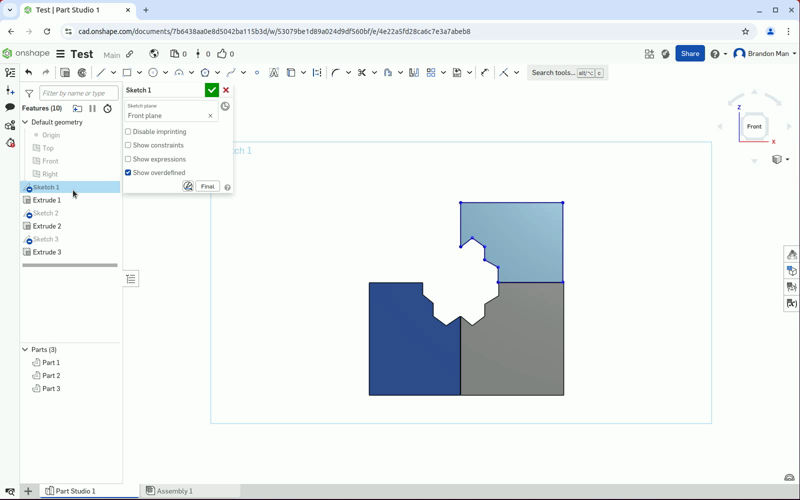
mouse_move(229, 92)
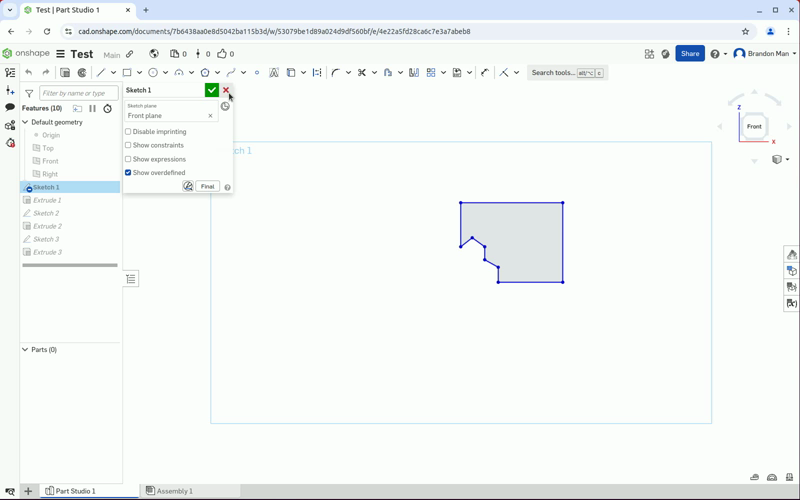
click(229, 92)
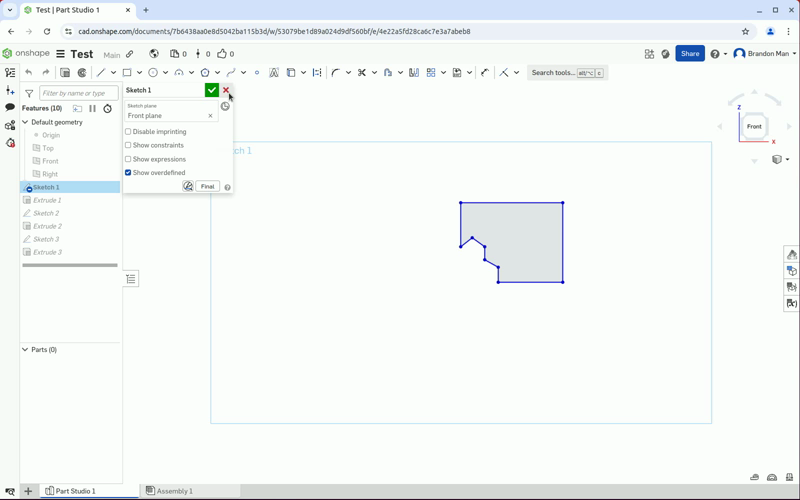
key(shift+s)
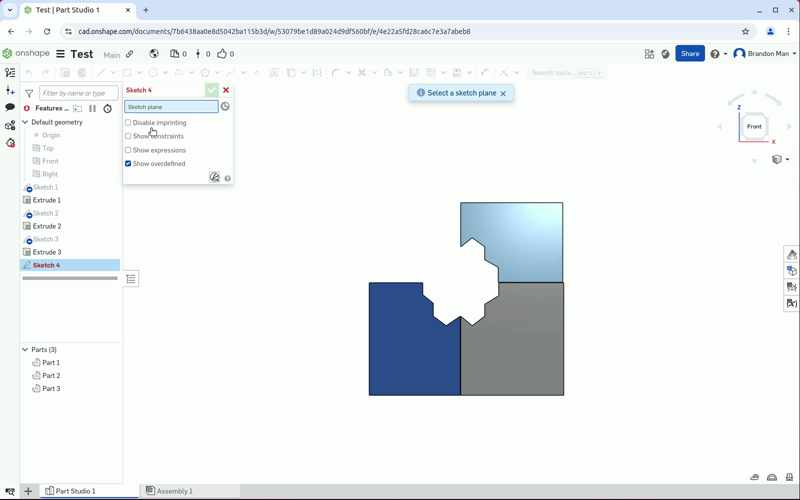
mouse_move(73, 163)
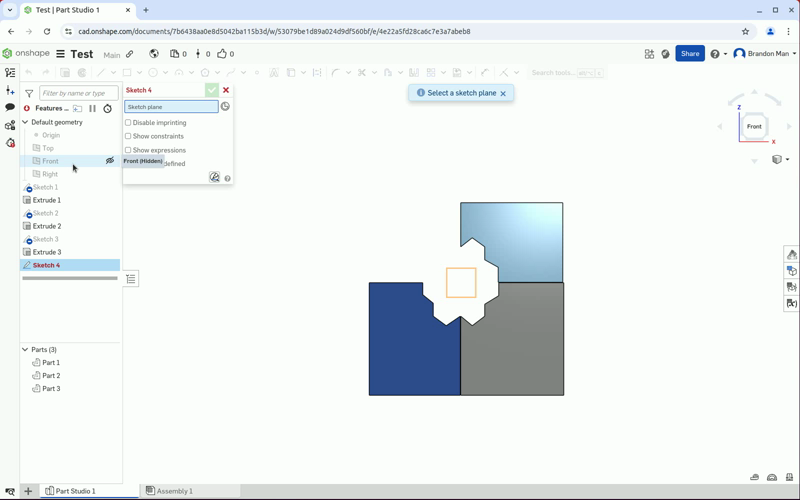
click(73, 163)
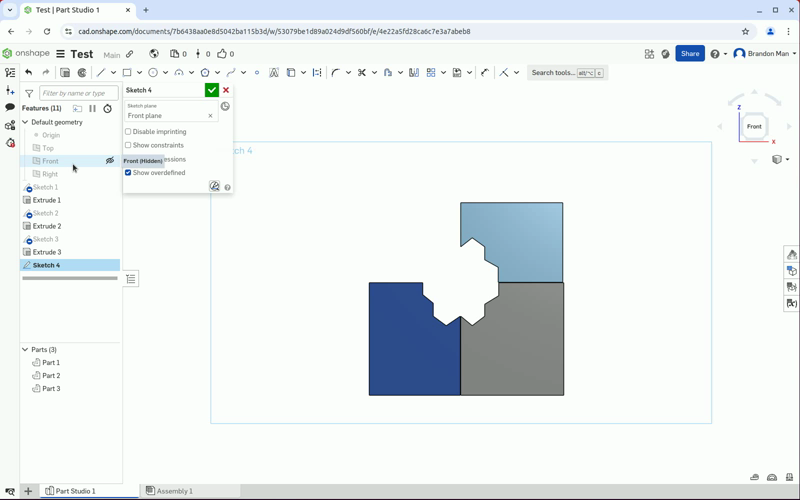
mouse_move(73, 352)
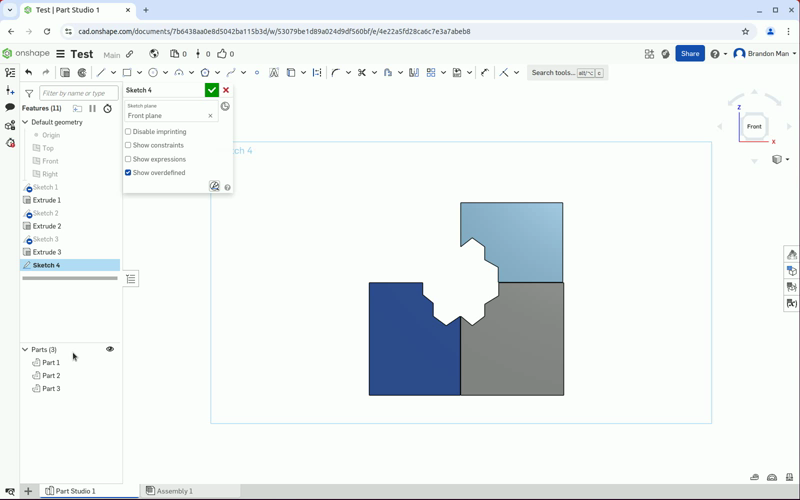
key(y)
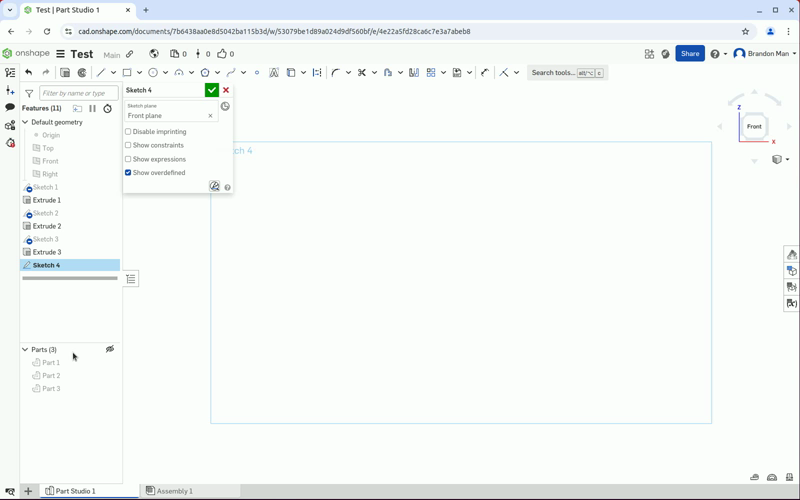
key(l)
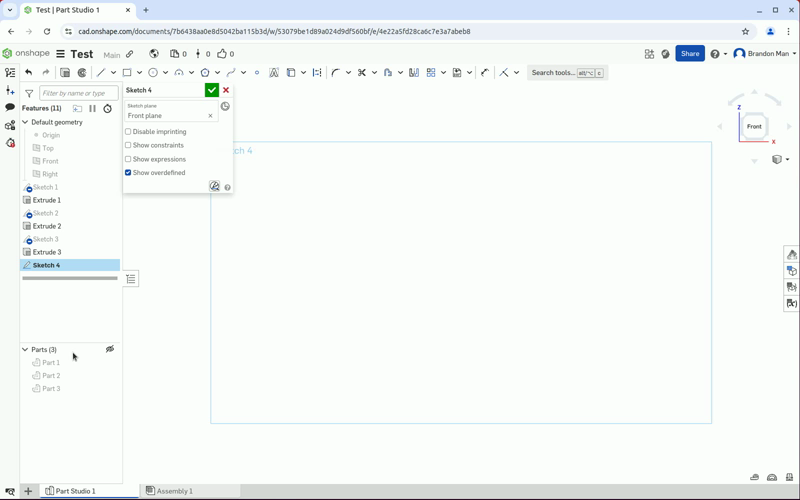
key_down(shift)
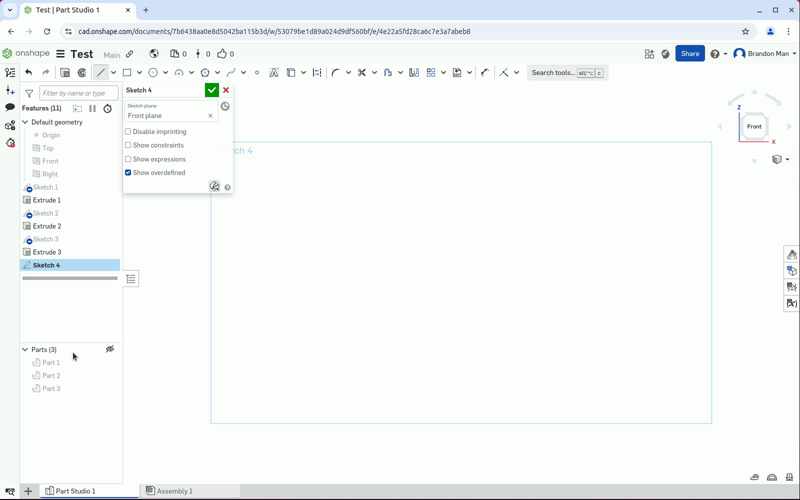
mouse_move(369, 282)
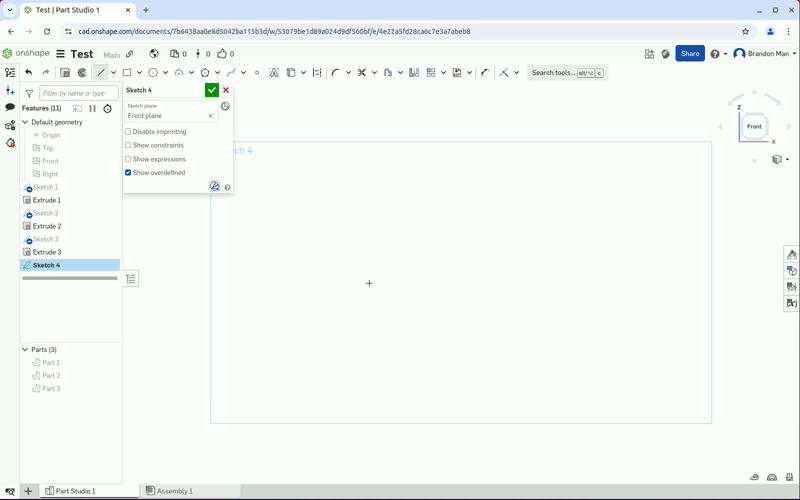
click(369, 282)
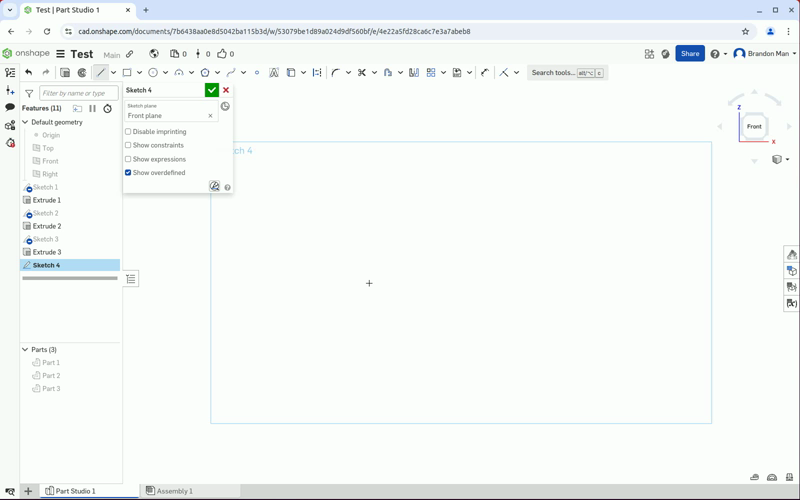
key_up(shift)
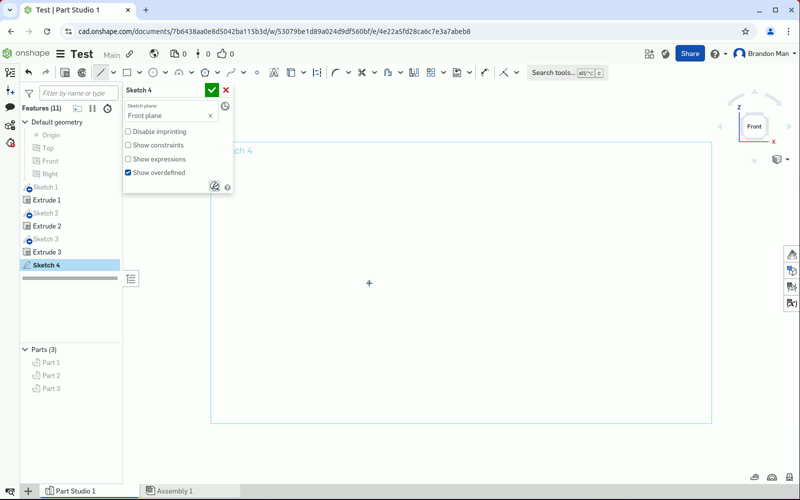
key_down(shift)
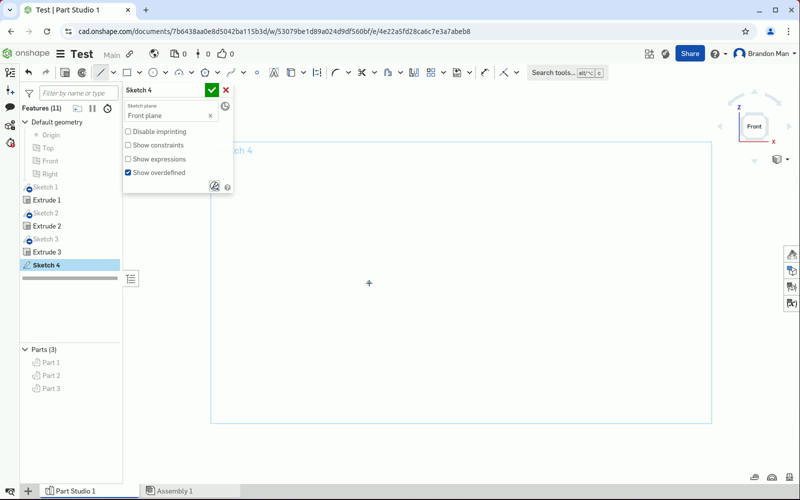
mouse_move(399, 282)
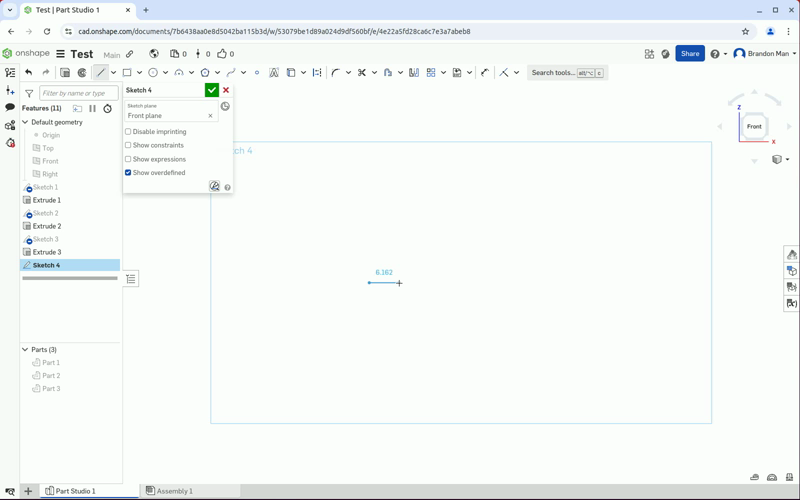
mouse_move(422, 282)
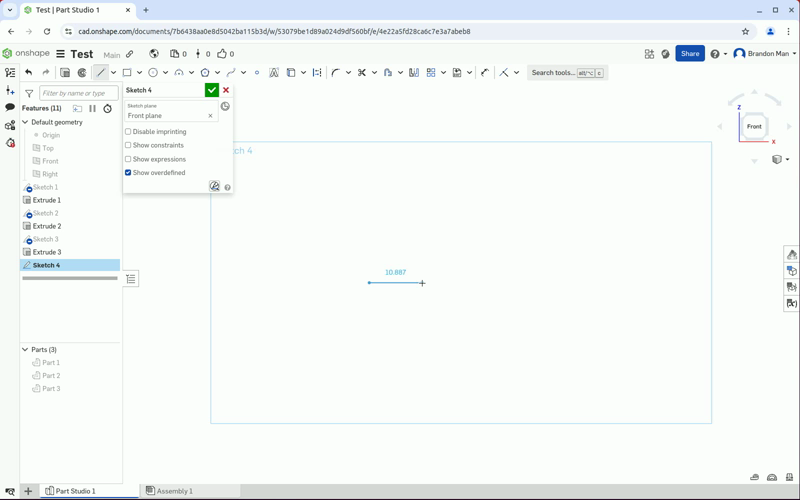
click(422, 282)
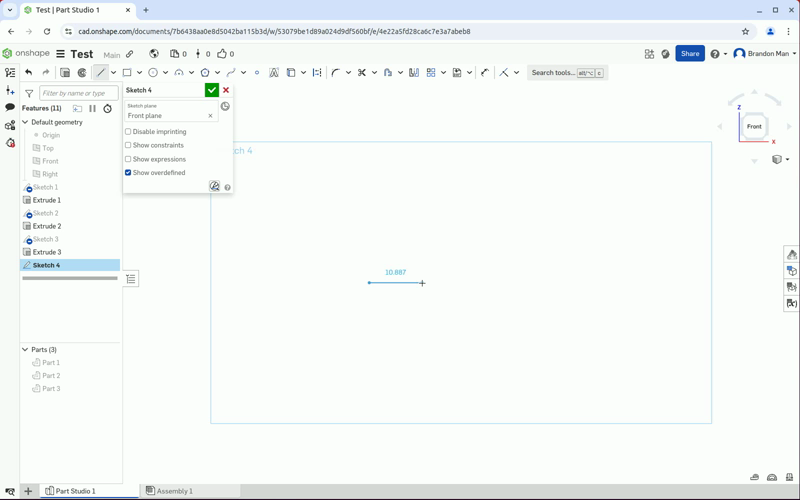
key_up(shift)
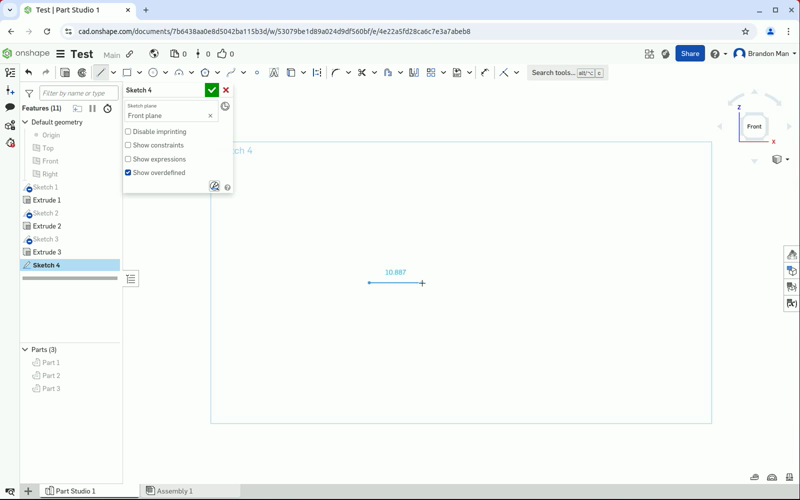
key_down(shift)
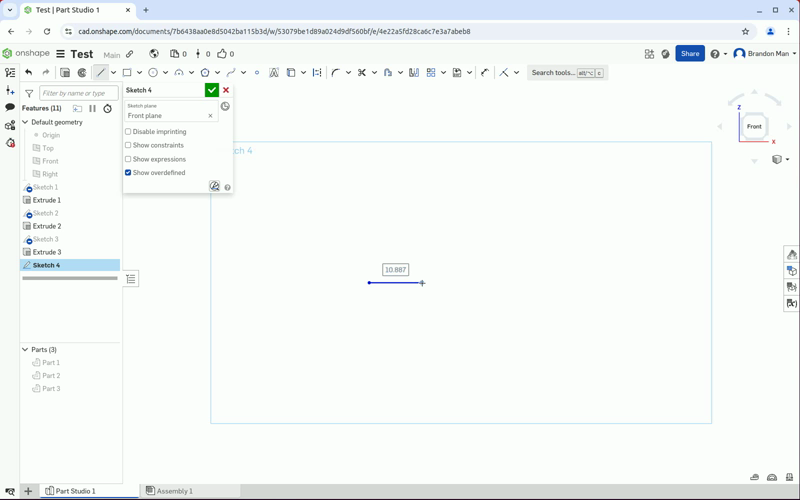
mouse_move(452, 282)
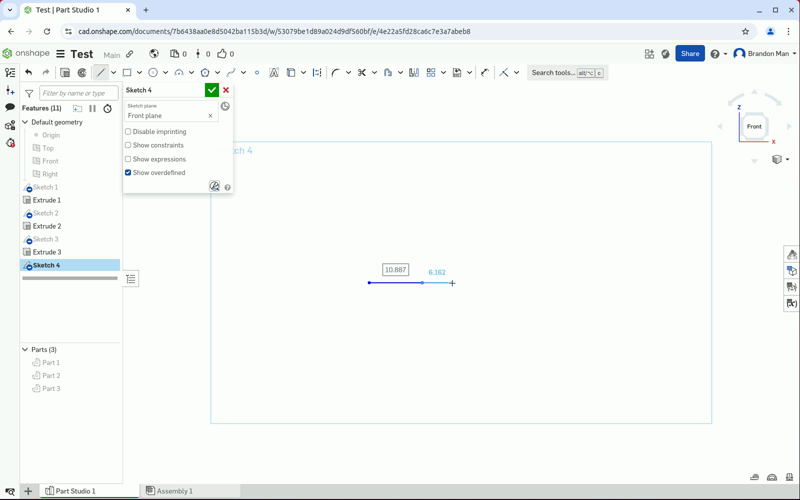
mouse_move(422, 281)
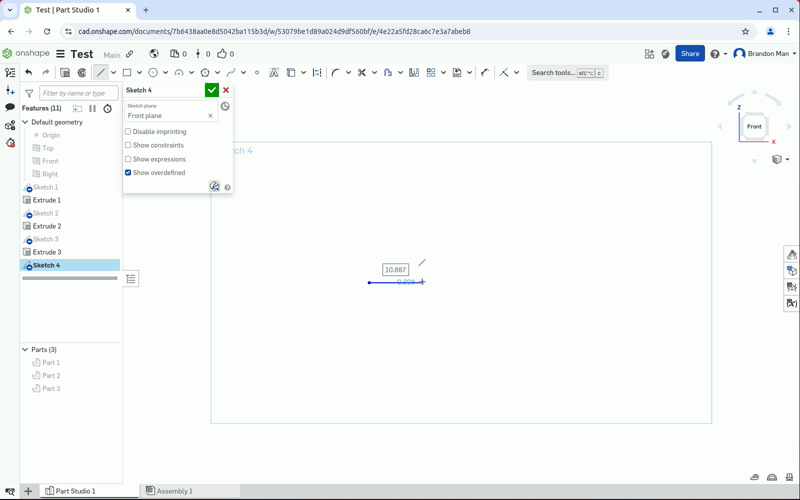
scroll(6)
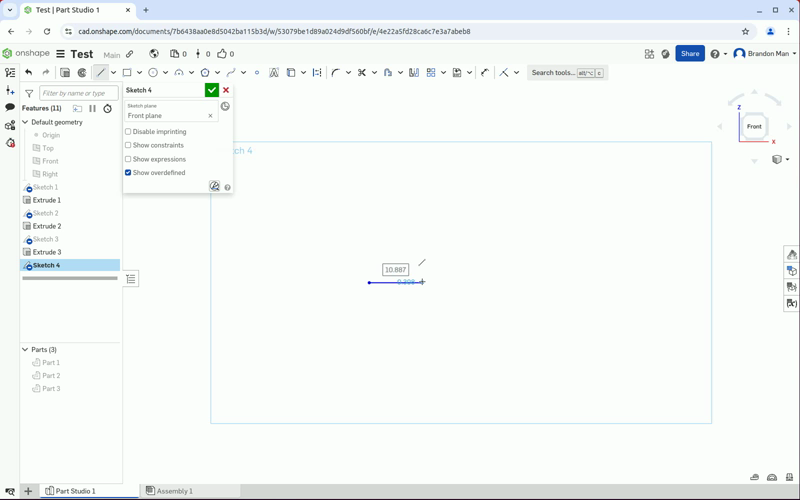
scroll(6)
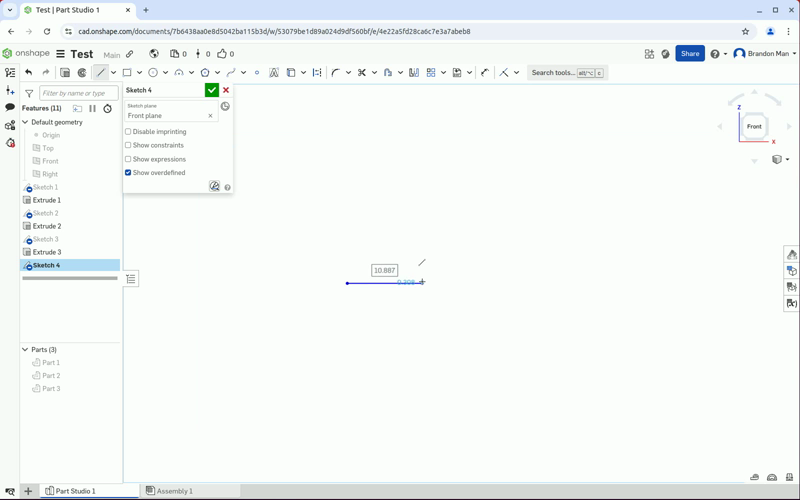
scroll(6)
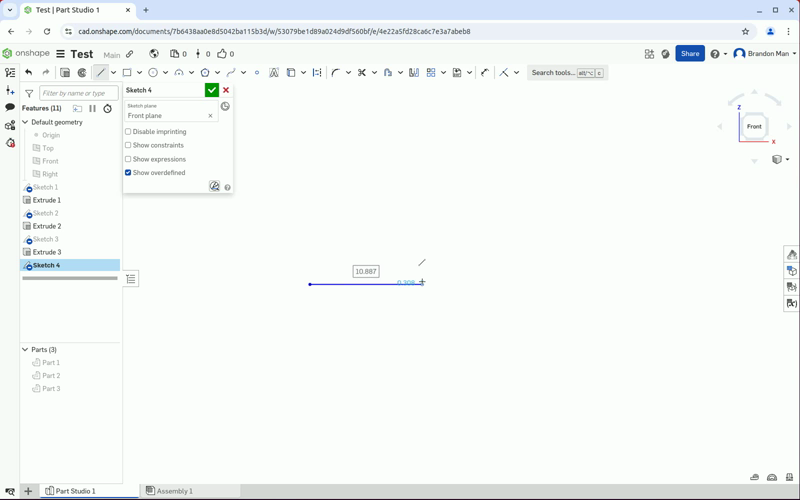
scroll(6)
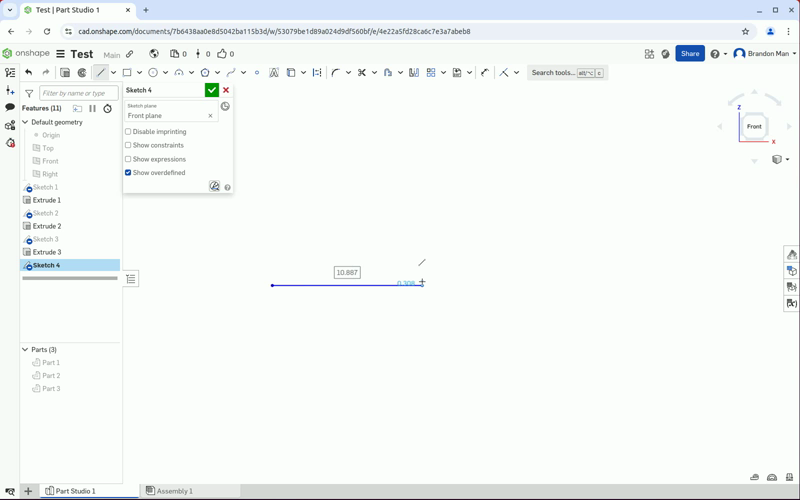
scroll(6)
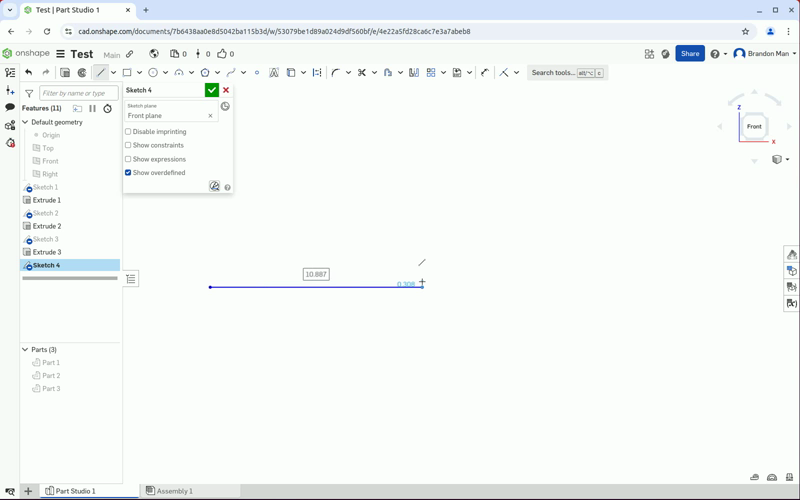
scroll(6)
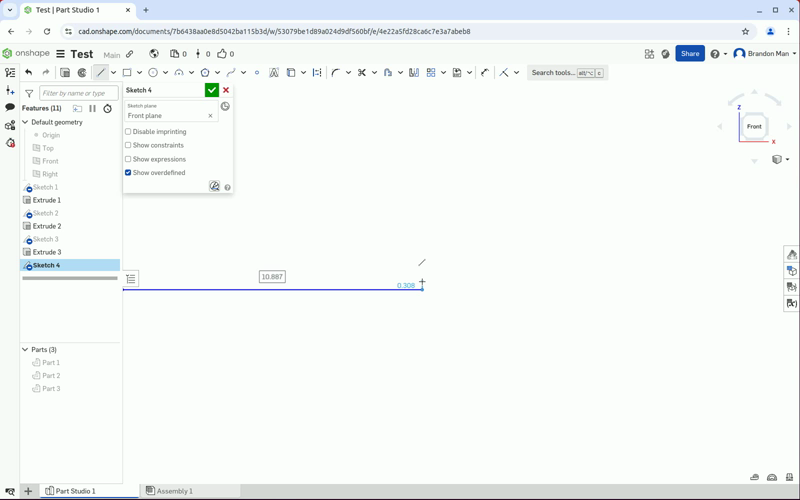
scroll(6)
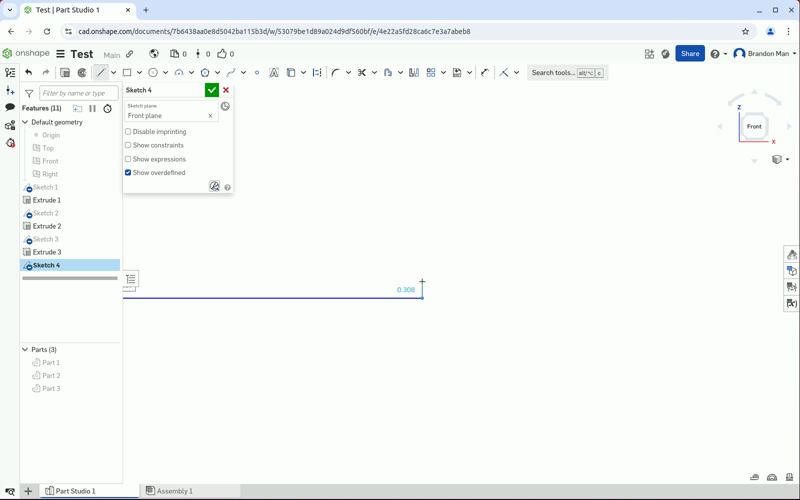
click(422, 281)
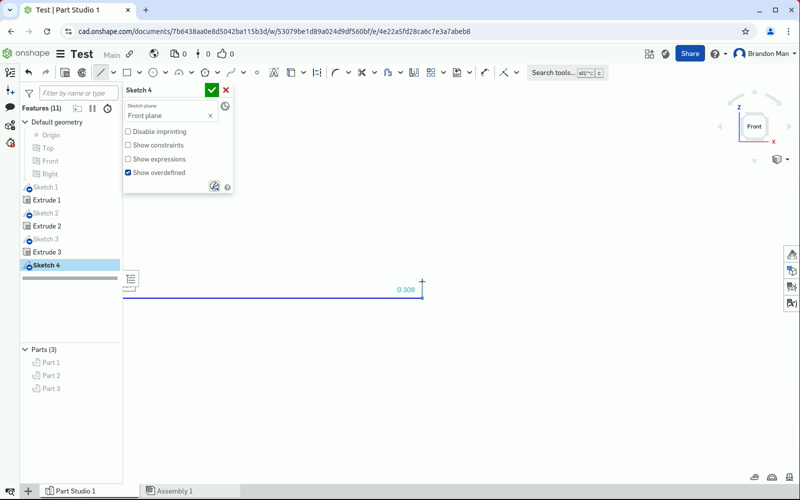
scroll(-6)
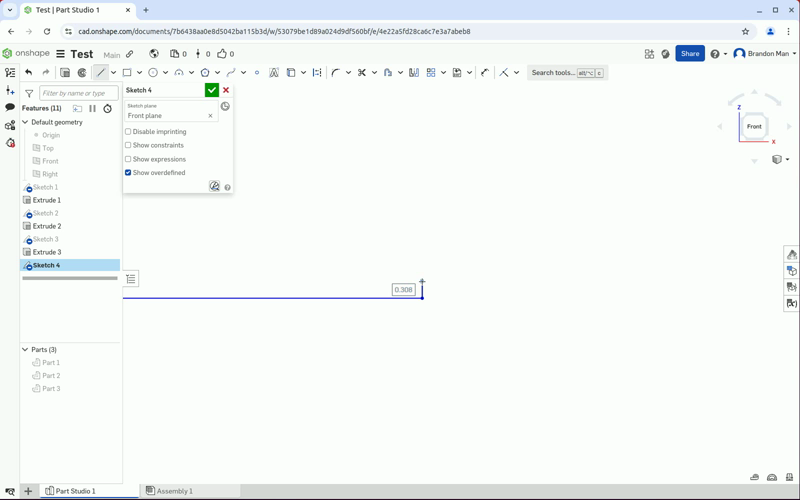
scroll(-6)
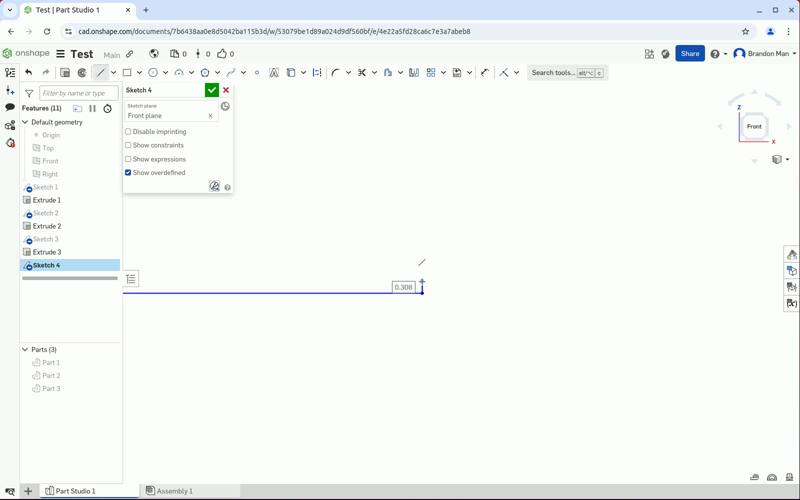
scroll(-6)
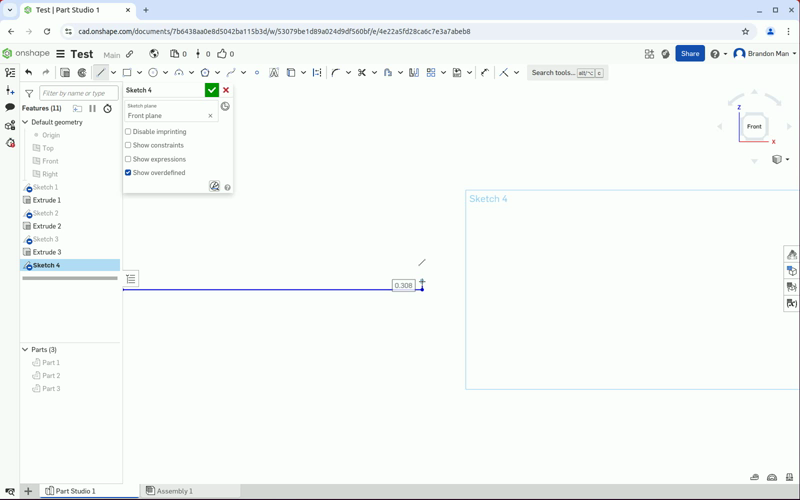
scroll(-6)
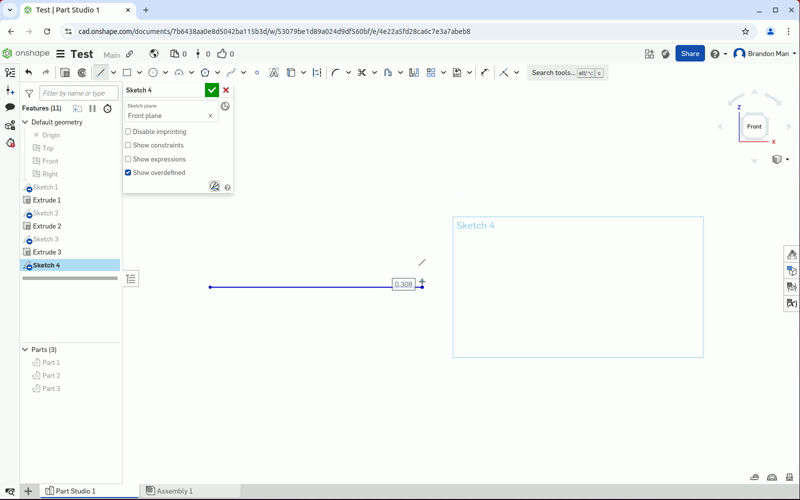
scroll(-6)
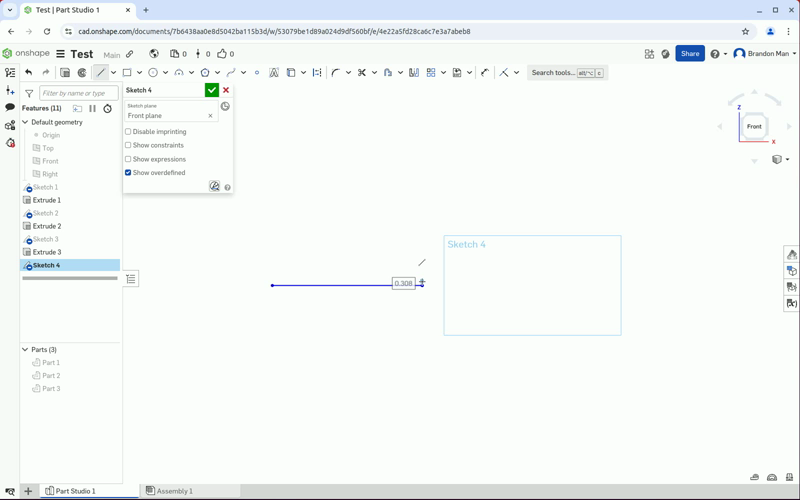
scroll(-6)
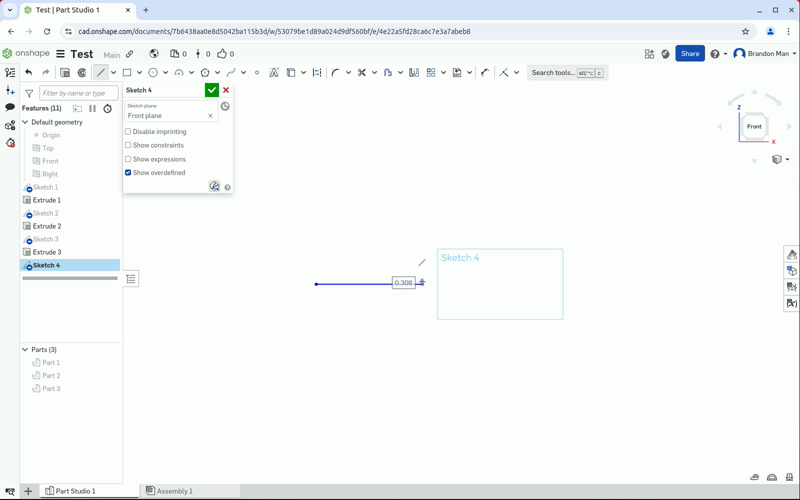
scroll(-6)
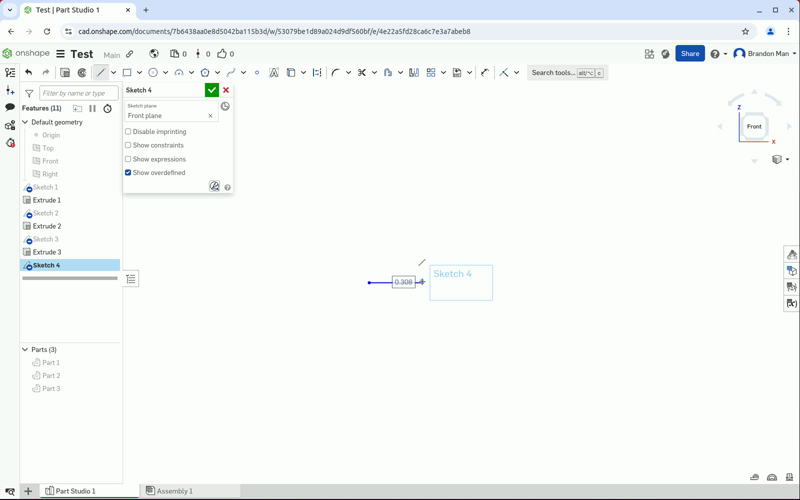
key_up(shift)
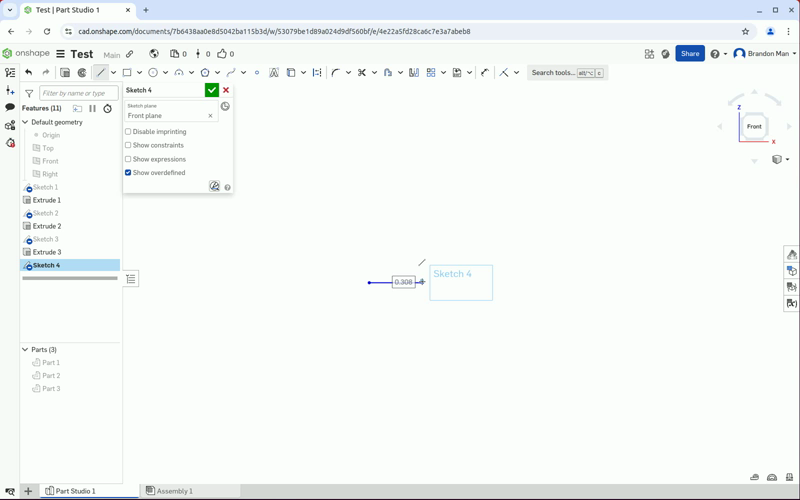
key_down(shift)
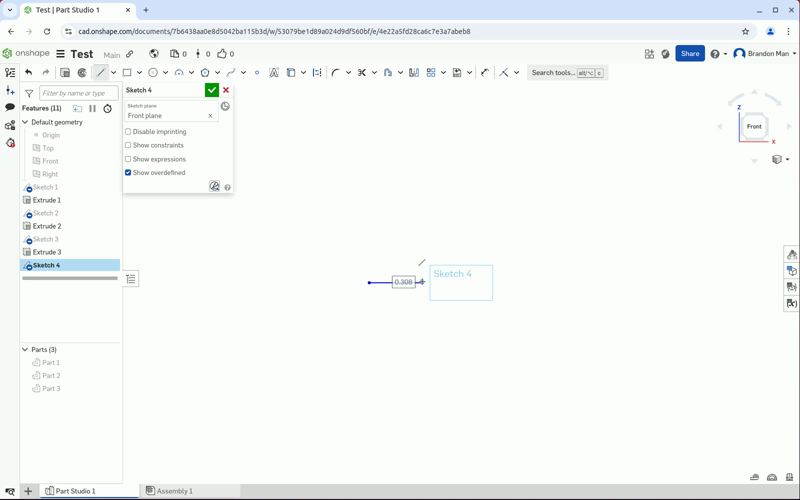
mouse_move(452, 281)
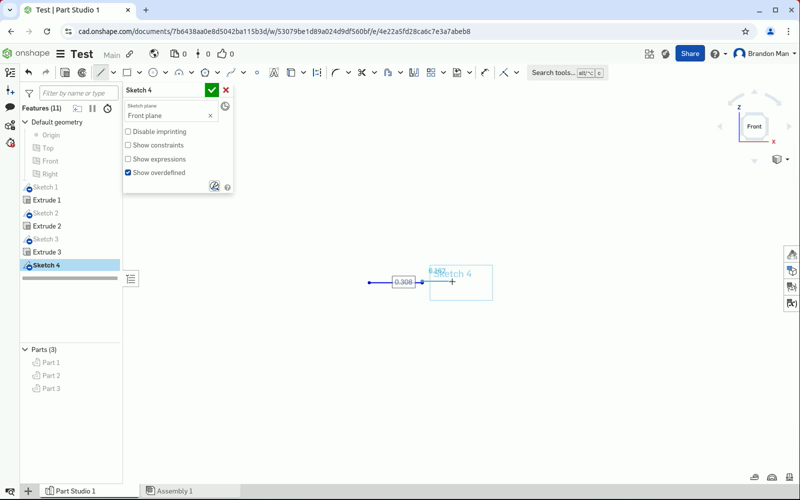
mouse_move(422, 266)
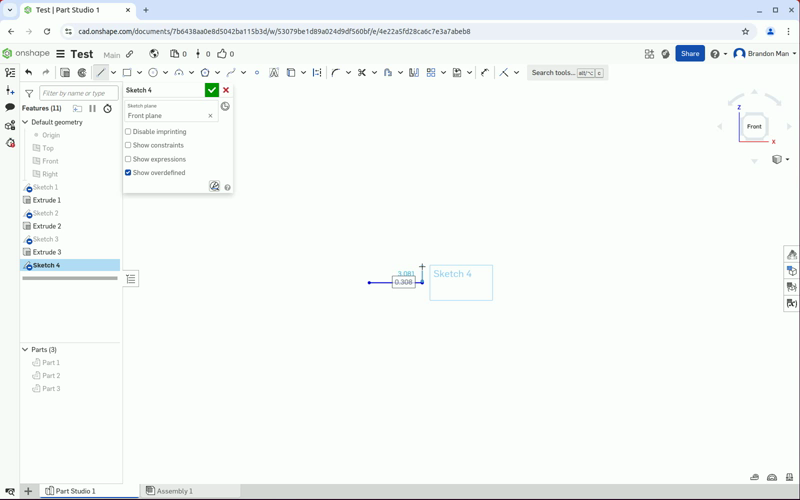
click(422, 266)
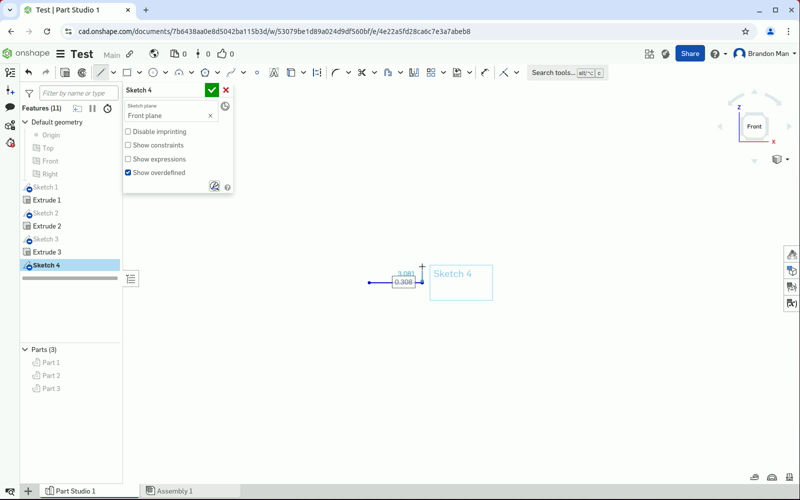
key_up(shift)
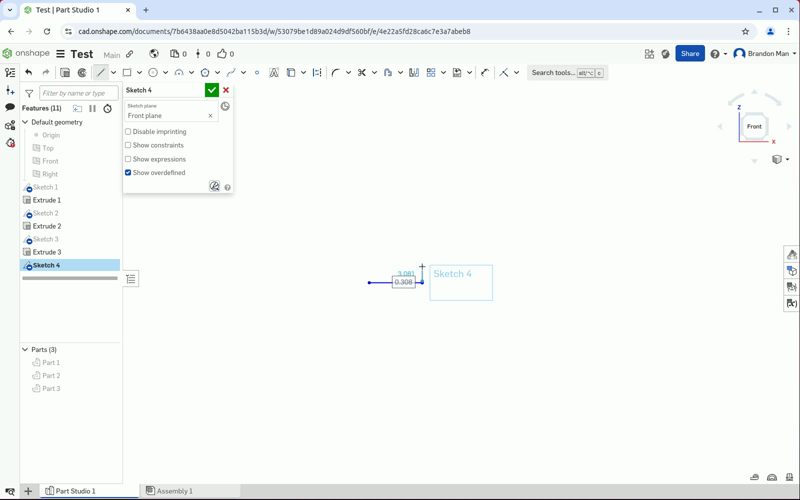
key_down(shift)
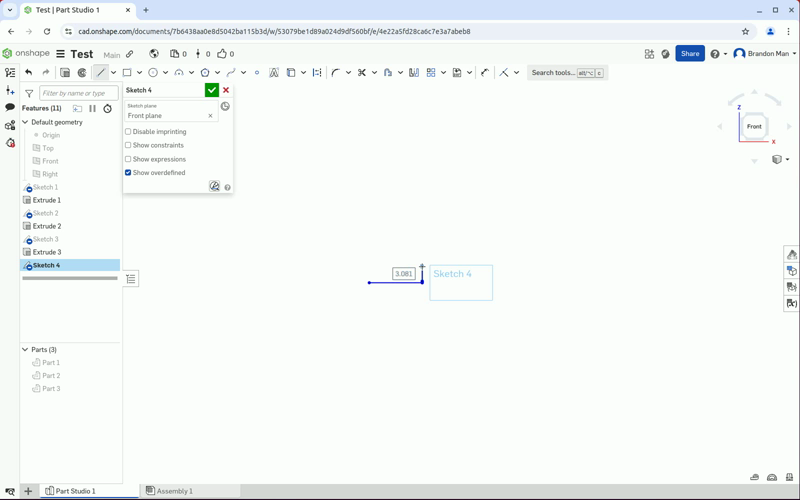
mouse_move(452, 266)
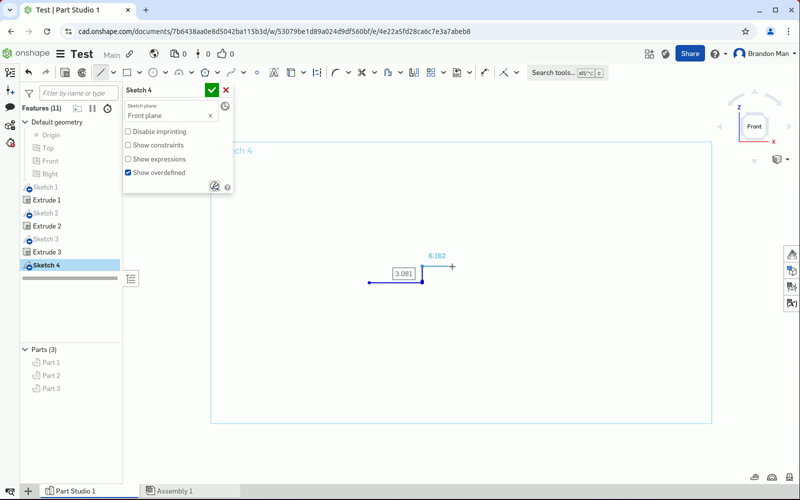
mouse_move(434, 258)
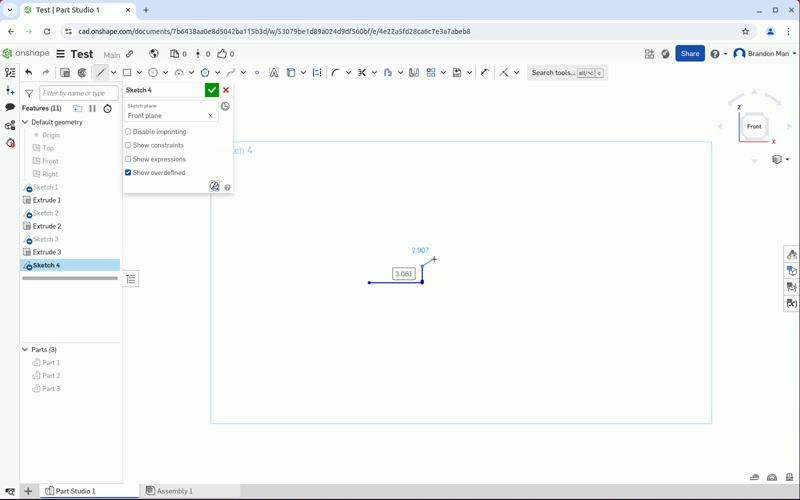
click(434, 258)
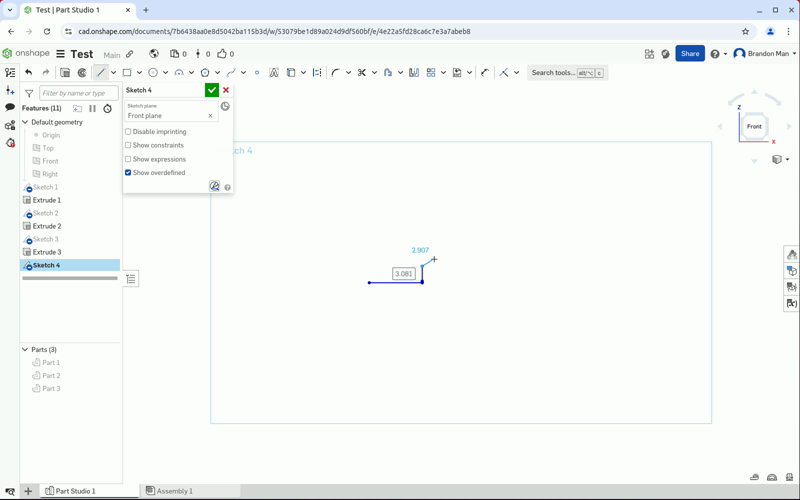
key_up(shift)
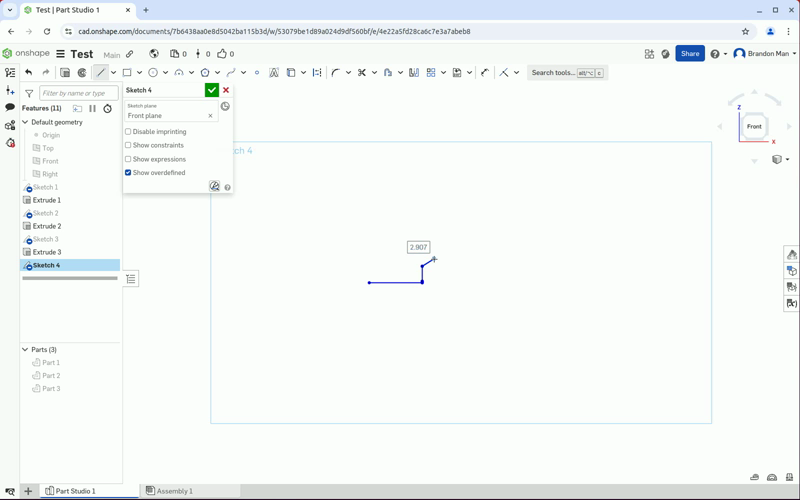
key_down(shift)
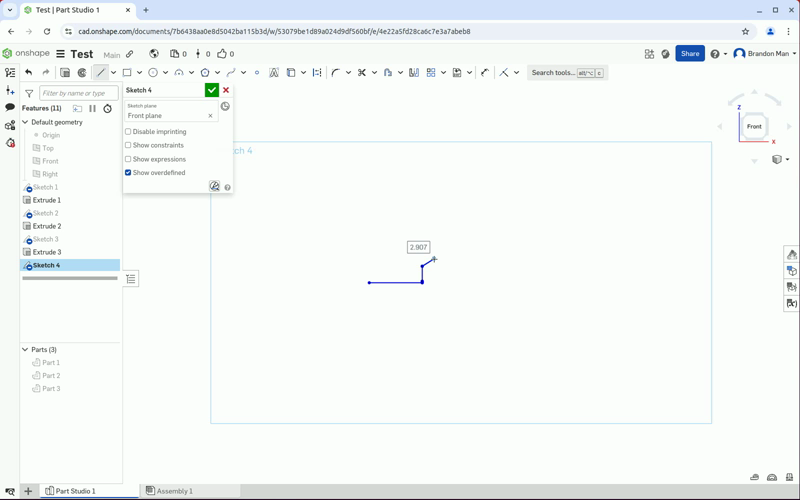
mouse_move(464, 258)
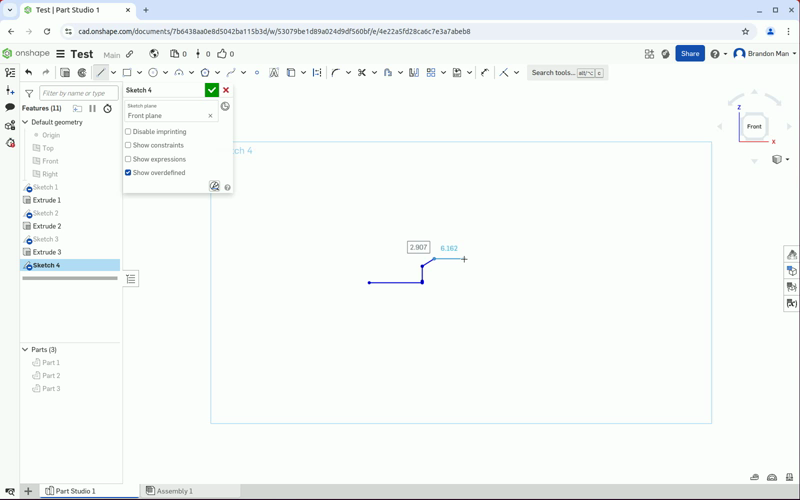
mouse_move(434, 247)
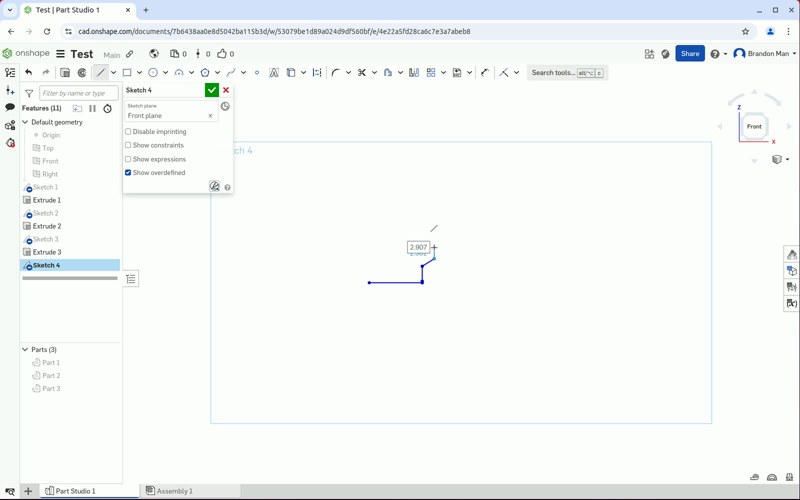
click(434, 247)
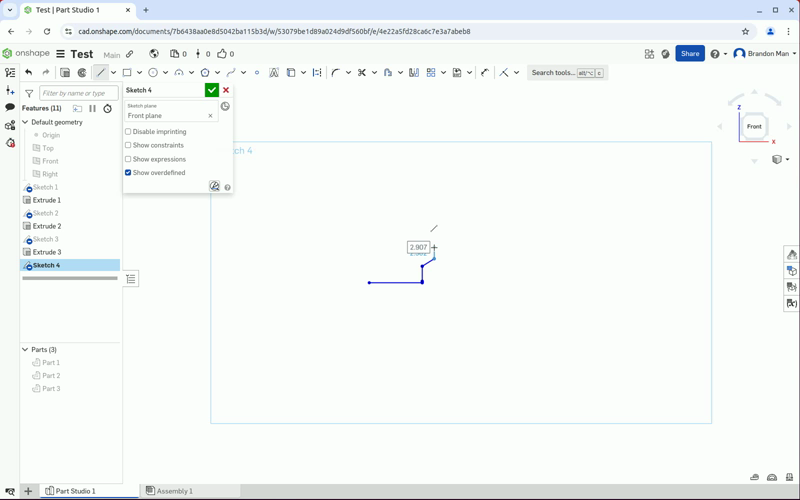
key_up(shift)
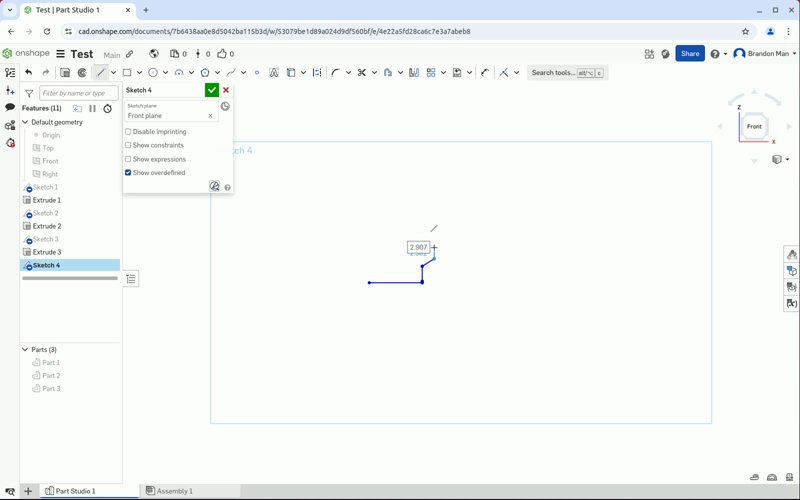
key_down(shift)
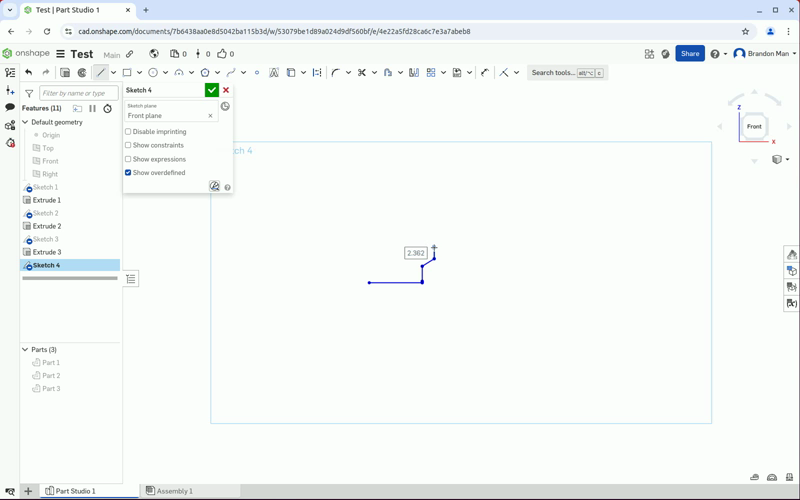
mouse_move(464, 247)
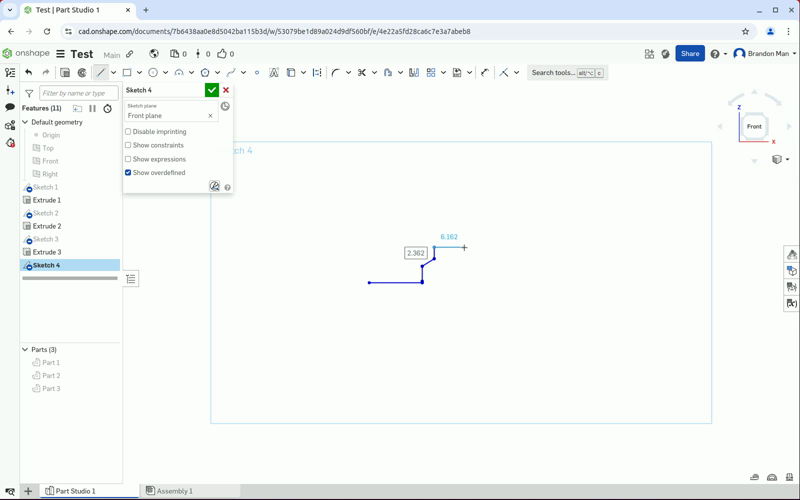
mouse_move(446, 237)
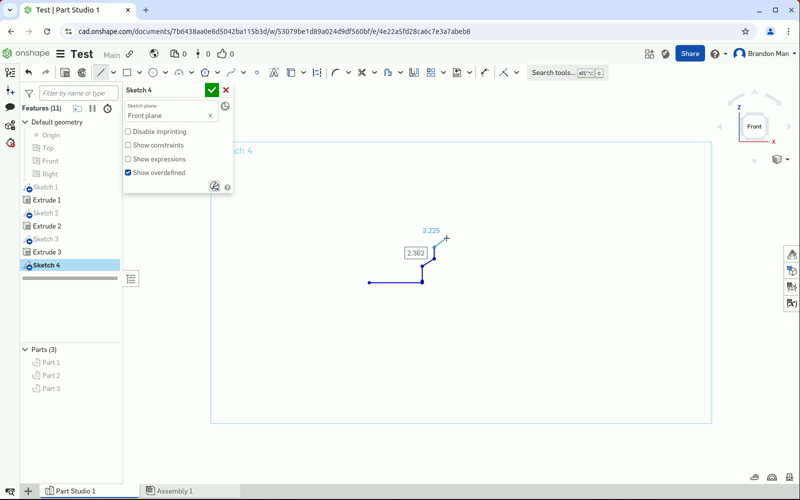
click(446, 237)
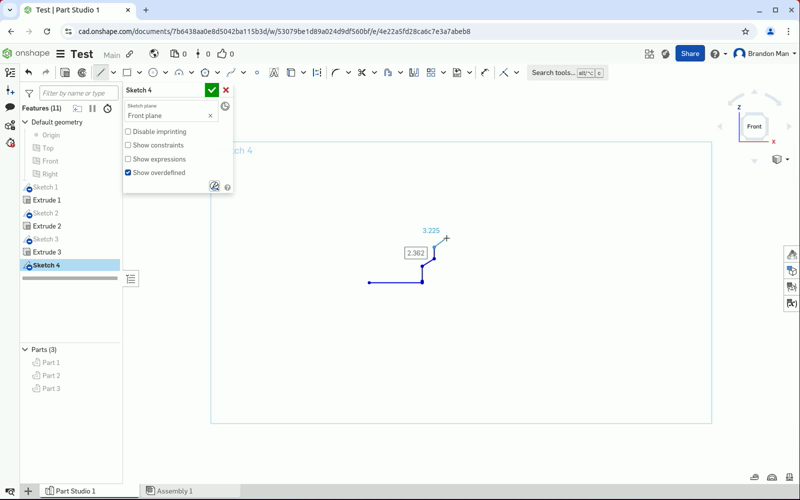
key_up(shift)
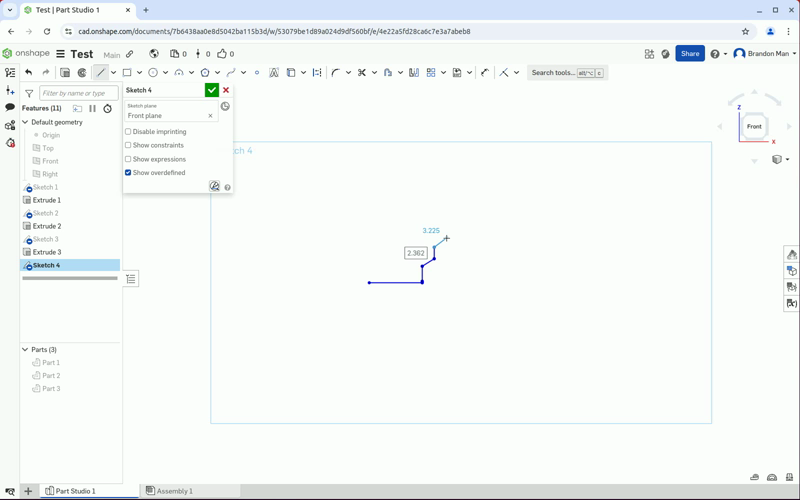
key_down(shift)
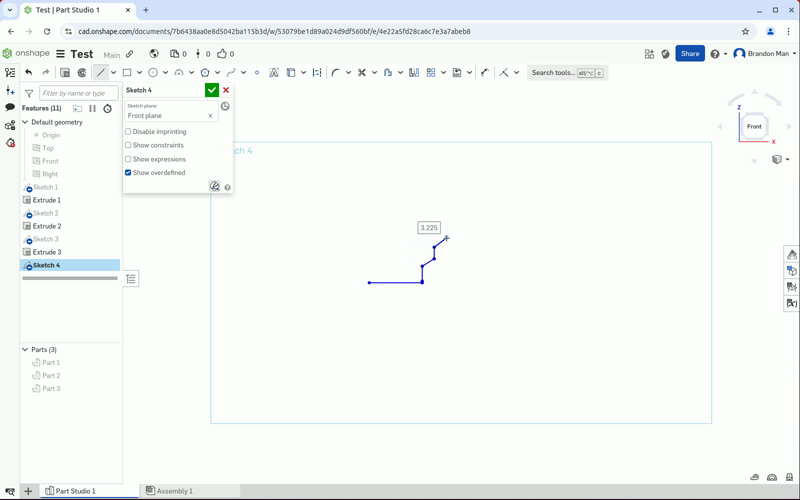
mouse_move(476, 237)
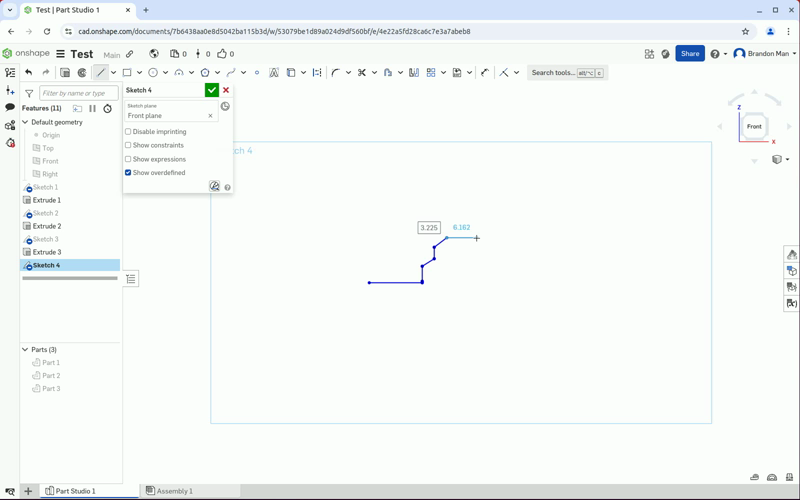
mouse_move(461, 247)
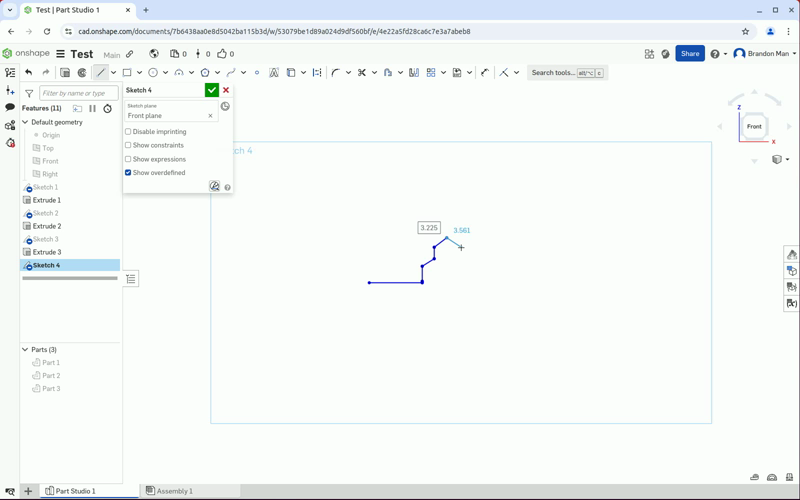
click(461, 247)
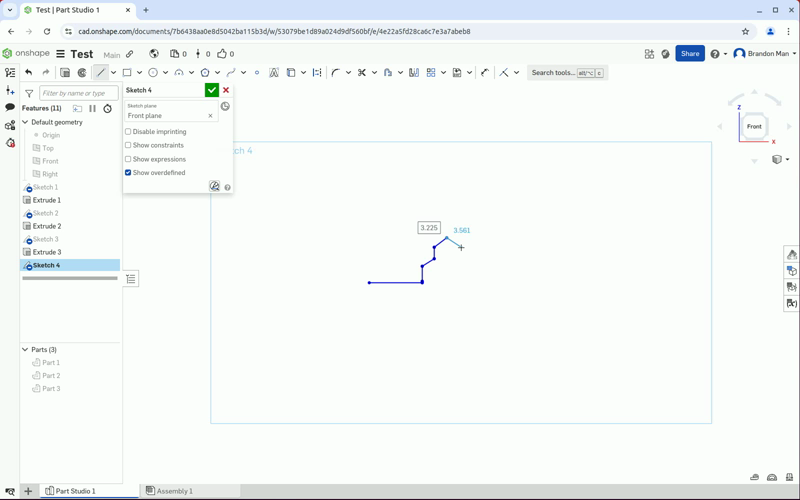
key_up(shift)
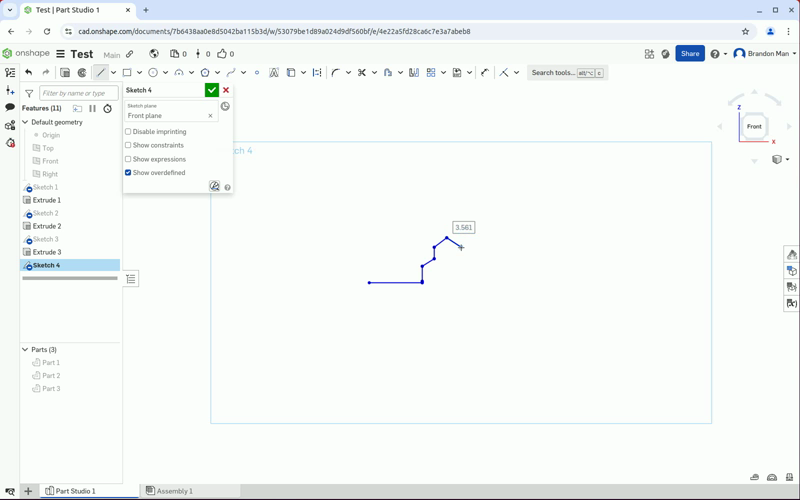
key_down(shift)
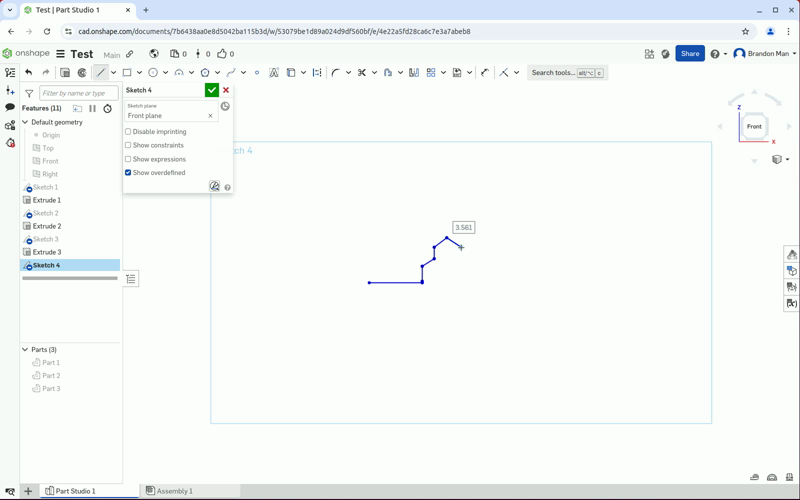
mouse_move(491, 247)
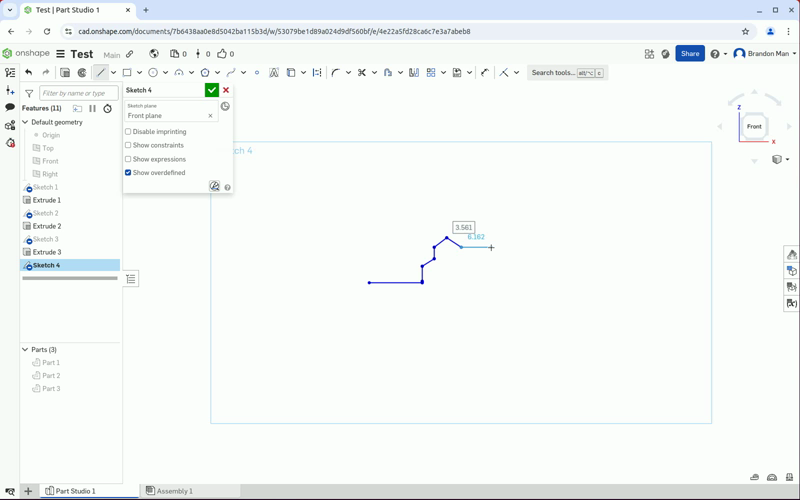
mouse_move(461, 201)
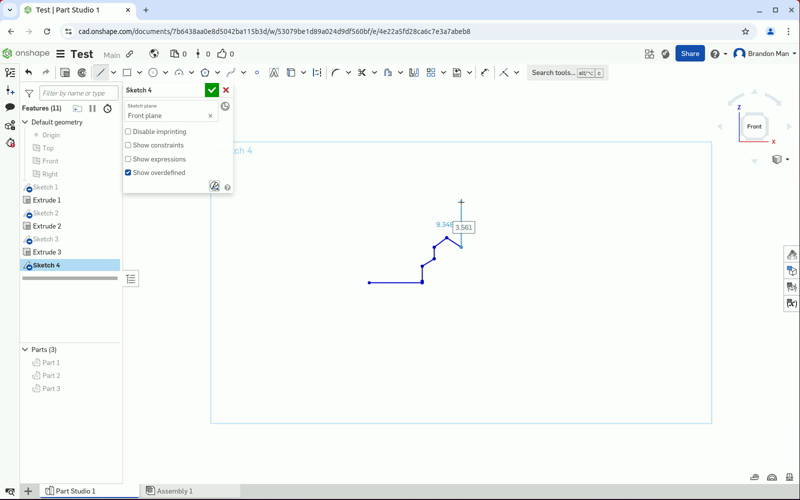
click(461, 201)
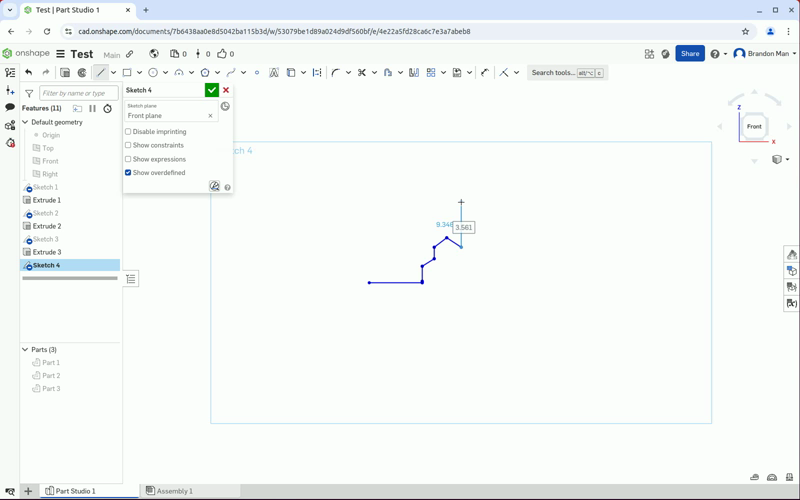
key_up(shift)
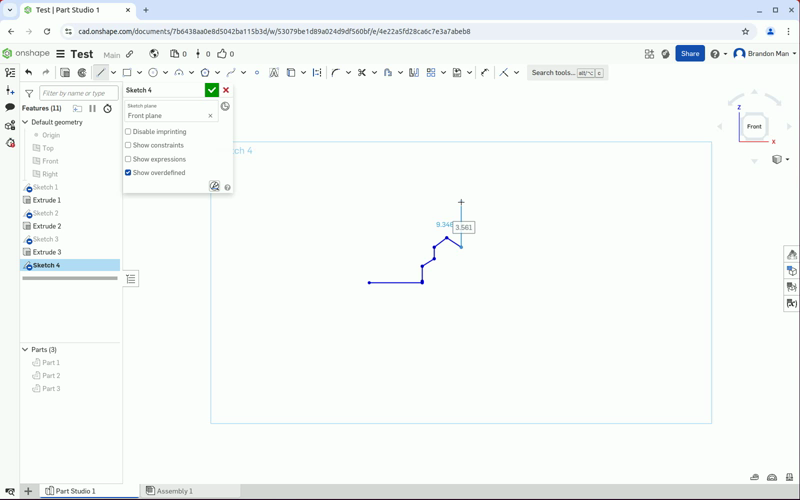
key_down(shift)
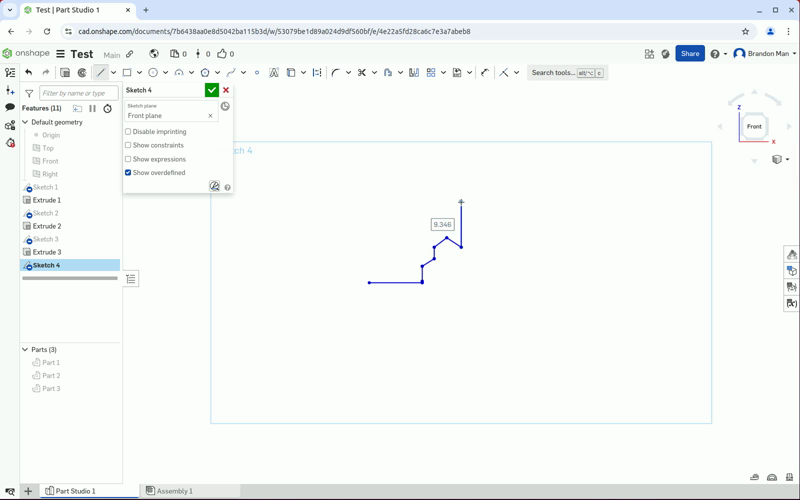
mouse_move(369, 201)
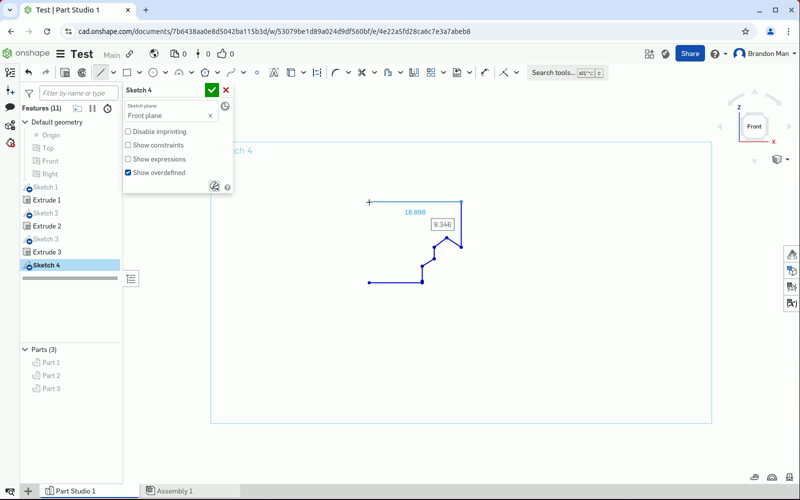
click(369, 201)
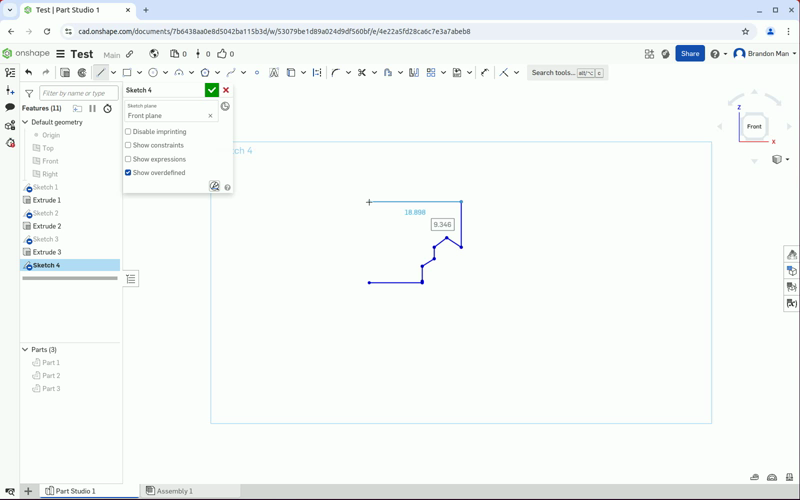
key_up(shift)
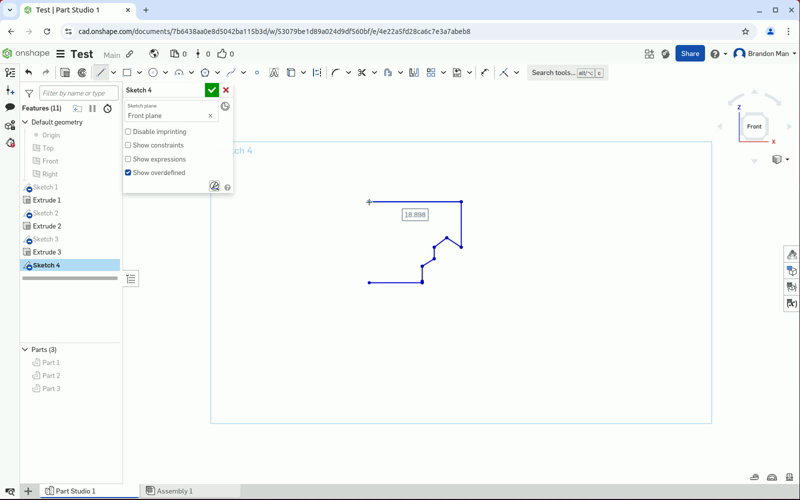
key_down(shift)
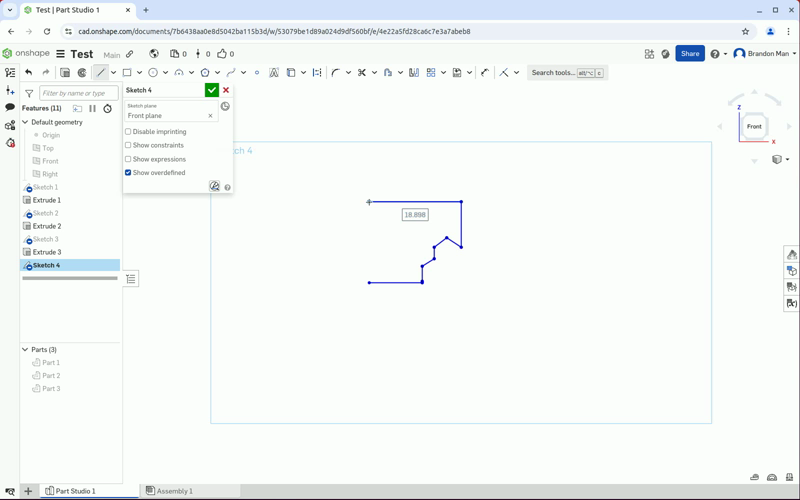
mouse_move(369, 282)
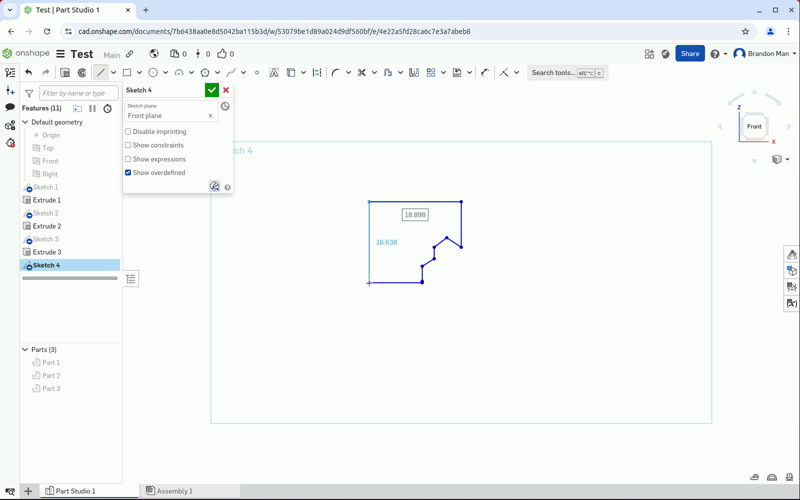
key_up(shift)
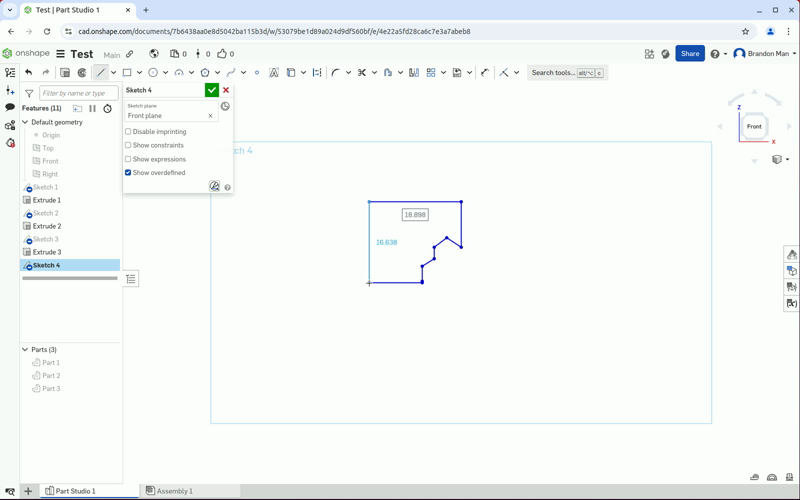
click(369, 282)
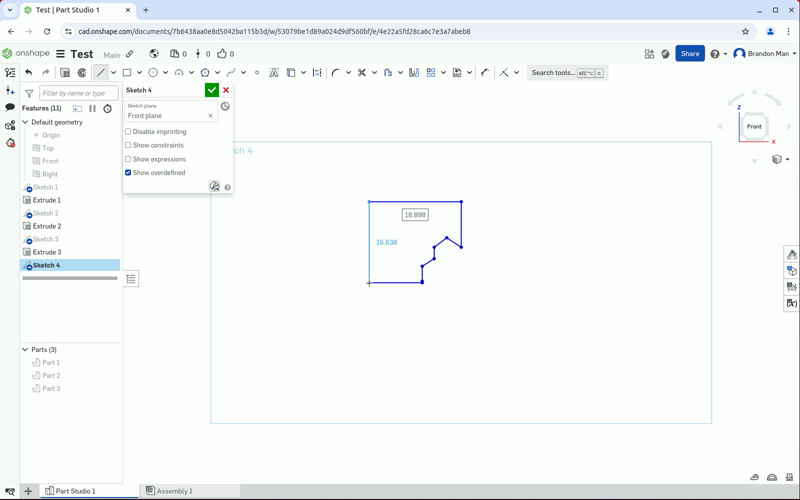
key(esc)
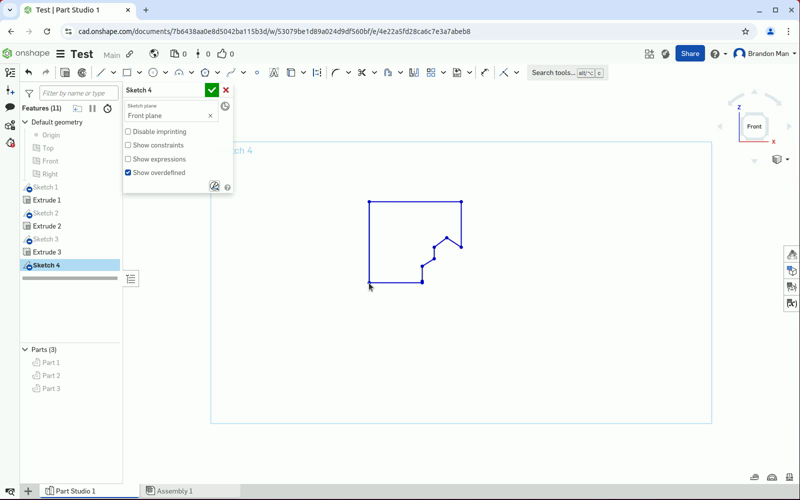
key(l)
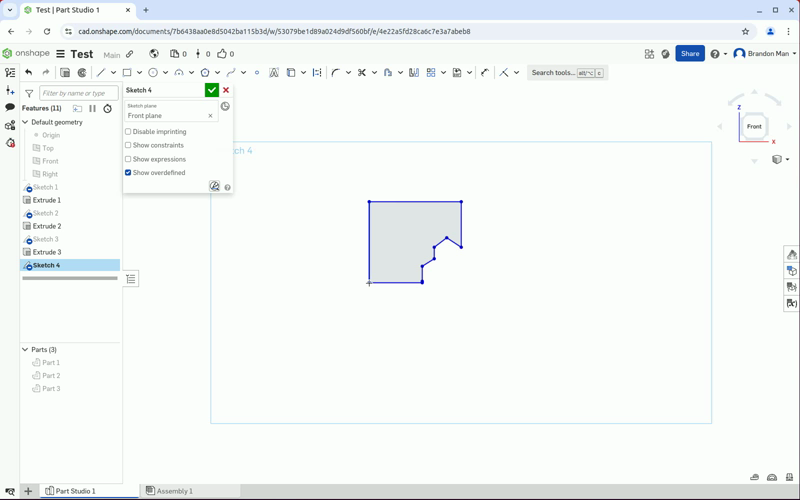
key_down(shift)
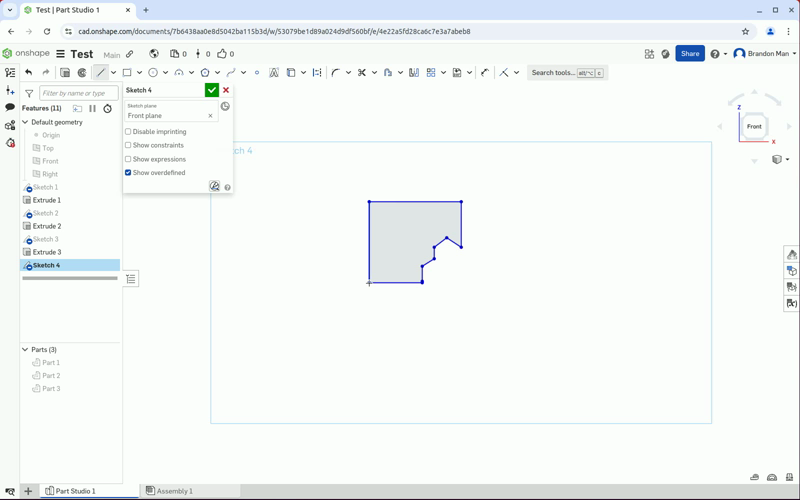
mouse_move(373, 214)
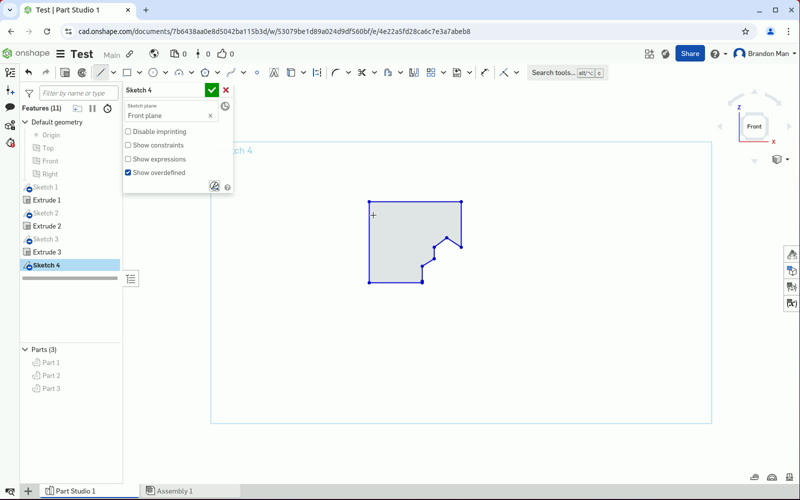
click(373, 214)
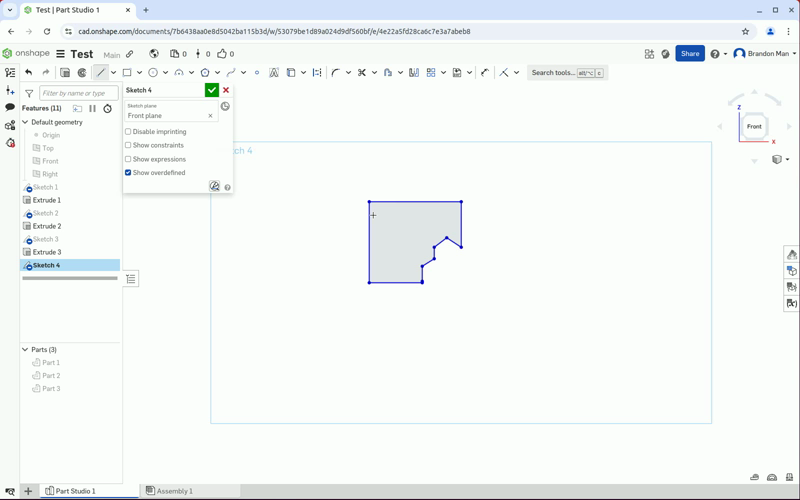
key_up(shift)
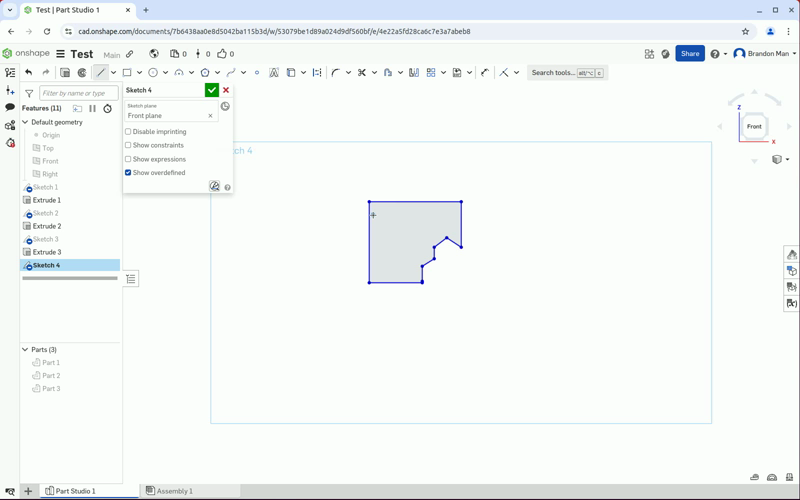
key_down(shift)
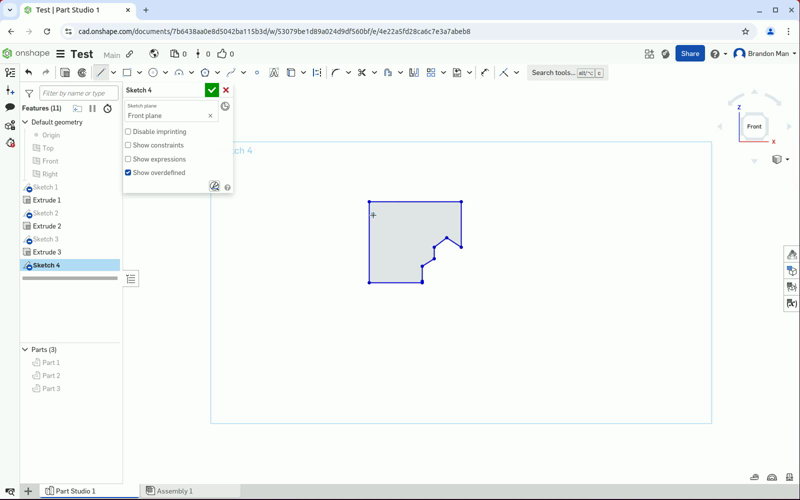
mouse_move(403, 214)
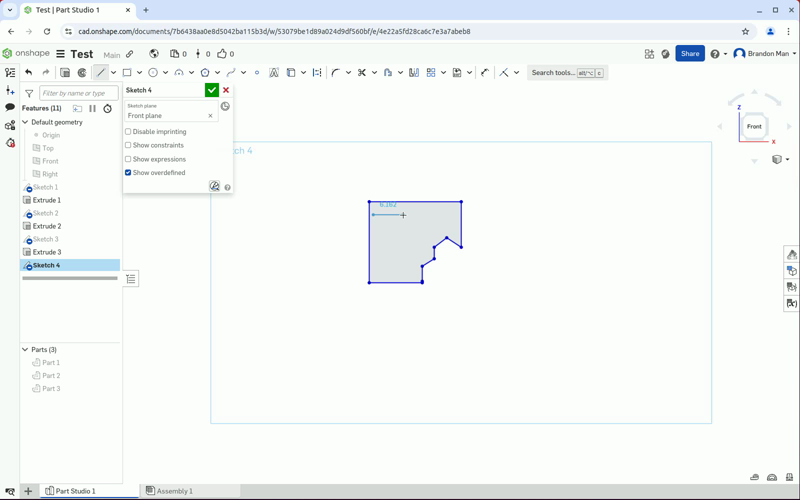
mouse_move(380, 220)
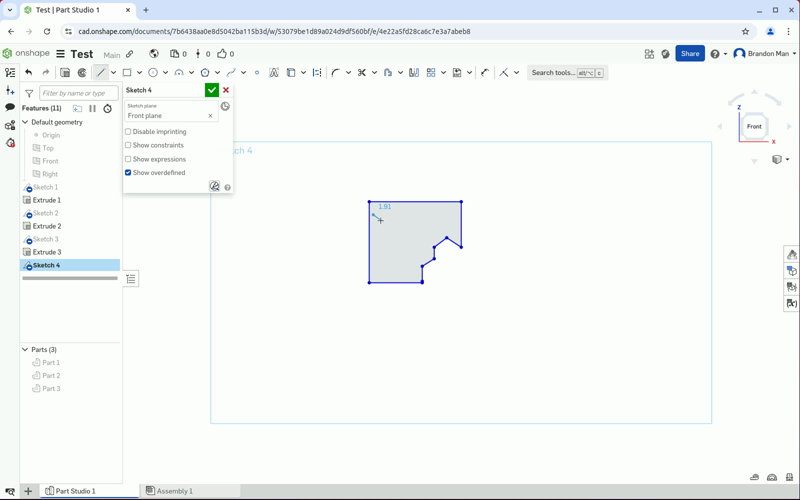
click(380, 220)
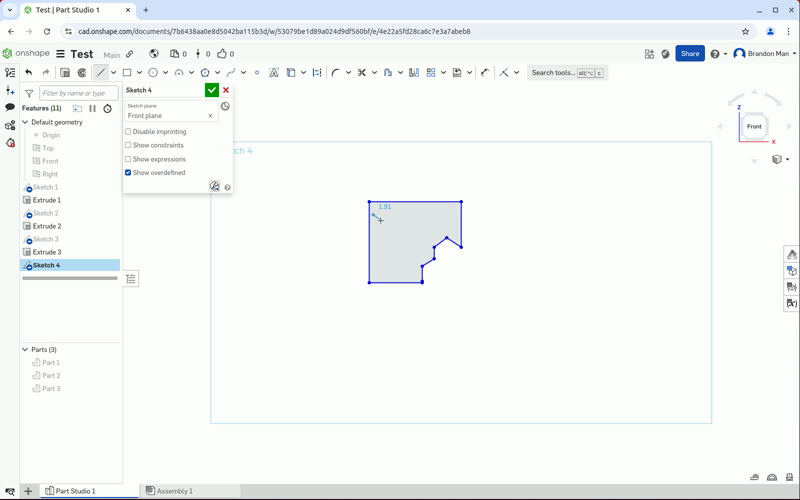
key_up(shift)
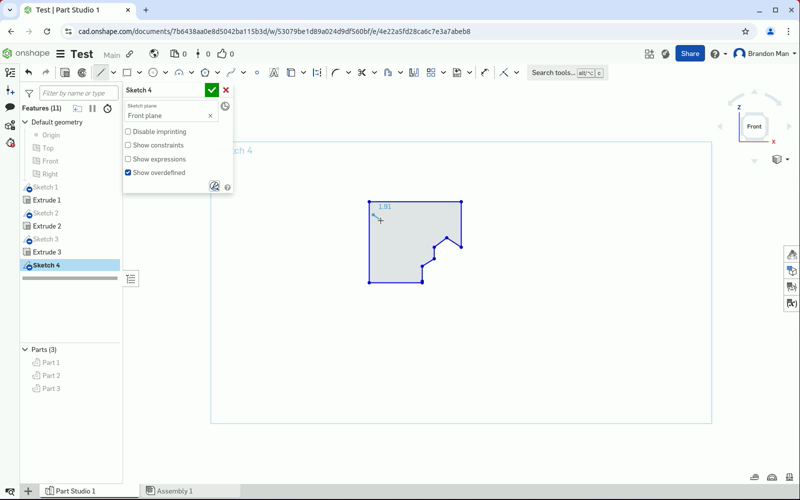
key_down(shift)
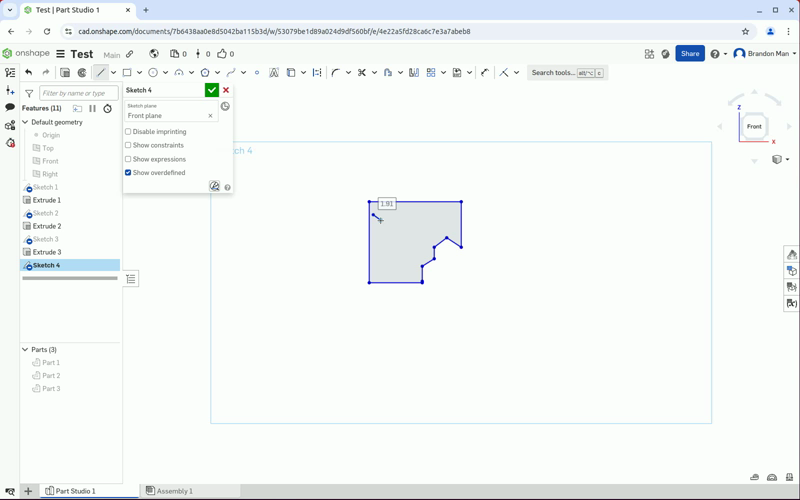
mouse_move(410, 220)
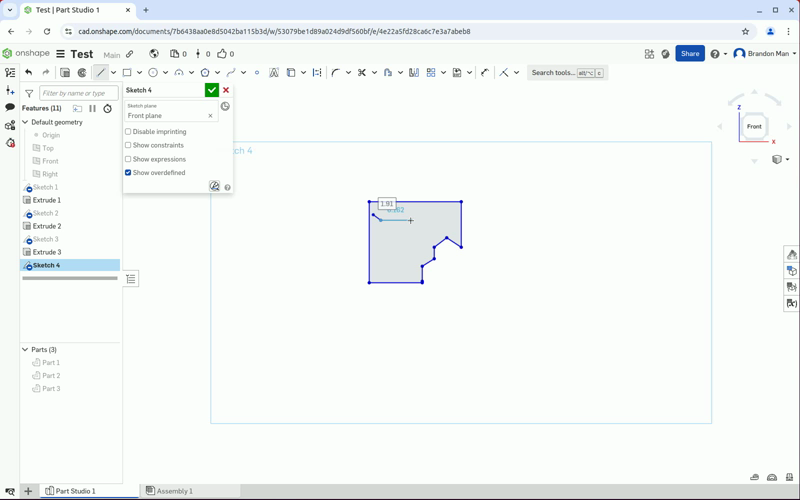
mouse_move(377, 229)
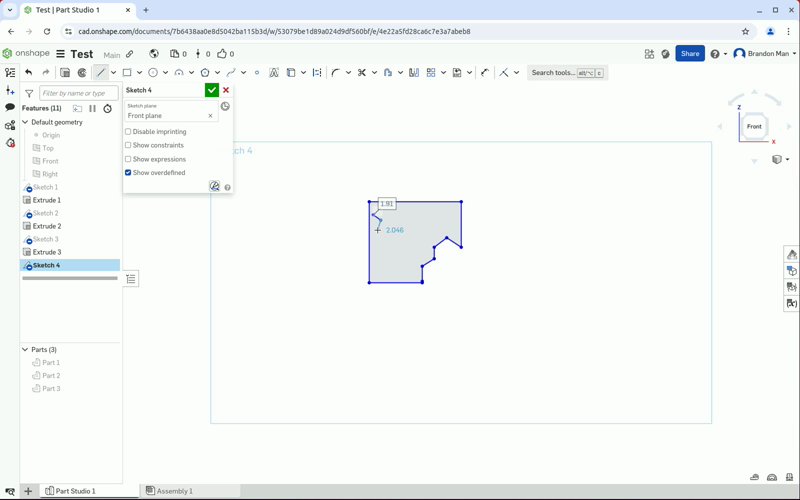
click(377, 229)
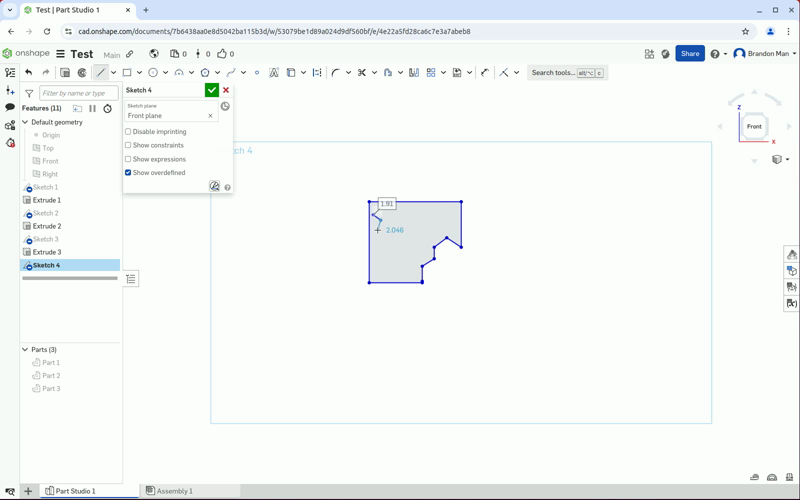
key_up(shift)
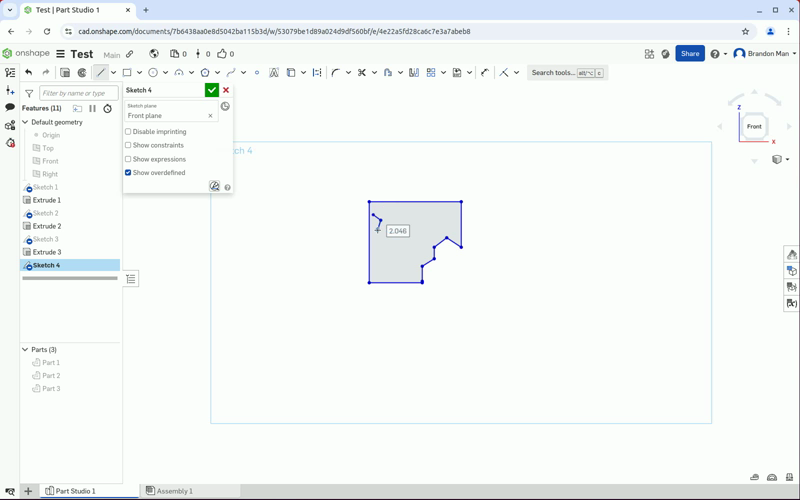
key_down(shift)
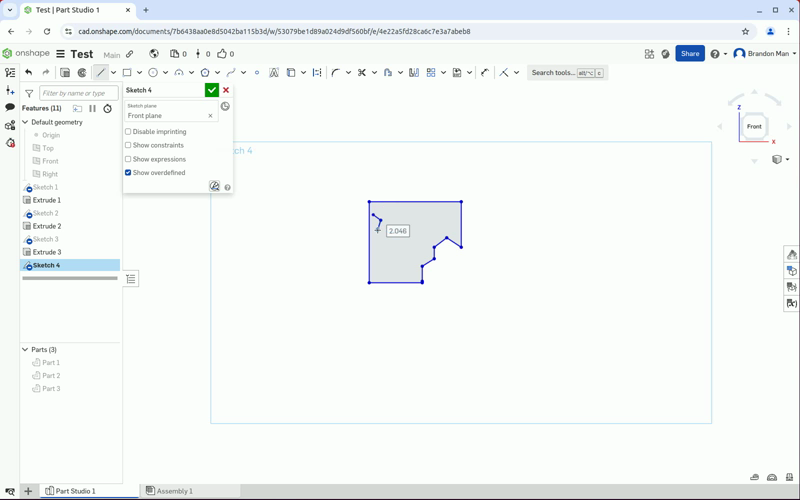
mouse_move(407, 229)
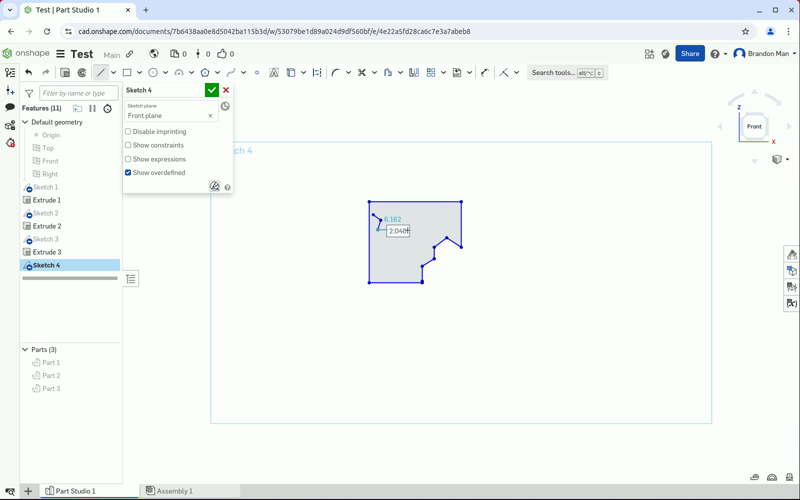
mouse_move(385, 224)
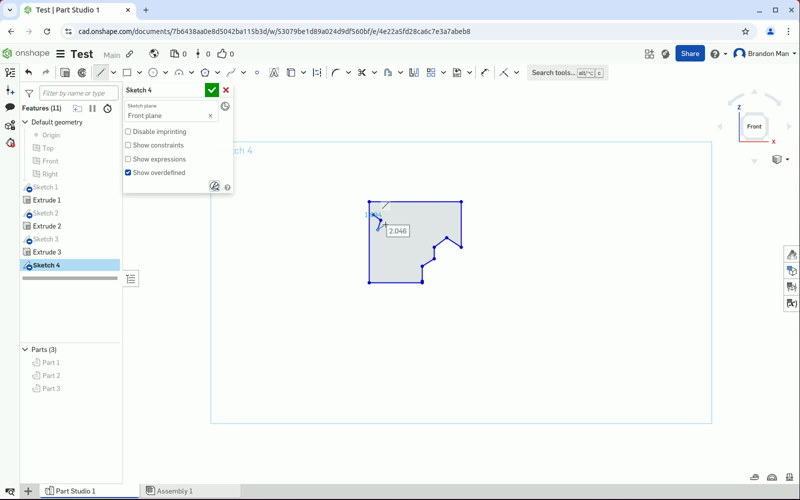
click(385, 224)
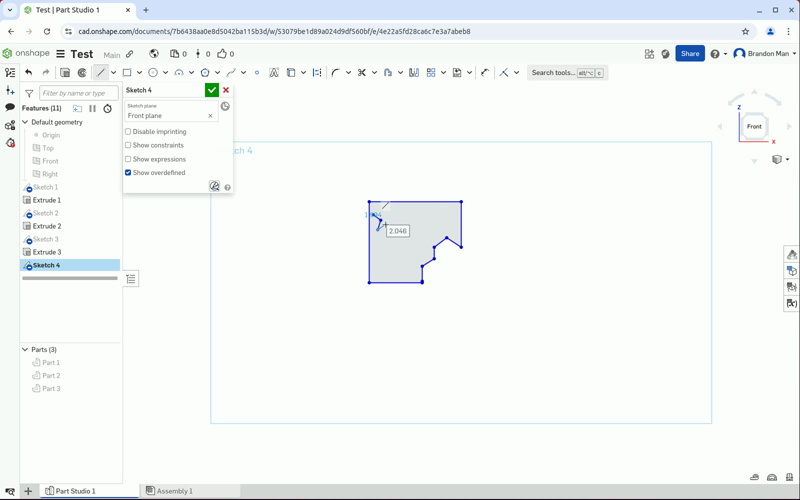
key_up(shift)
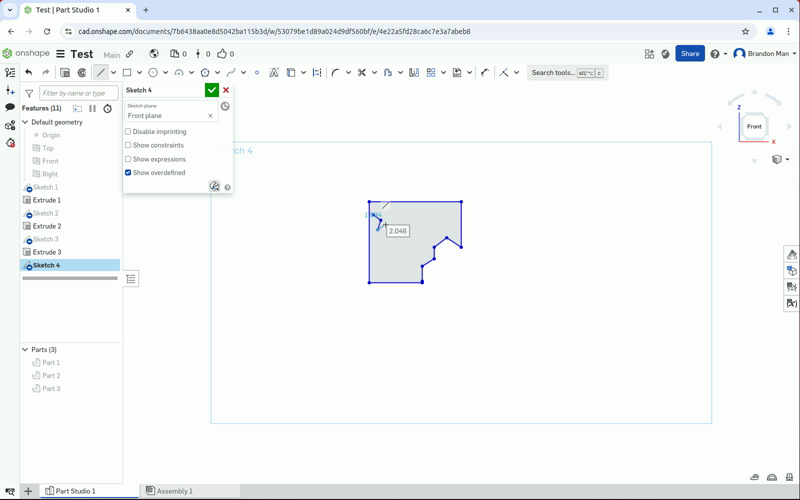
key_down(shift)
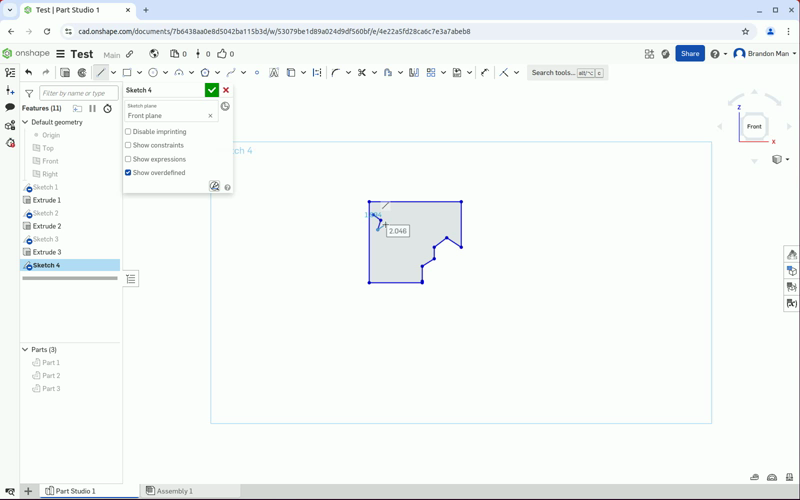
mouse_move(415, 224)
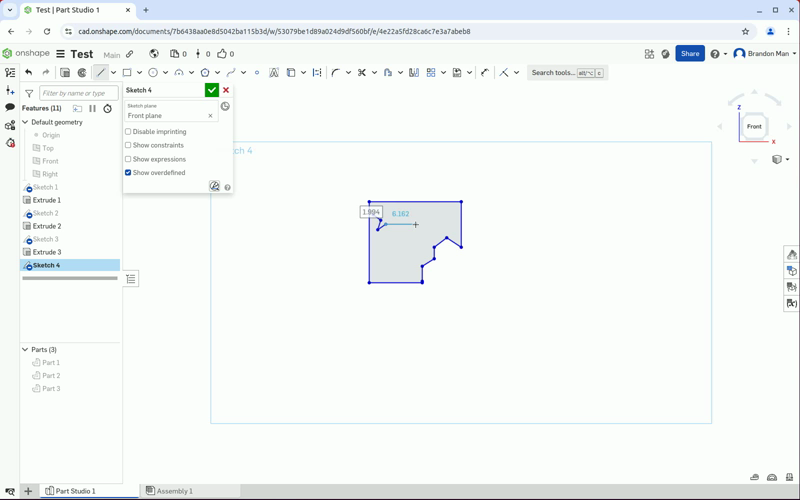
mouse_move(394, 229)
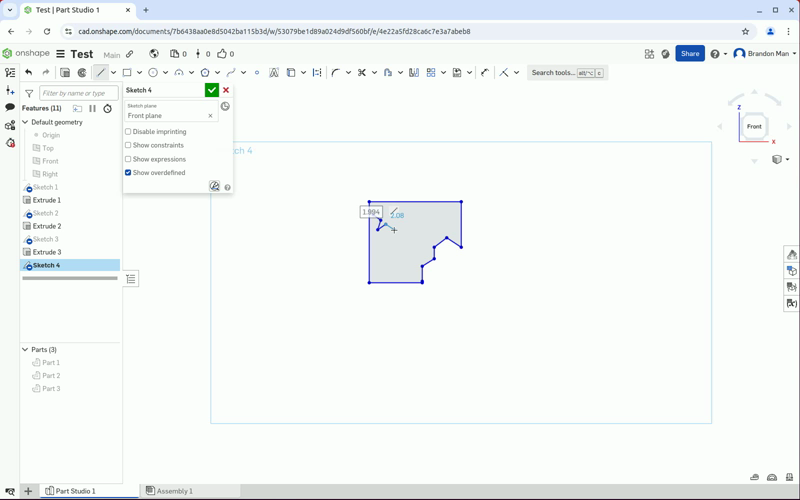
click(394, 229)
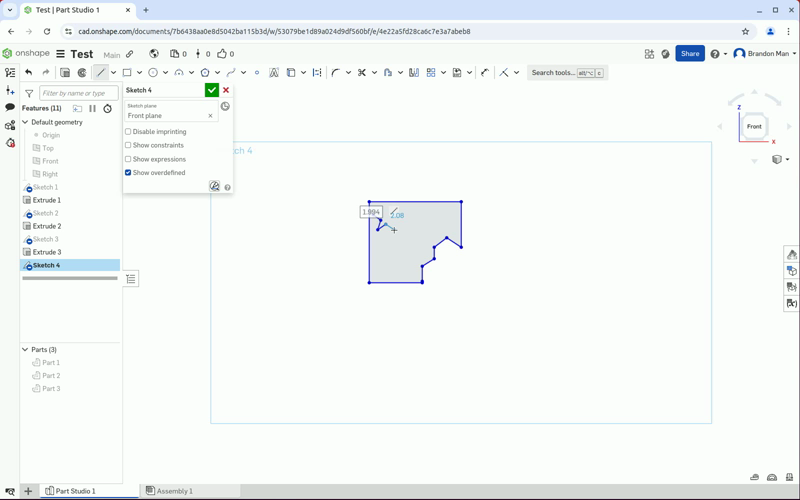
key_up(shift)
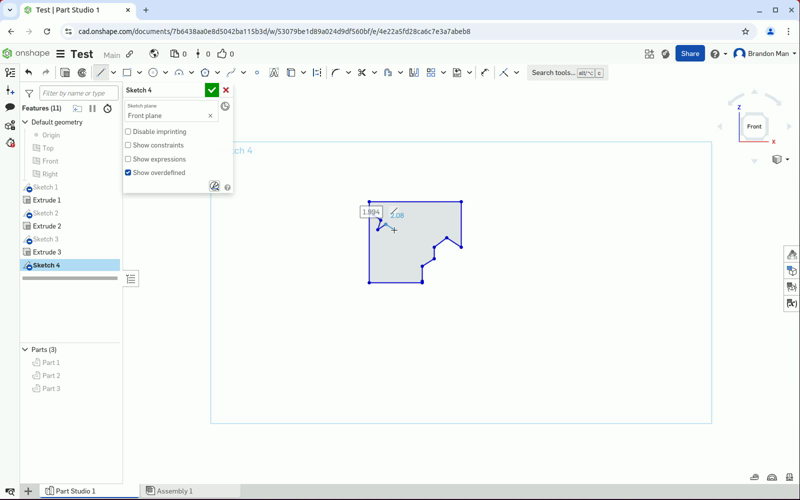
key_down(shift)
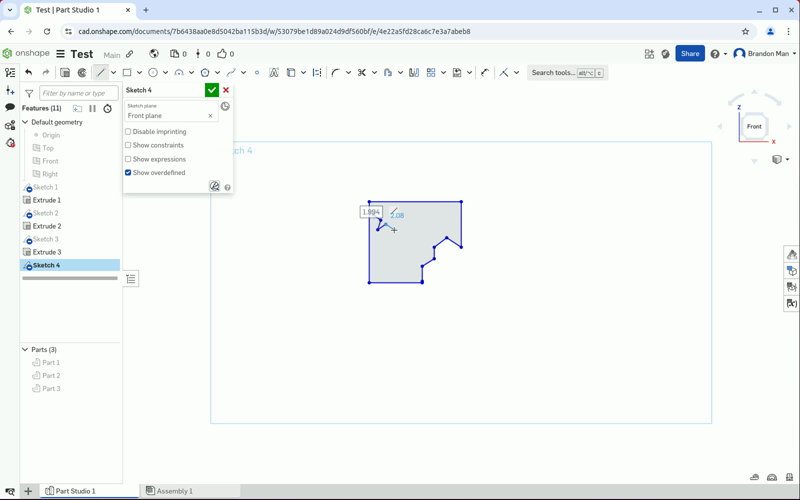
mouse_move(424, 229)
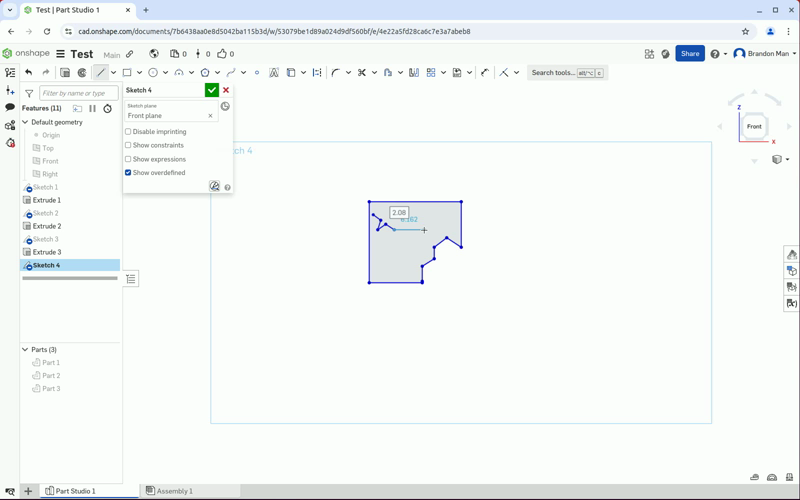
mouse_move(391, 220)
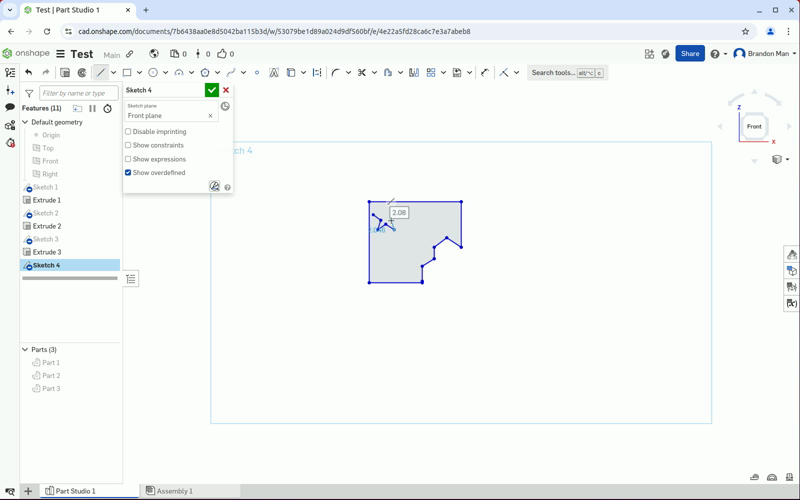
click(391, 220)
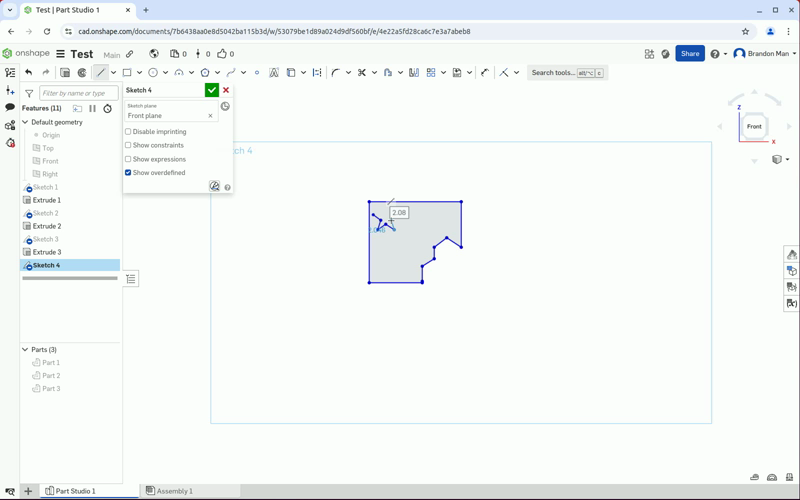
key_up(shift)
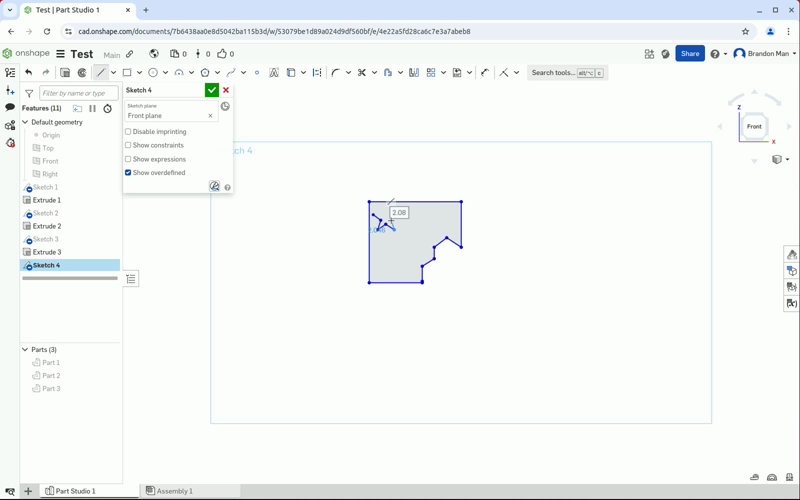
key_down(shift)
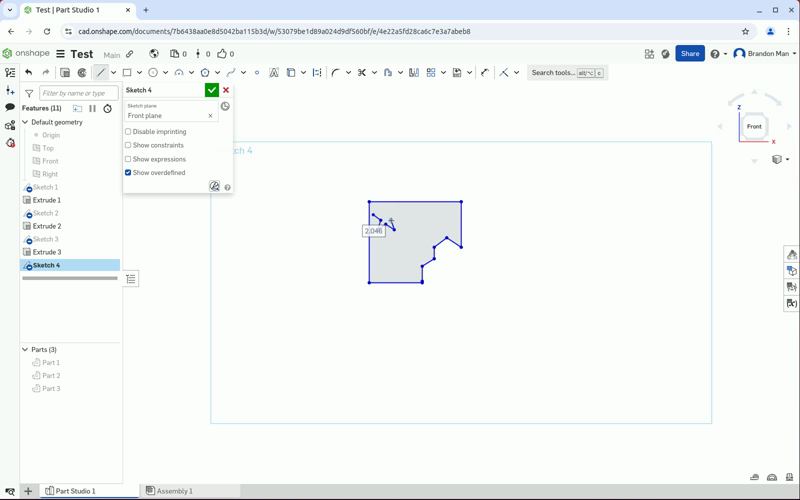
mouse_move(421, 220)
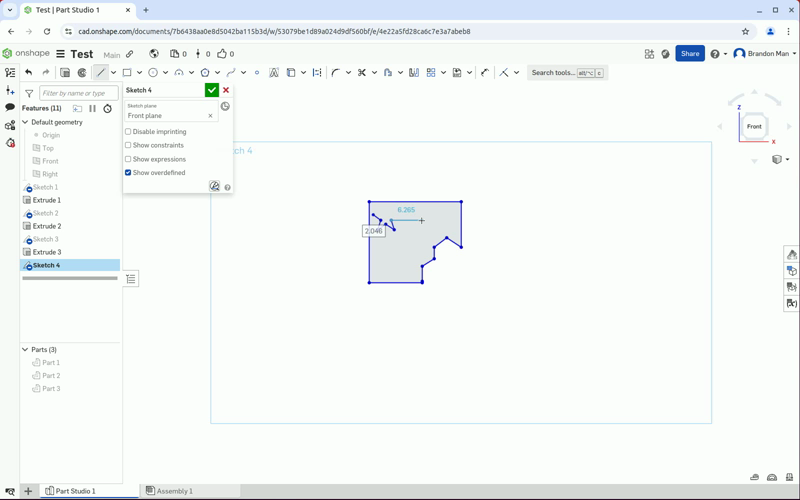
mouse_move(399, 214)
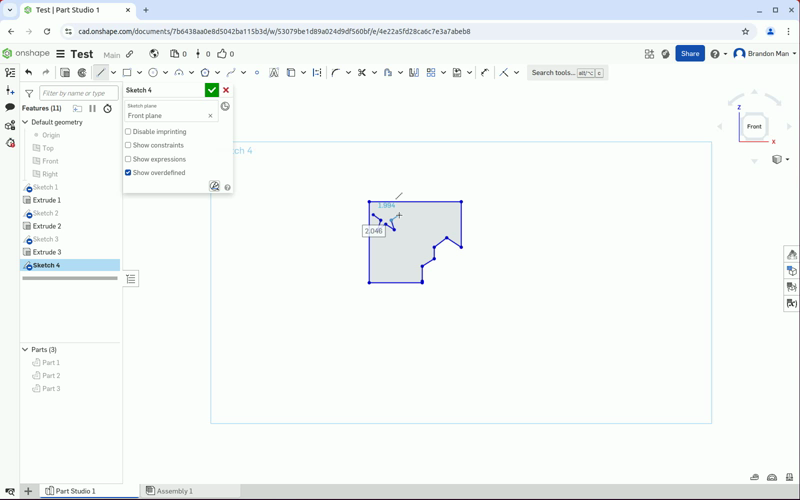
click(399, 214)
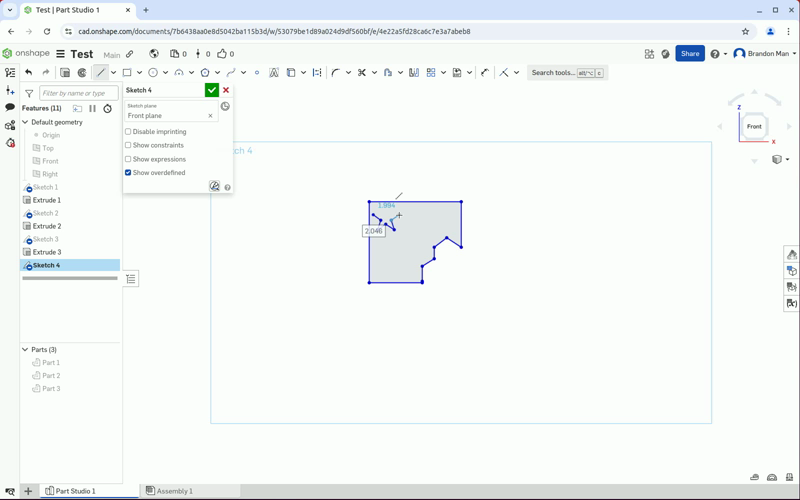
key_up(shift)
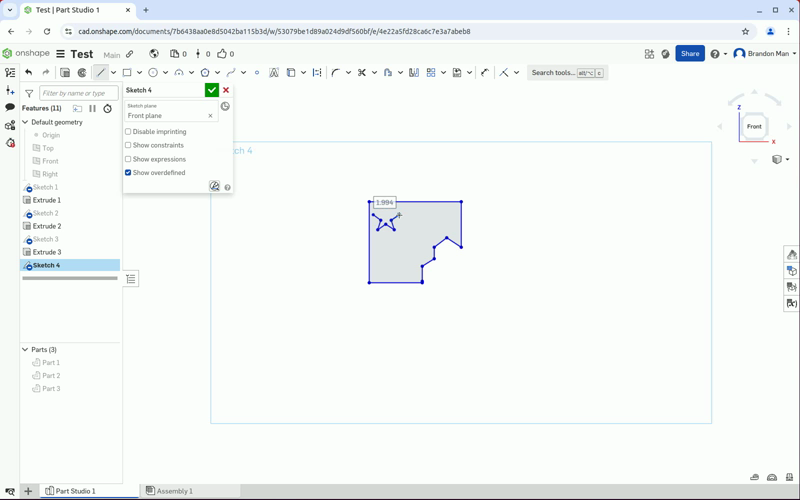
key_down(shift)
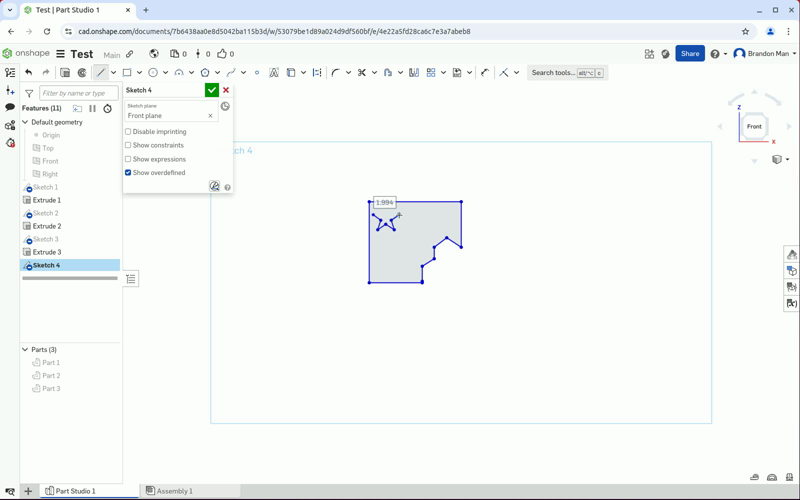
mouse_move(429, 214)
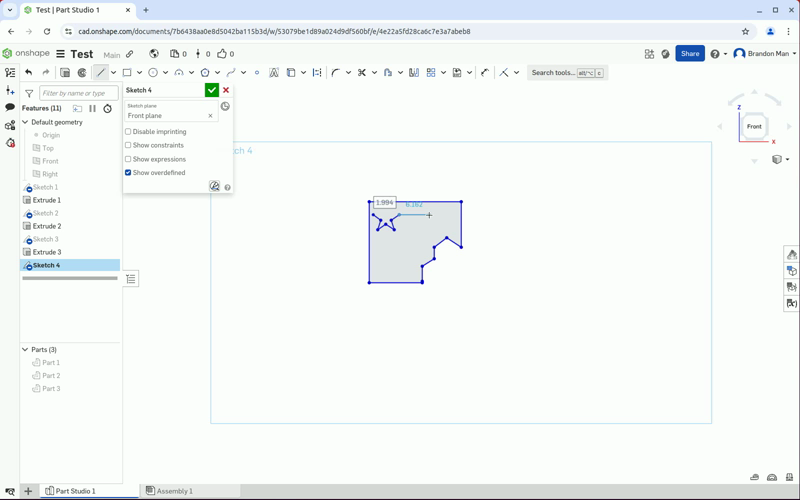
mouse_move(389, 214)
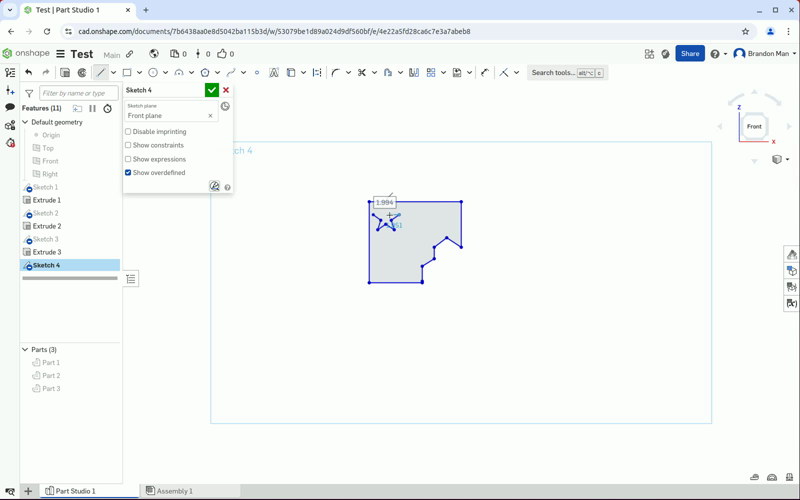
click(389, 214)
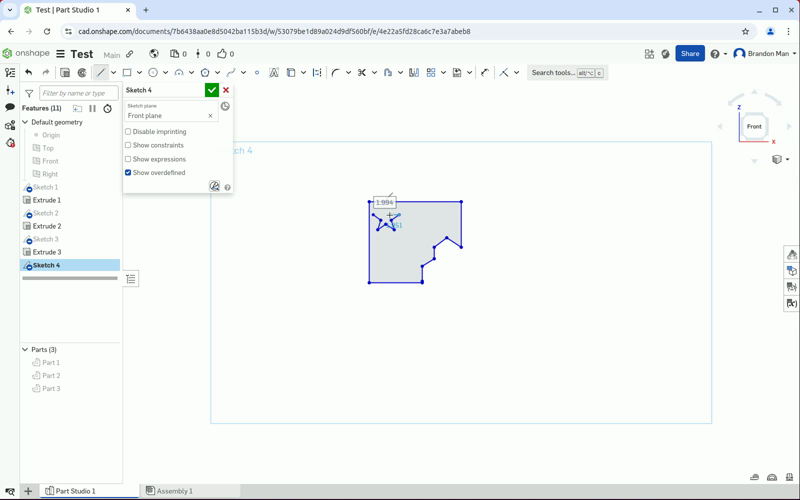
key_up(shift)
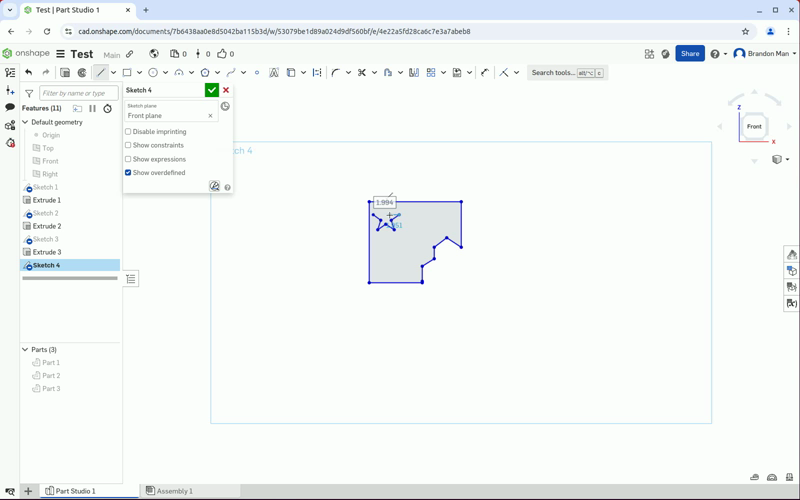
key_down(shift)
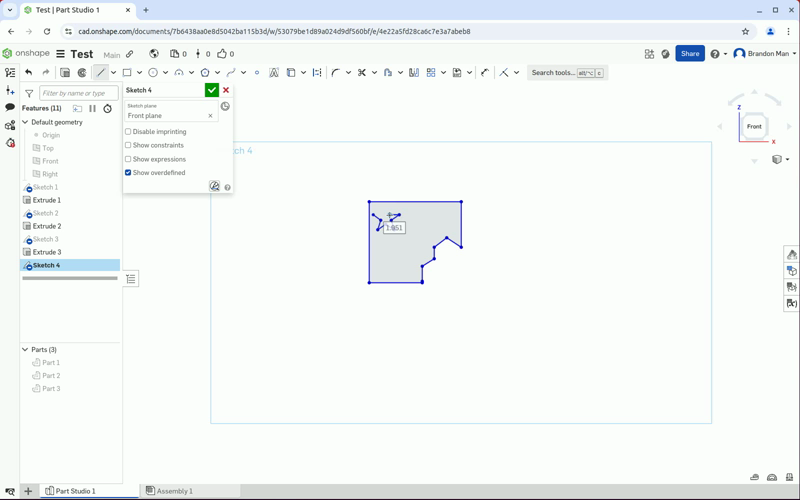
mouse_move(419, 214)
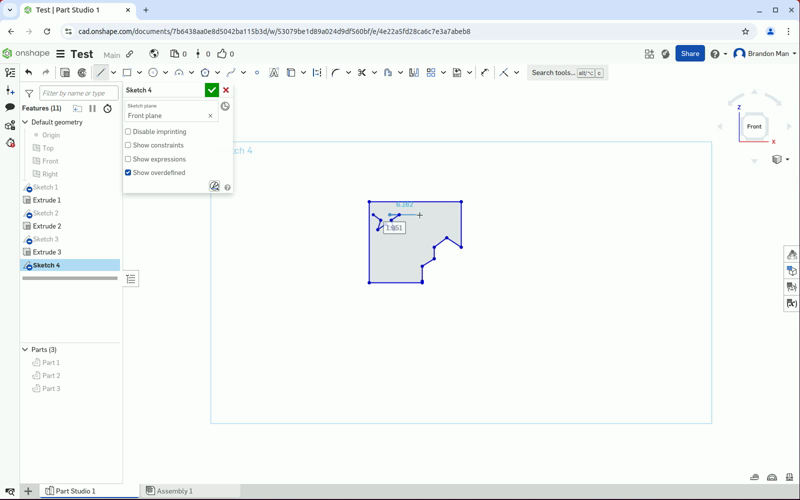
mouse_move(385, 204)
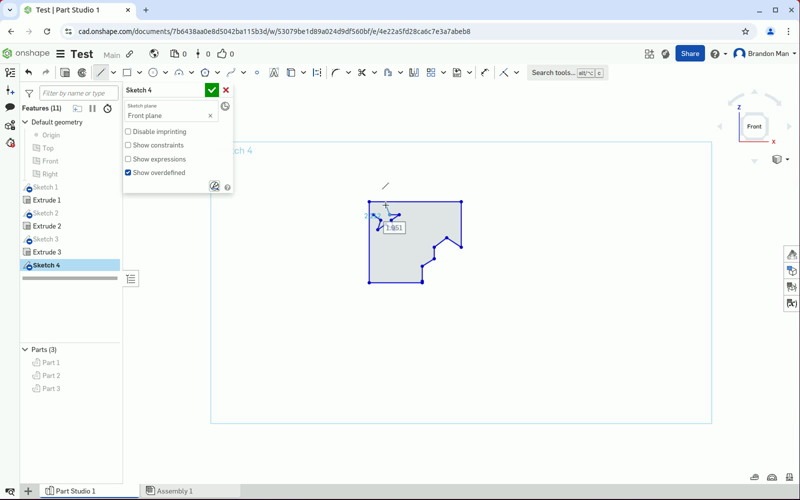
click(385, 204)
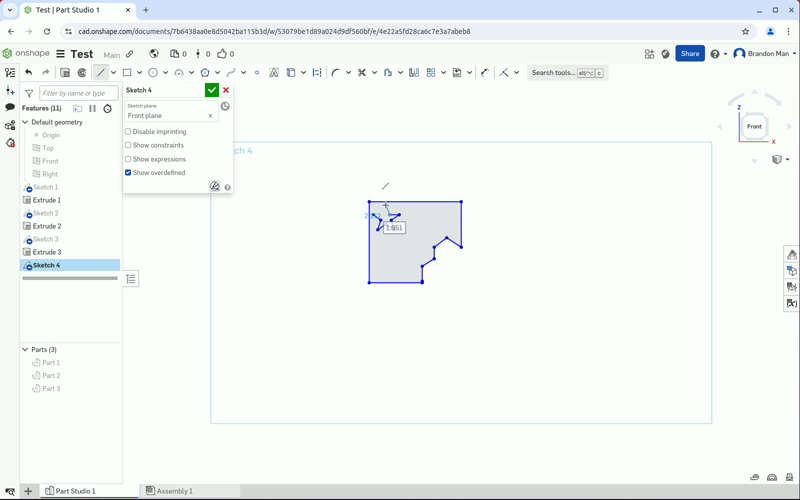
key_up(shift)
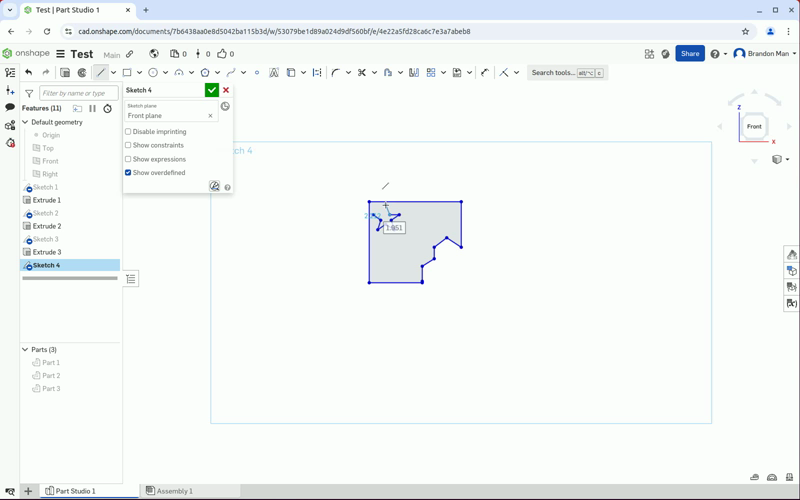
key_down(shift)
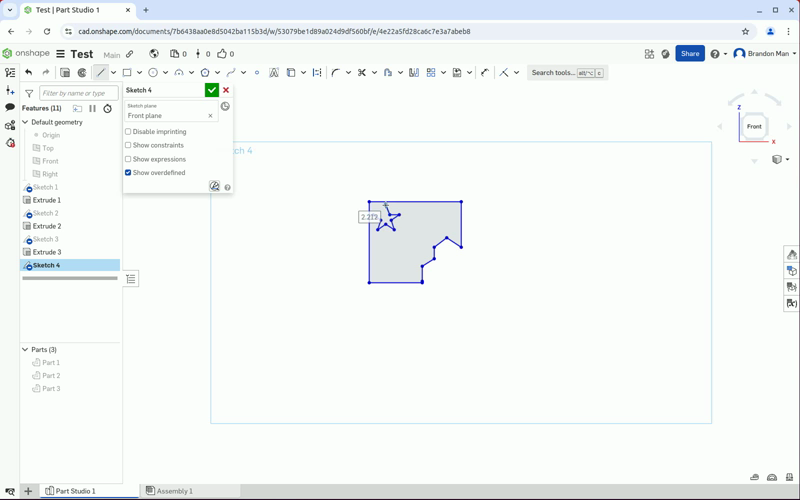
mouse_move(415, 204)
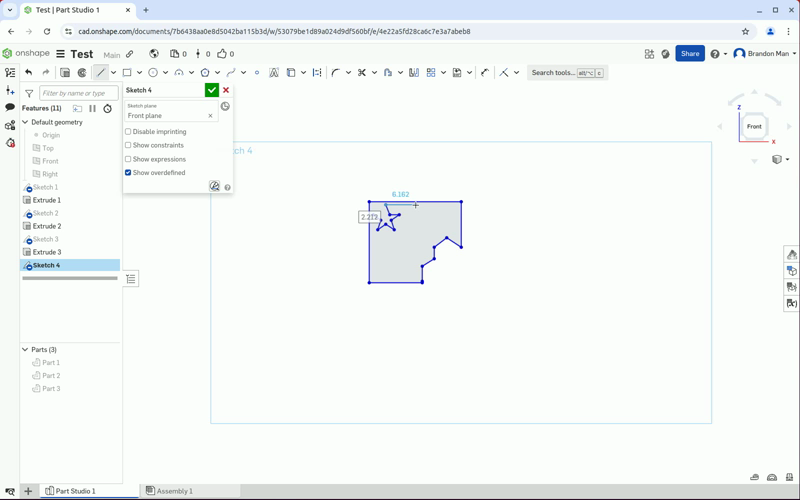
mouse_move(383, 214)
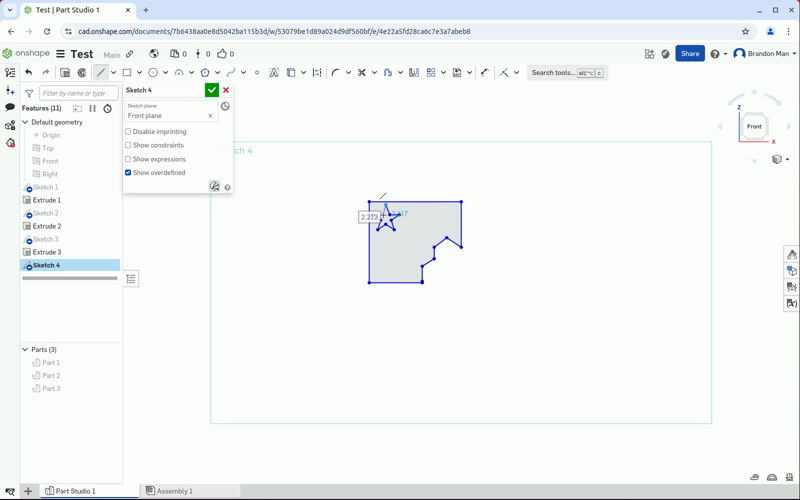
click(383, 214)
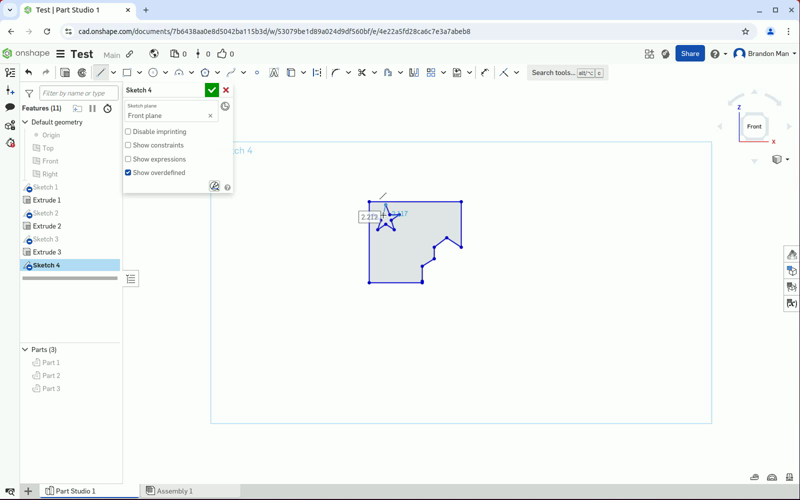
key_up(shift)
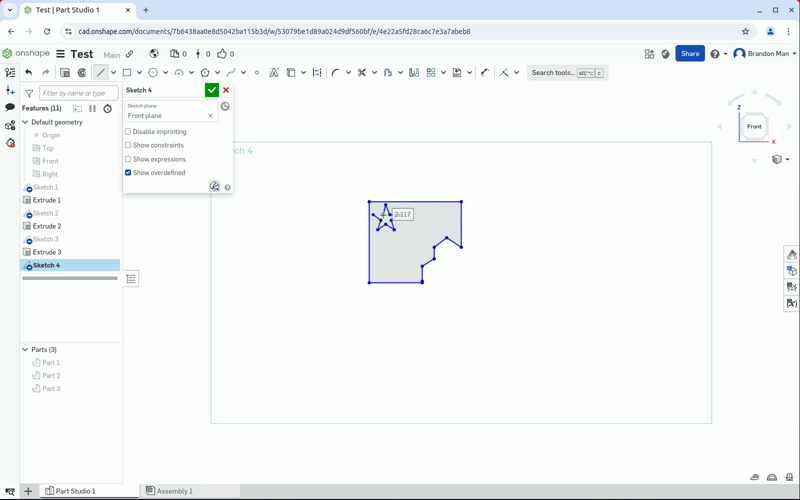
mouse_move(413, 214)
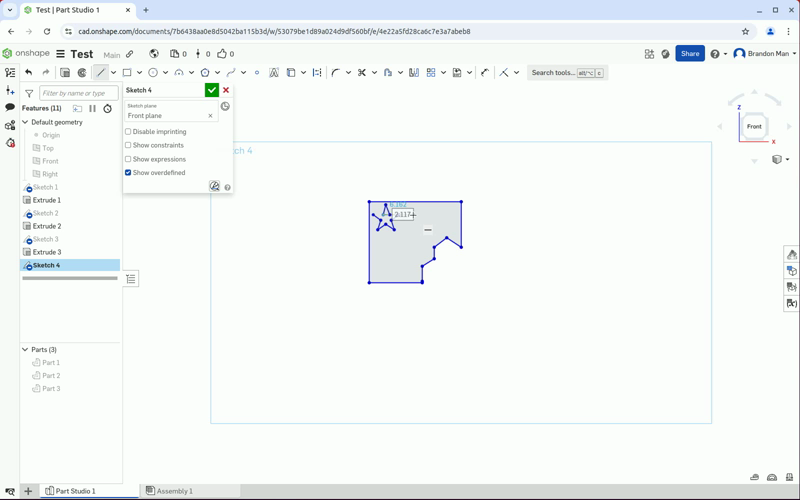
key_down(shift)
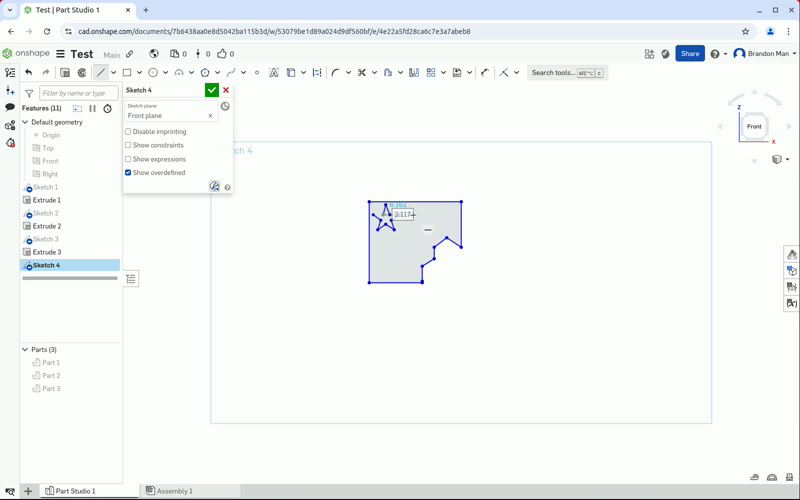
mouse_move(373, 214)
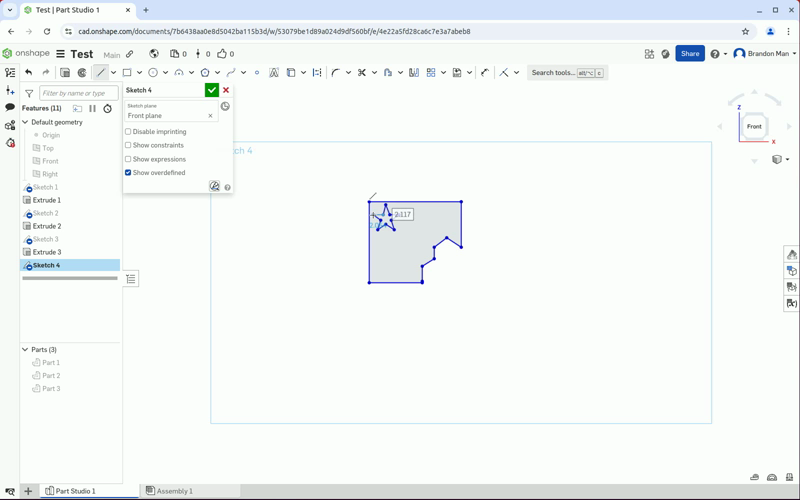
key_up(shift)
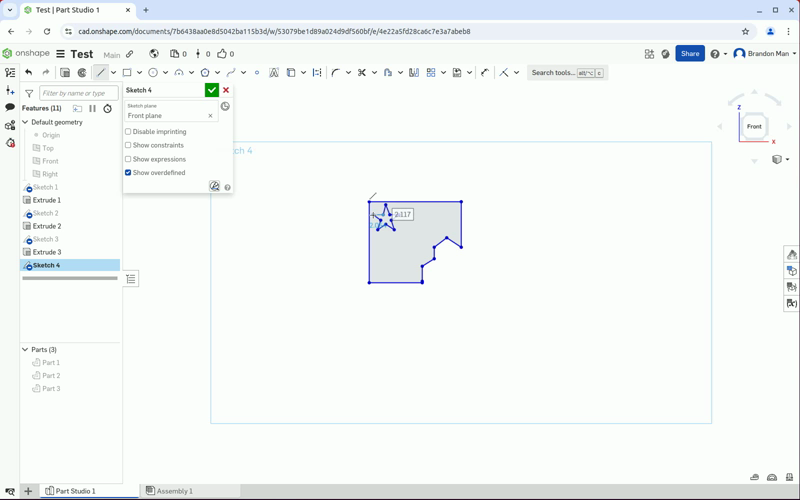
click(373, 214)
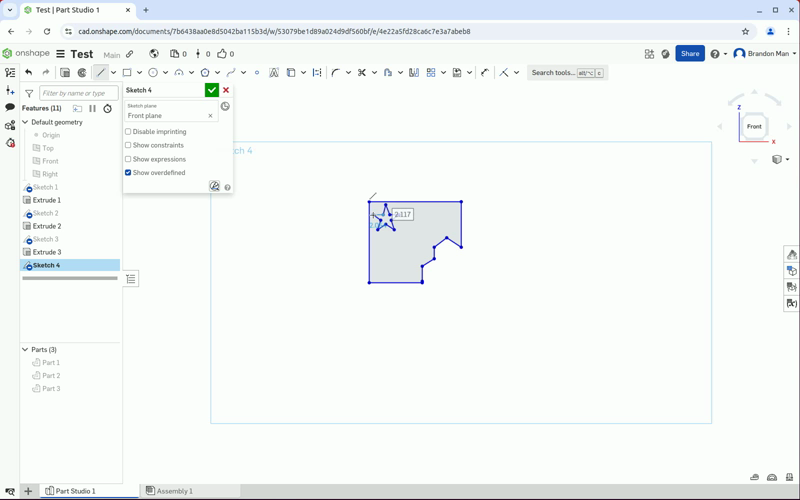
key(esc)
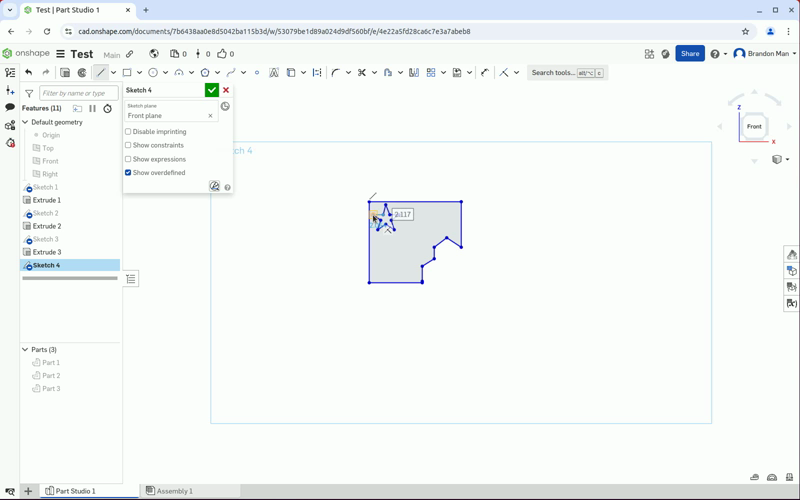
mouse_move(422, 236)
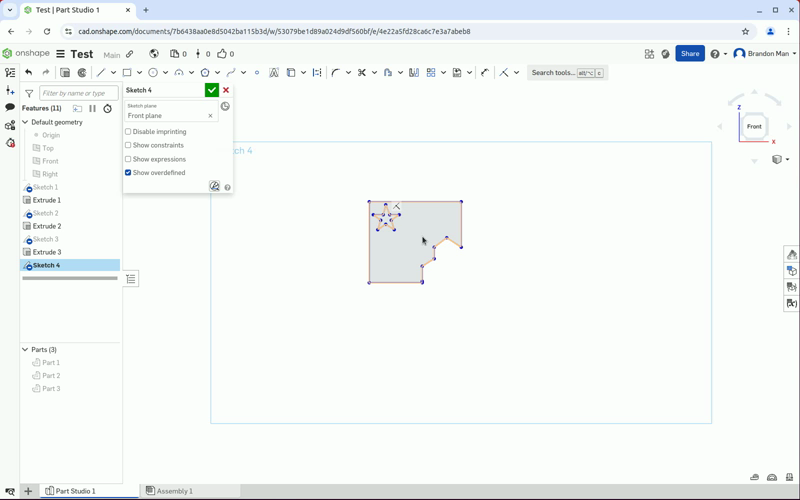
click(422, 236)
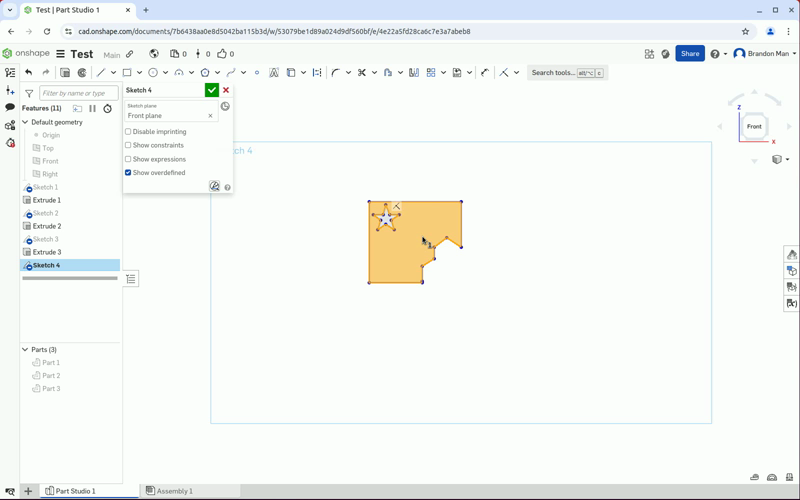
mouse_move(73, 352)
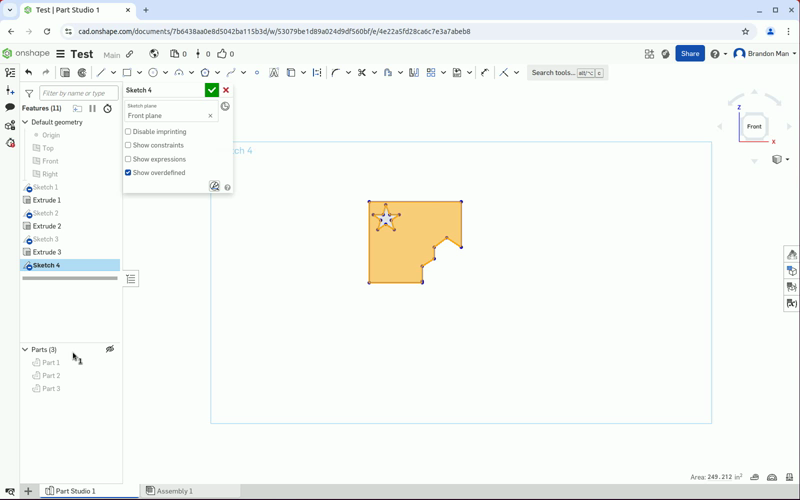
key(shift+y)
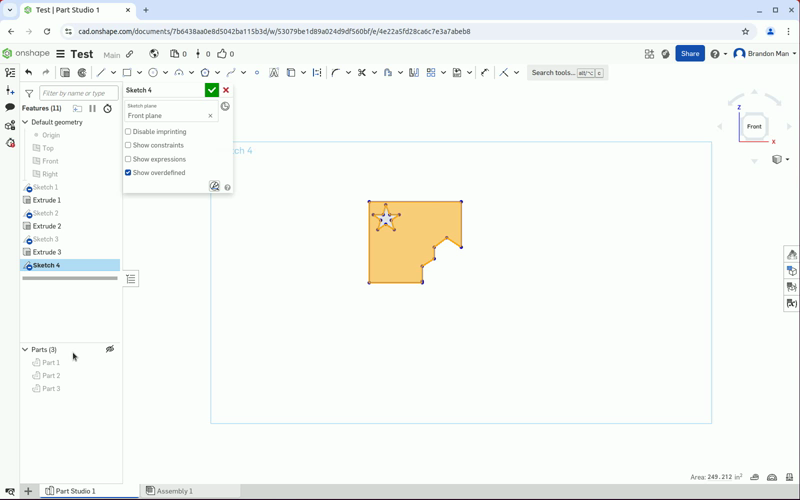
key(shift+e)
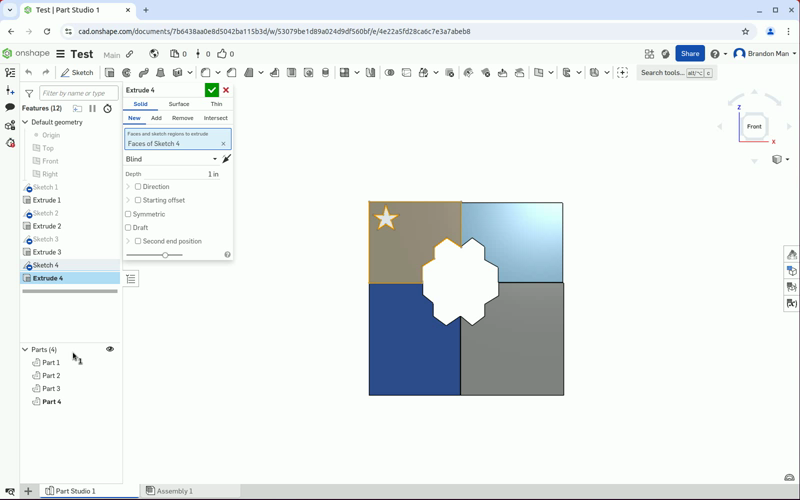
mouse_move(143, 106)
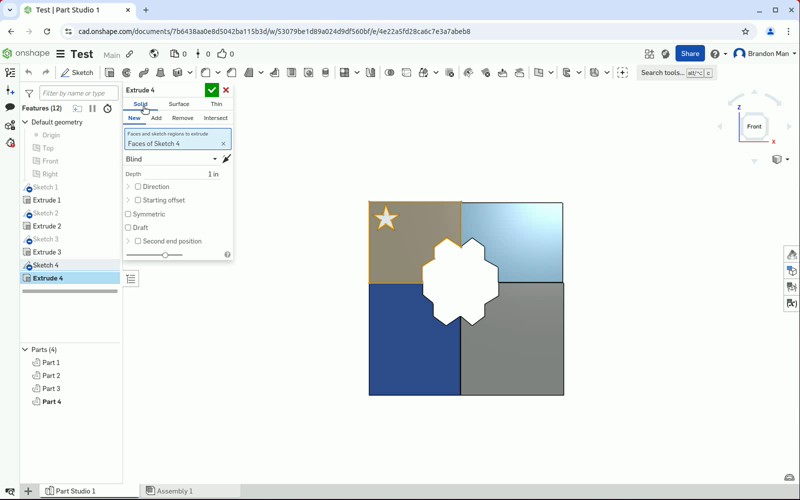
click(143, 106)
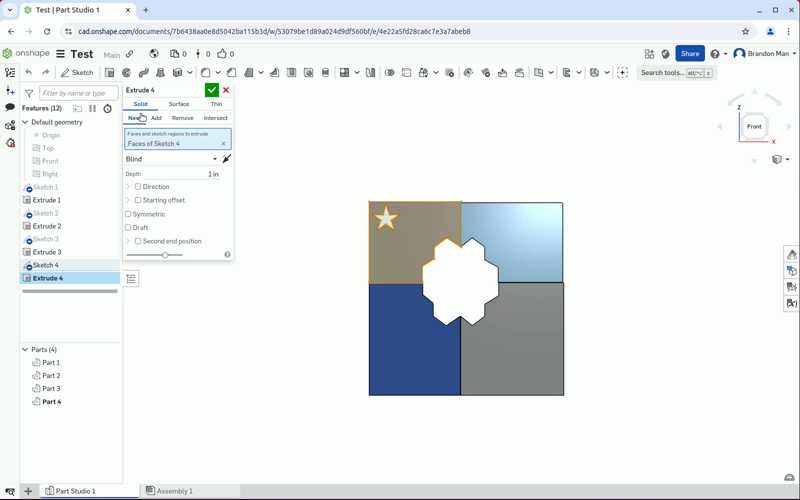
mouse_move(137, 120)
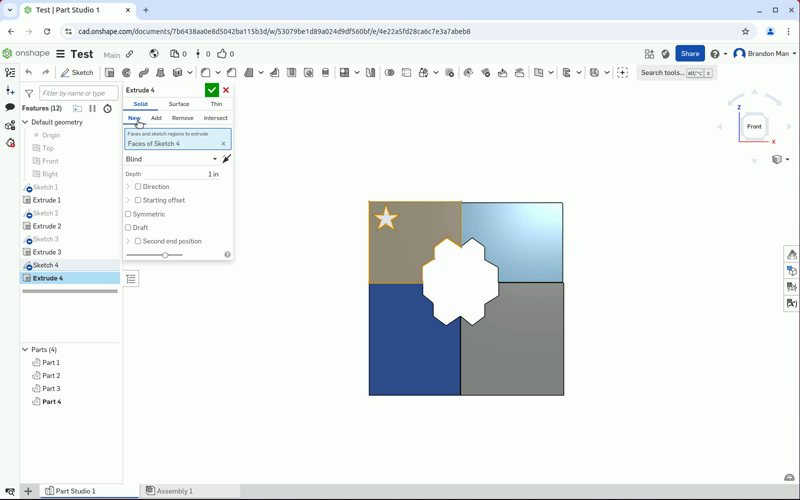
click(137, 120)
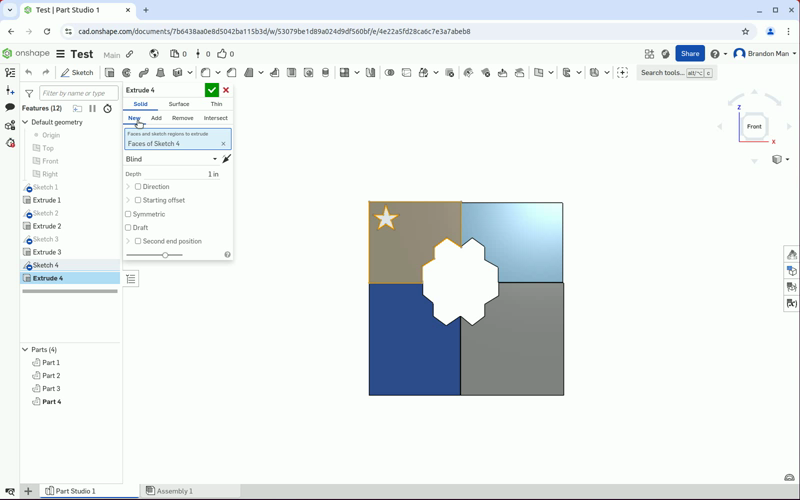
key(tab, 4)
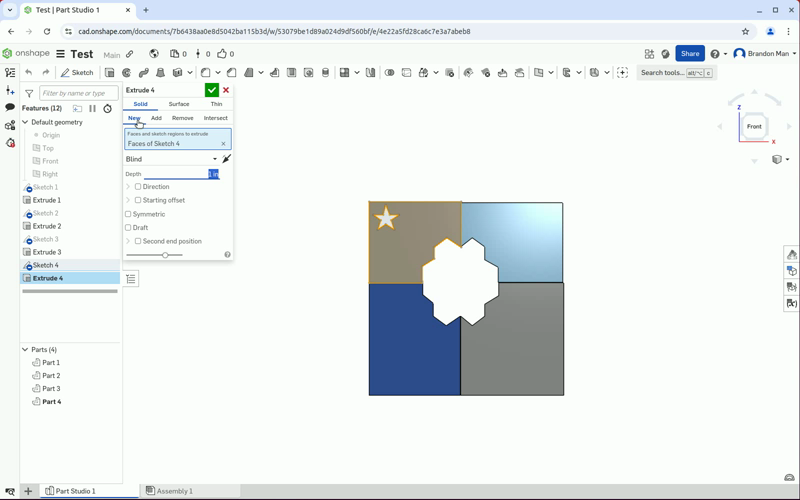
text(5.536)
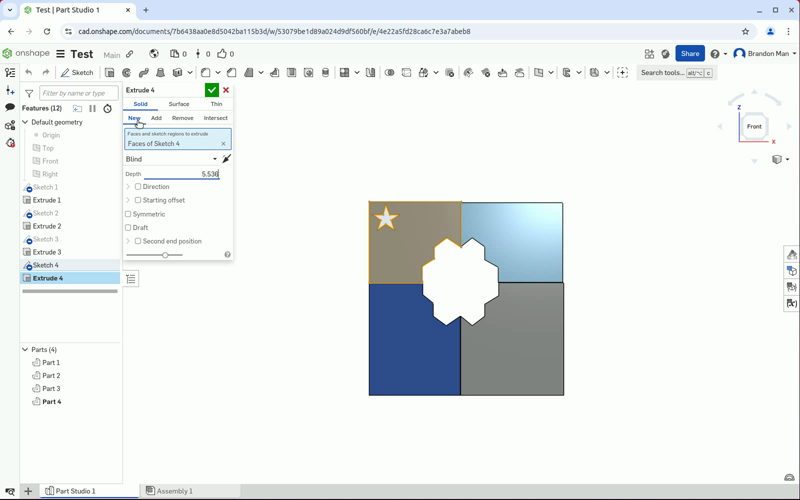
key(enter)
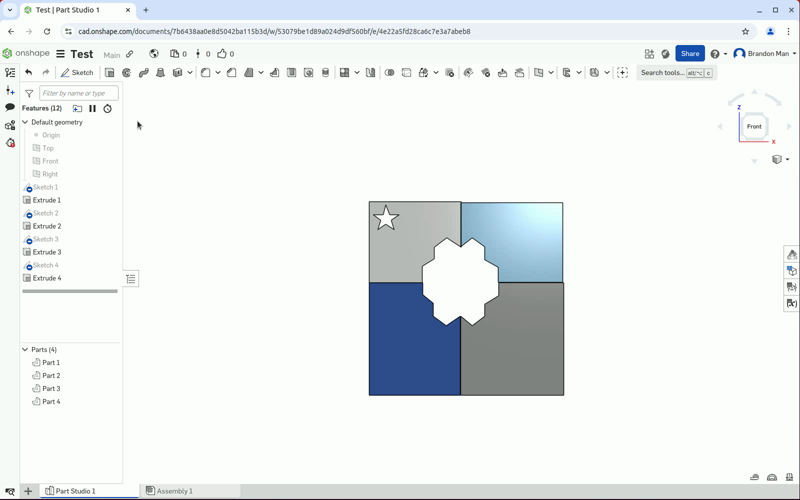
key(shift+h)
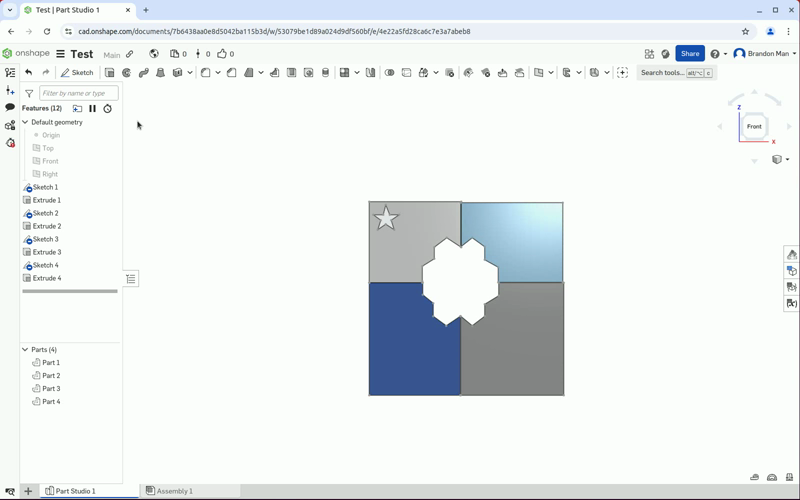
key(shift+h)
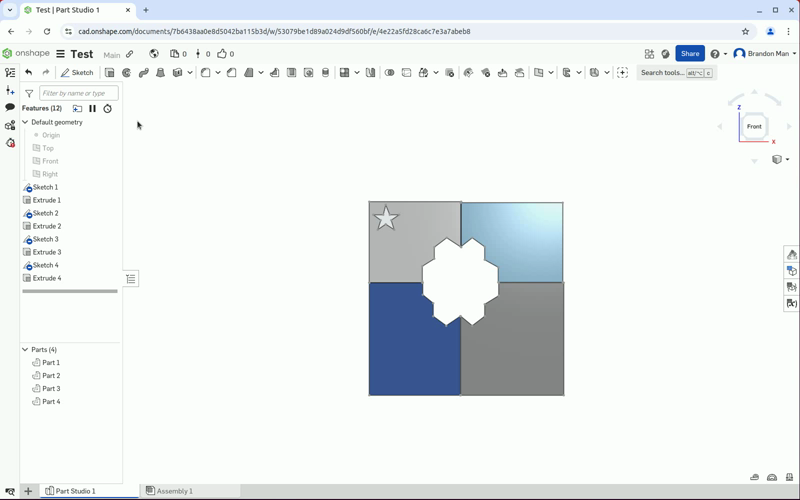
key(shift+7)
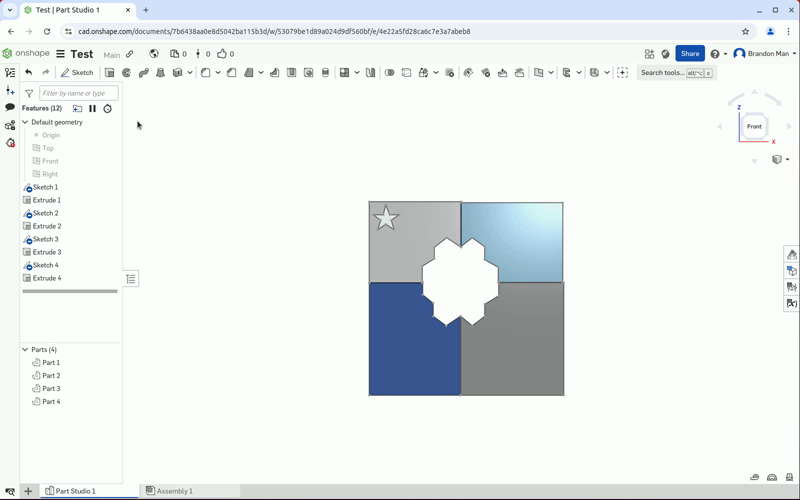
key(left, 2)
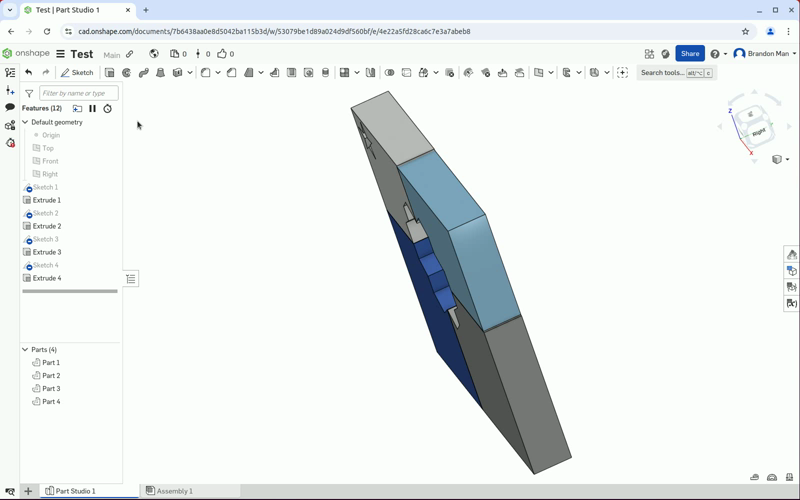
key(down, 2)
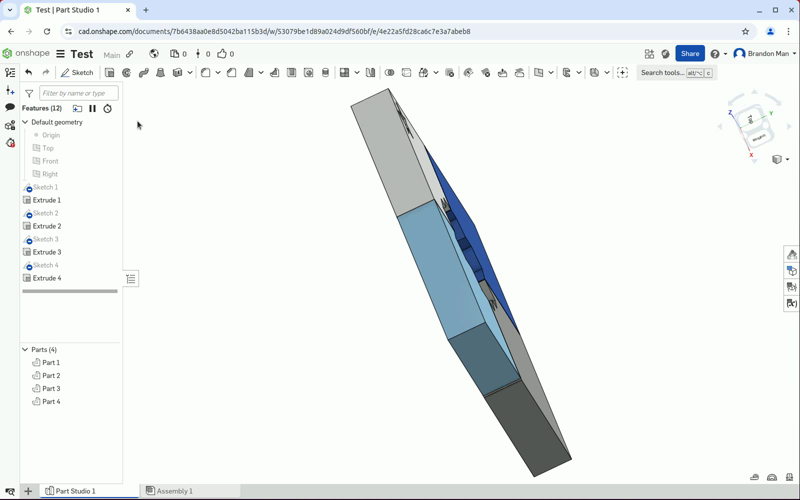
key(up, 2)
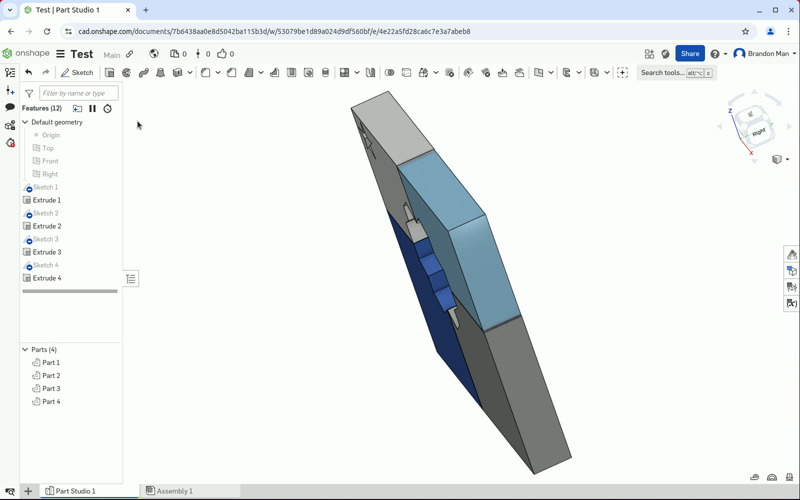
key(right, 2)
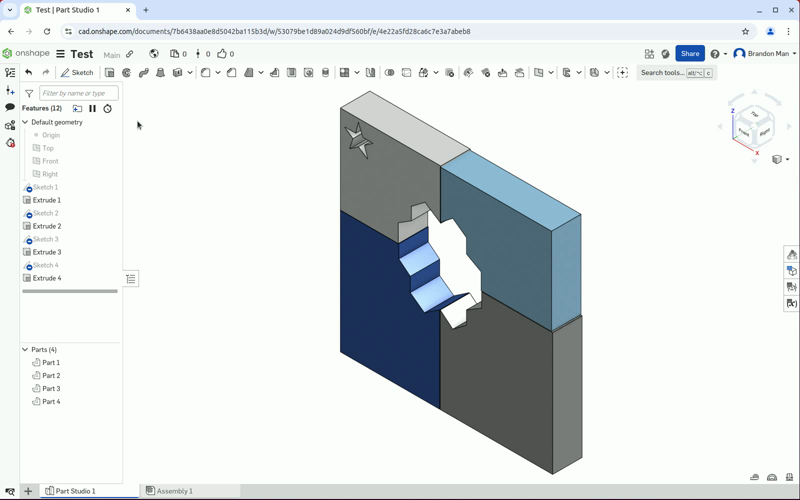
mouse_move(73, 189)
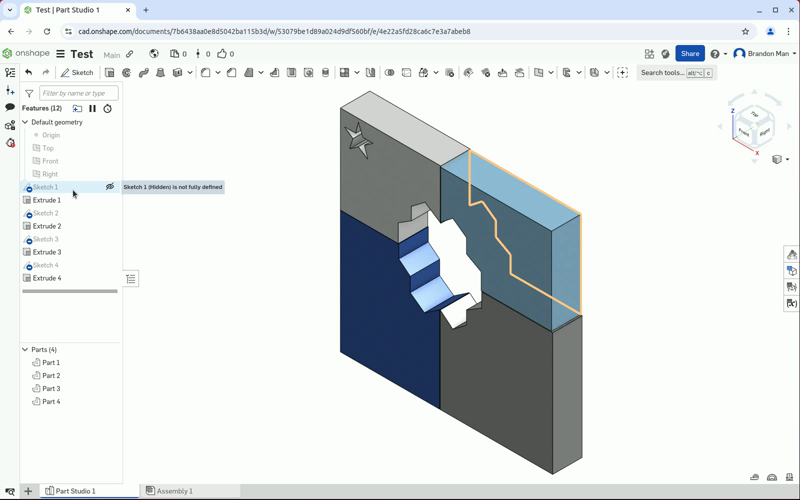
click(73, 189)